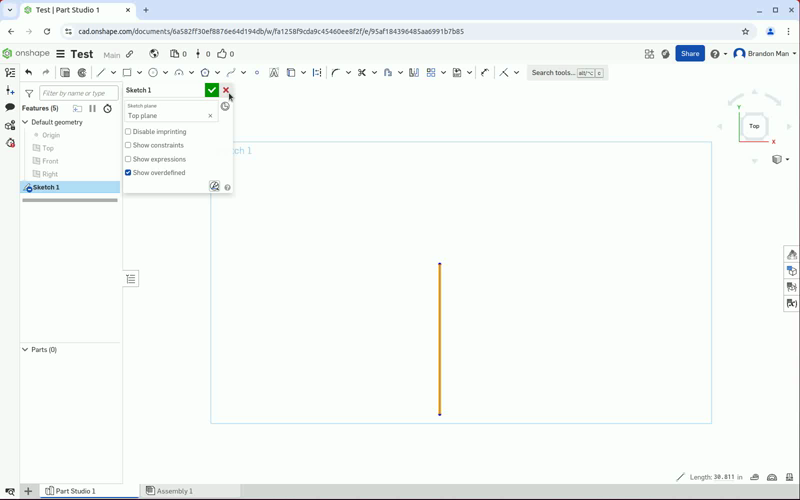
key(shift+h)
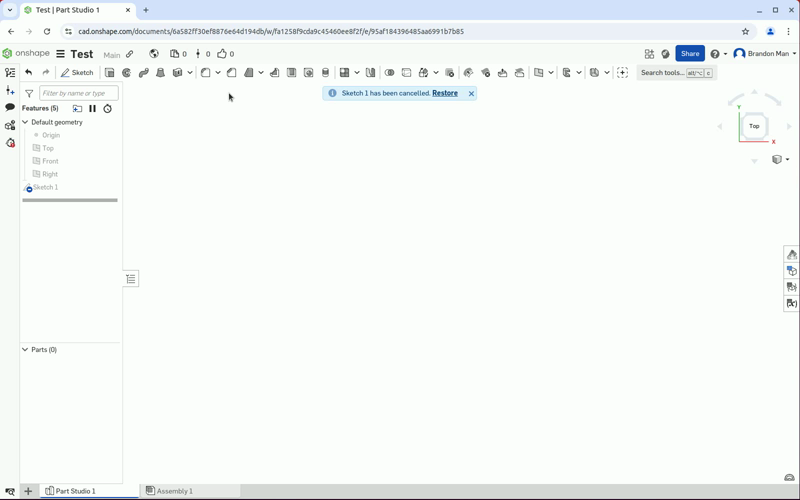
mouse_move(73, 352)
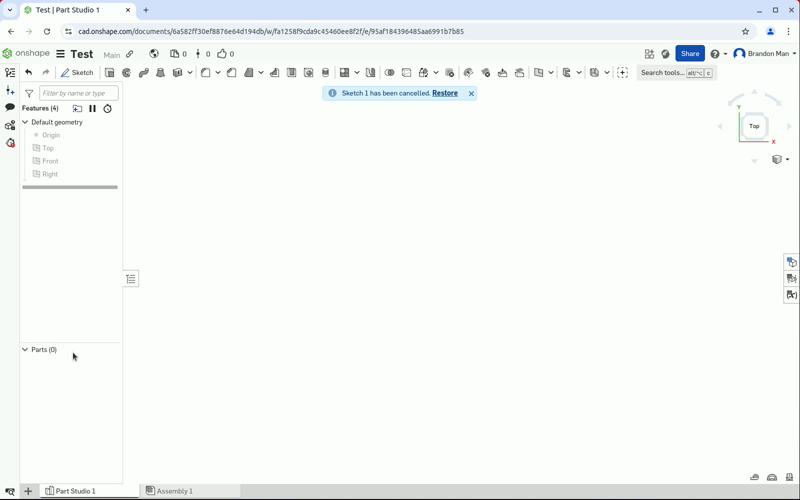
key(y)
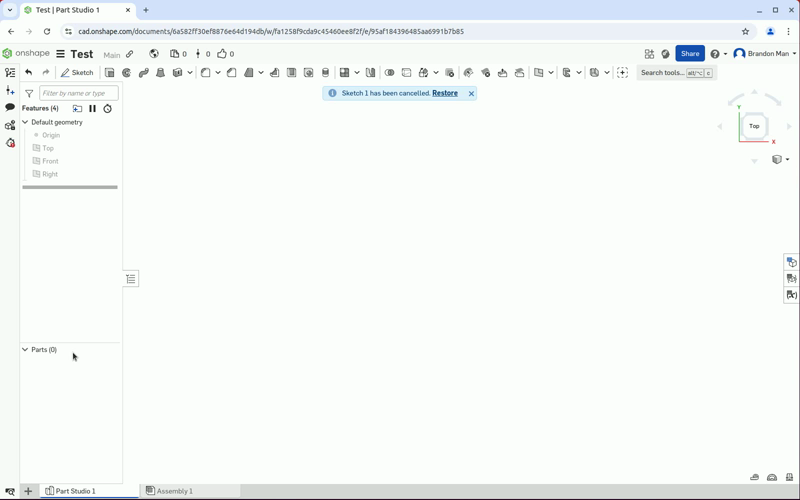
key(shift+p)
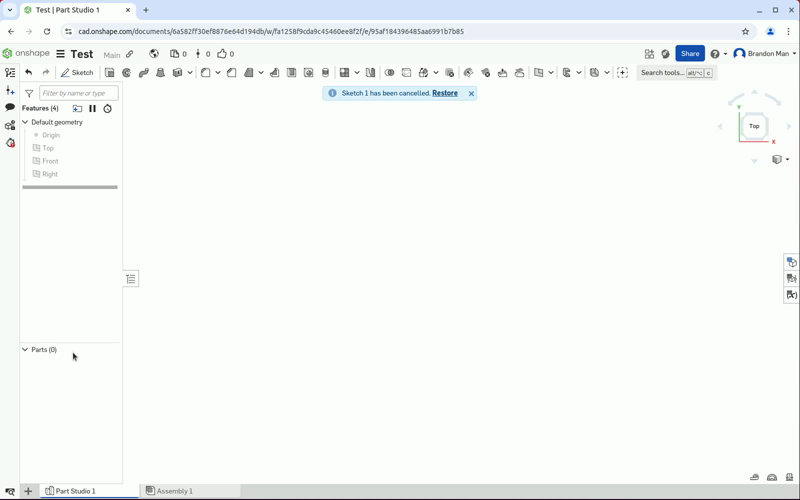
key(space)
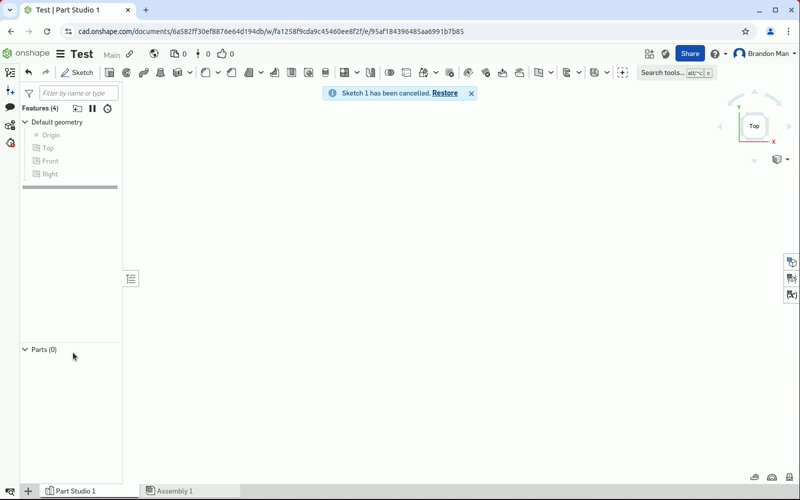
key_down(shift)
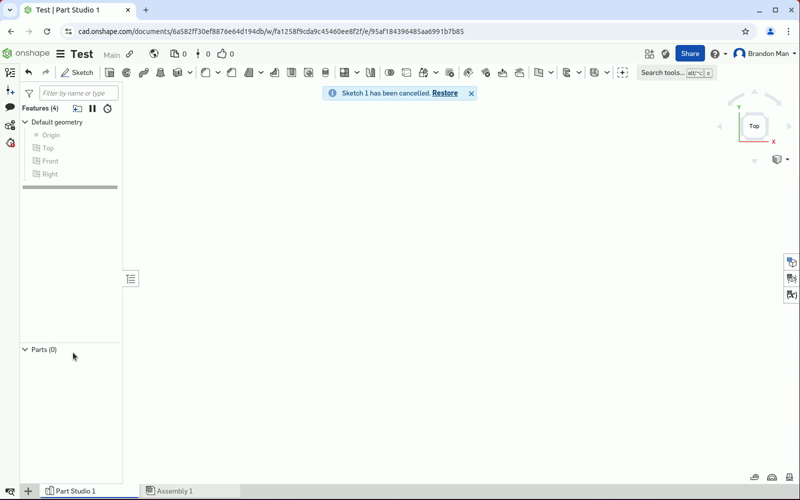
key(up)
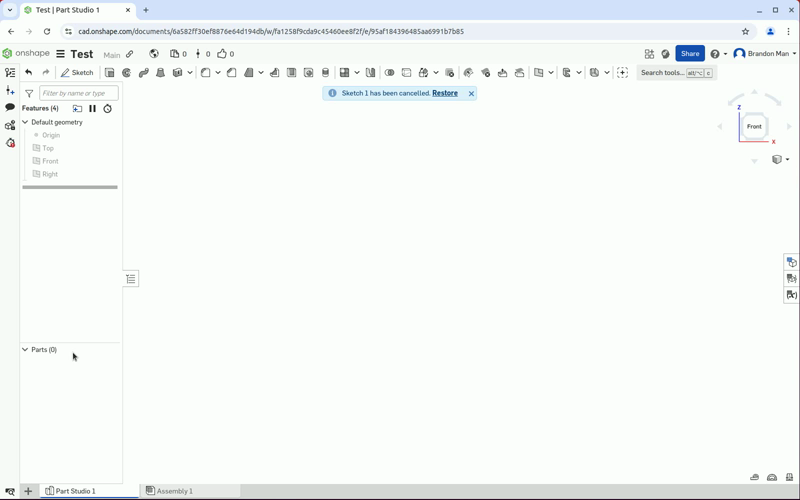
key_up(shift)
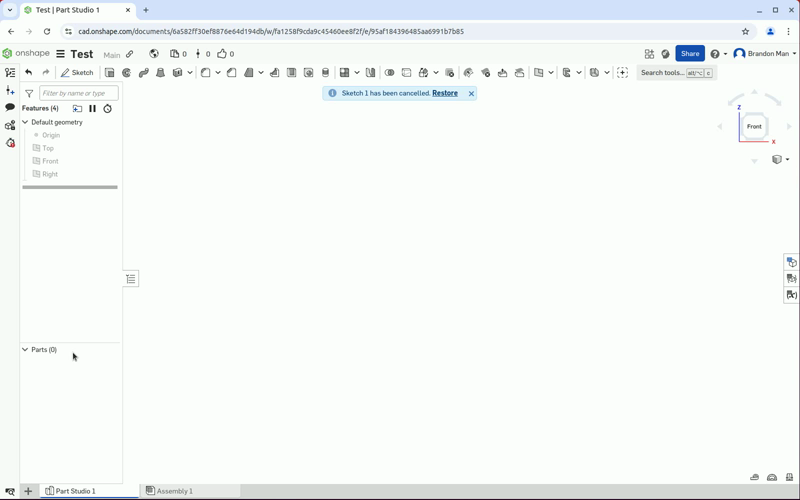
mouse_move(73, 352)
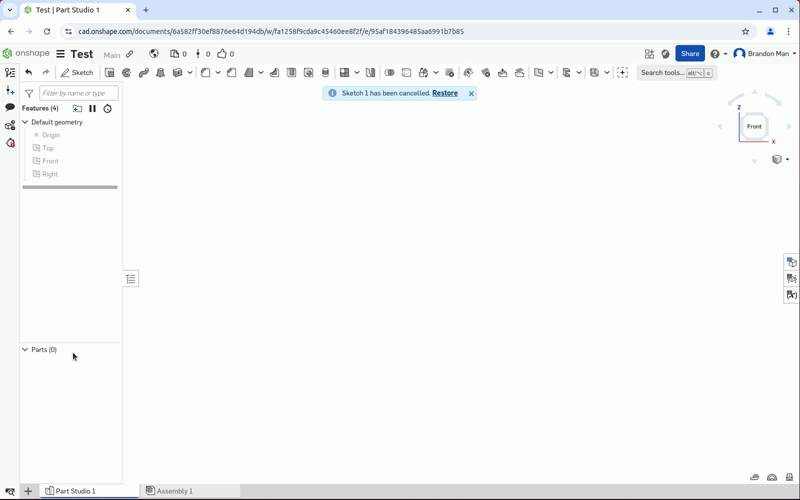
key(shift+y)
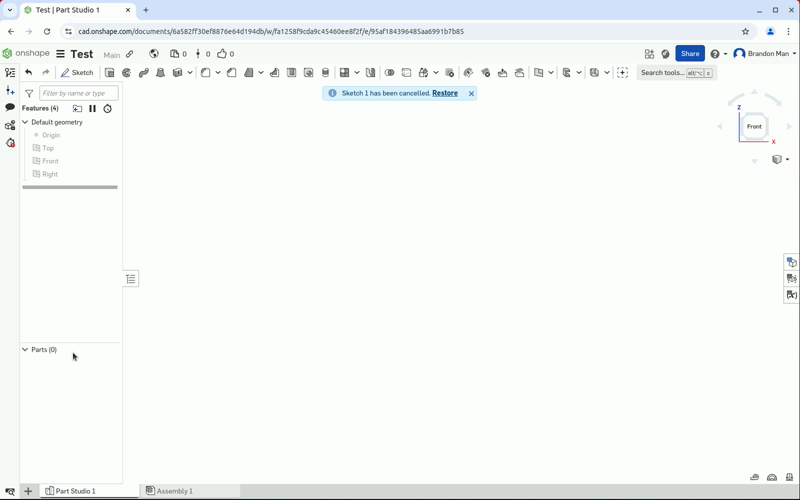
key(shift+s)
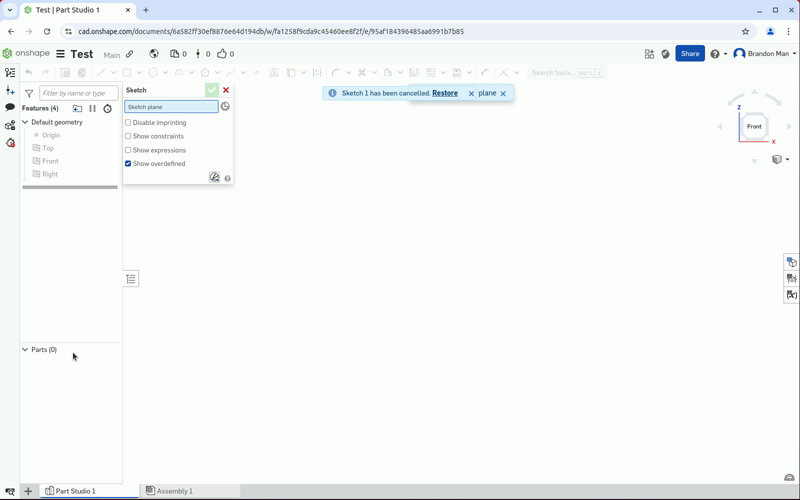
mouse_move(73, 163)
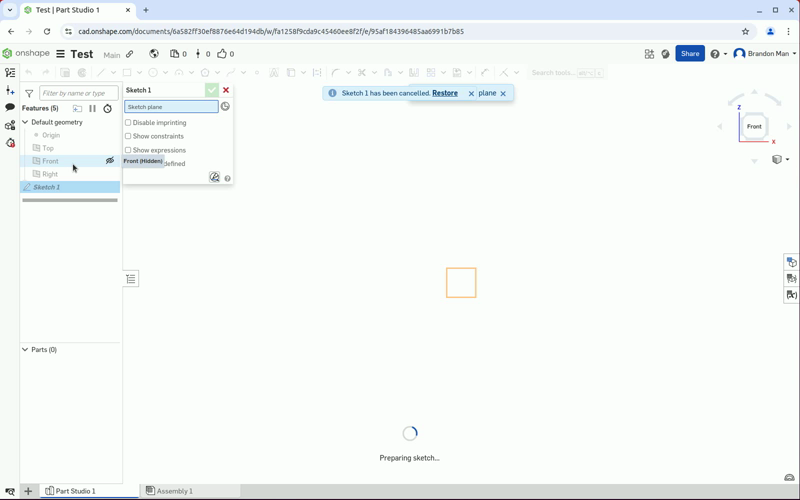
click(73, 163)
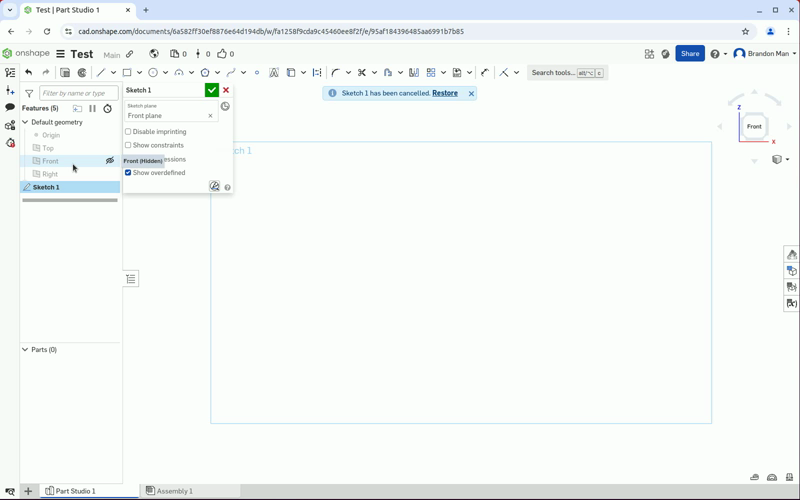
mouse_move(73, 352)
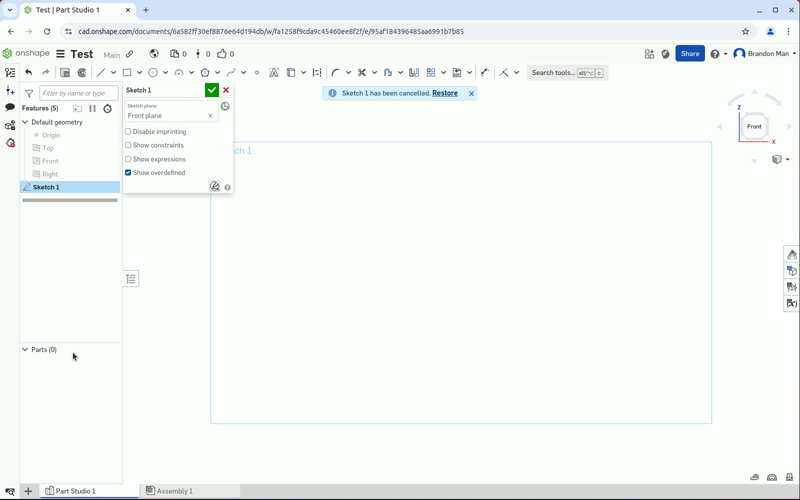
key(y)
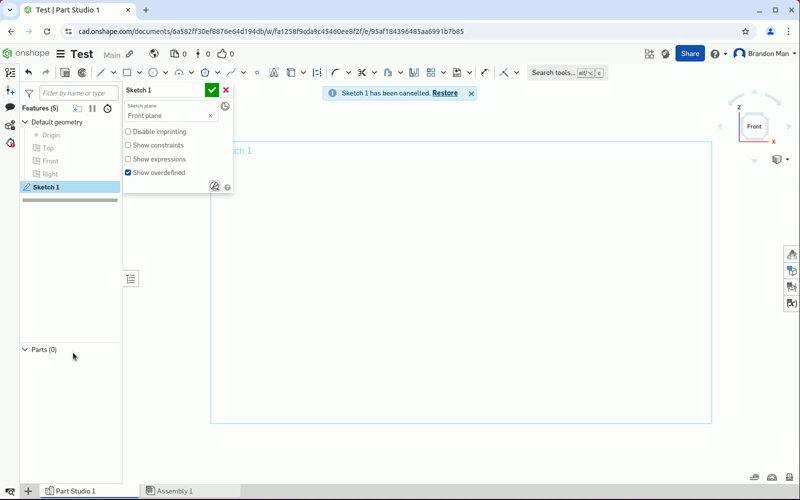
key(l)
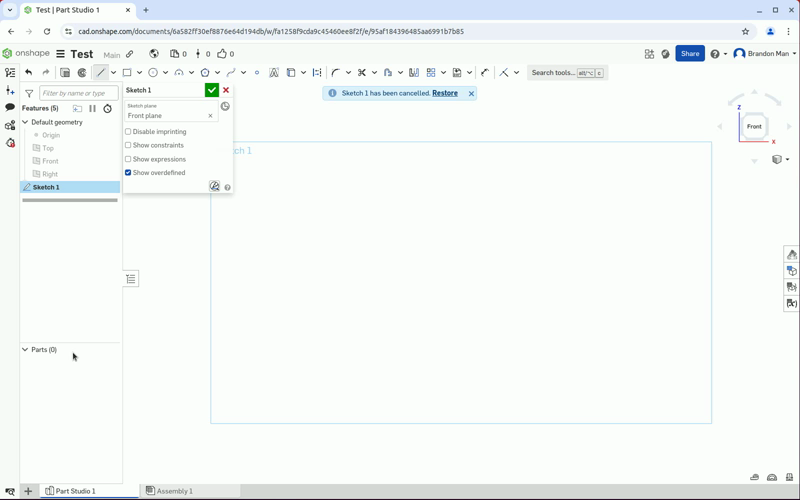
key_down(shift)
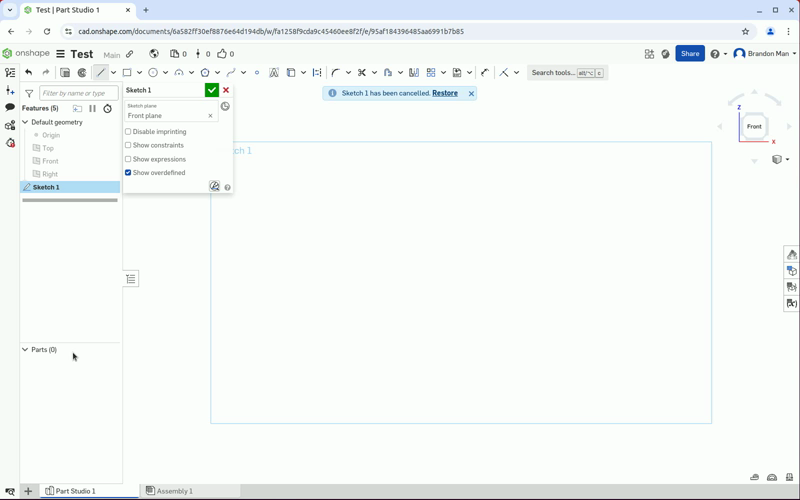
mouse_move(460, 395)
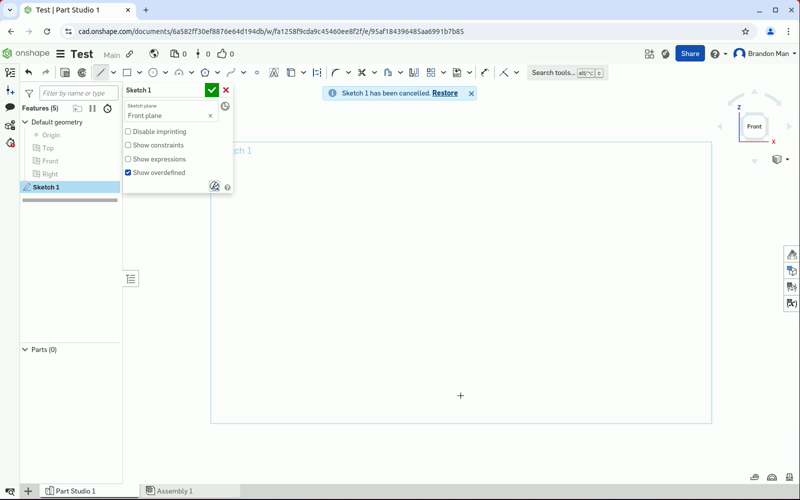
click(460, 395)
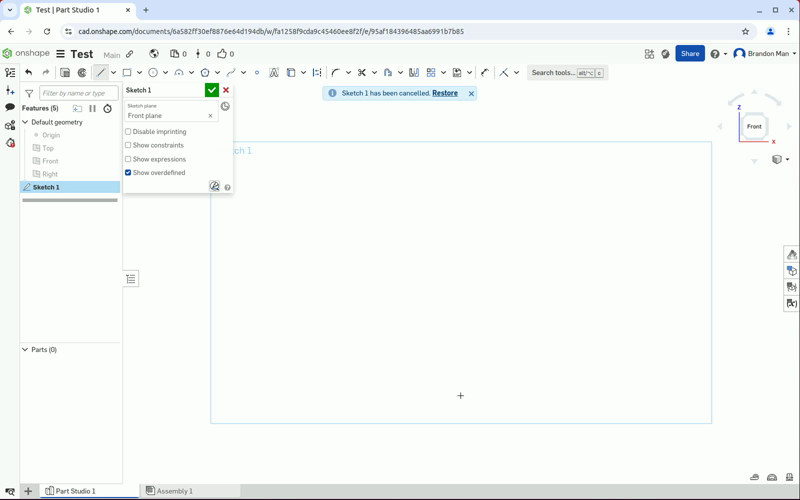
key_up(shift)
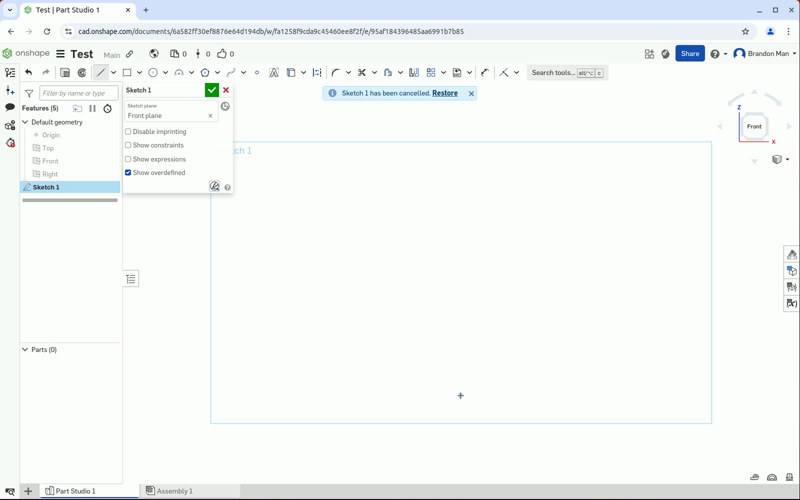
key_down(shift)
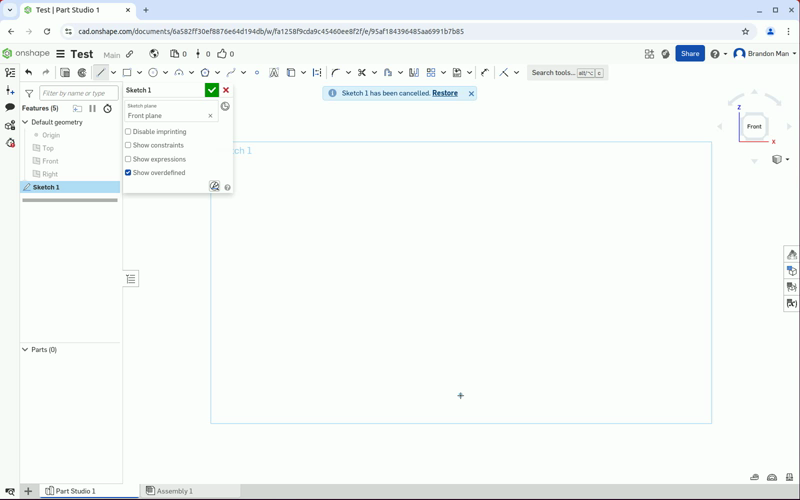
mouse_move(516, 282)
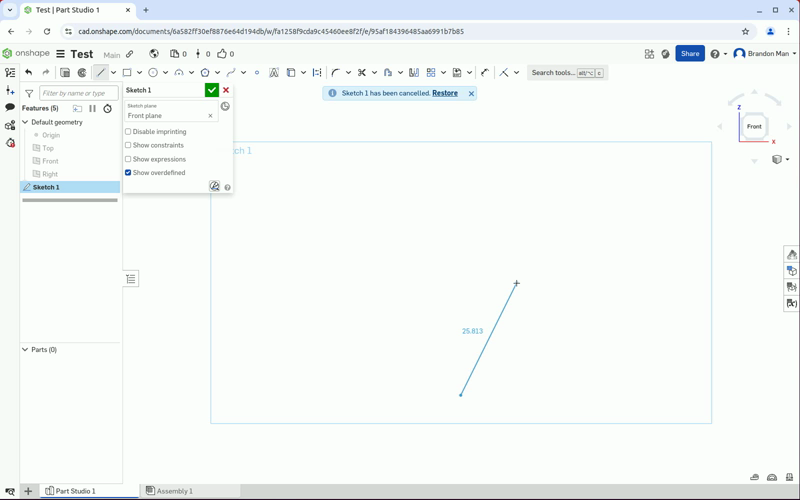
click(516, 282)
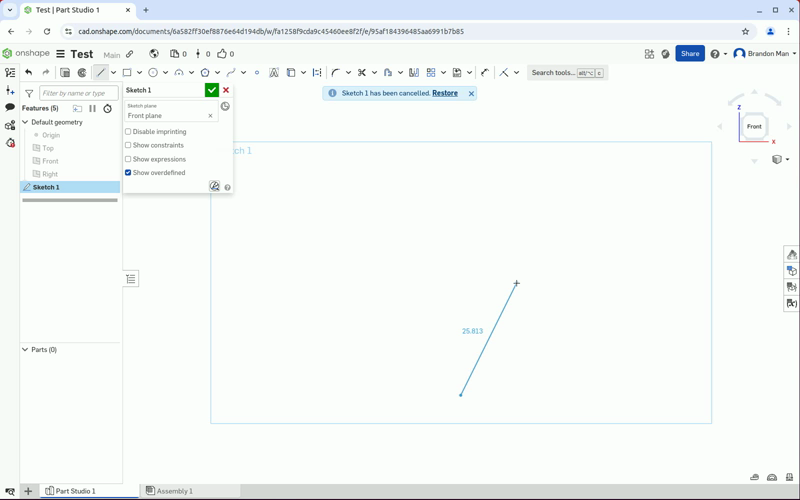
key_up(shift)
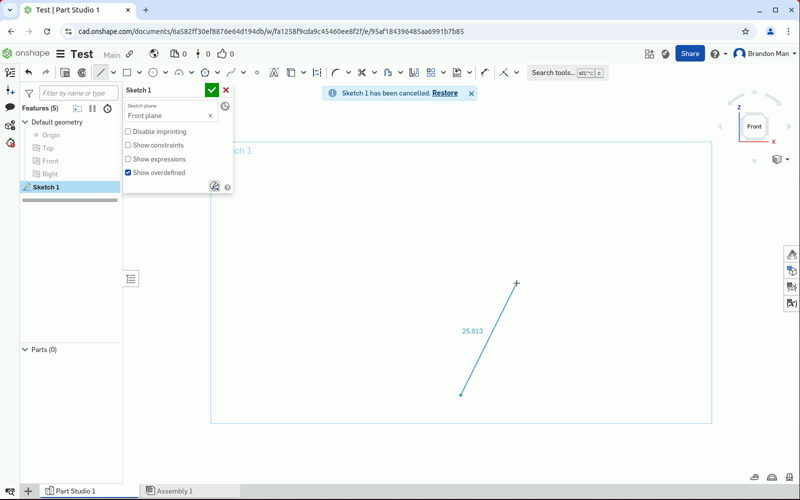
key_down(shift)
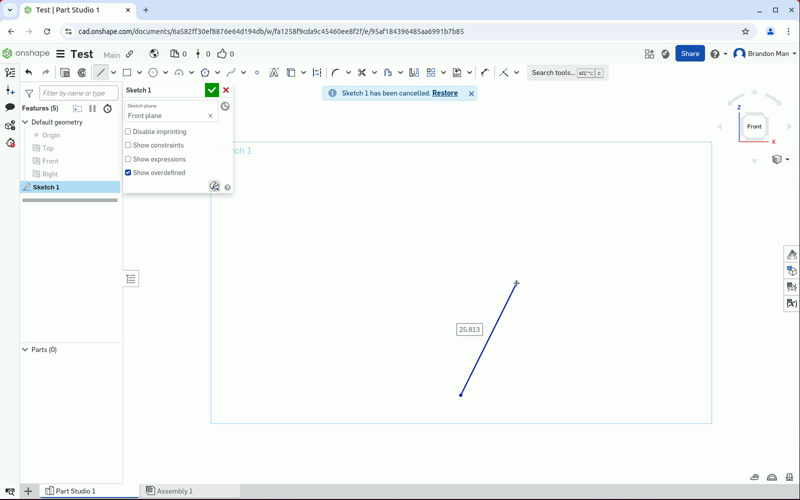
mouse_move(546, 282)
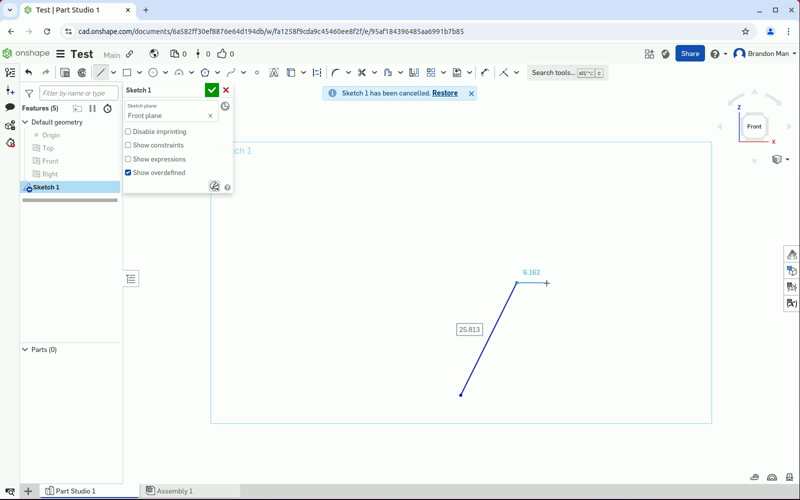
mouse_move(496, 282)
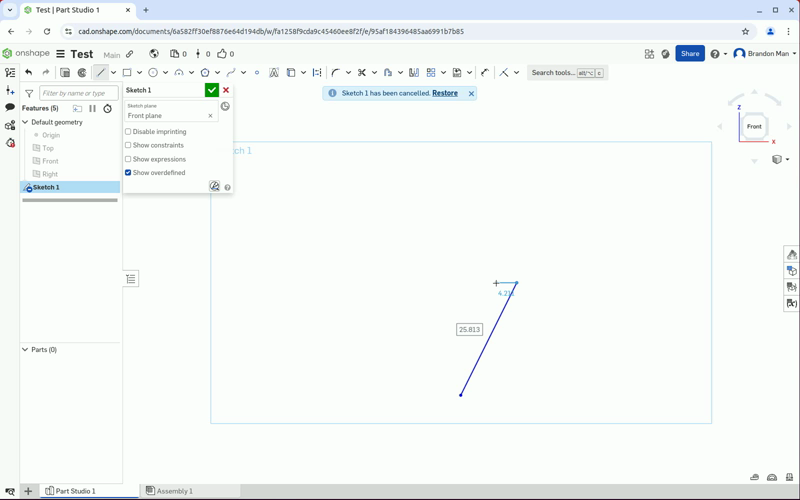
click(496, 282)
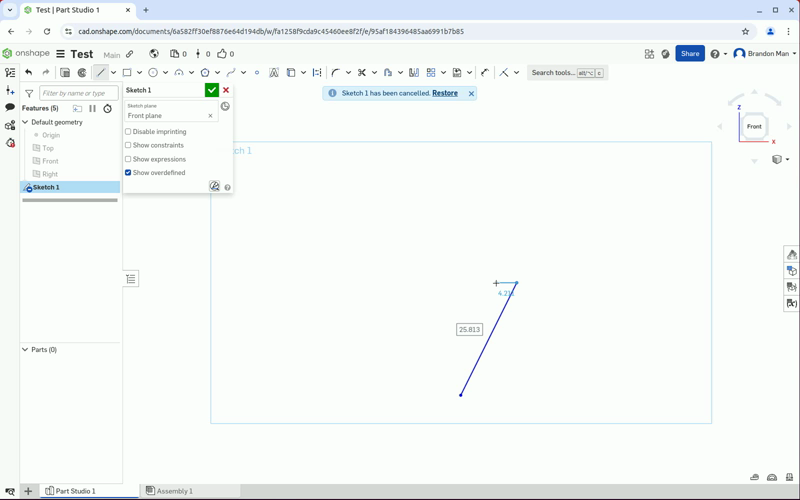
key_up(shift)
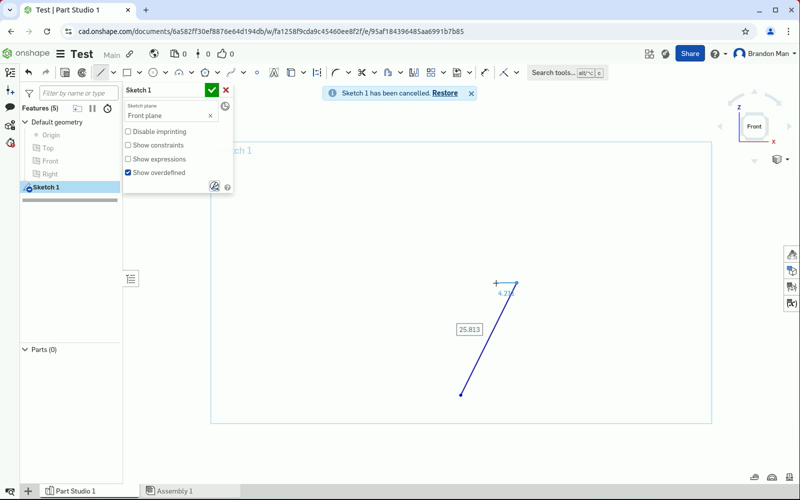
key_down(shift)
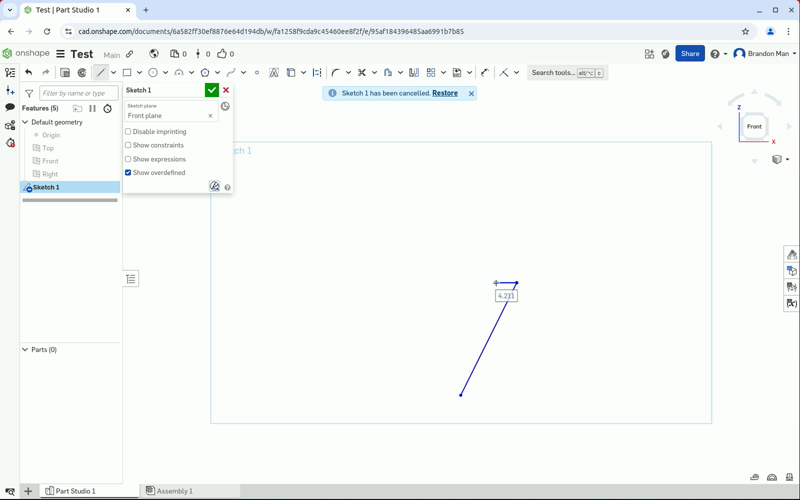
mouse_move(526, 282)
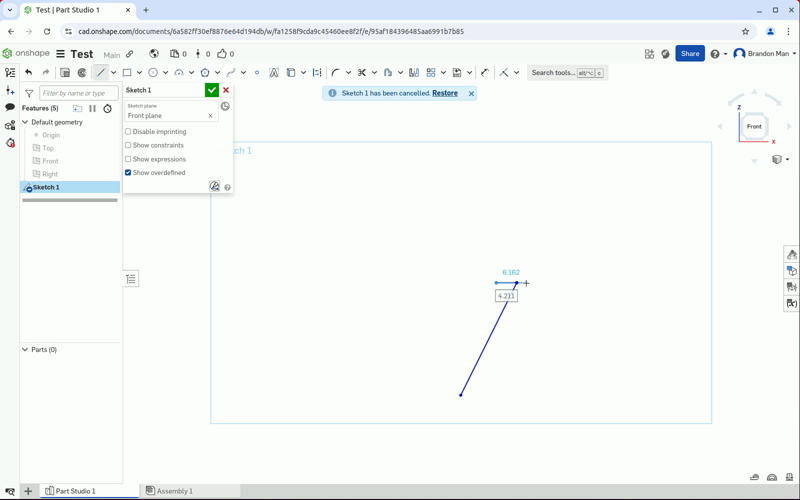
mouse_move(477, 324)
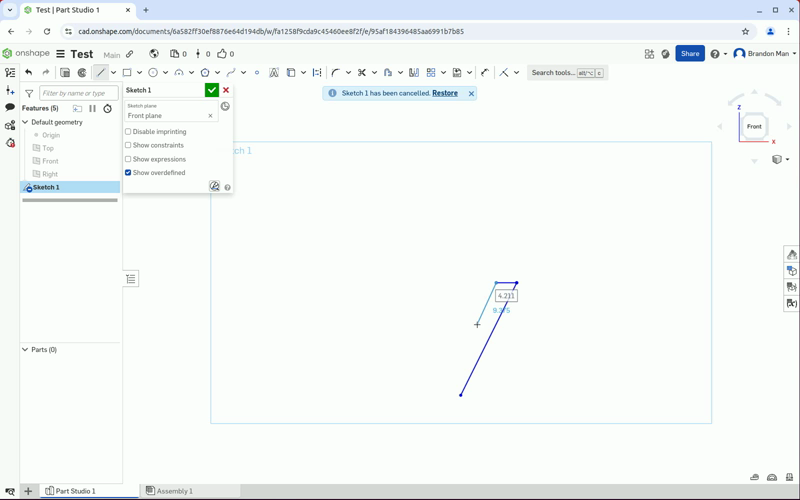
click(477, 324)
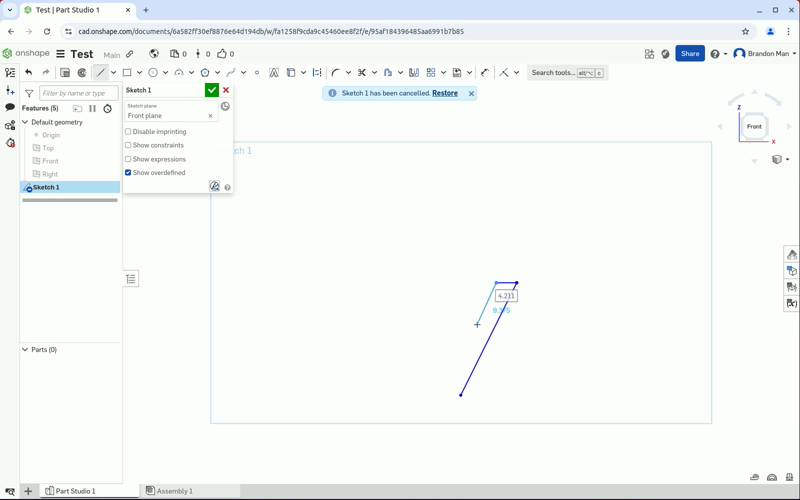
key_up(shift)
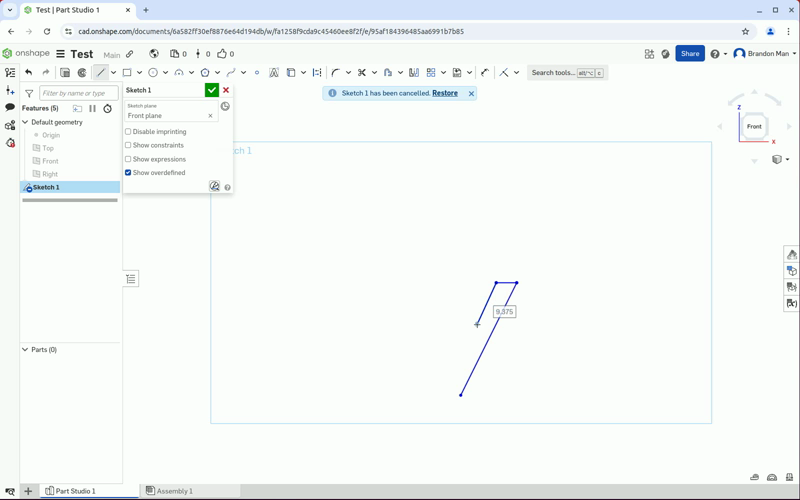
key_down(shift)
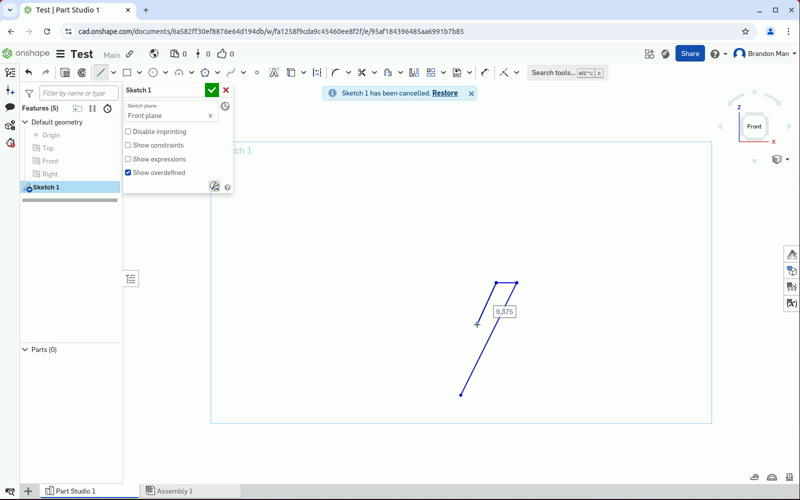
mouse_move(507, 324)
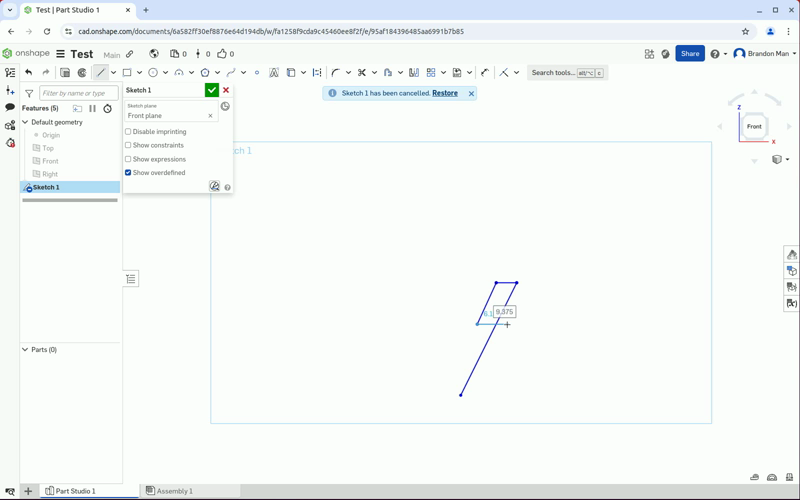
mouse_move(477, 282)
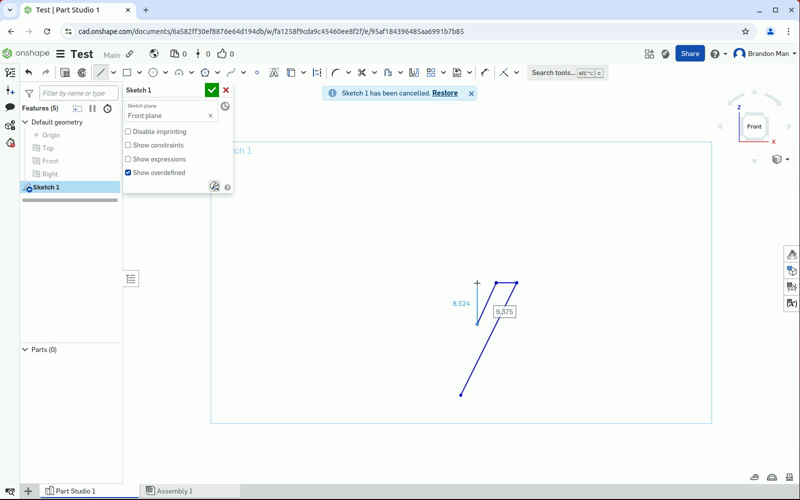
click(477, 282)
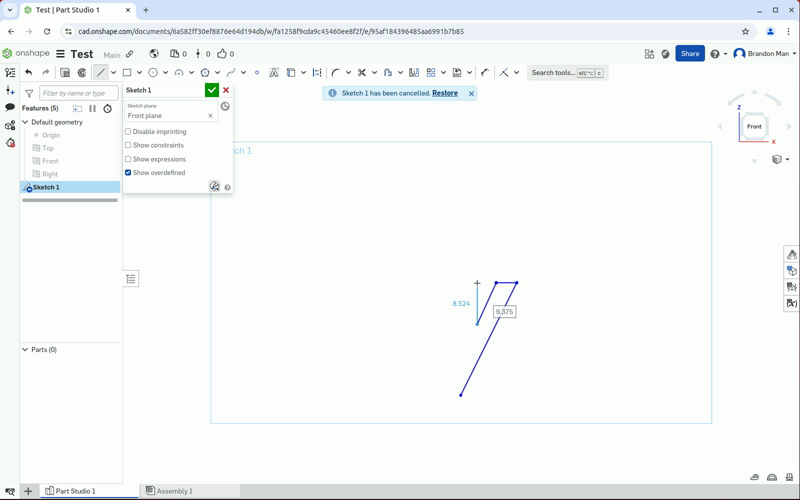
key_up(shift)
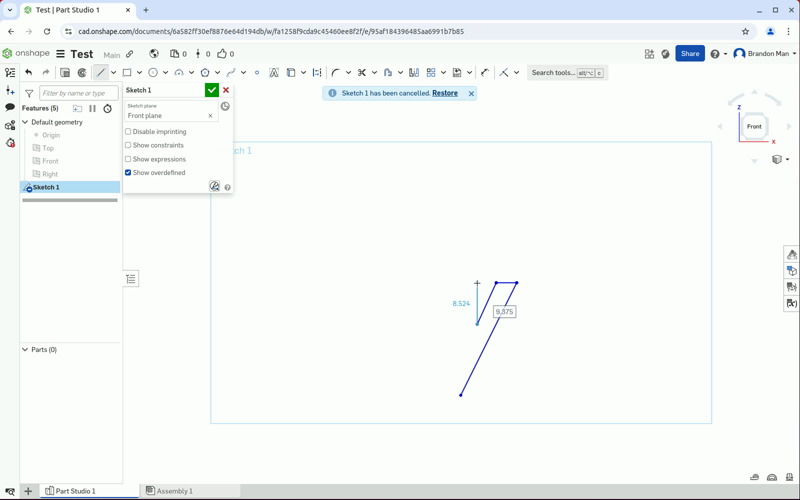
key_down(shift)
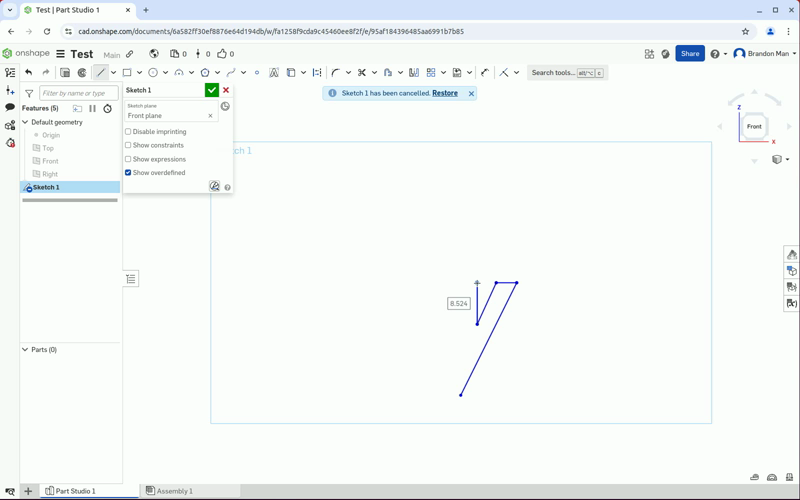
mouse_move(507, 282)
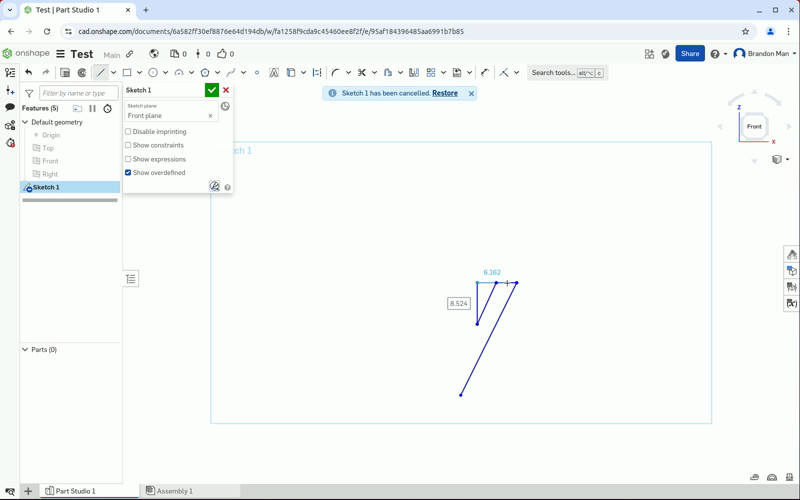
mouse_move(460, 282)
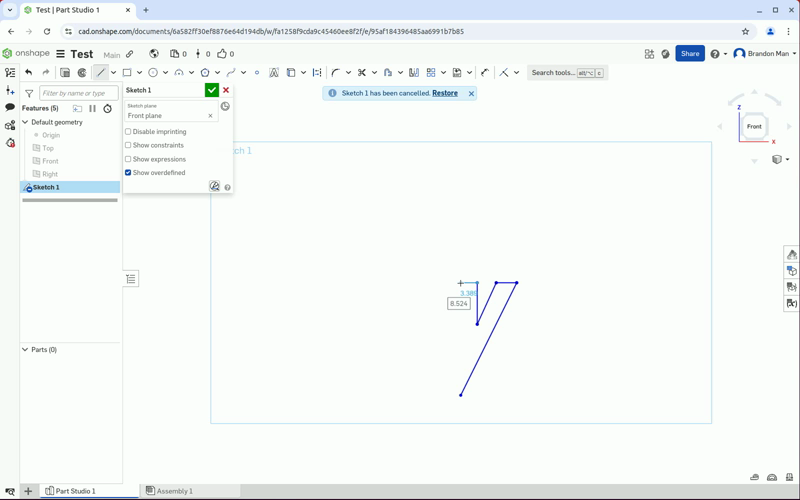
click(460, 282)
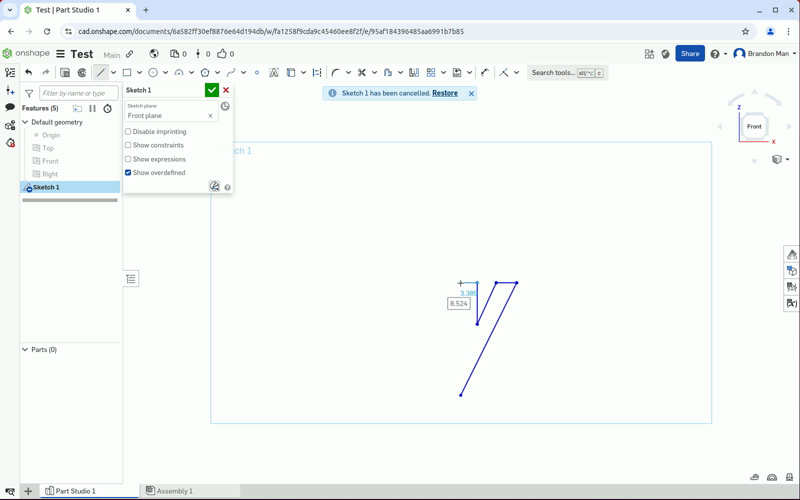
key_up(shift)
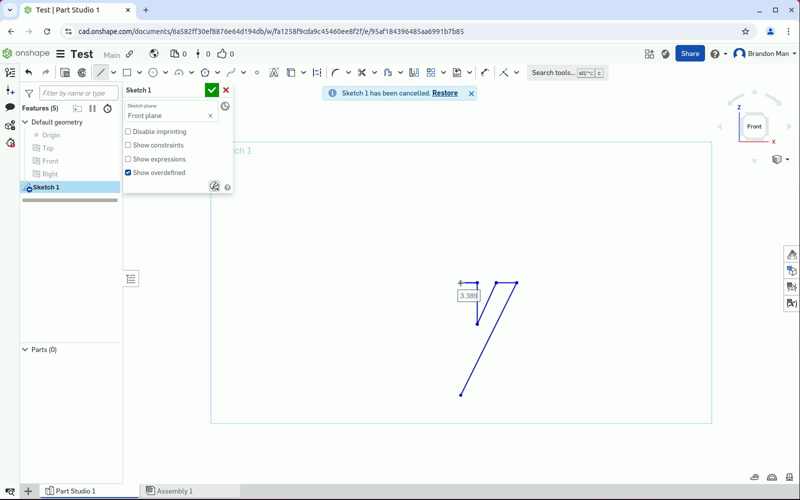
key_down(shift)
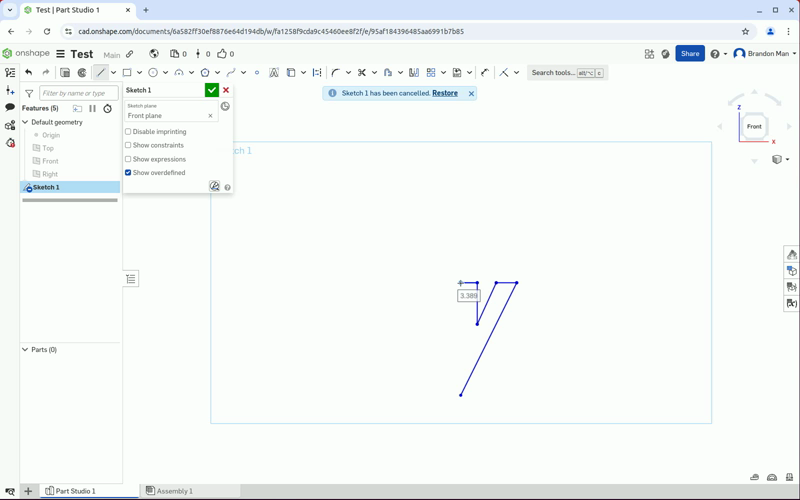
mouse_move(460, 395)
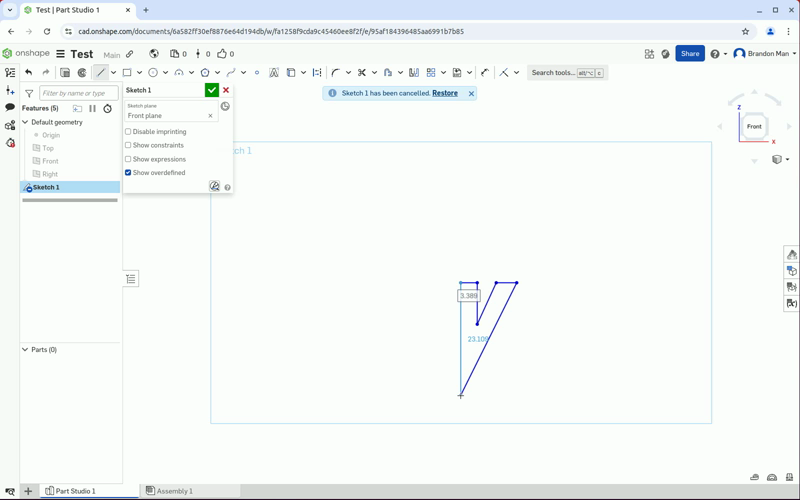
key_up(shift)
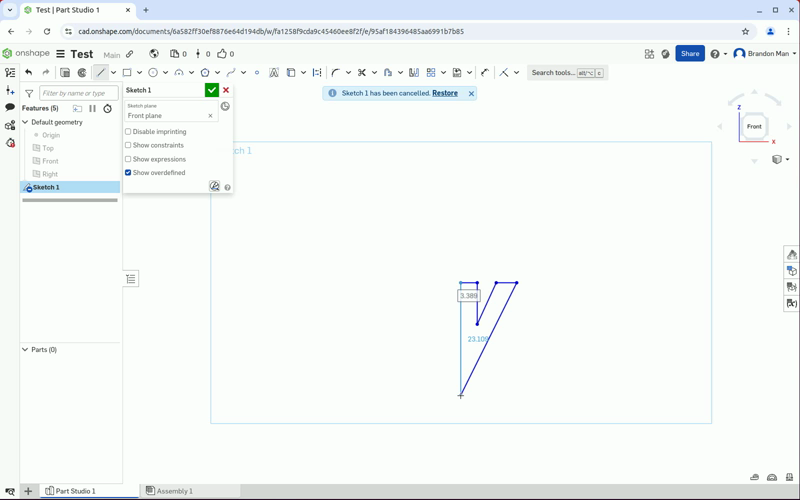
click(460, 395)
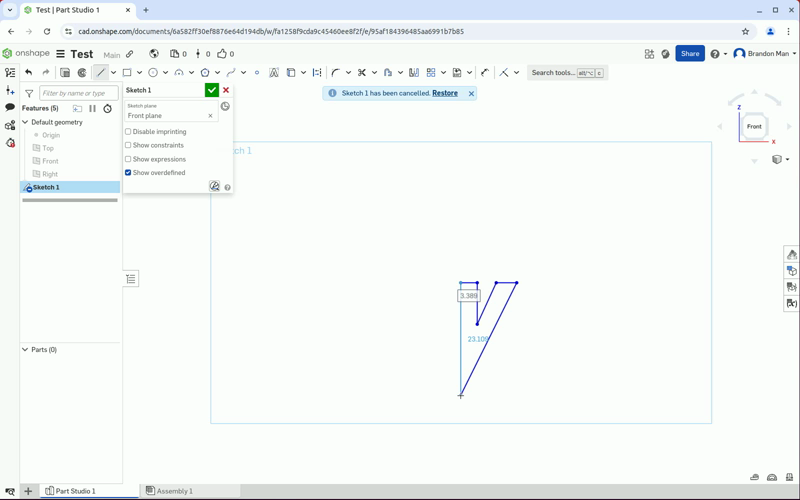
key(esc)
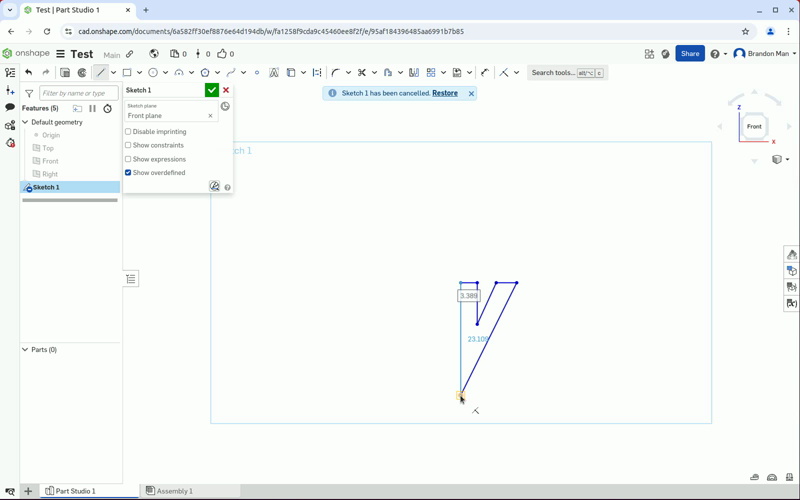
mouse_move(471, 309)
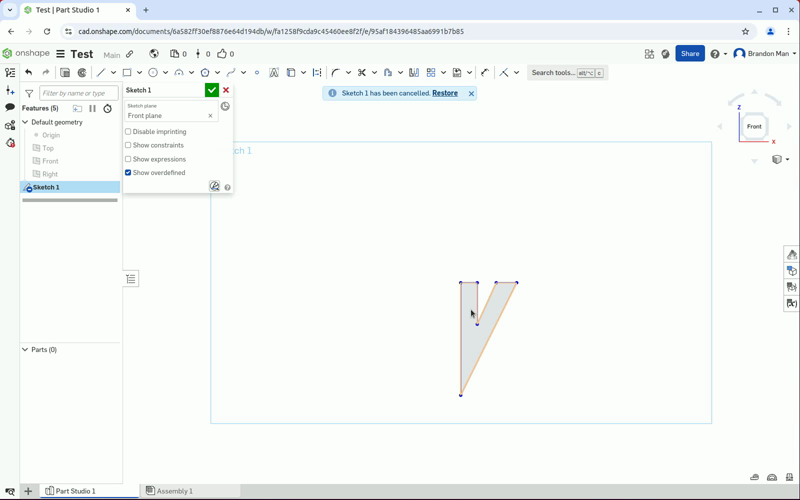
click(471, 309)
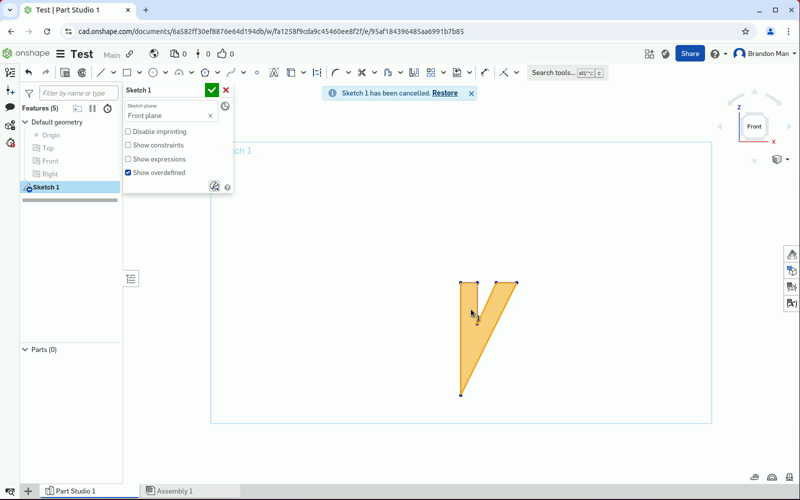
mouse_move(73, 352)
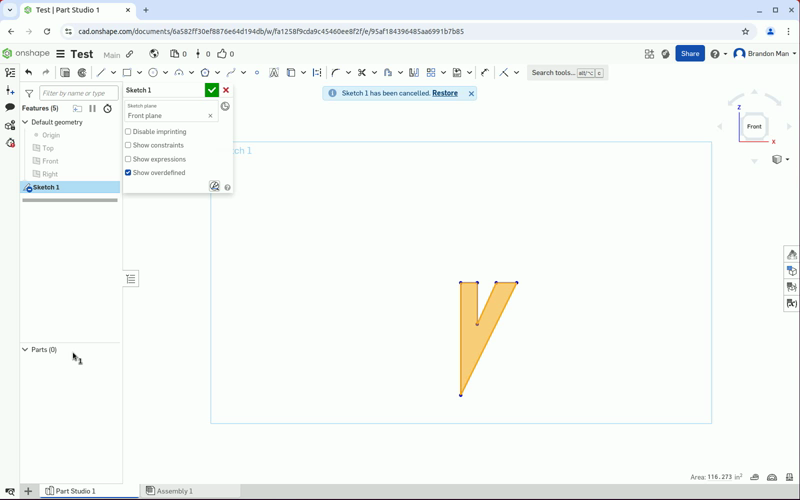
key(shift+y)
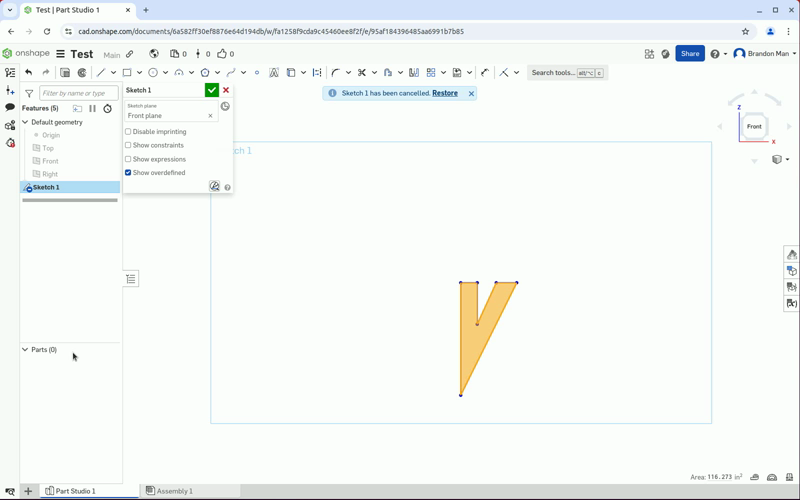
key(shift+e)
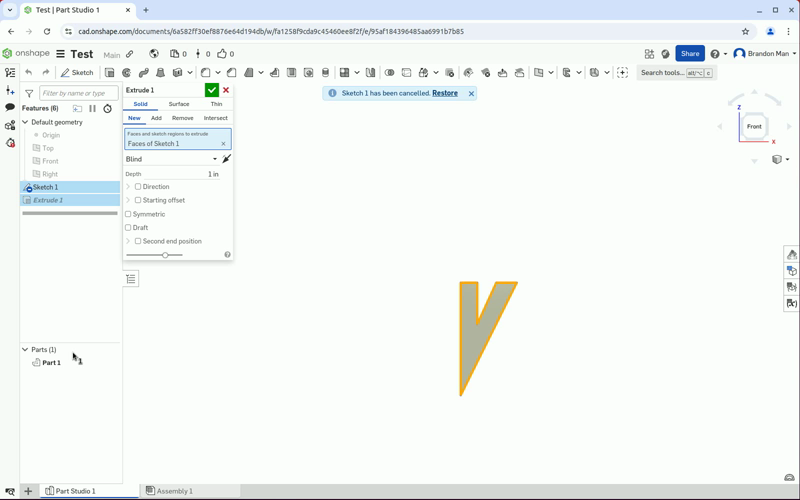
mouse_move(143, 106)
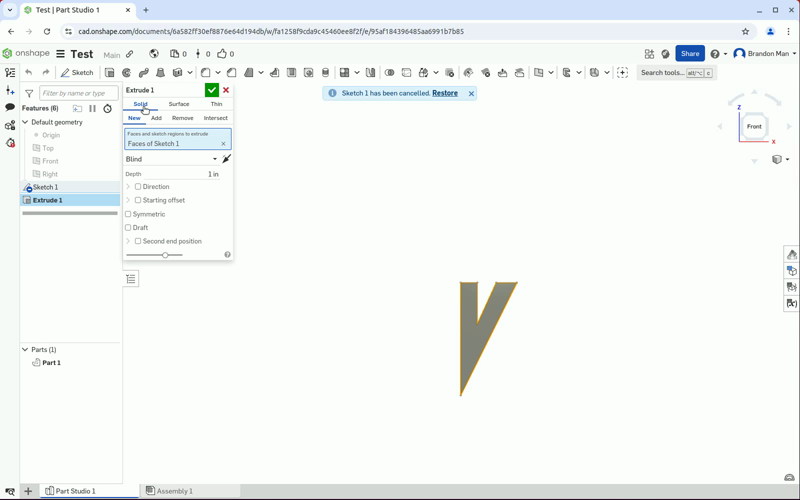
click(143, 106)
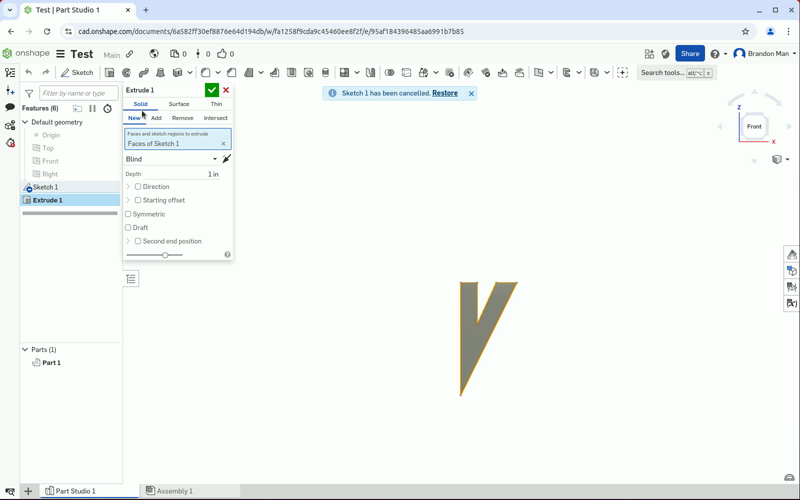
mouse_move(137, 120)
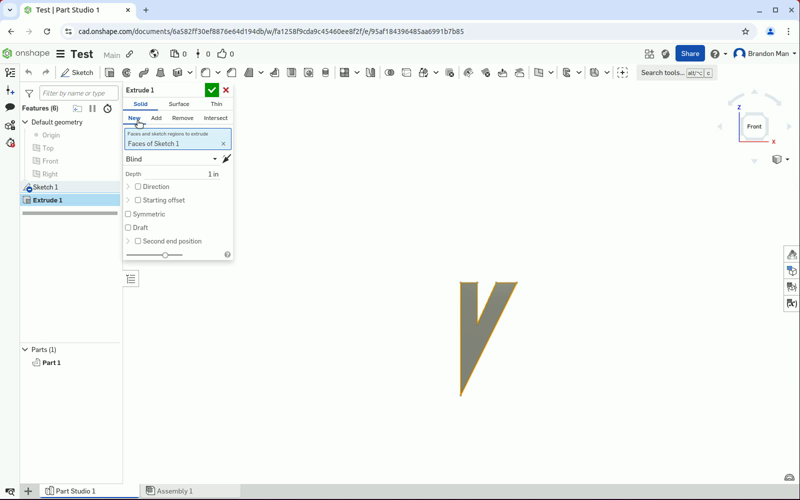
click(137, 120)
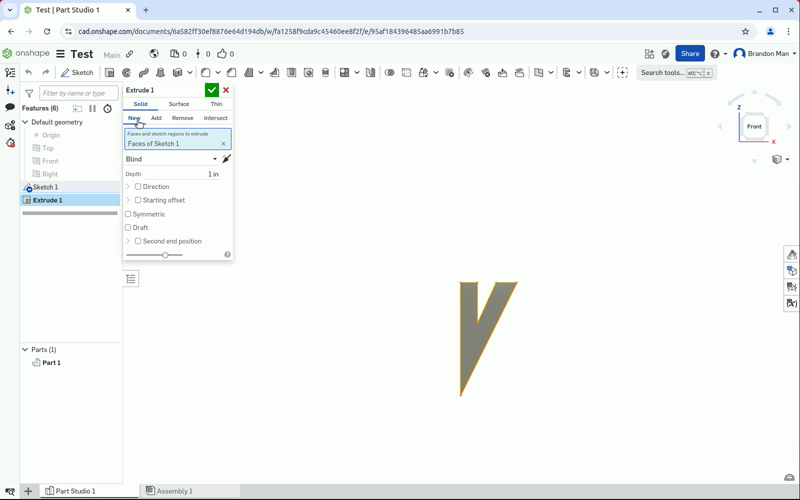
key(tab, 4)
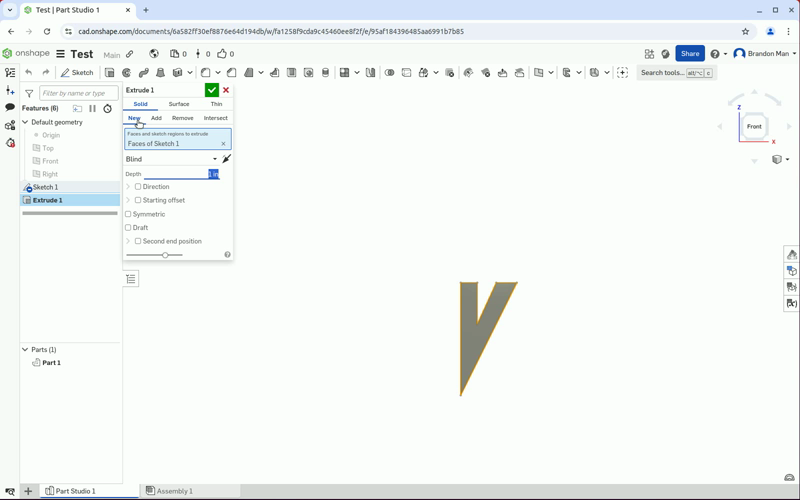
text(4.574)
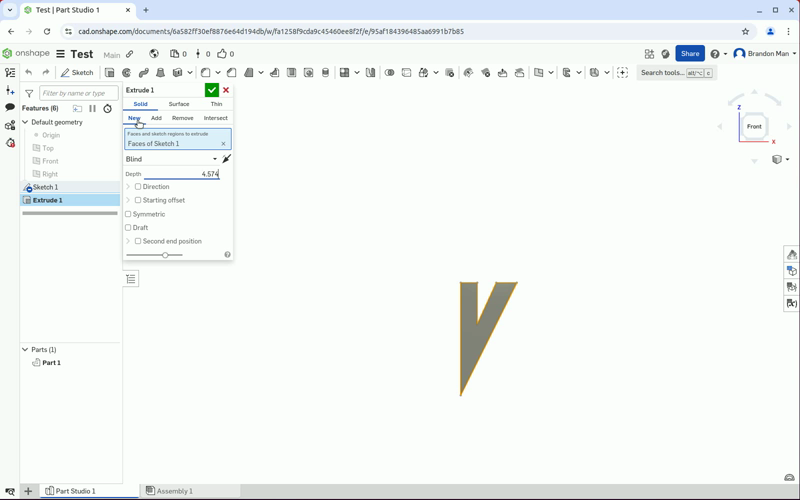
key(enter)
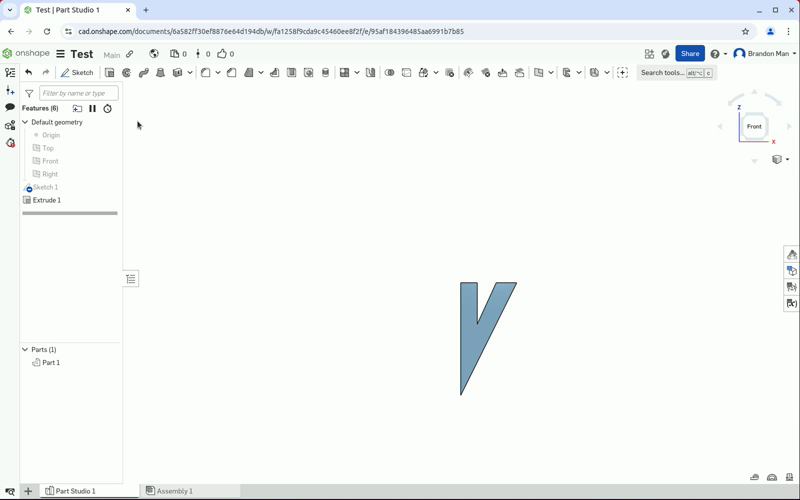
key(shift+h)
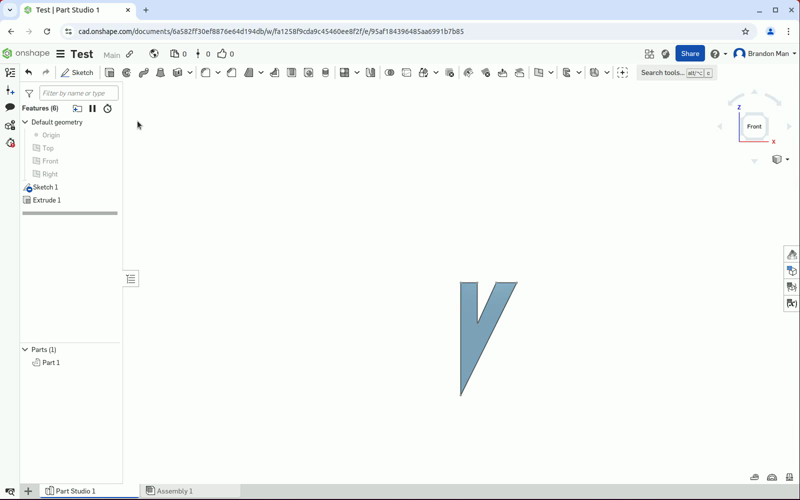
key(shift+h)
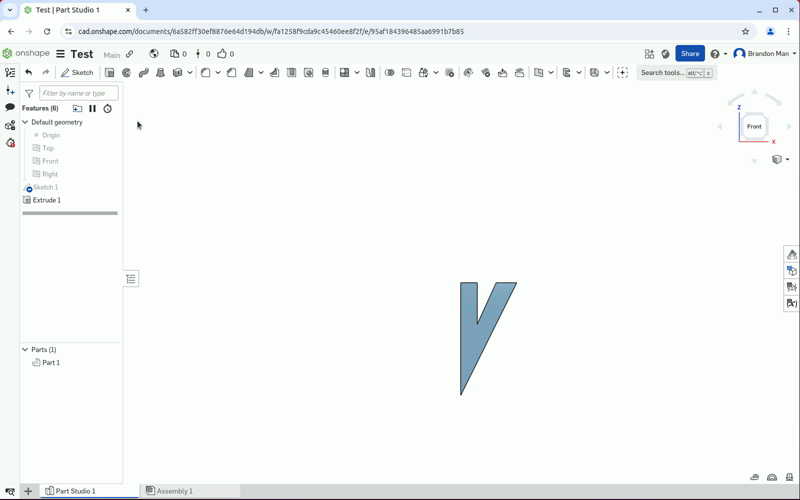
mouse_move(73, 189)
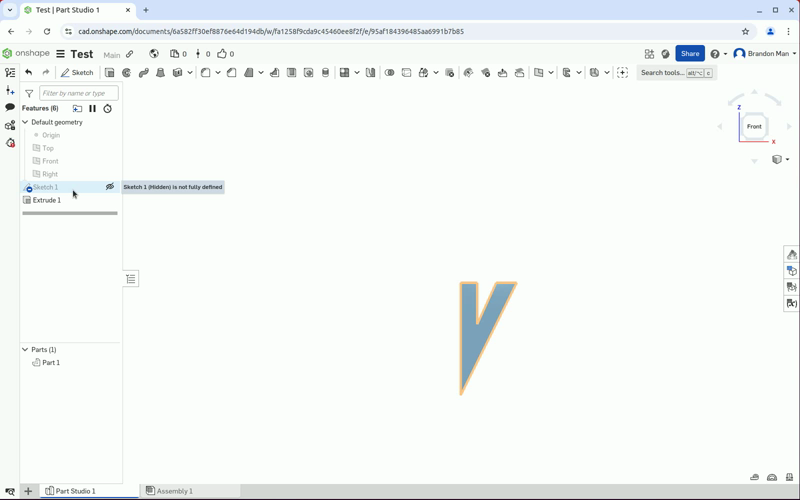
click(73, 189)
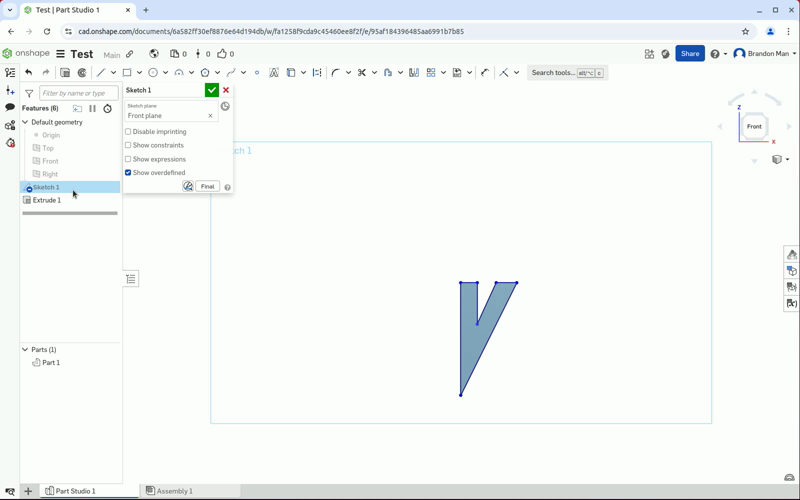
mouse_move(229, 92)
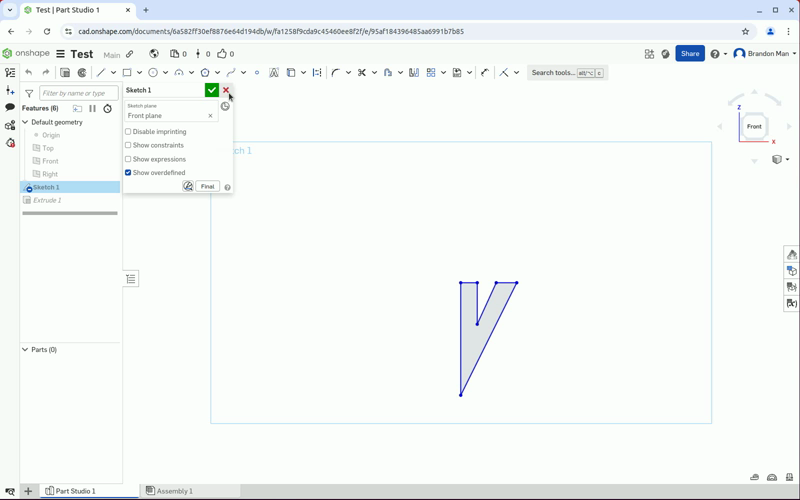
click(229, 92)
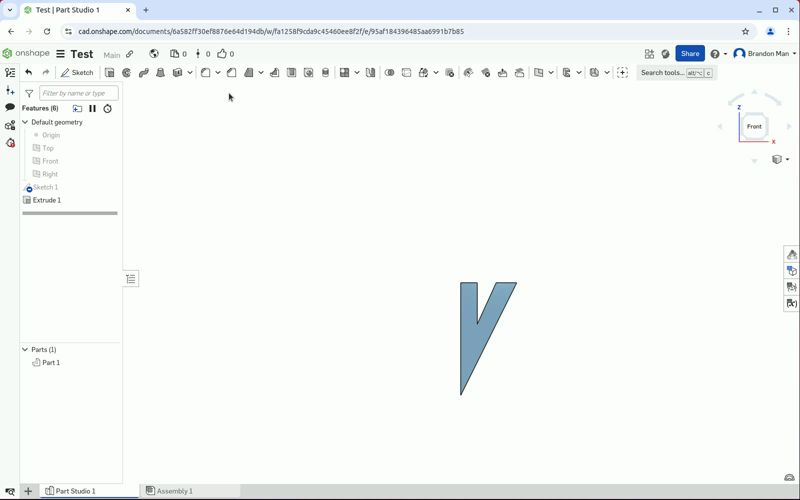
mouse_move(73, 352)
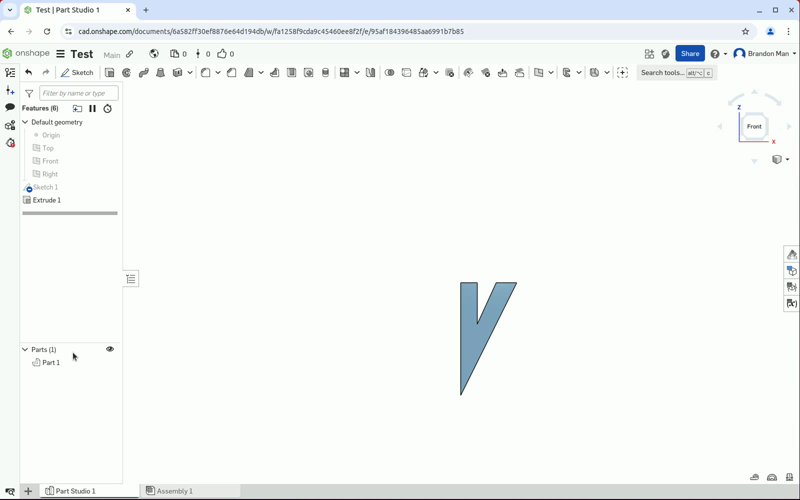
key(y)
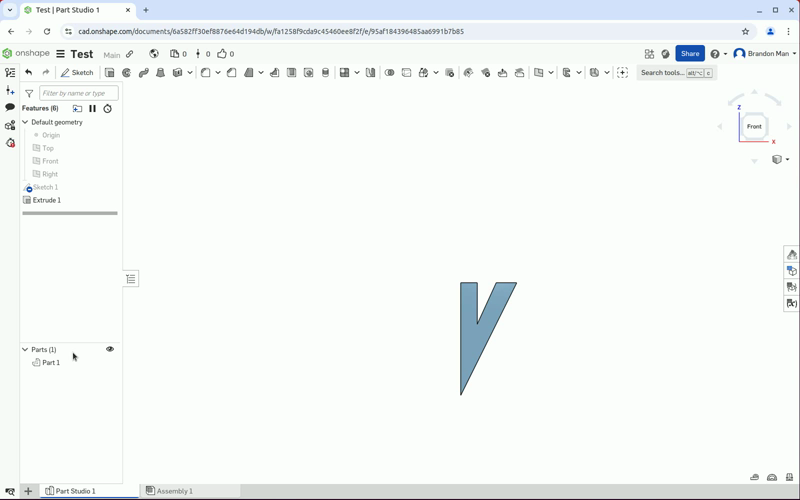
key(shift+p)
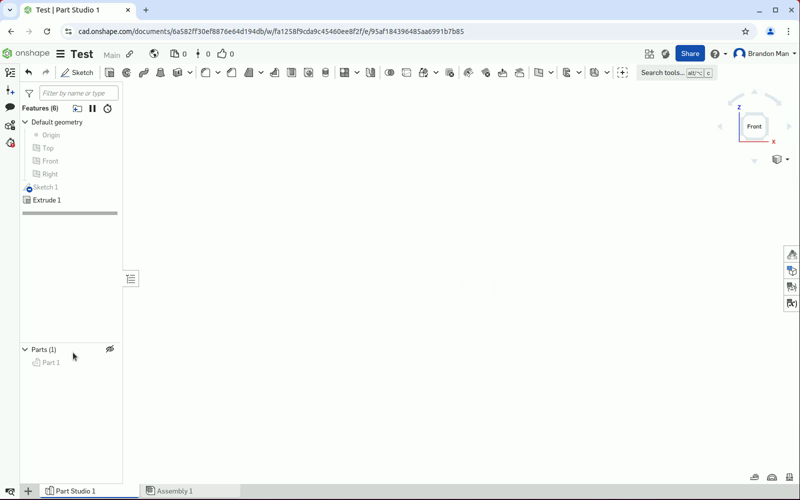
key(space)
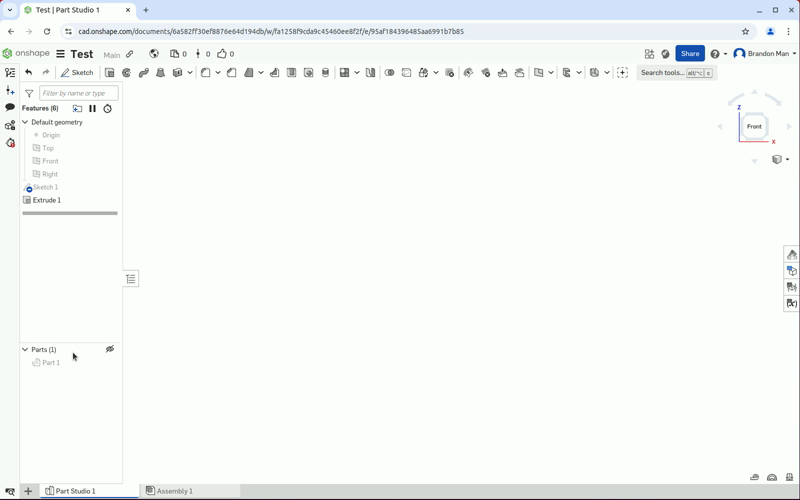
key_down(shift)
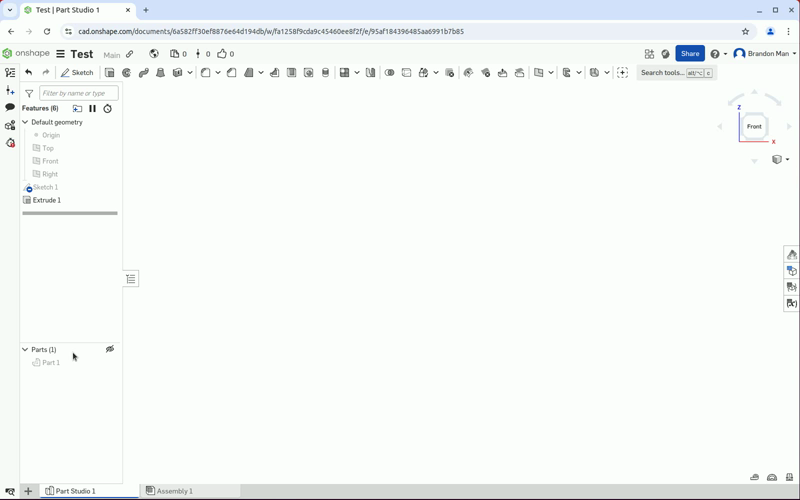
key(down)
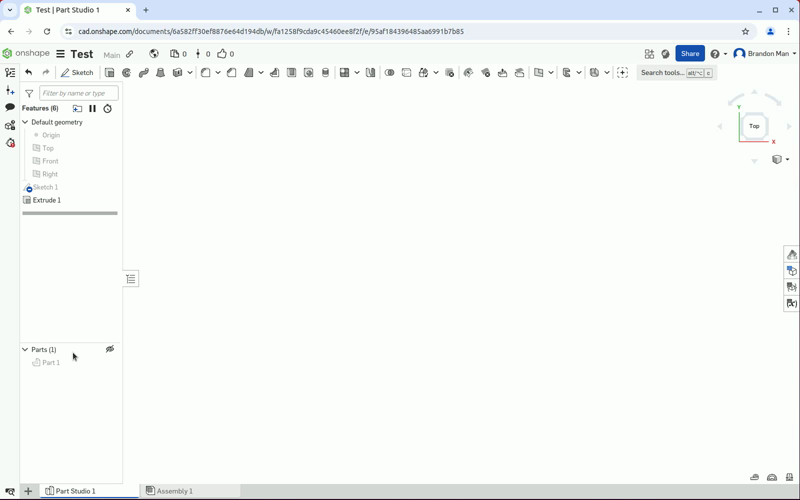
key_up(shift)
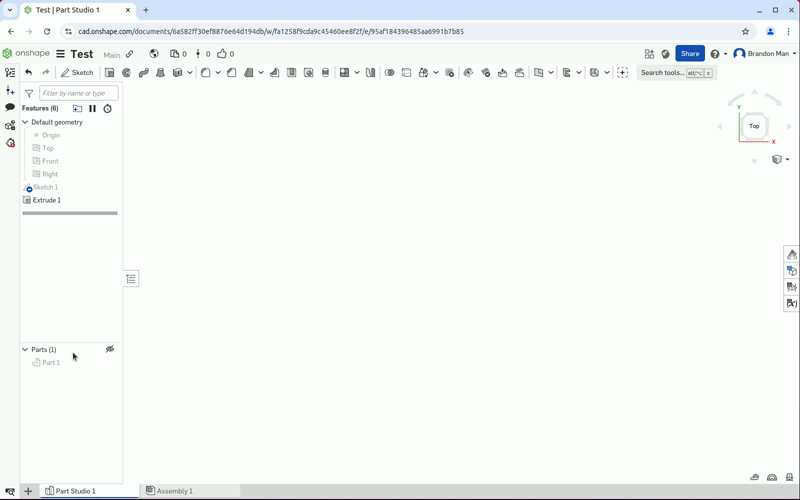
mouse_move(73, 352)
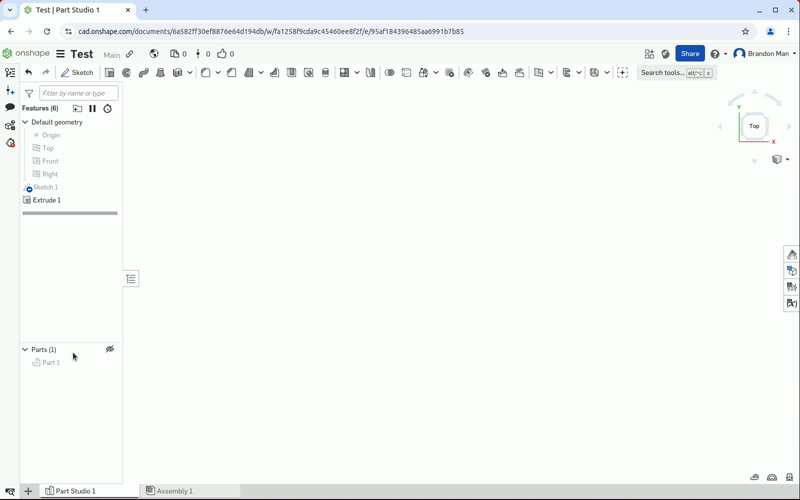
key(shift+y)
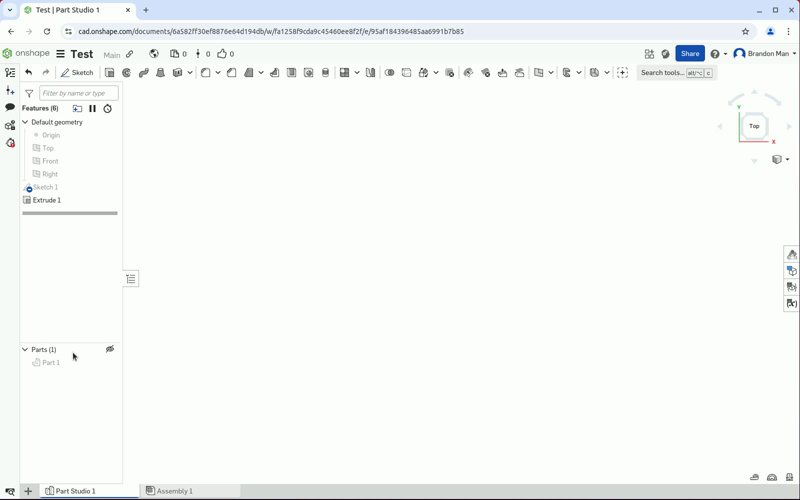
key(shift+s)
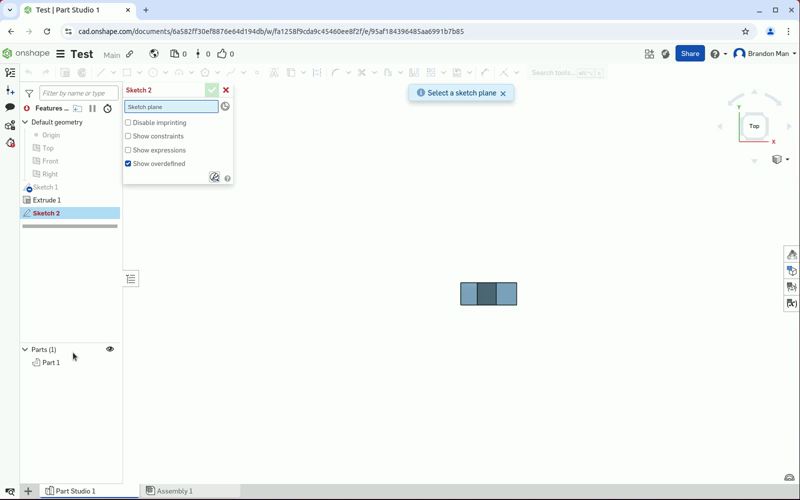
mouse_move(73, 150)
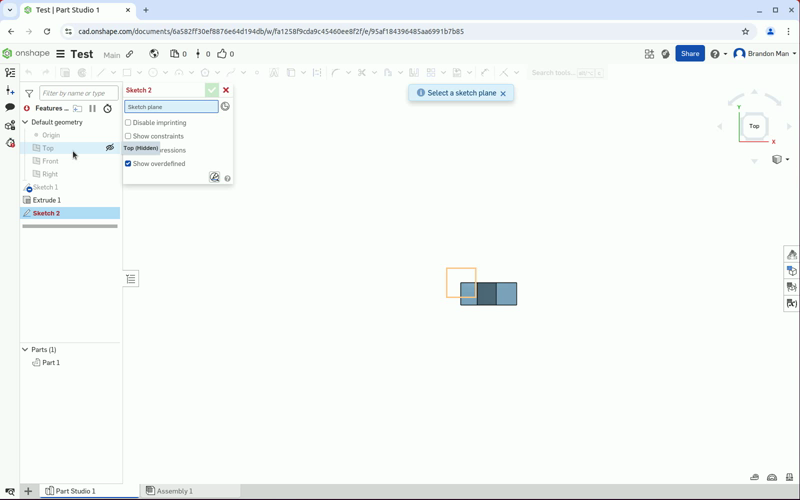
click(73, 150)
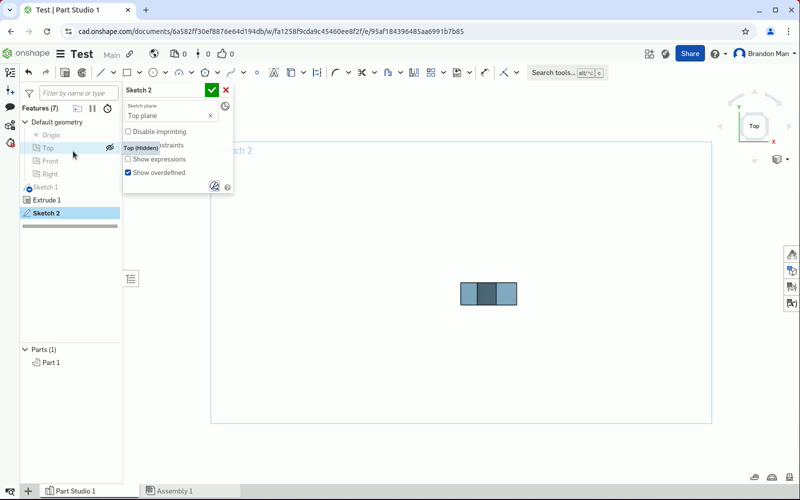
mouse_move(73, 352)
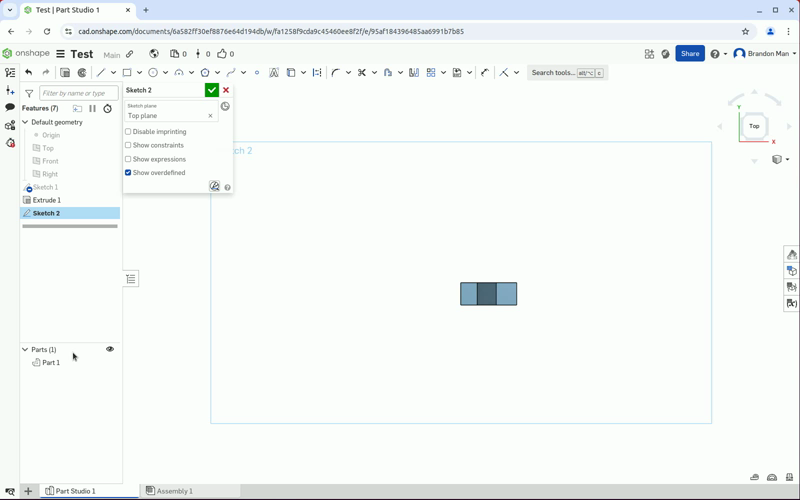
key(y)
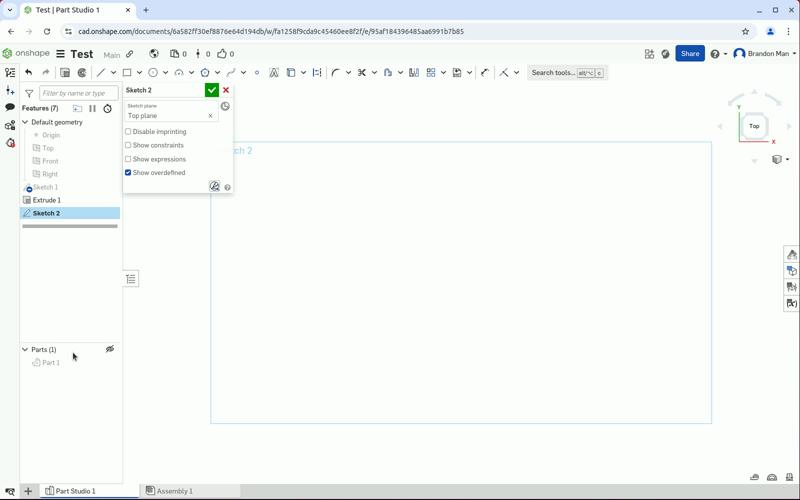
key(l)
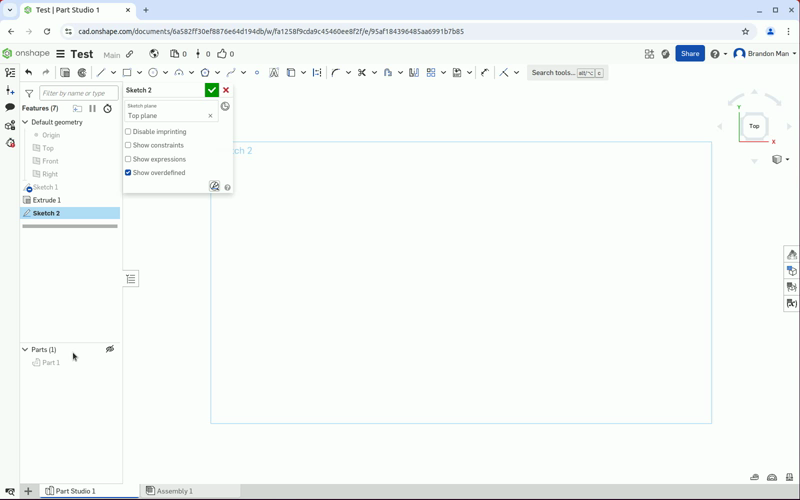
key_down(shift)
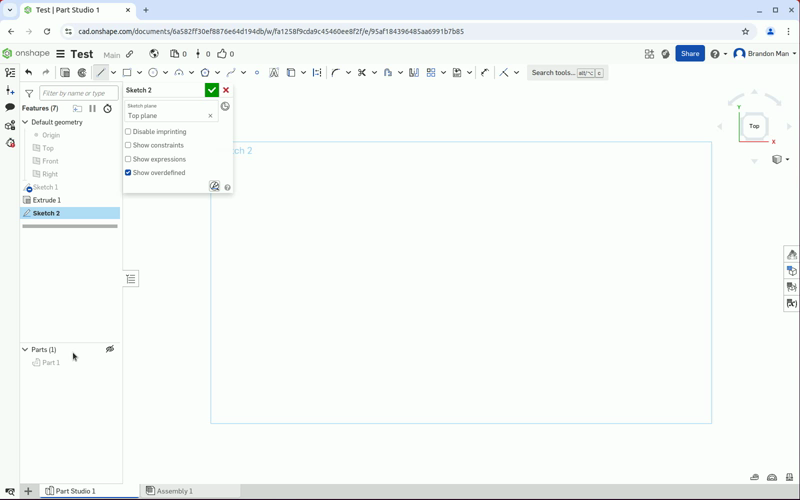
mouse_move(500, 294)
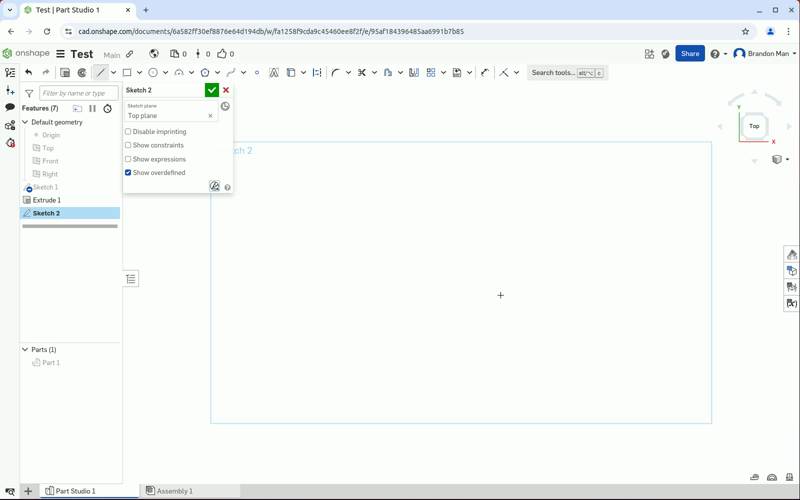
click(500, 294)
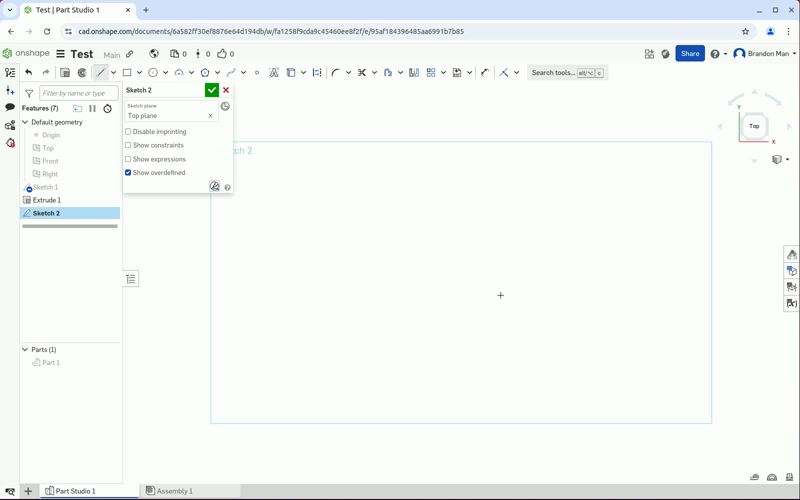
key_up(shift)
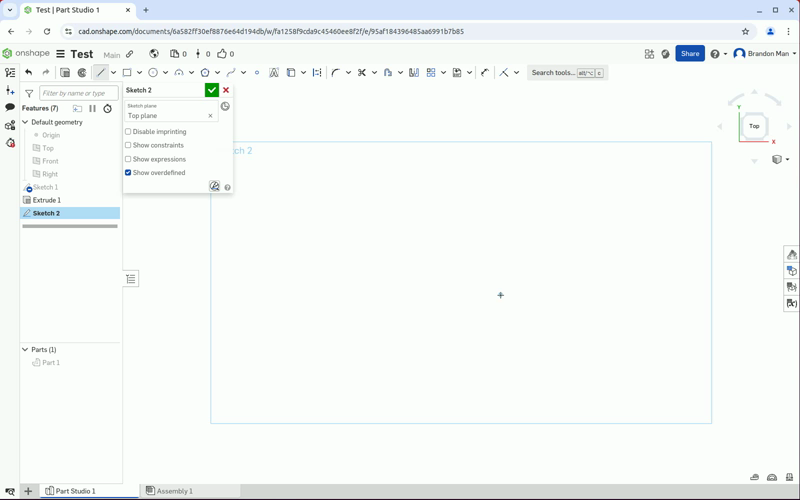
key_down(shift)
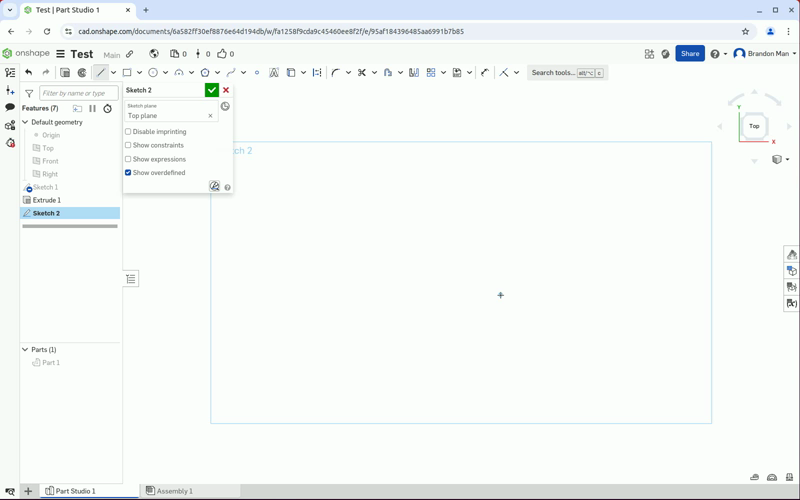
mouse_move(530, 294)
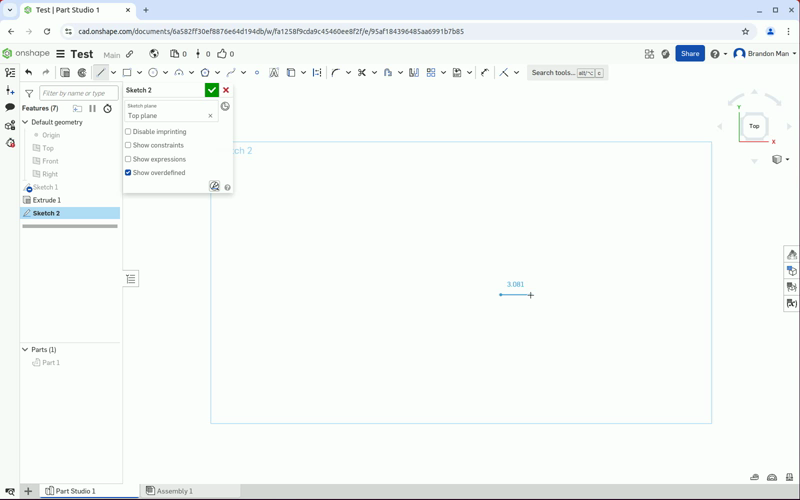
mouse_move(507, 294)
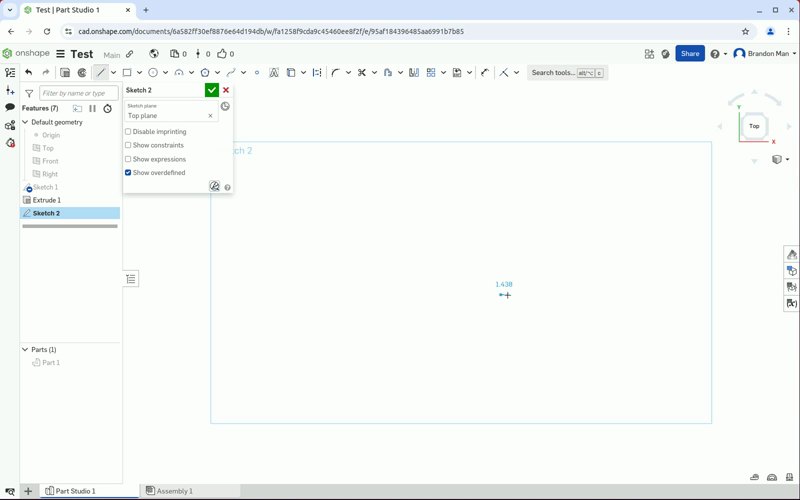
scroll(6)
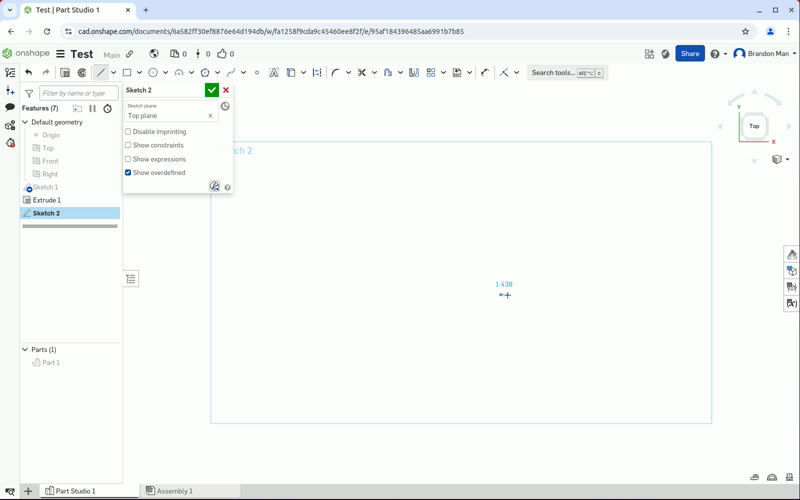
scroll(6)
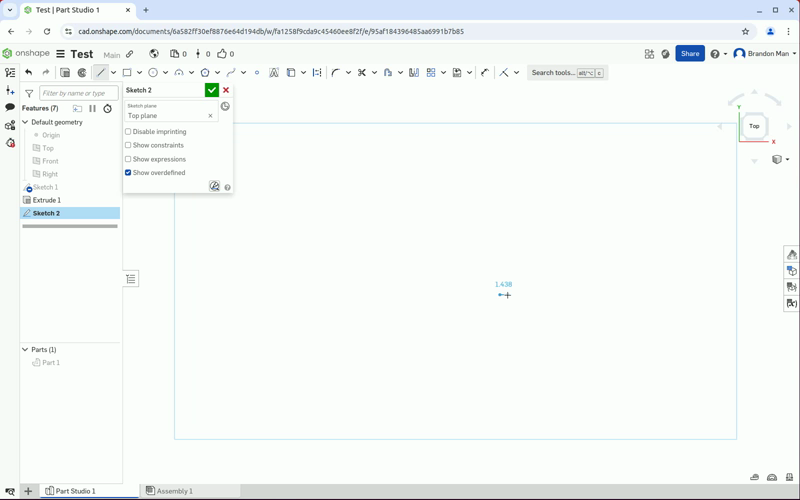
scroll(6)
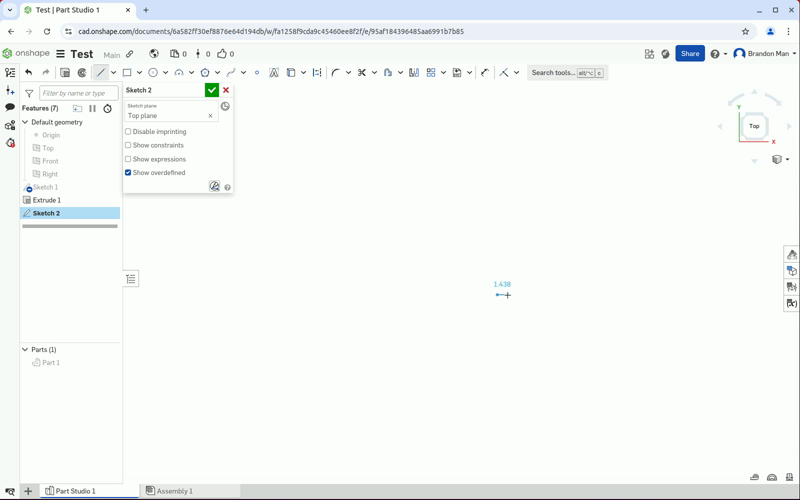
scroll(6)
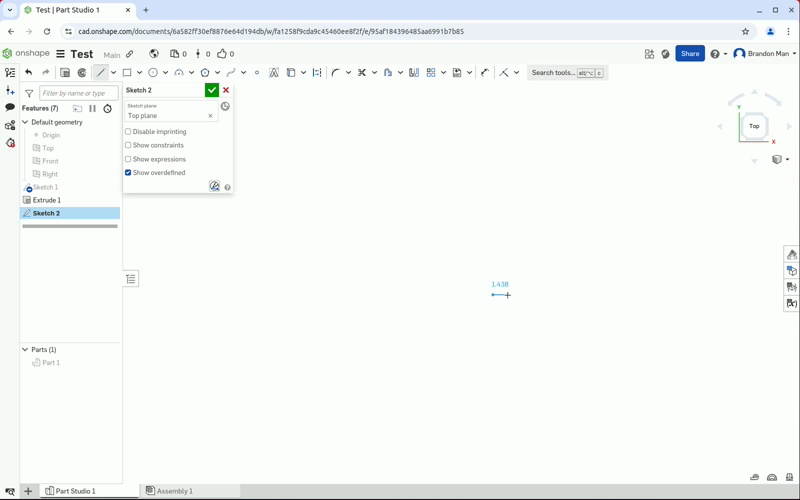
scroll(6)
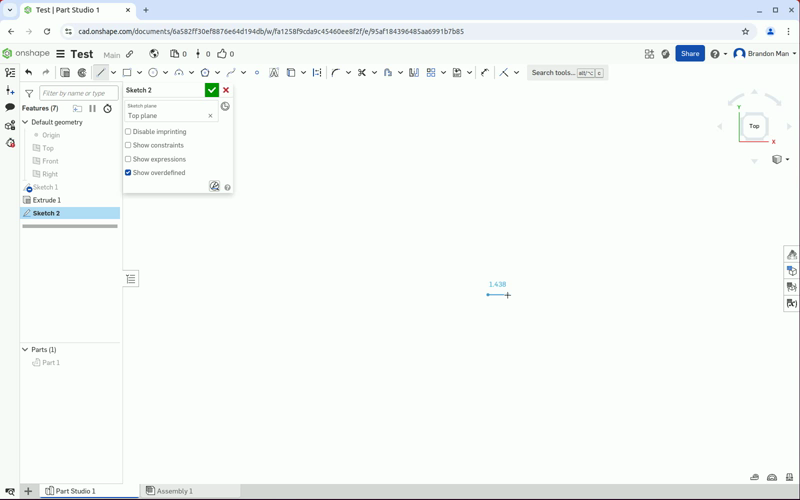
scroll(6)
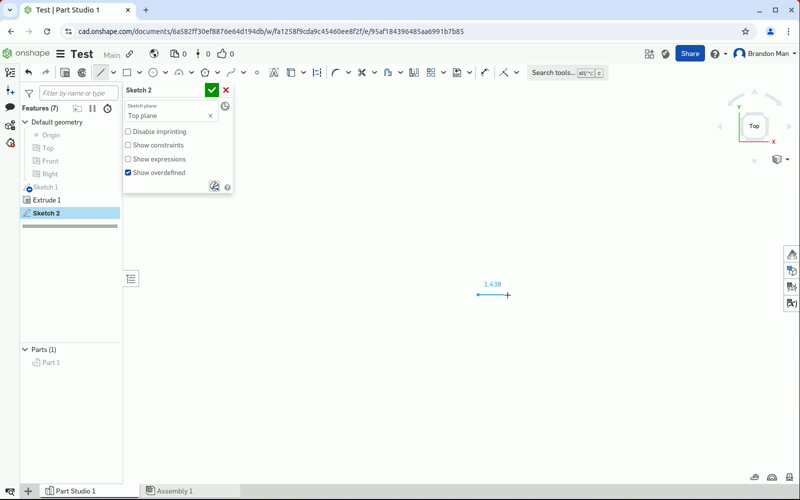
scroll(6)
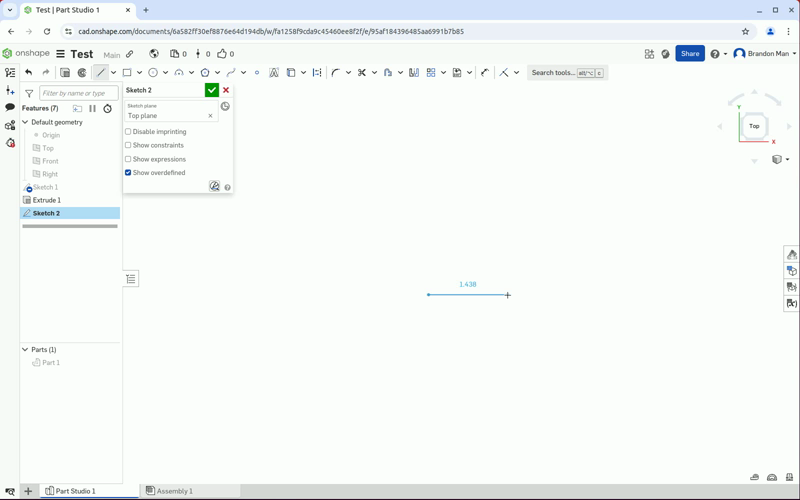
click(507, 294)
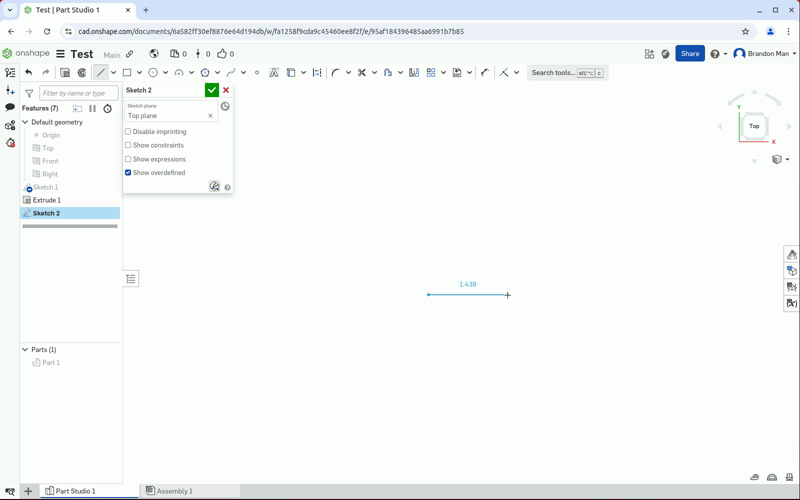
scroll(-6)
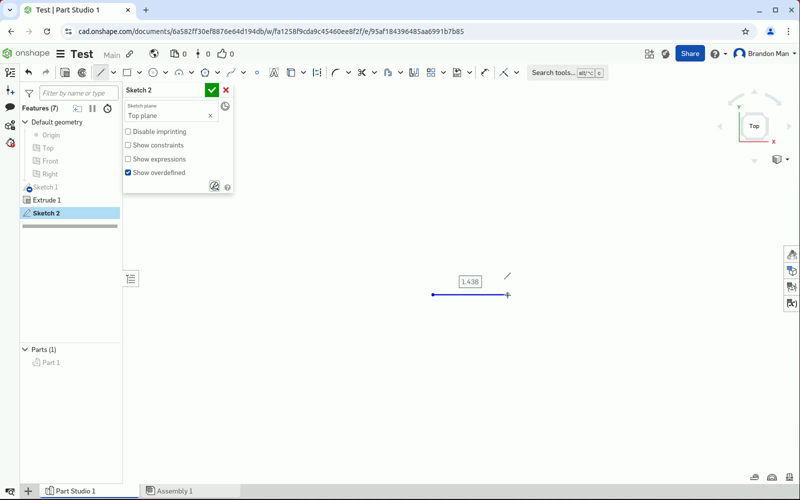
scroll(-6)
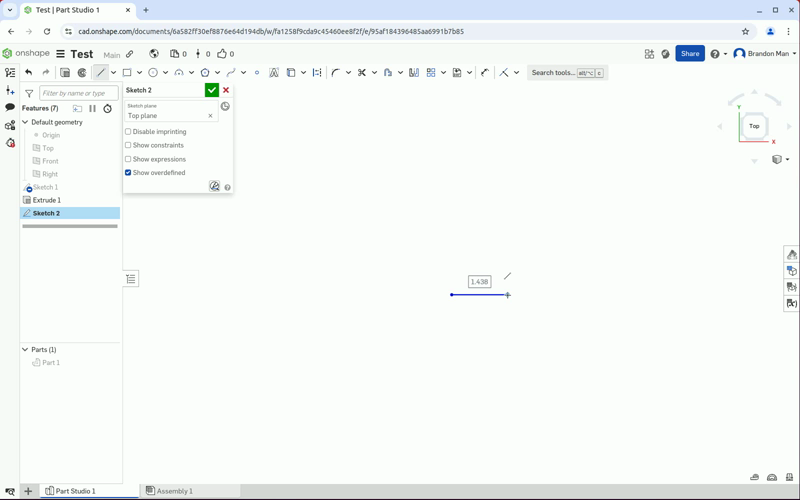
scroll(-6)
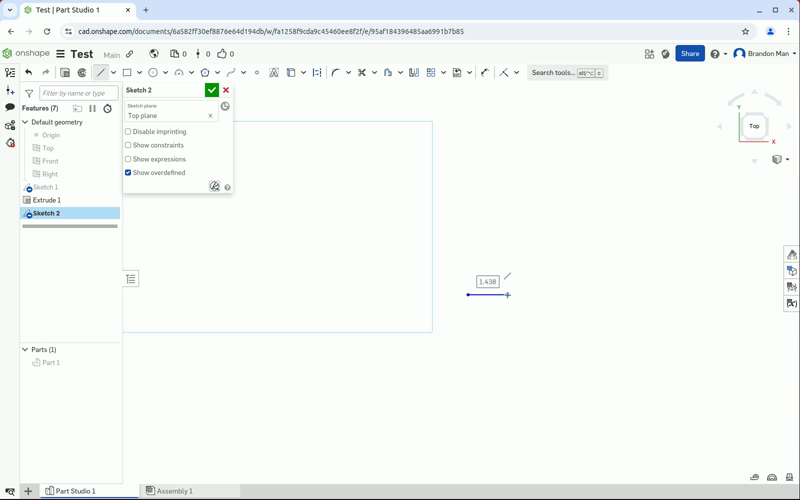
scroll(-6)
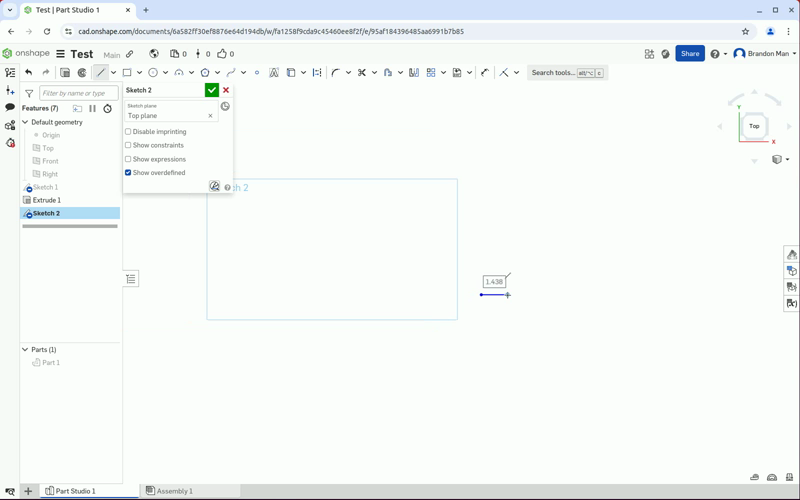
scroll(-6)
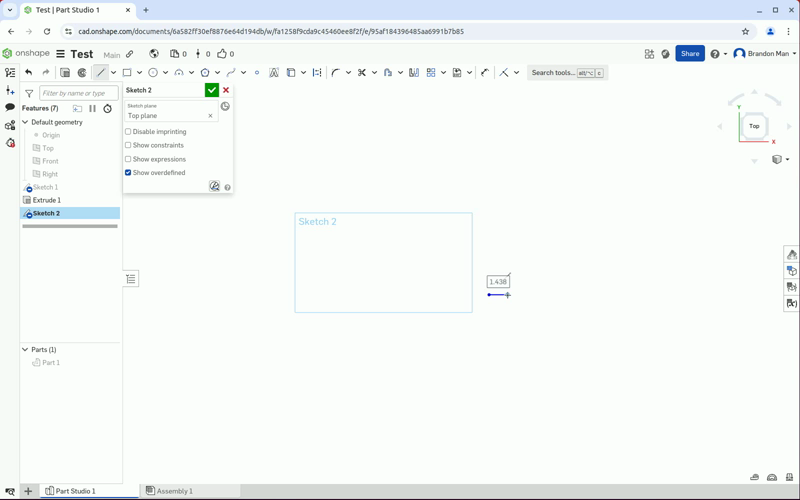
scroll(-6)
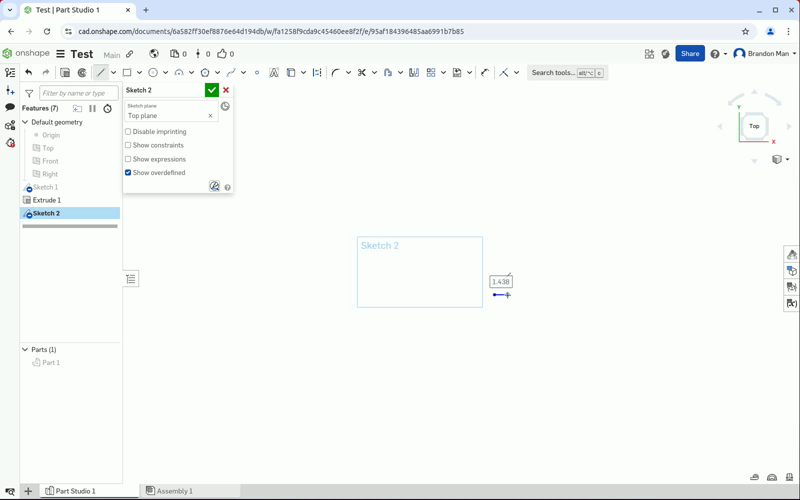
scroll(-6)
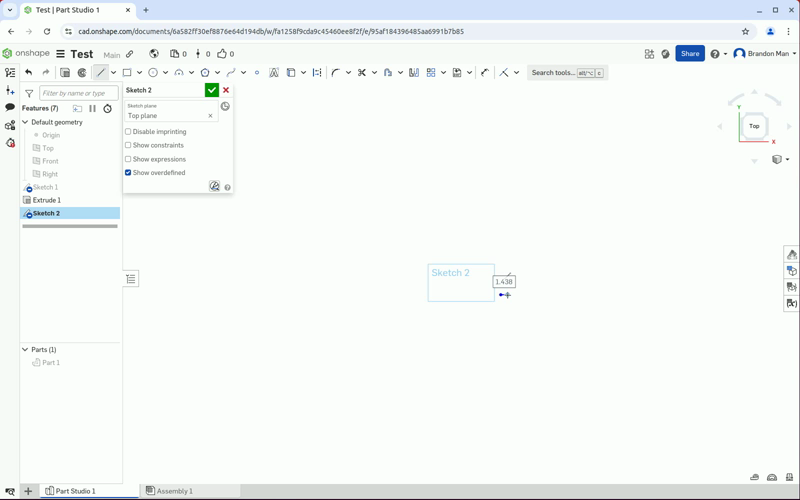
key_up(shift)
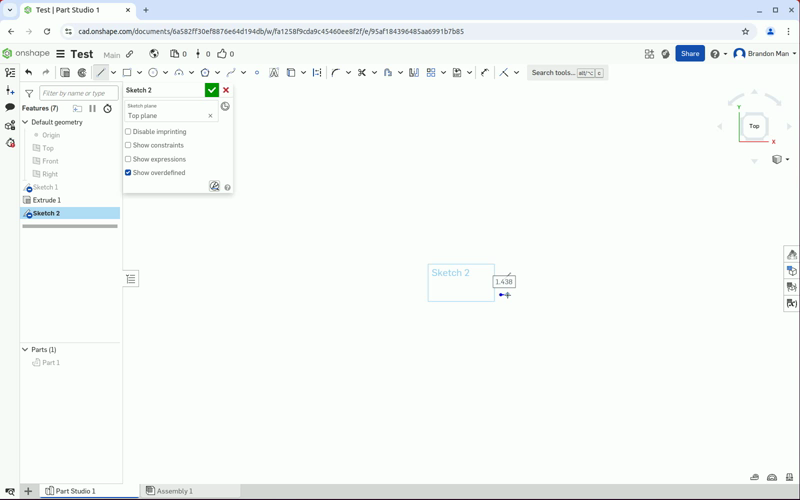
key_down(shift)
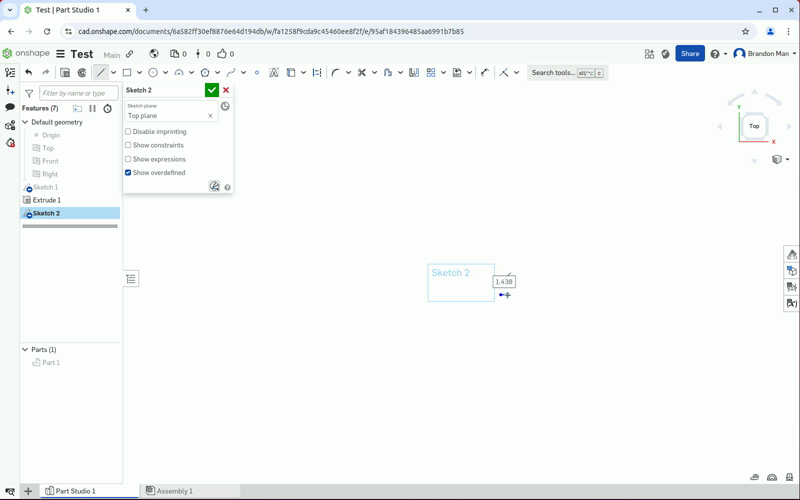
mouse_move(537, 294)
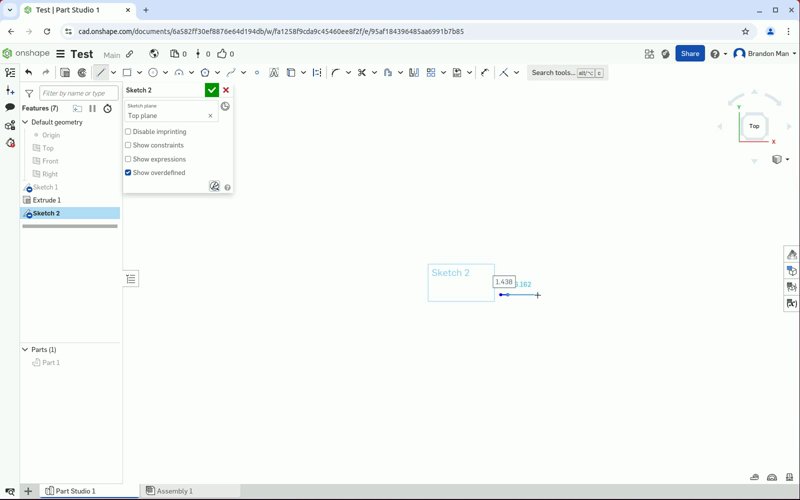
mouse_move(507, 287)
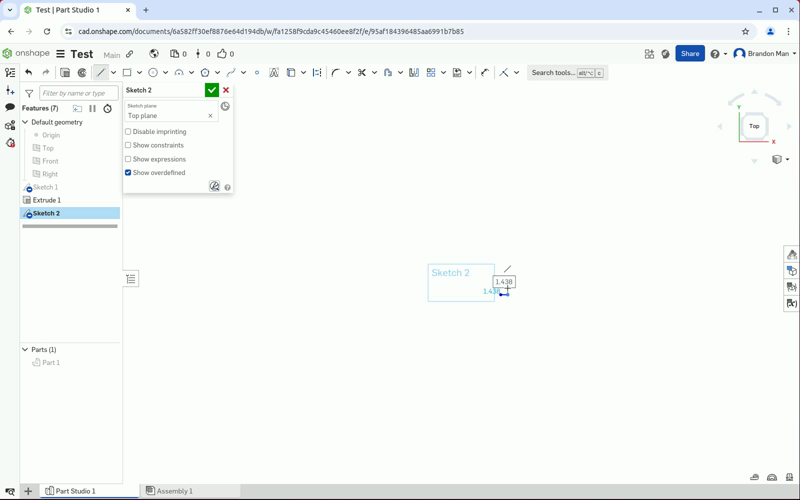
scroll(6)
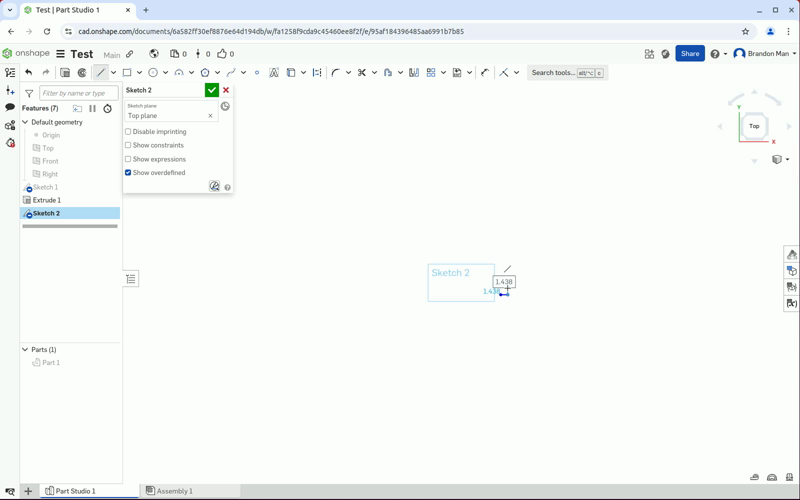
scroll(6)
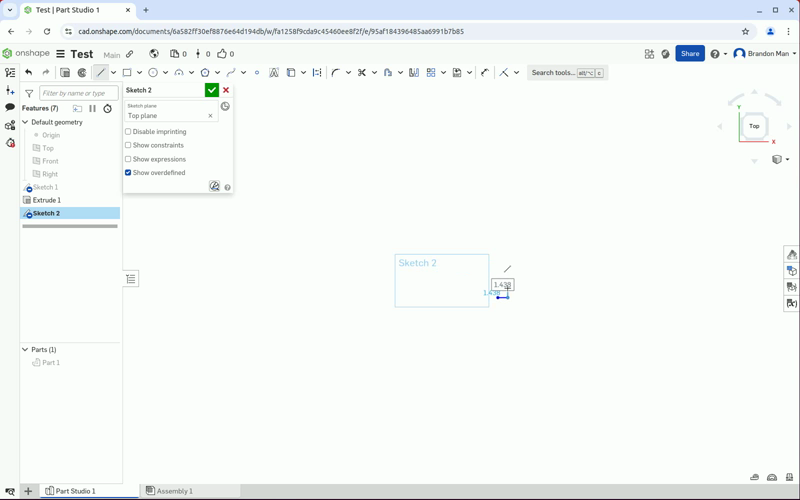
scroll(6)
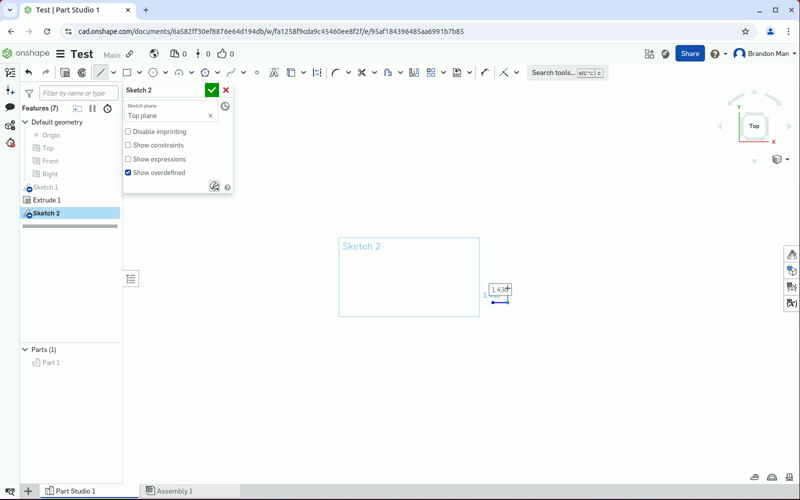
scroll(6)
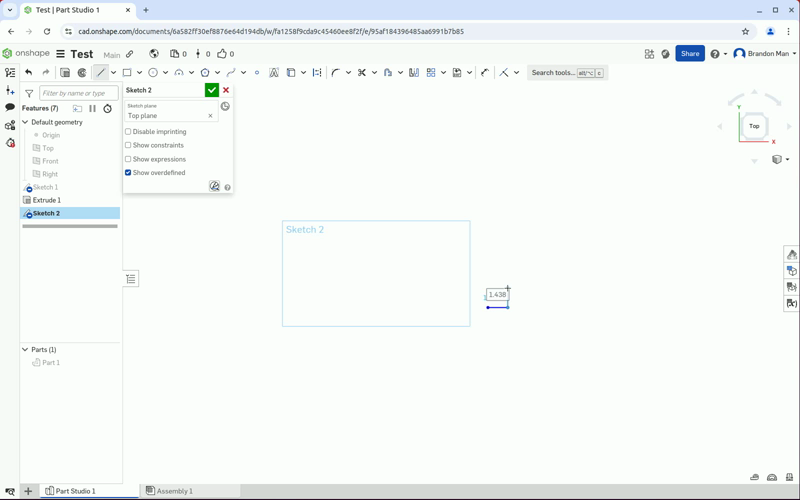
scroll(6)
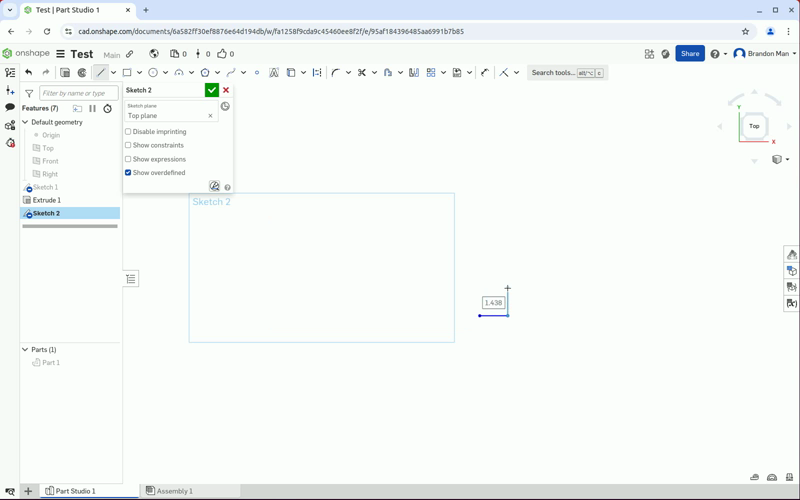
scroll(6)
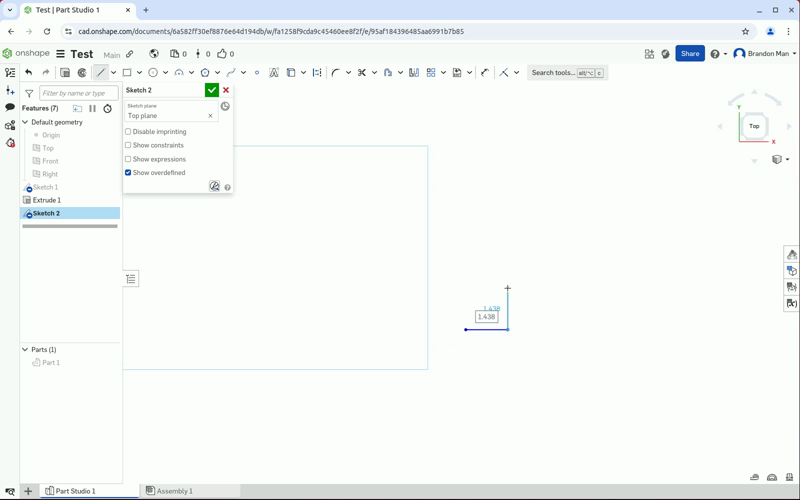
scroll(6)
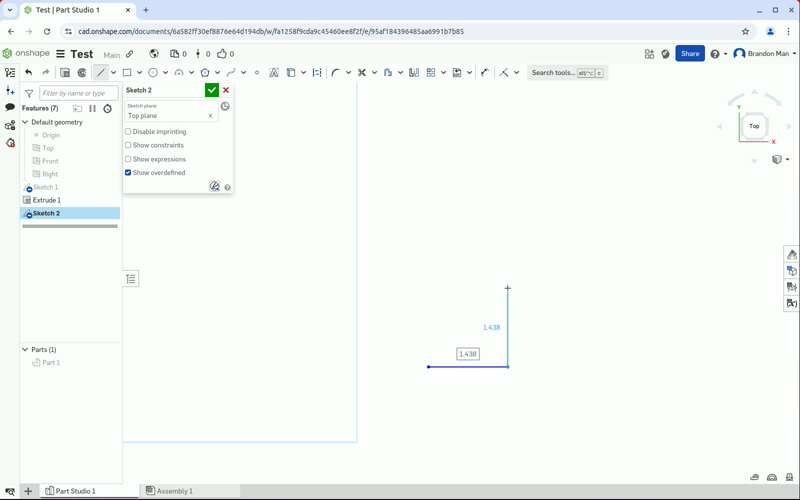
click(507, 287)
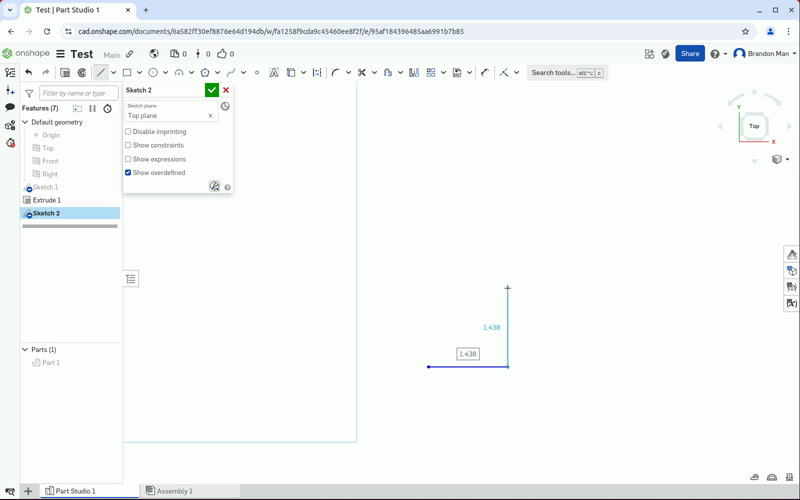
scroll(-6)
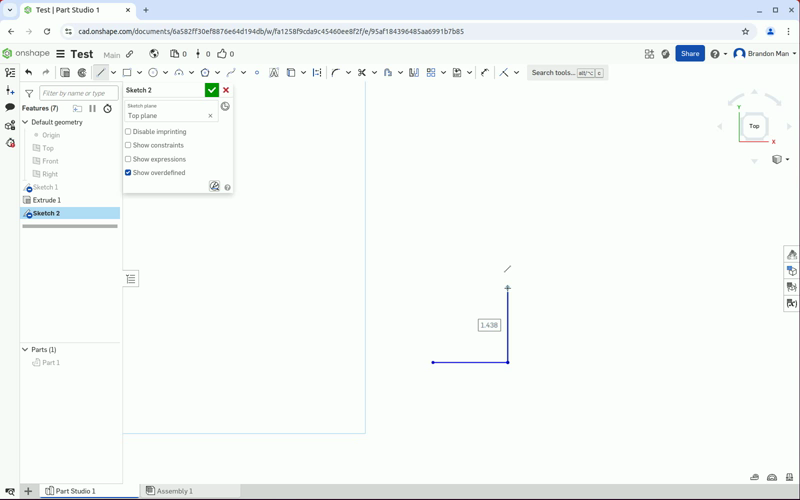
scroll(-6)
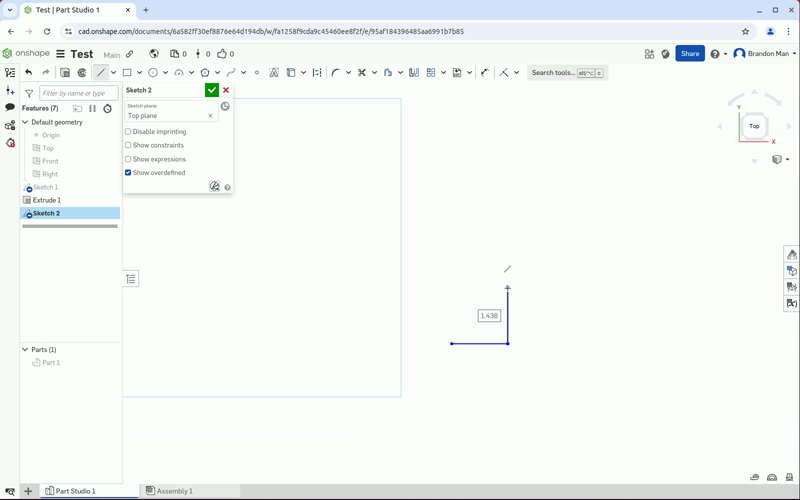
scroll(-6)
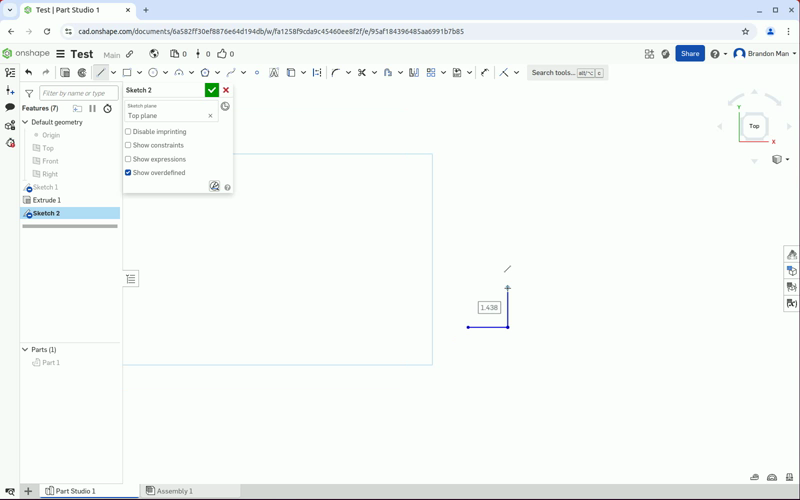
scroll(-6)
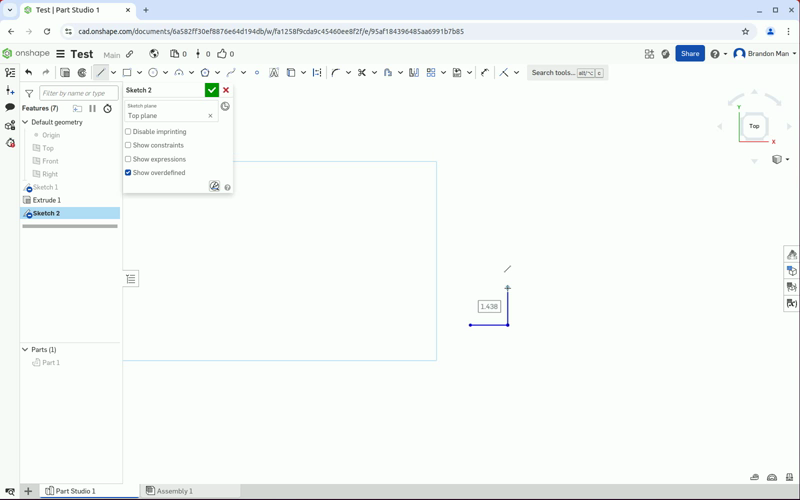
scroll(-6)
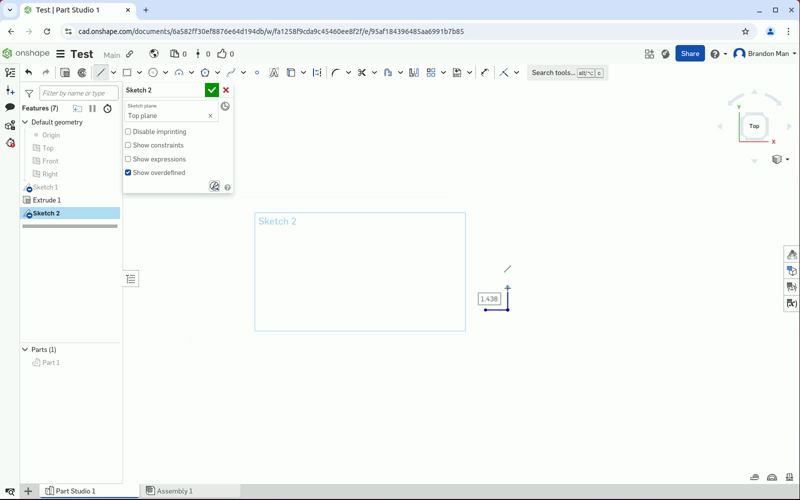
scroll(-6)
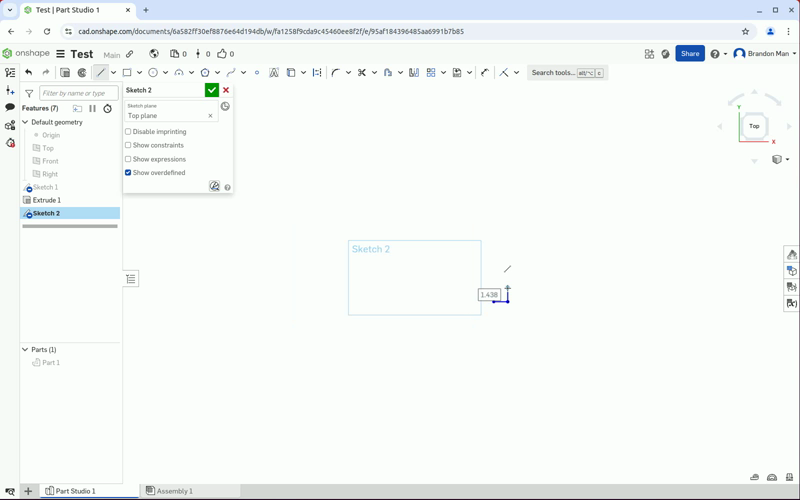
scroll(-6)
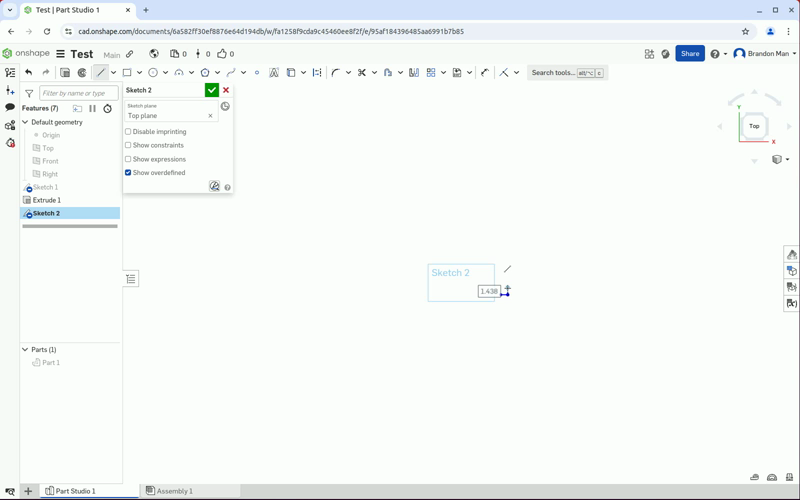
key_up(shift)
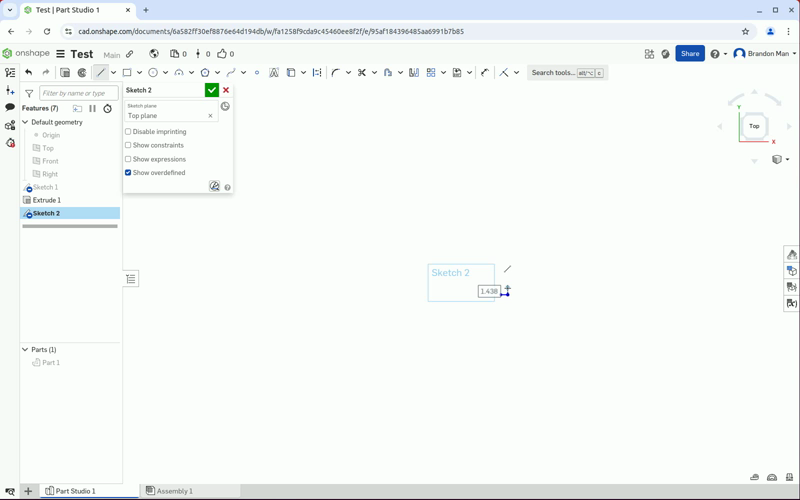
key_down(shift)
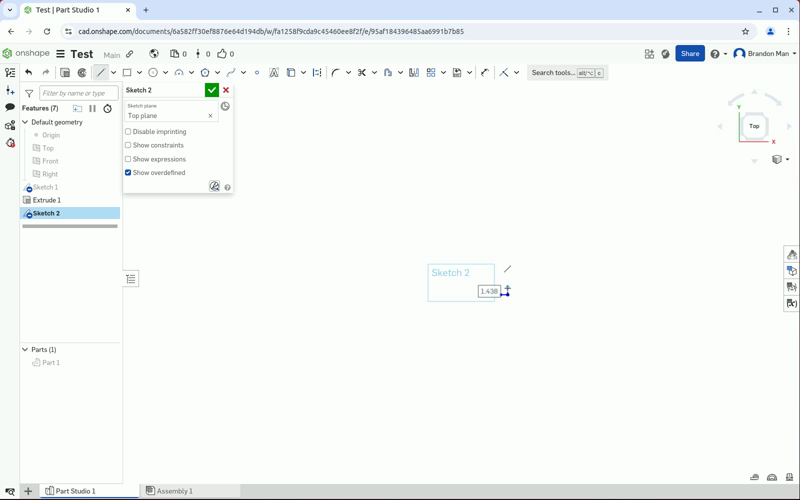
mouse_move(537, 287)
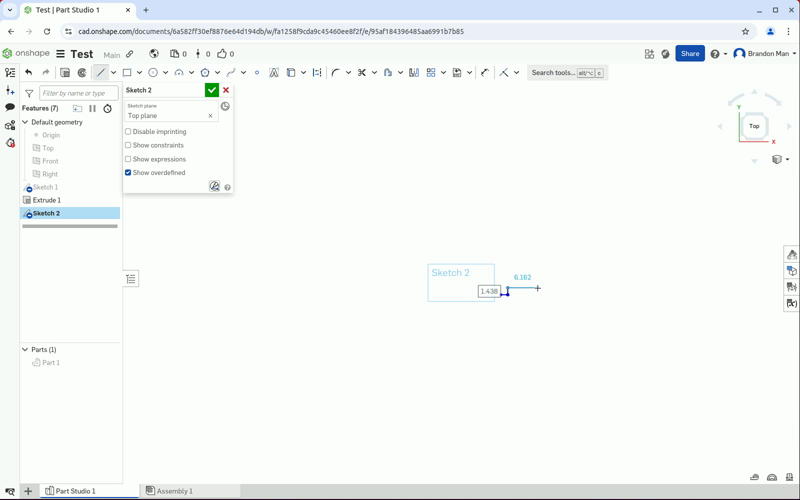
mouse_move(500, 287)
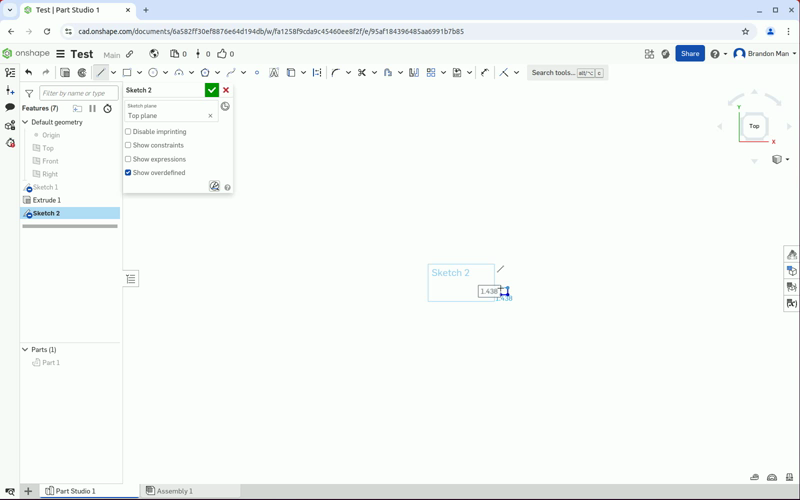
scroll(6)
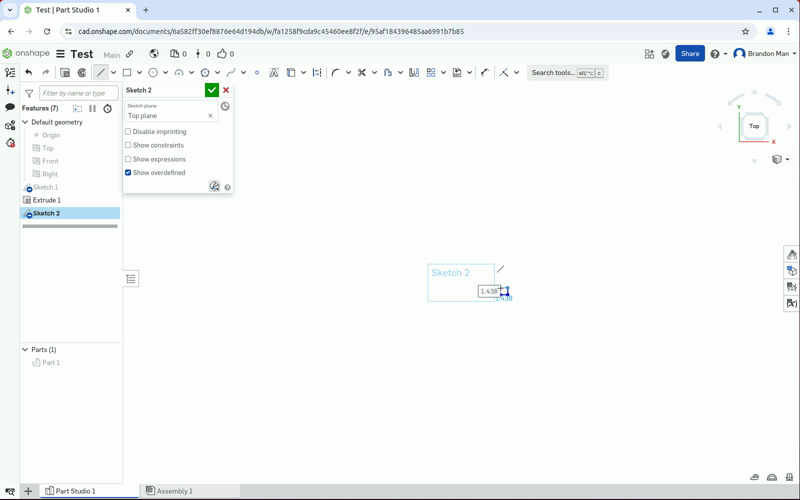
scroll(6)
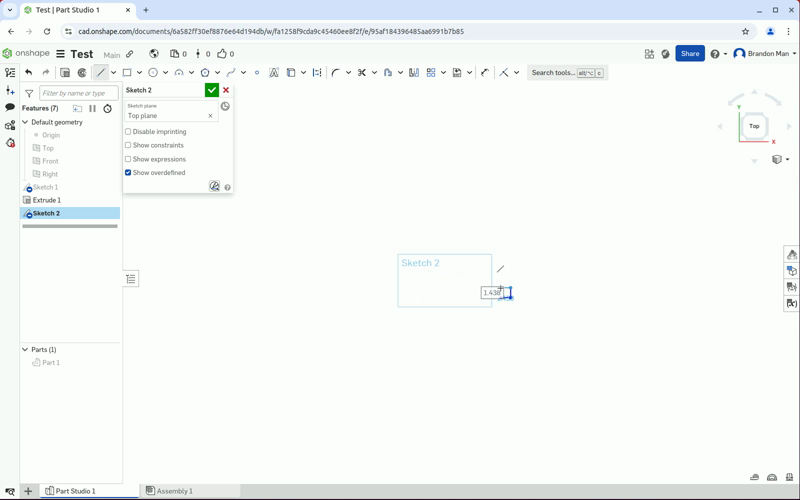
scroll(6)
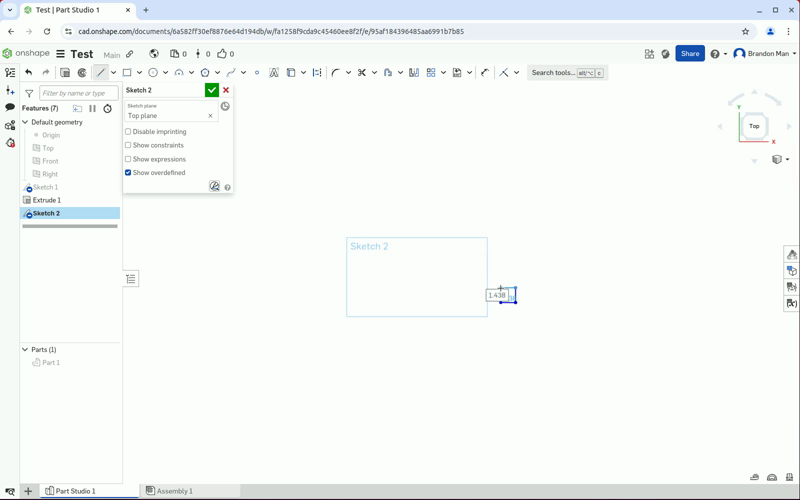
scroll(6)
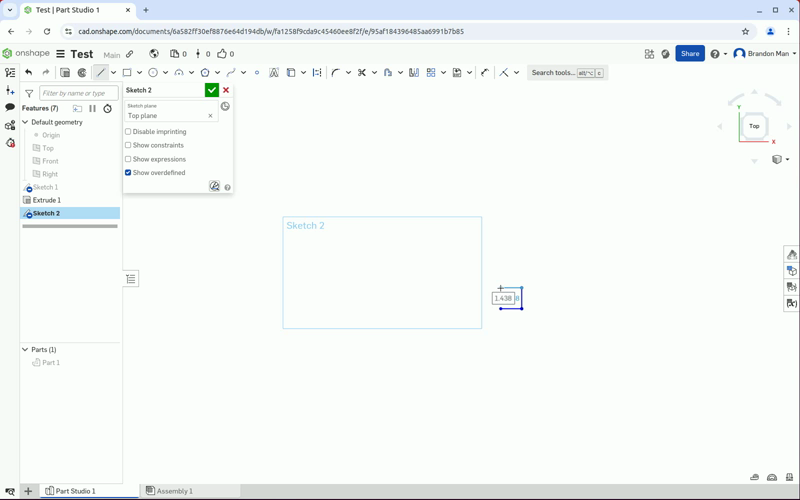
scroll(6)
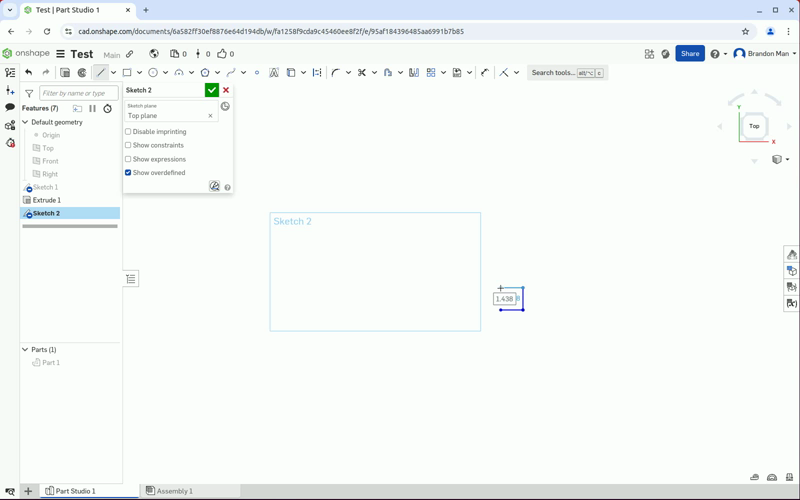
scroll(6)
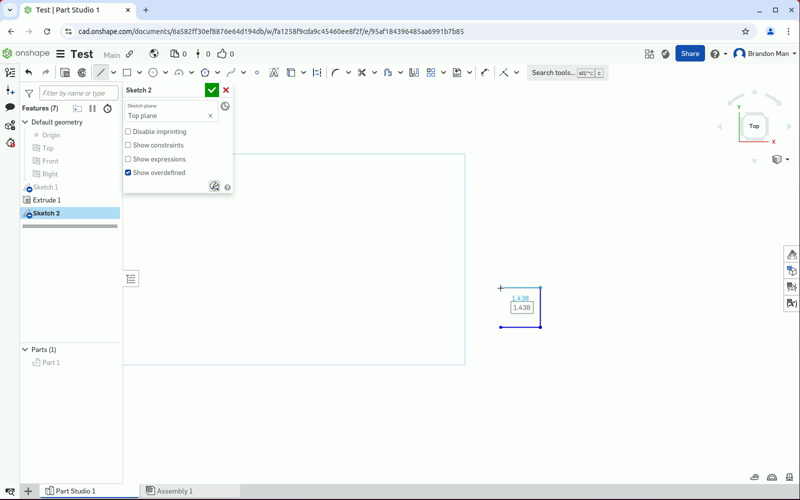
scroll(6)
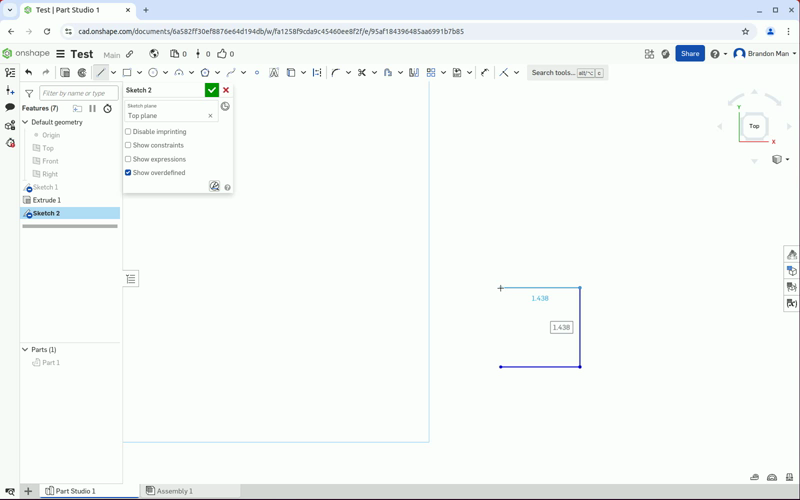
click(500, 287)
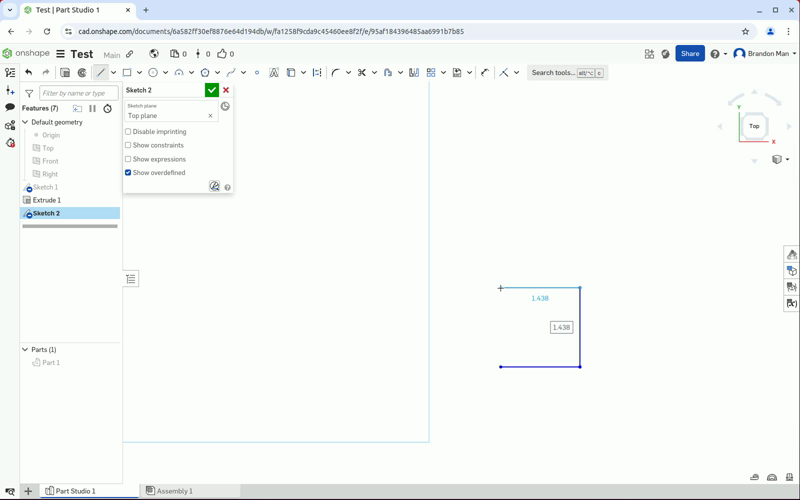
scroll(-6)
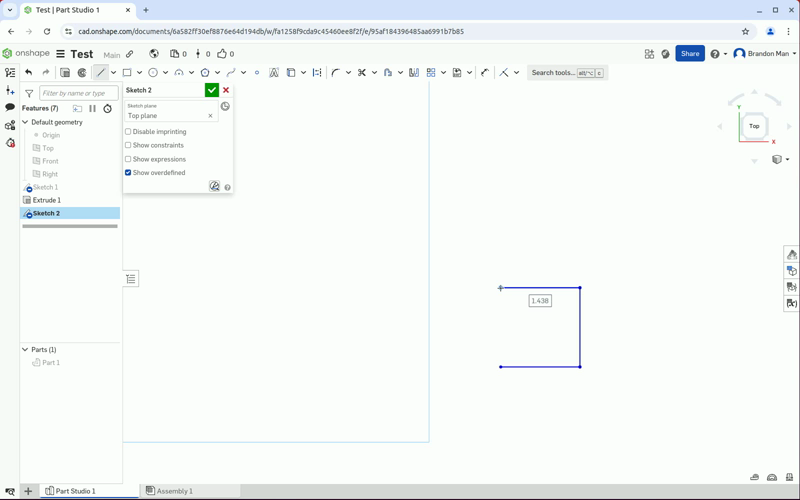
scroll(-6)
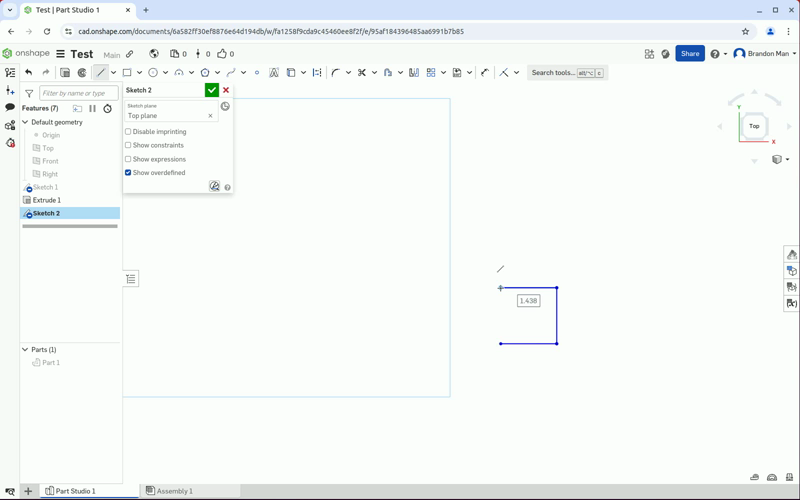
scroll(-6)
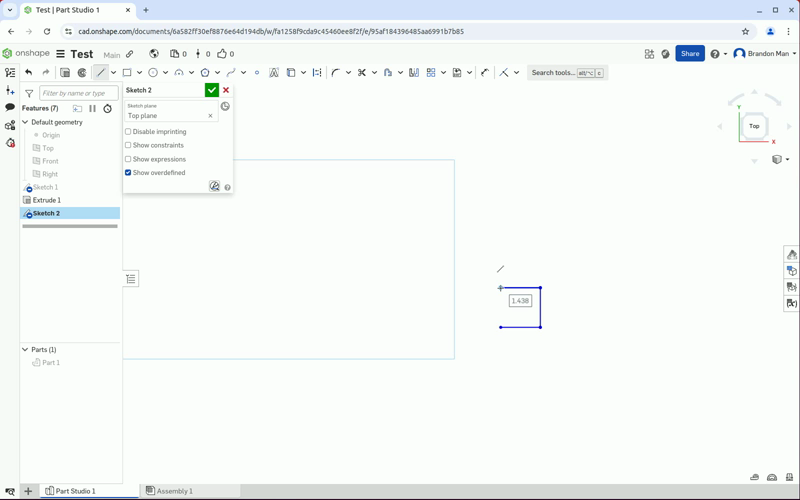
scroll(-6)
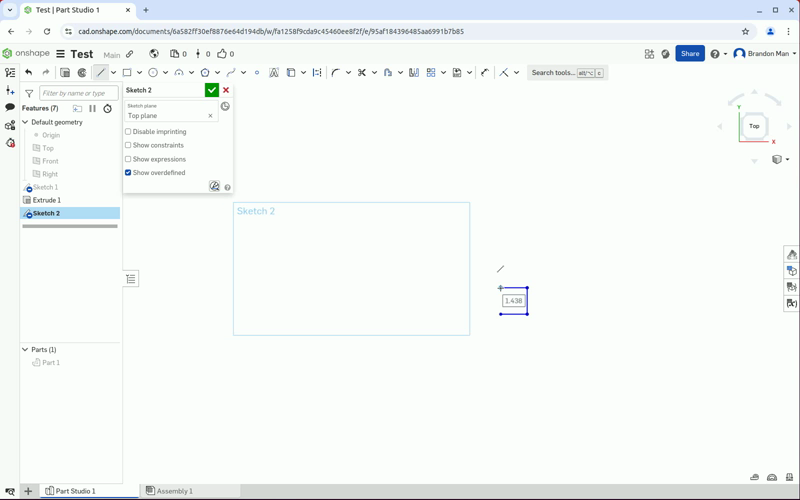
scroll(-6)
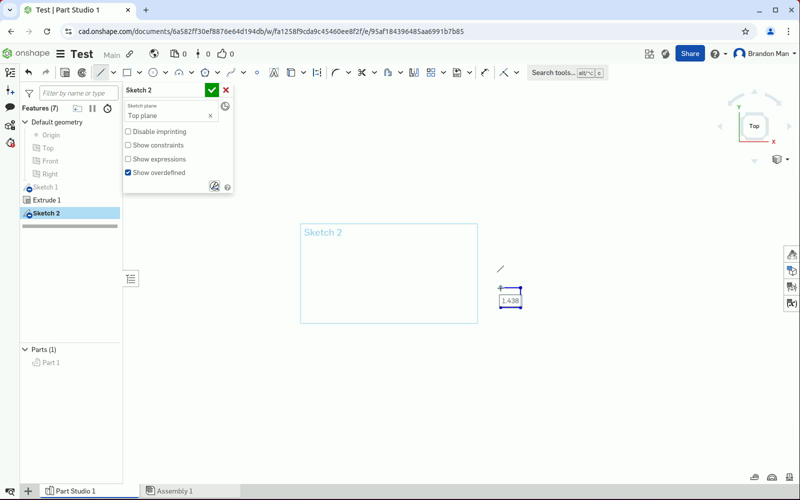
scroll(-6)
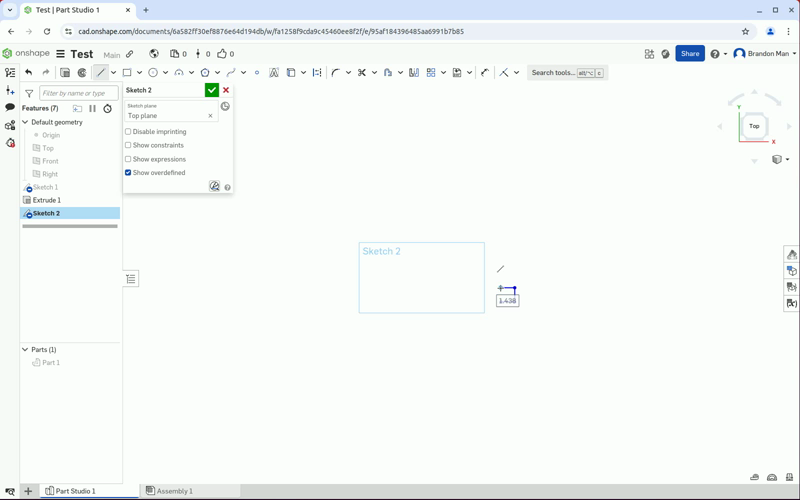
scroll(-6)
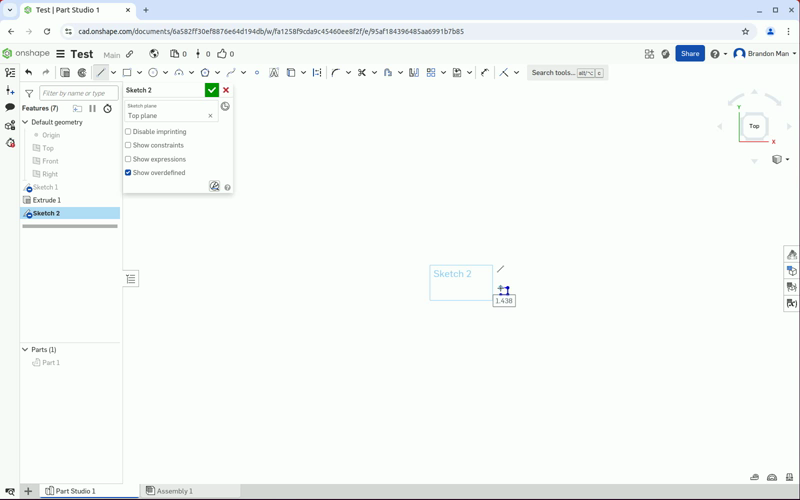
key_up(shift)
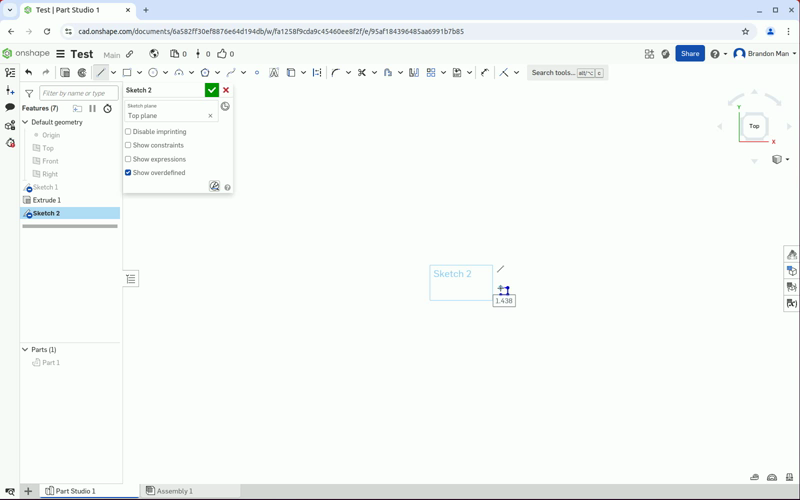
mouse_move(530, 287)
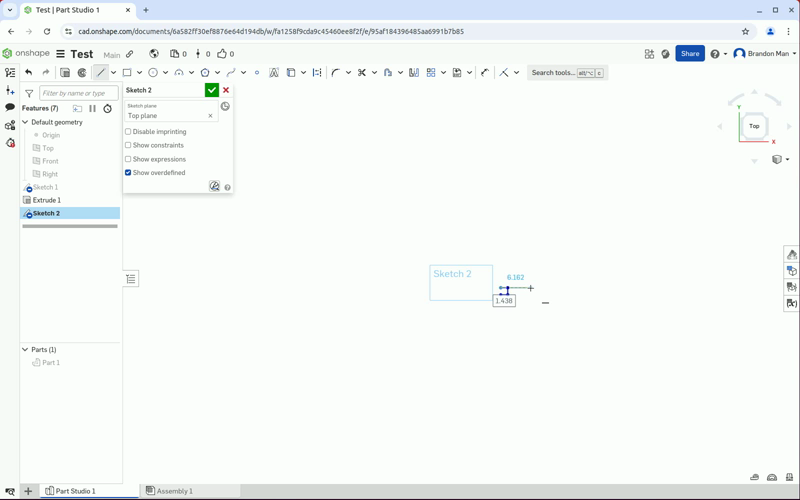
key_down(shift)
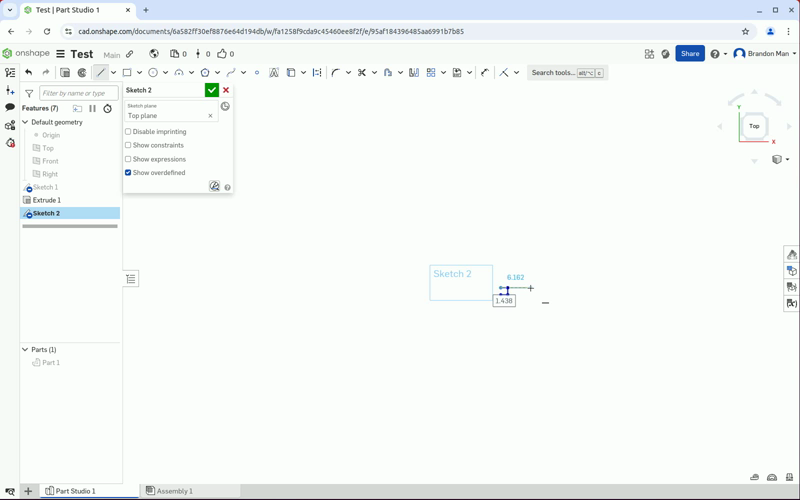
mouse_move(500, 294)
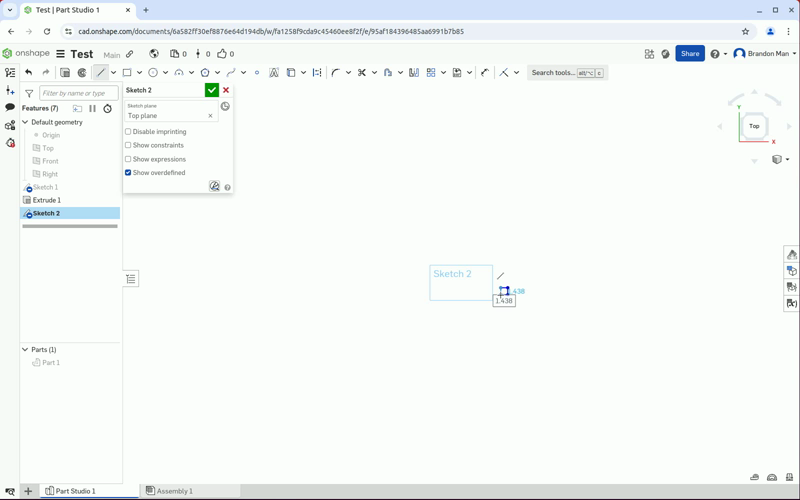
scroll(6)
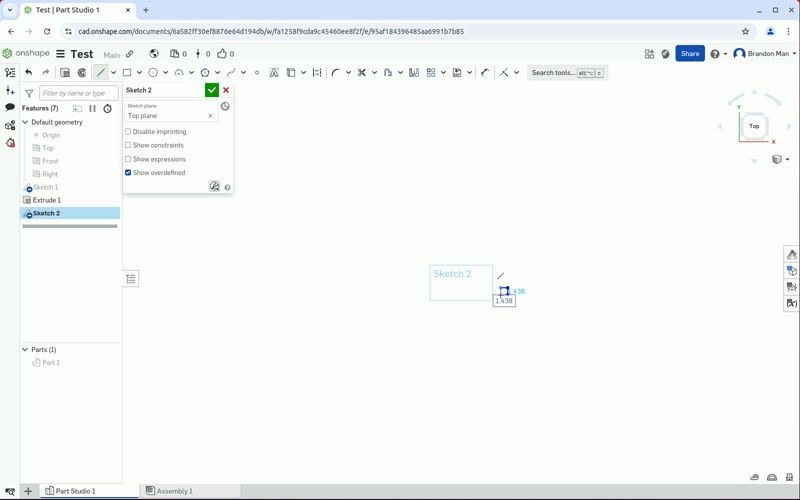
scroll(6)
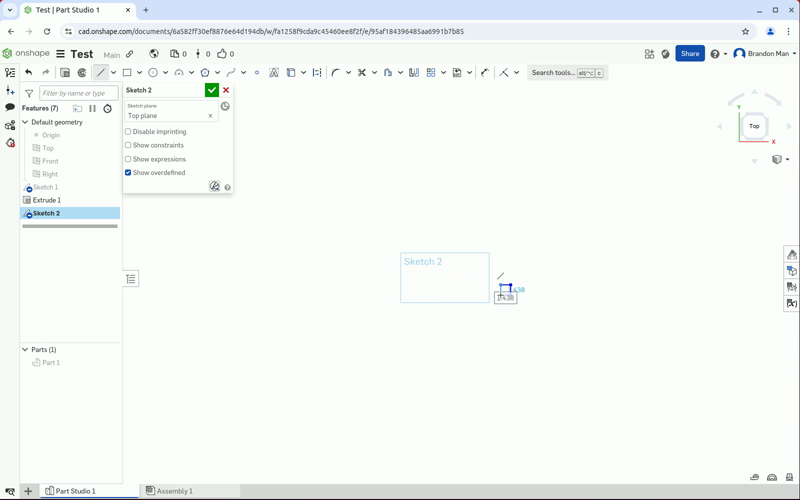
scroll(6)
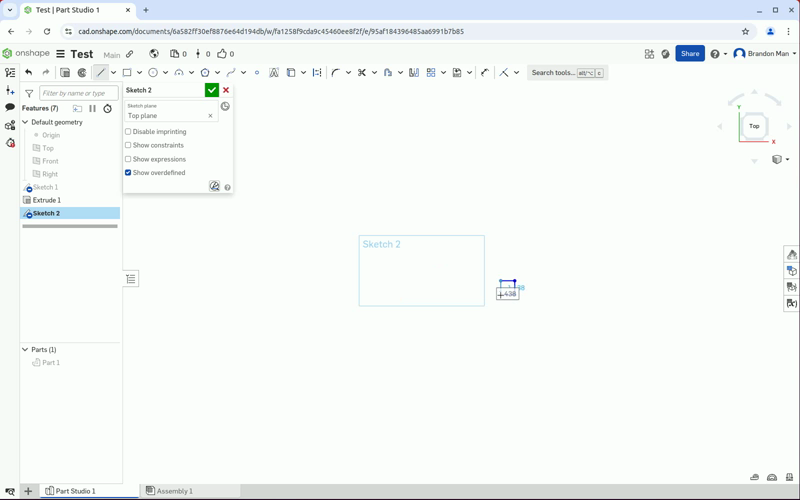
scroll(6)
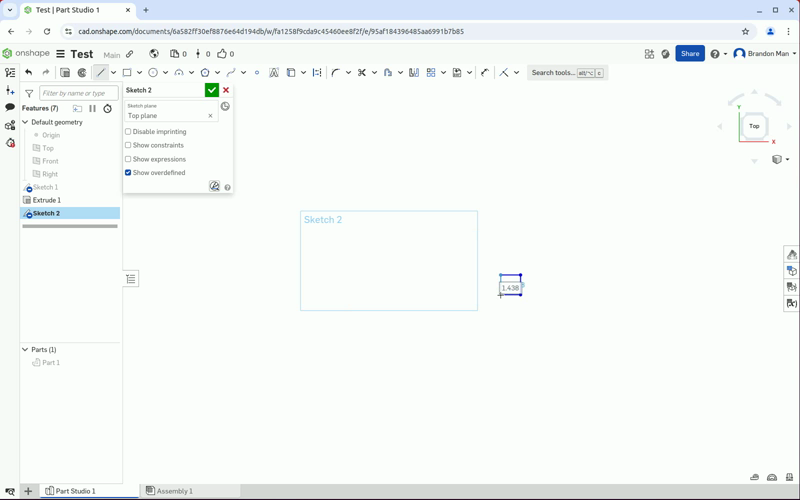
scroll(6)
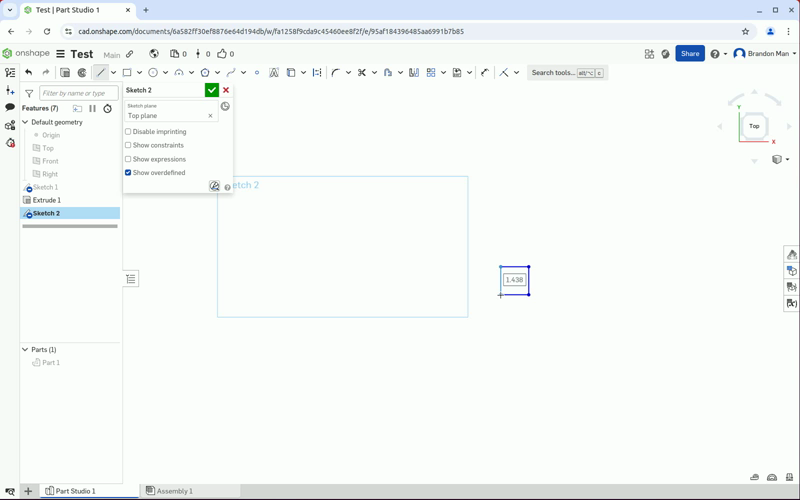
scroll(6)
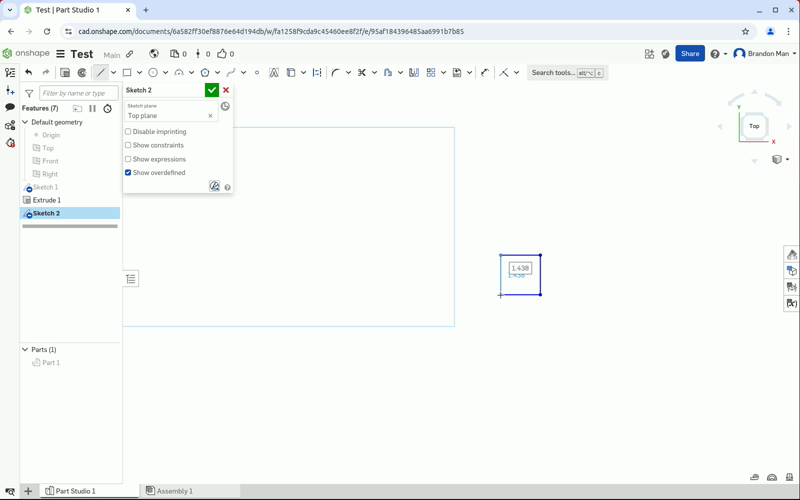
scroll(6)
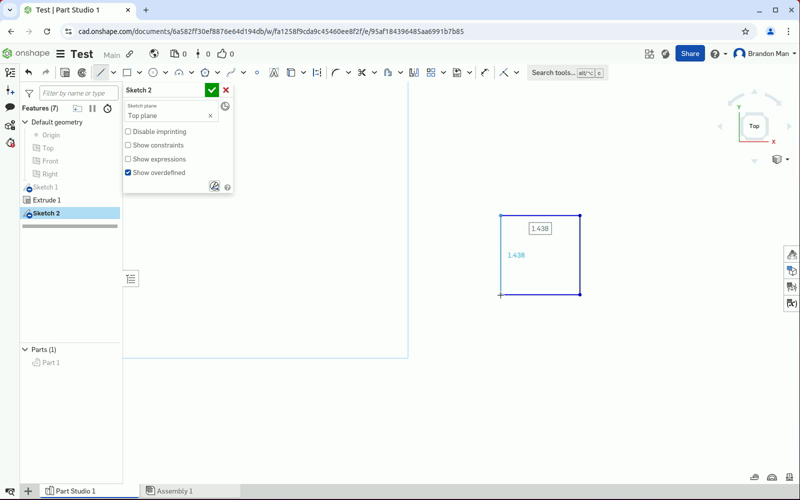
key_up(shift)
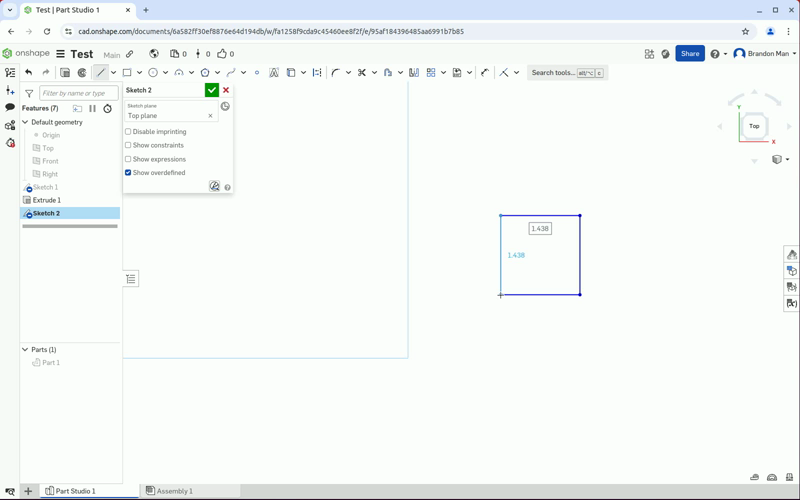
click(500, 294)
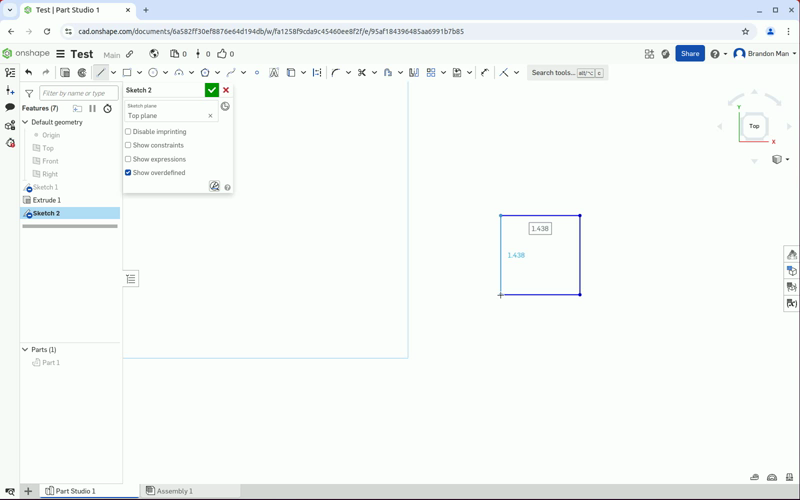
scroll(-6)
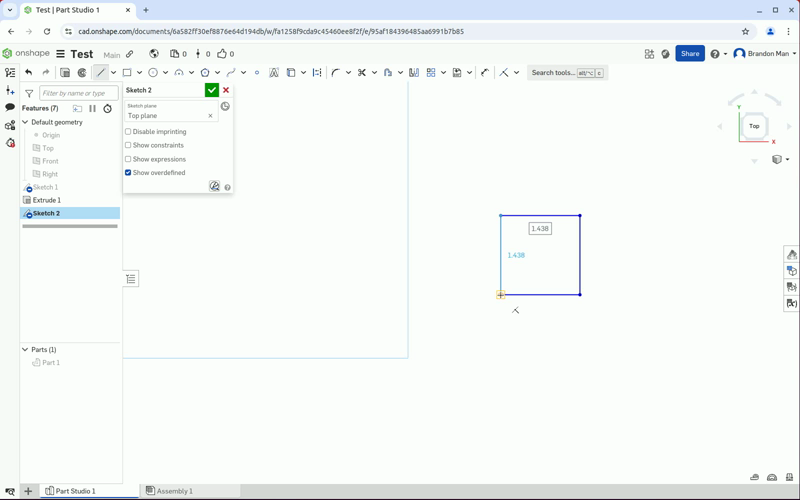
scroll(-6)
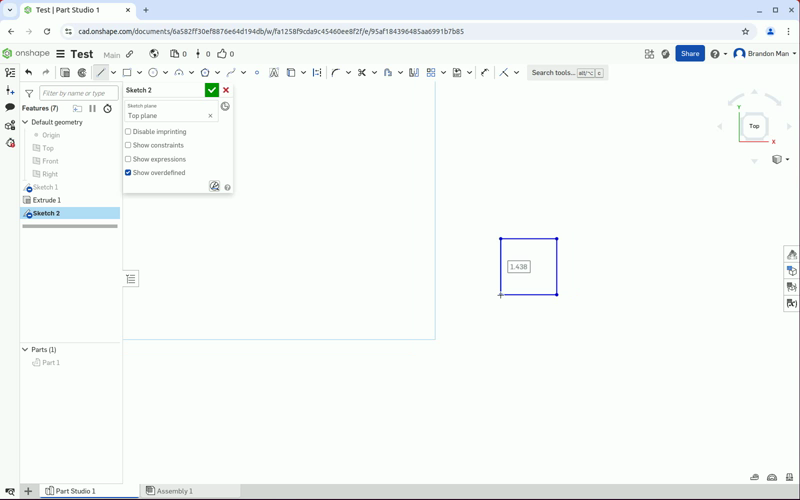
scroll(-6)
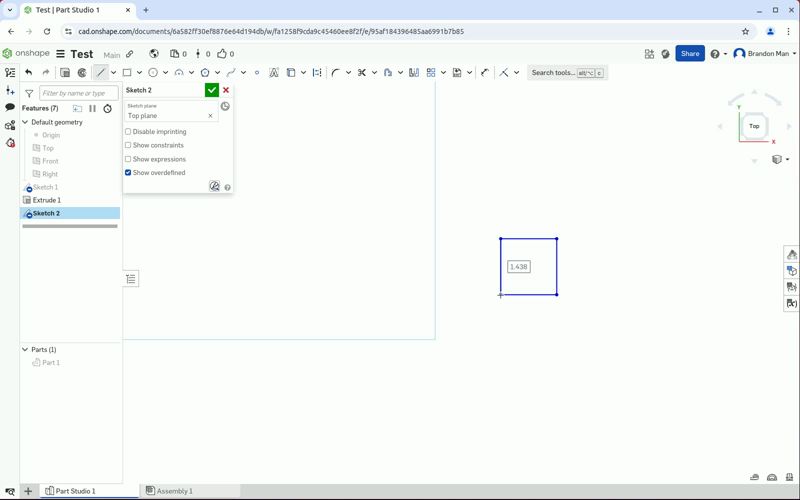
scroll(-6)
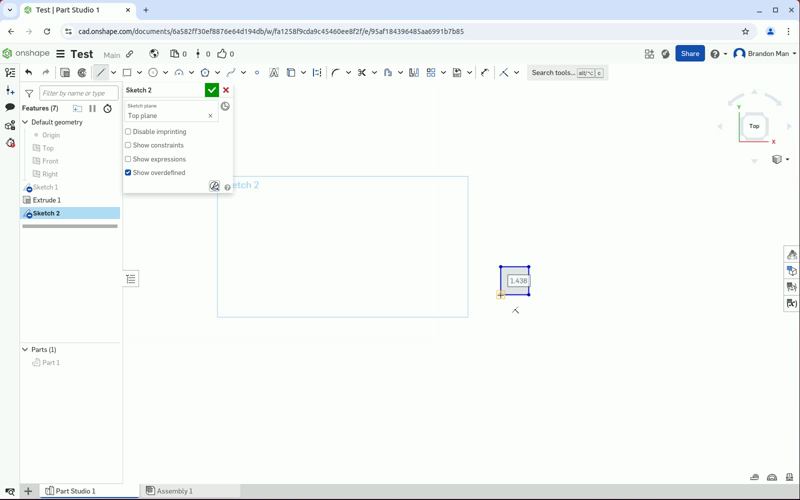
scroll(-6)
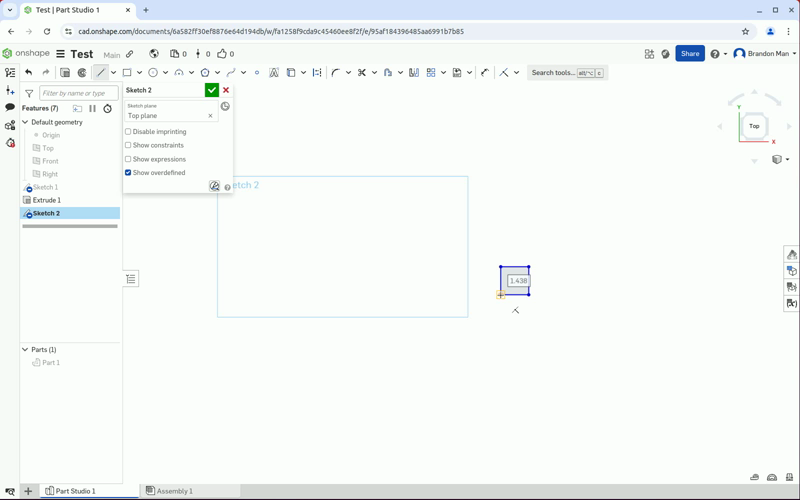
scroll(-6)
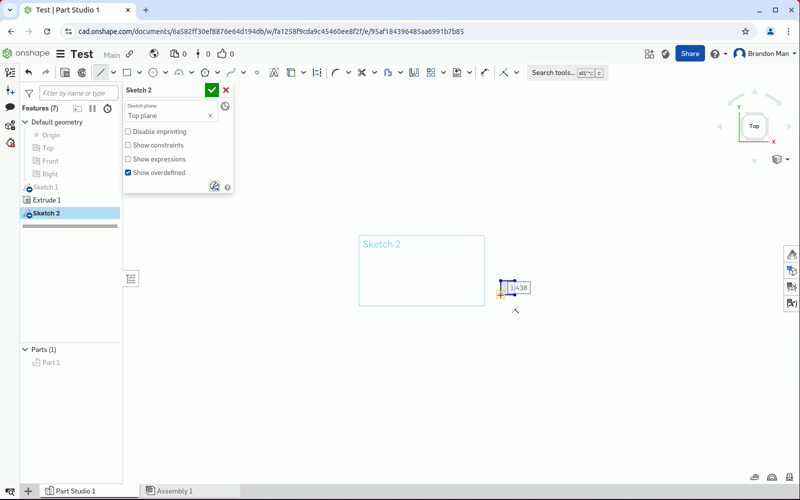
scroll(-6)
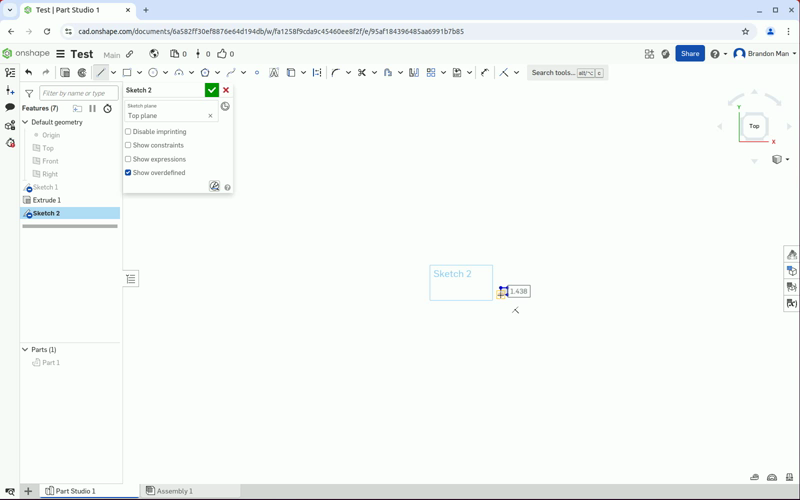
key(esc)
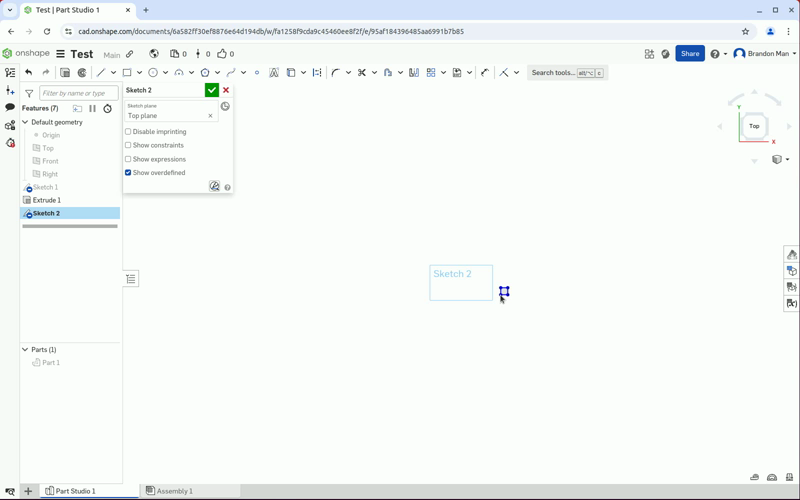
mouse_move(503, 289)
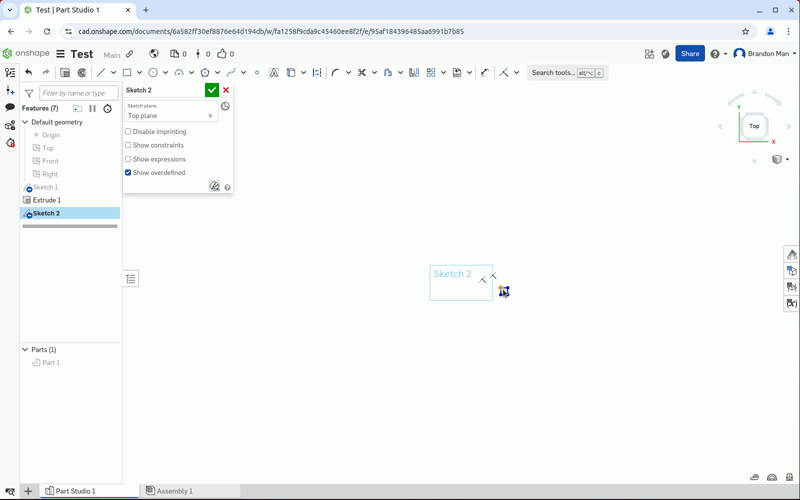
scroll(6)
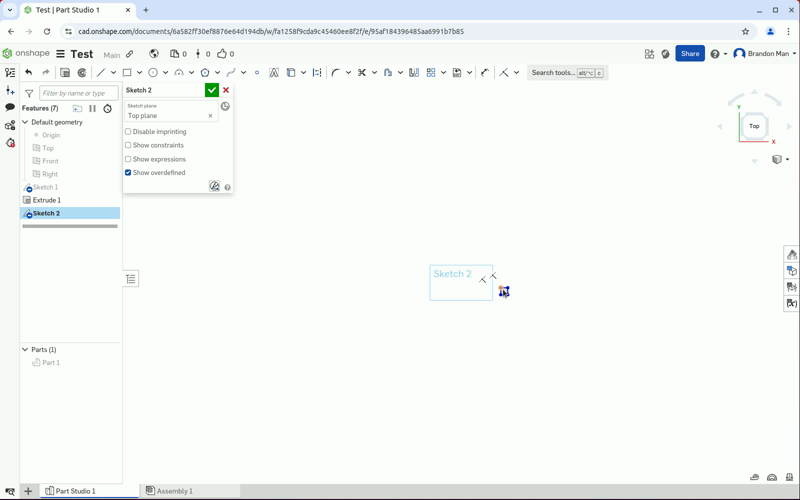
scroll(6)
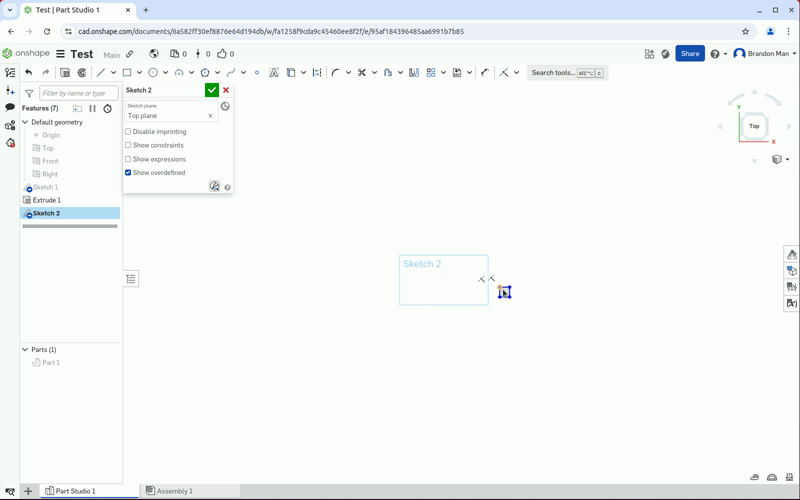
scroll(6)
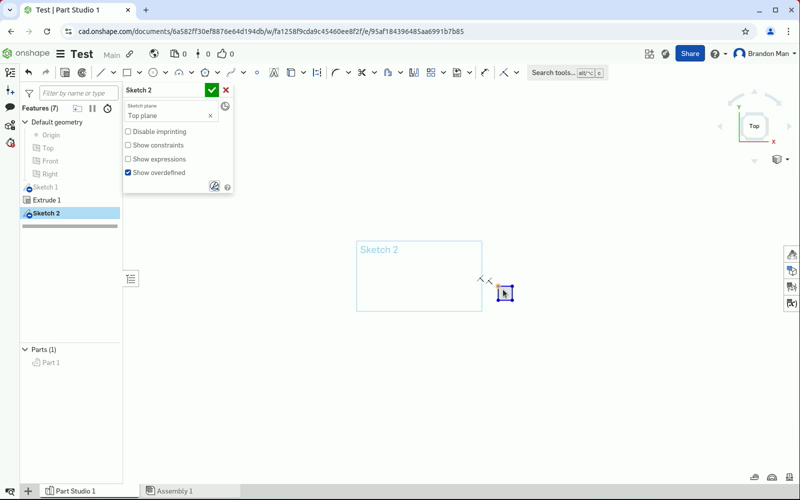
scroll(6)
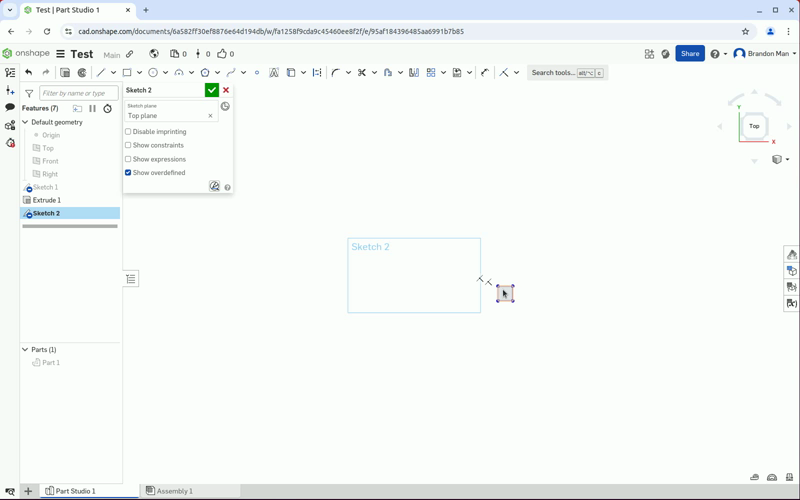
scroll(6)
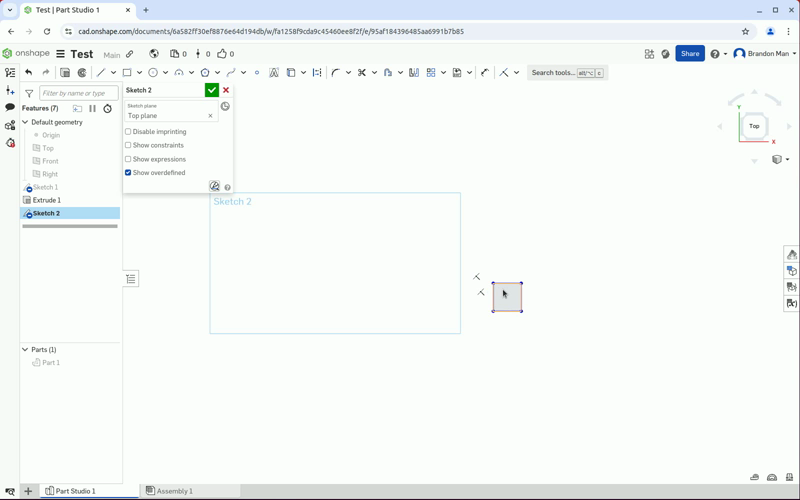
scroll(6)
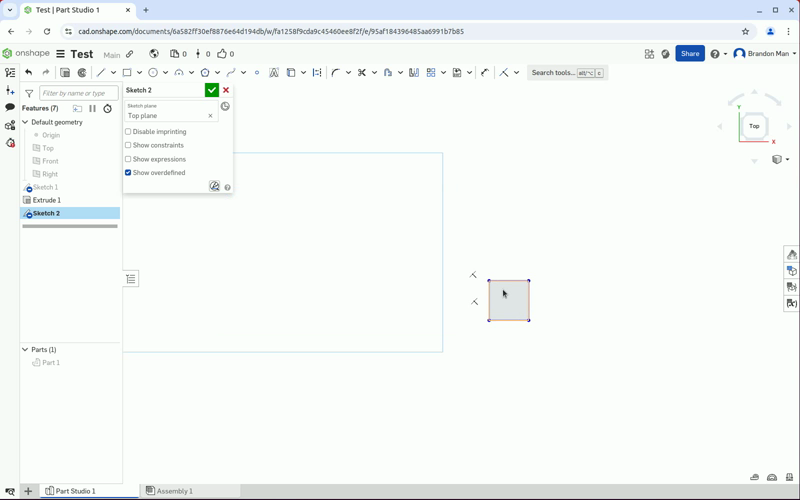
scroll(6)
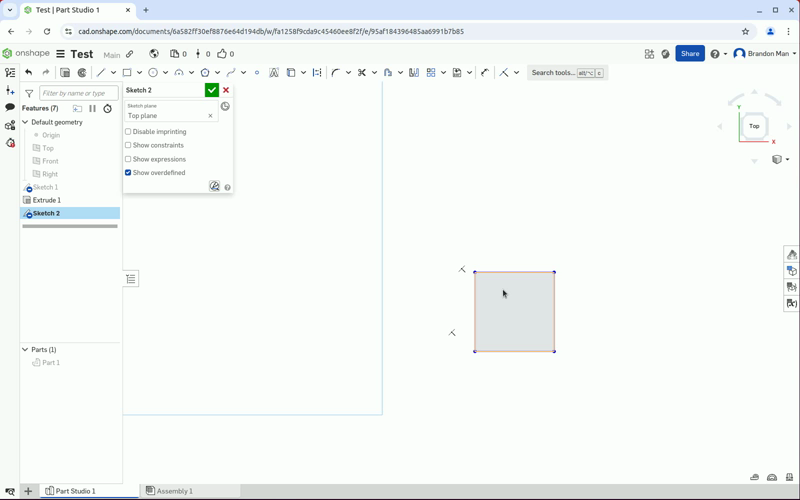
click(503, 289)
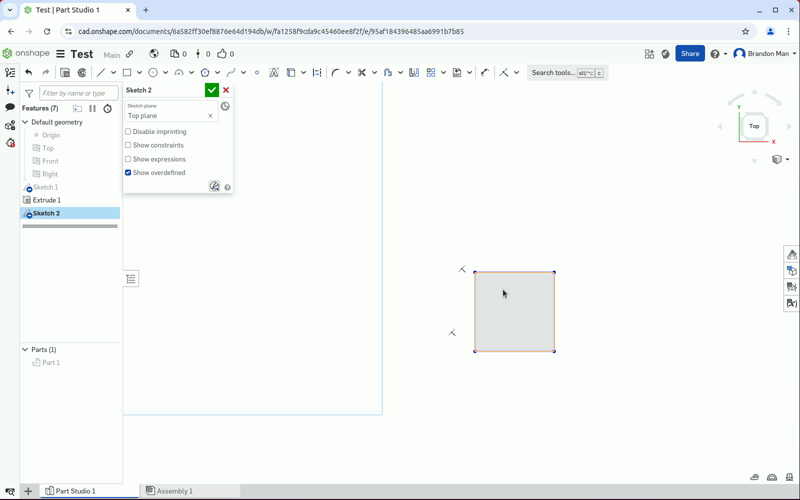
scroll(-6)
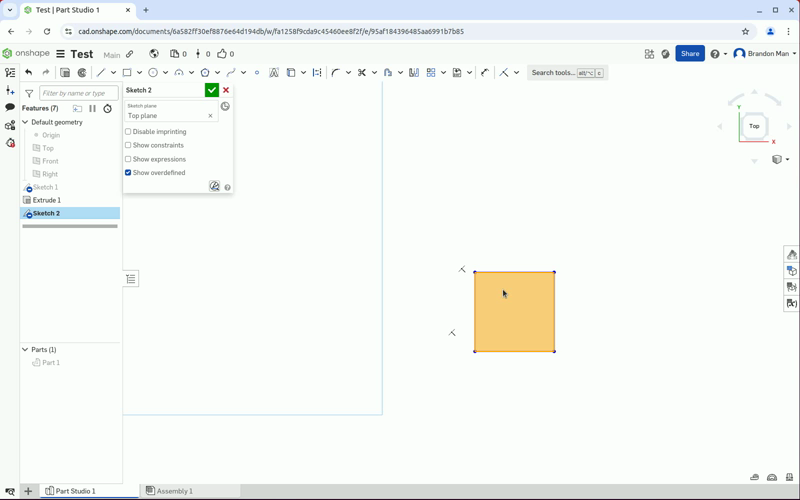
scroll(-6)
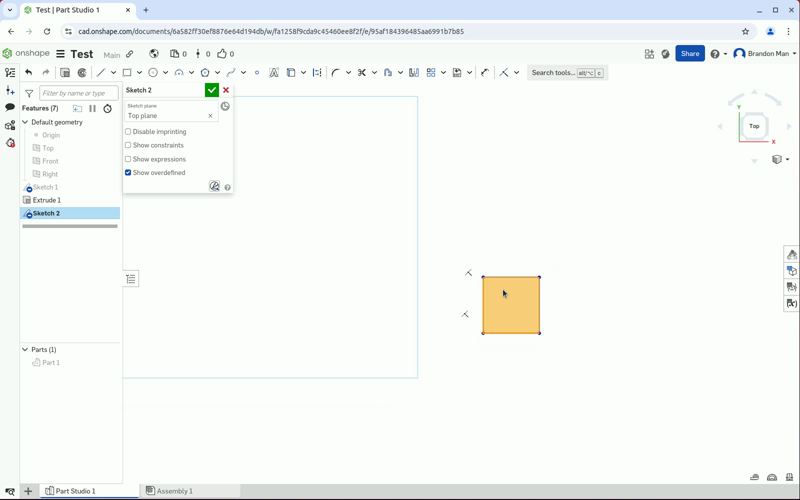
scroll(-6)
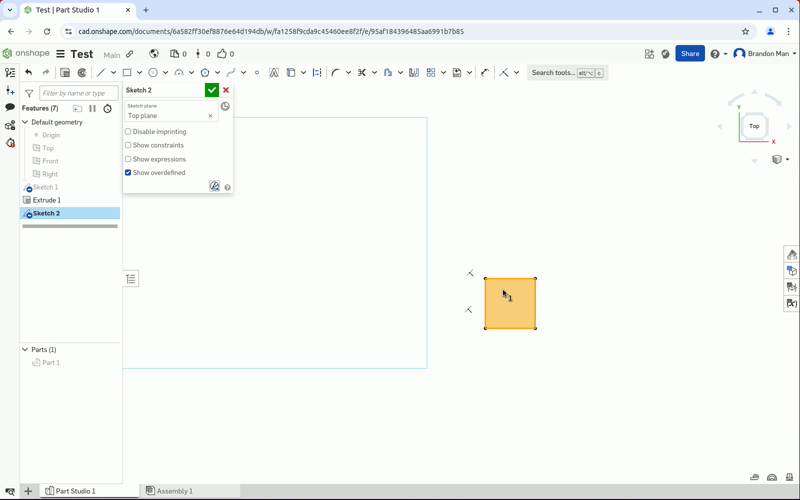
scroll(-6)
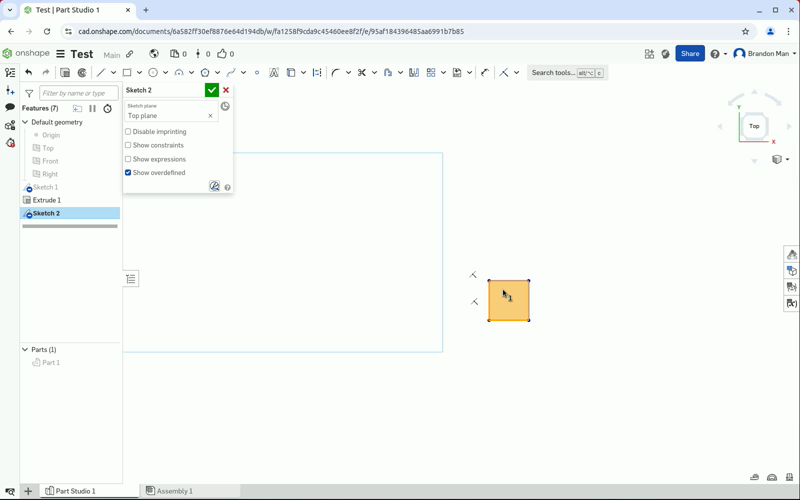
scroll(-6)
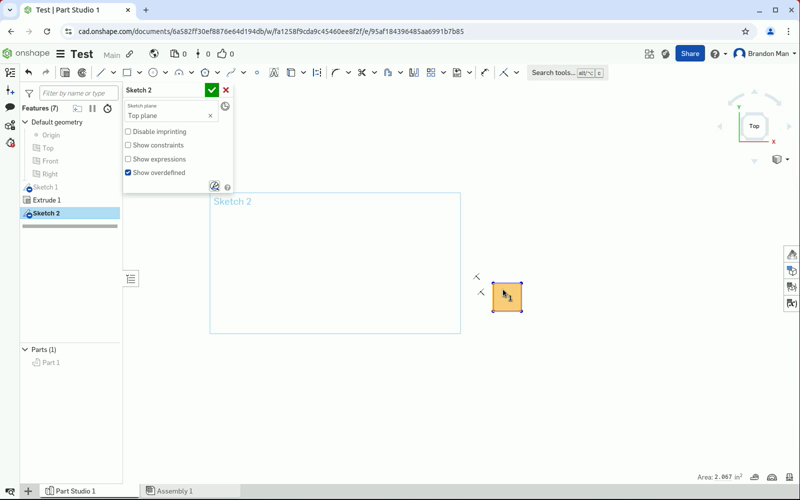
scroll(-6)
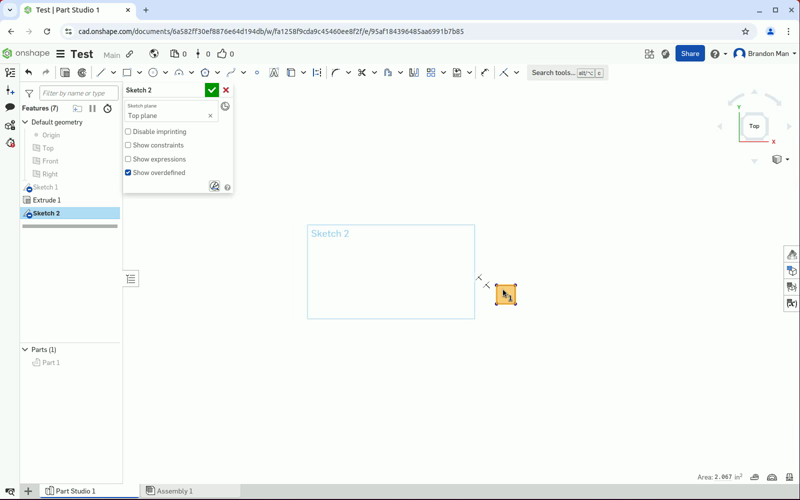
scroll(-6)
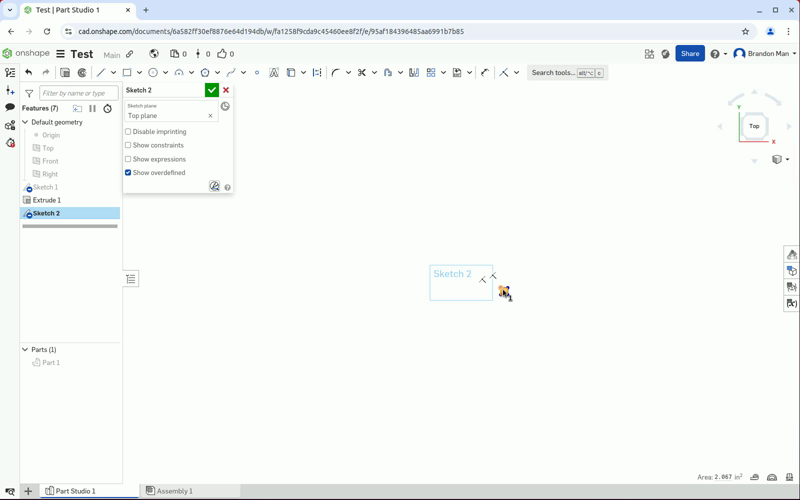
mouse_move(73, 352)
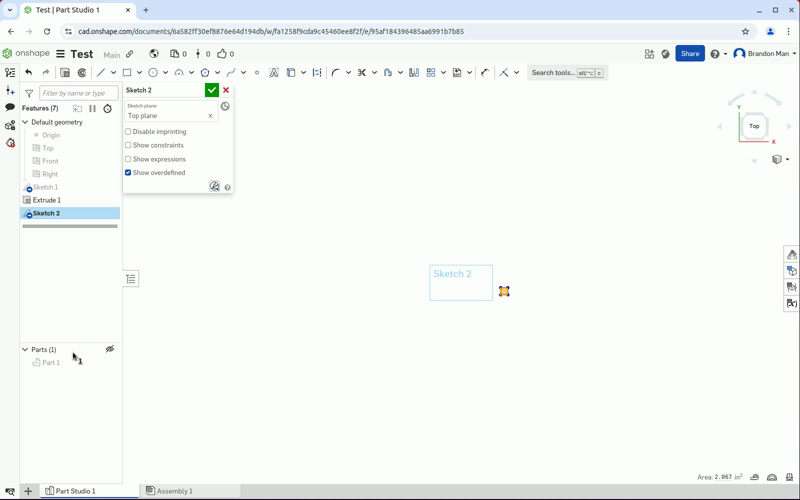
key(shift+y)
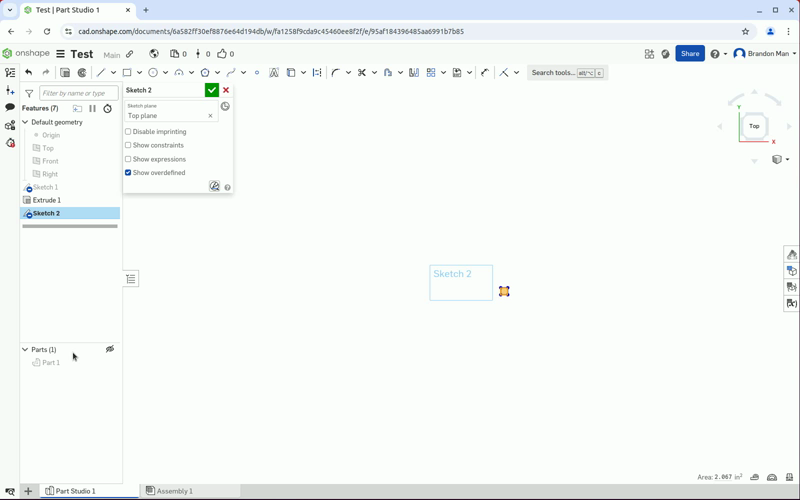
key(shift+e)
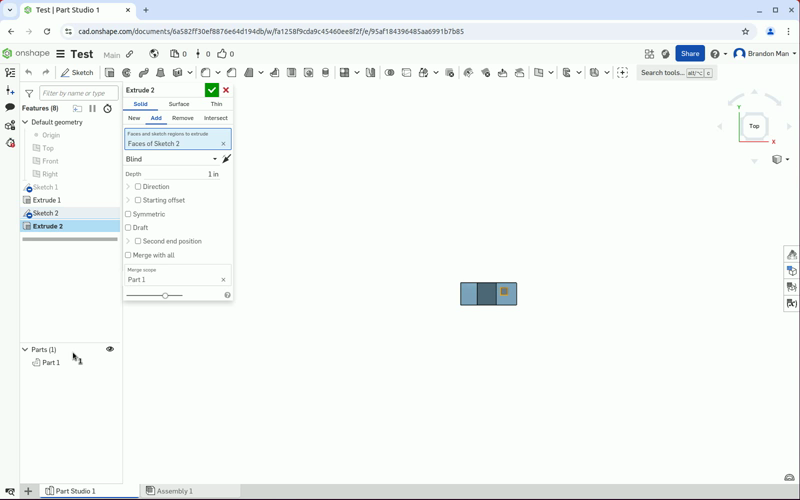
mouse_move(143, 106)
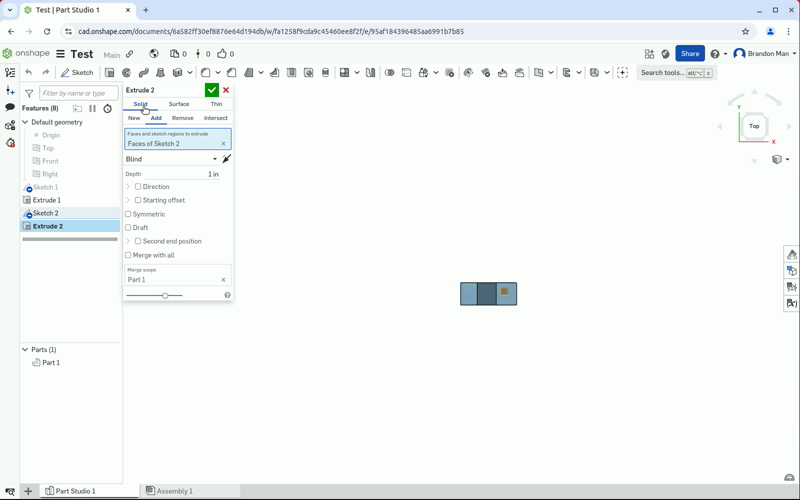
click(143, 106)
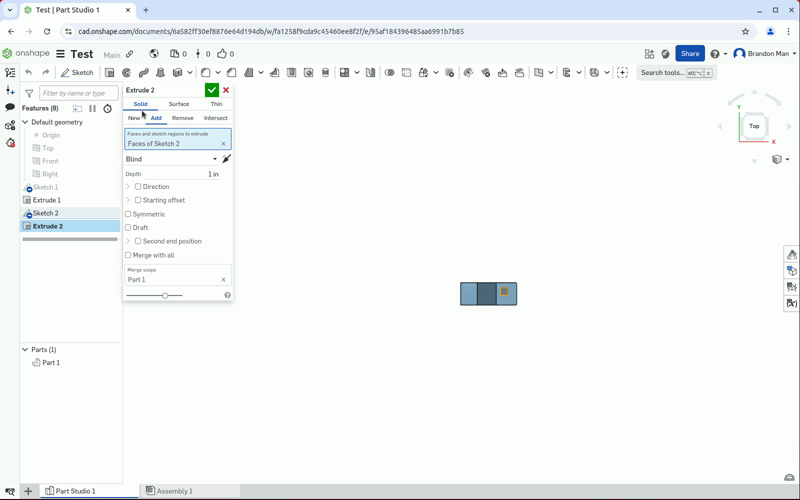
mouse_move(137, 120)
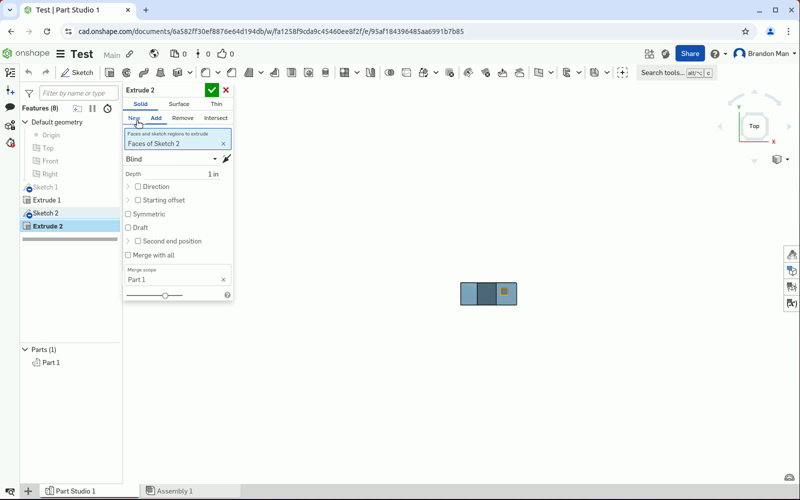
click(137, 120)
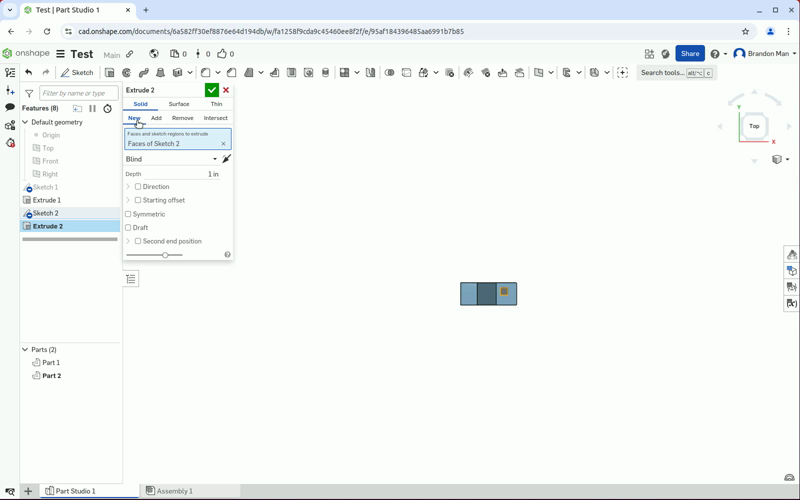
key(tab, 4)
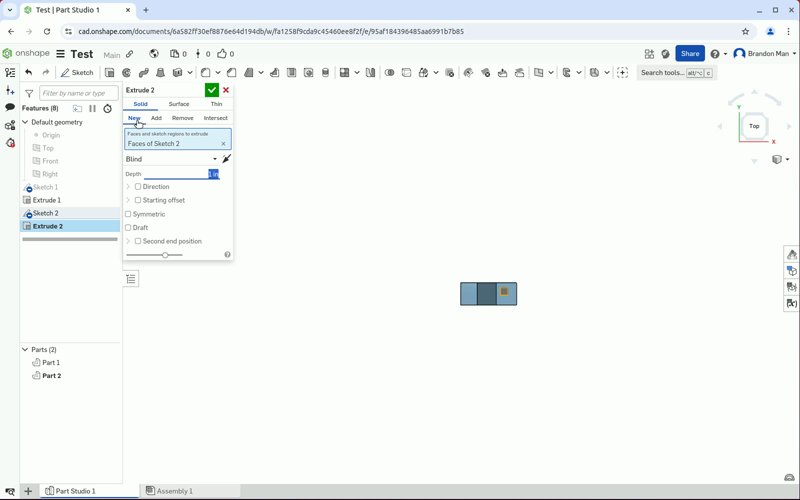
text(0.963)
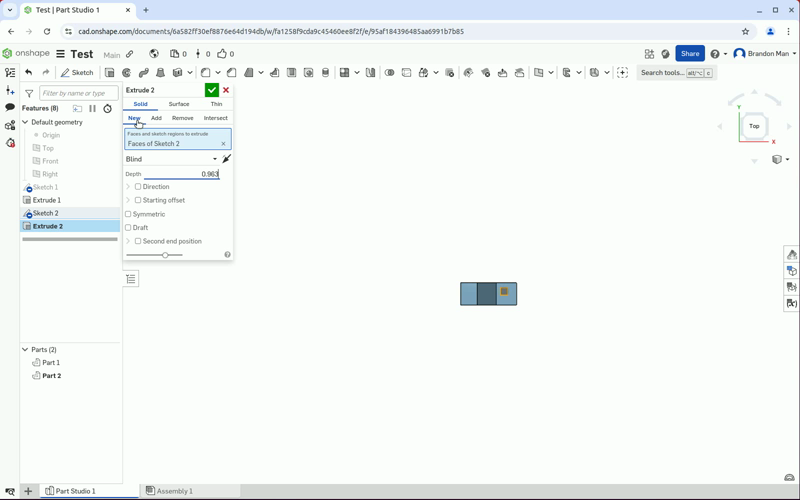
key(enter)
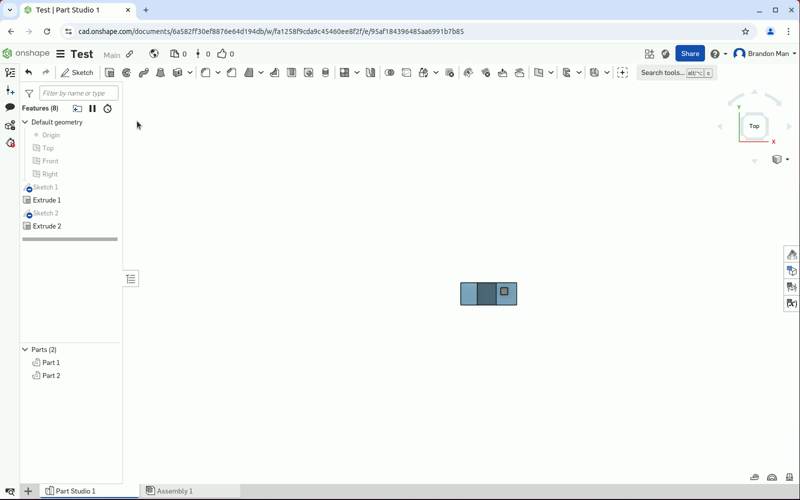
key(shift+h)
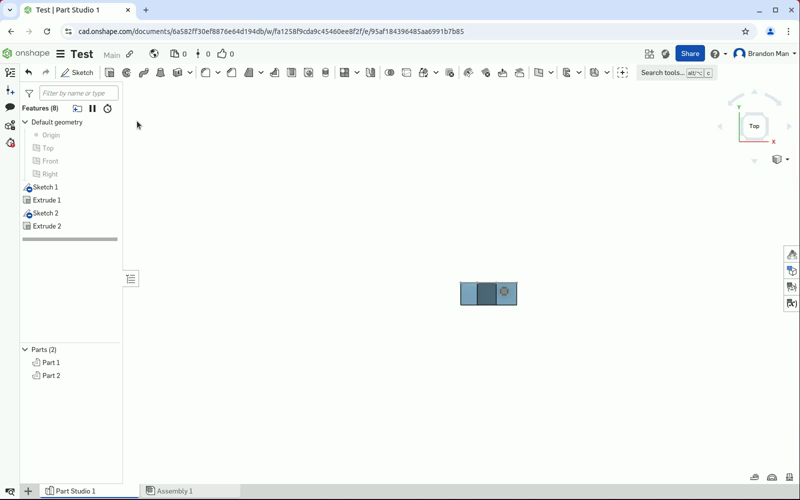
key(shift+h)
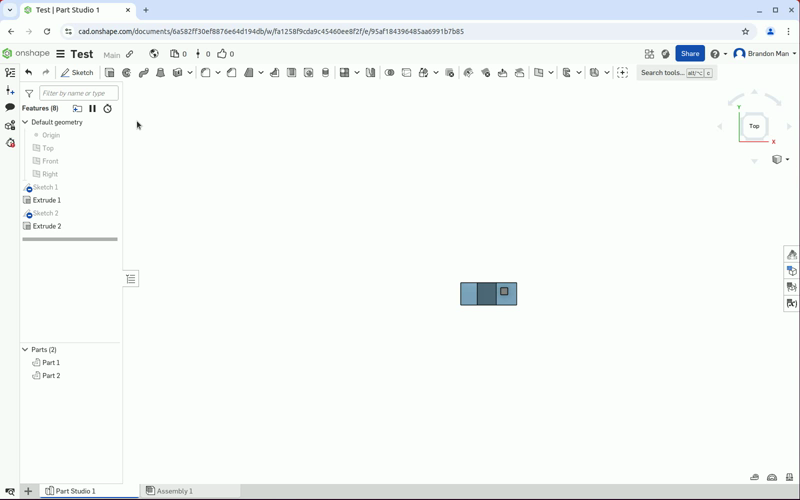
mouse_move(73, 189)
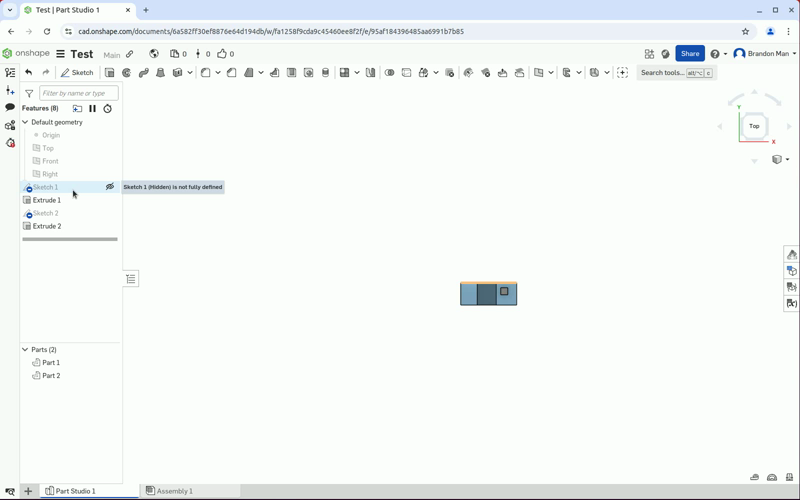
click(73, 189)
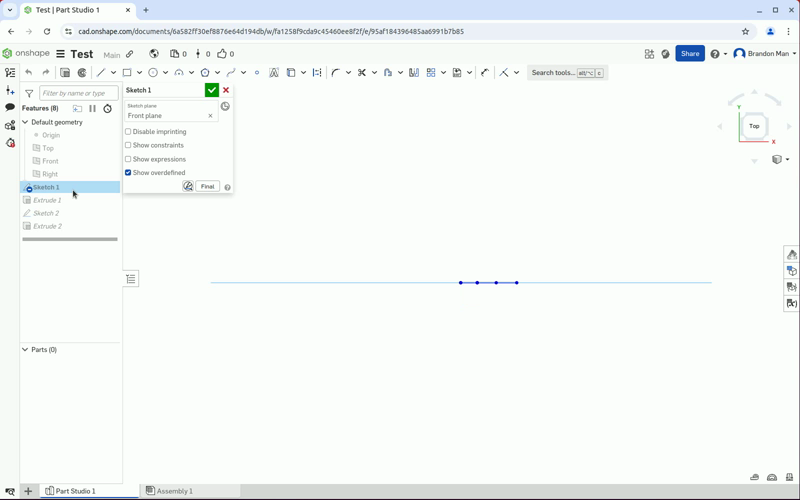
mouse_move(229, 92)
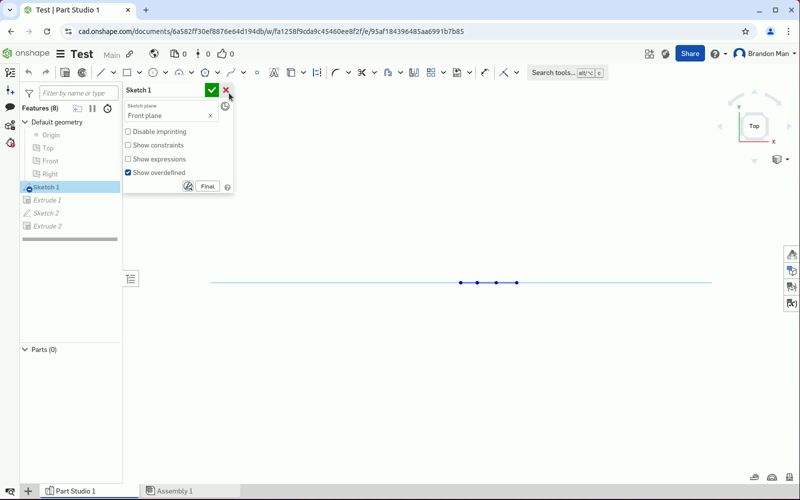
click(229, 92)
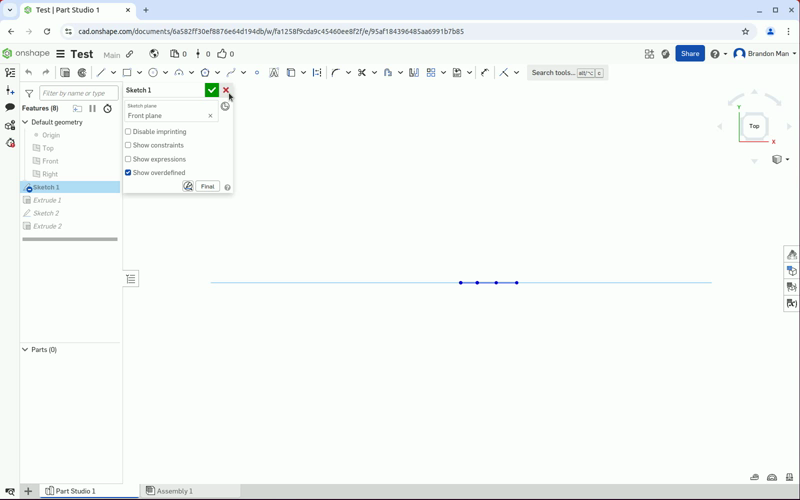
key(shift+s)
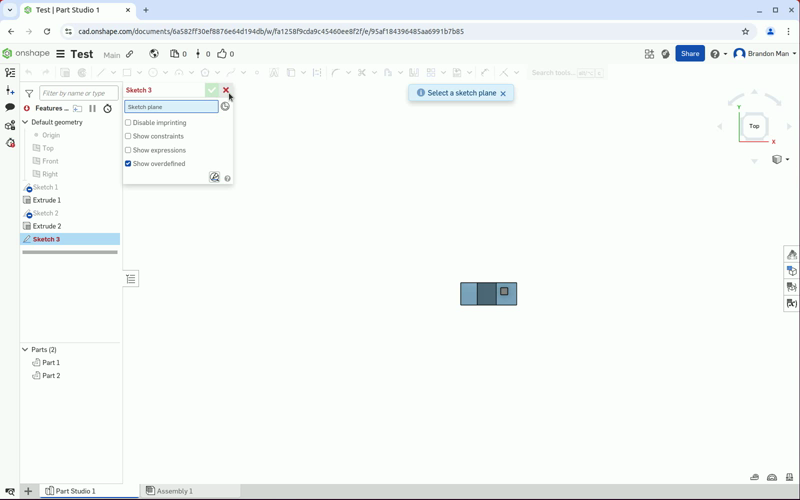
mouse_move(73, 150)
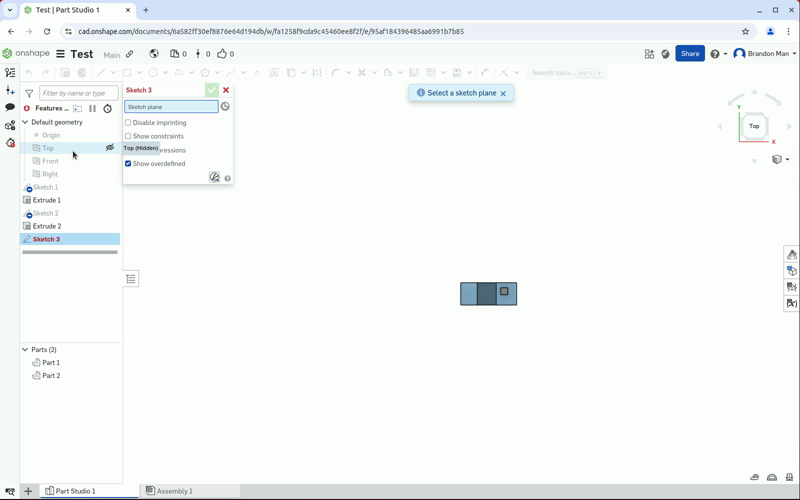
click(73, 150)
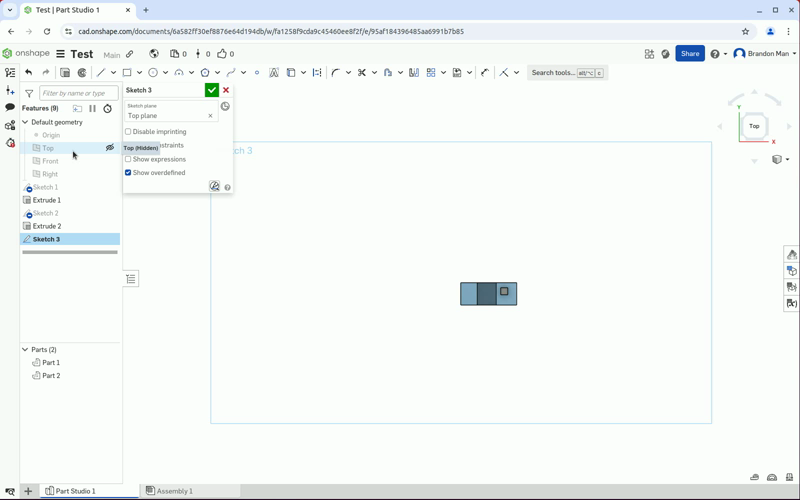
mouse_move(73, 352)
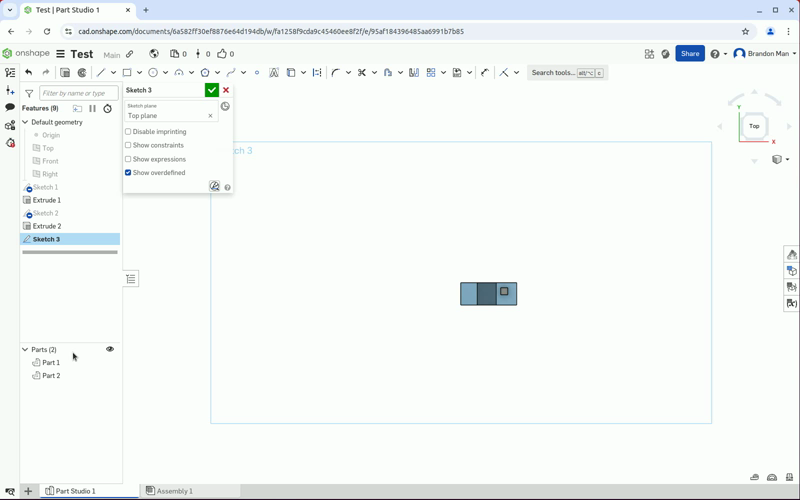
key(y)
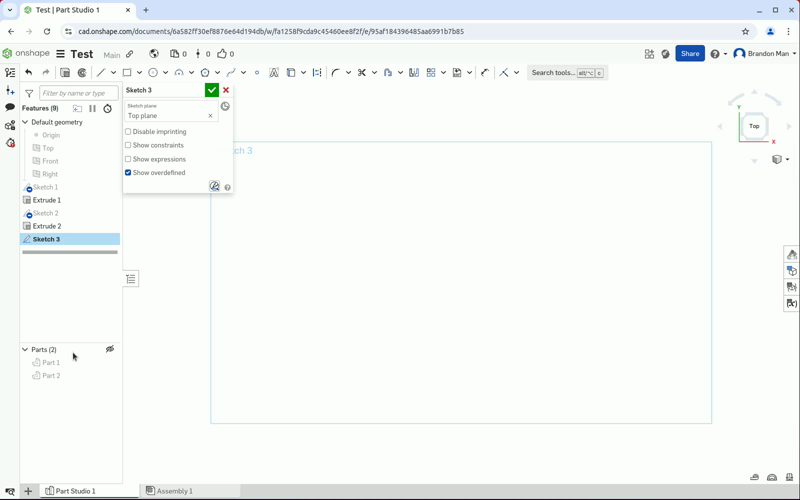
key(l)
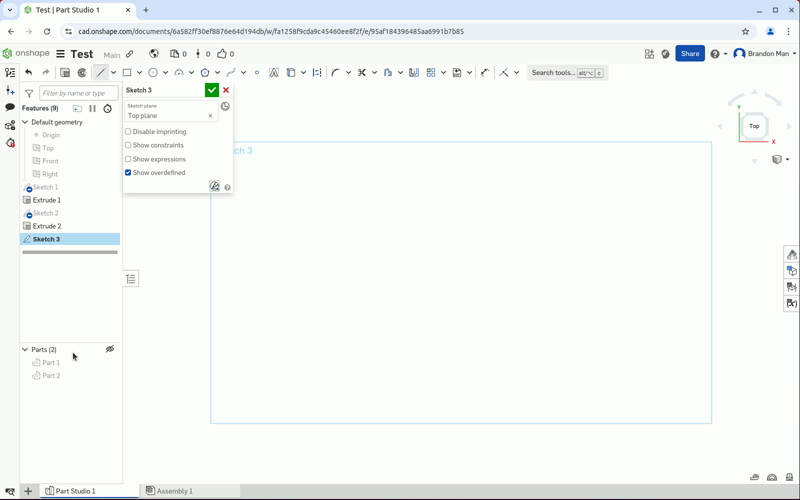
key_down(shift)
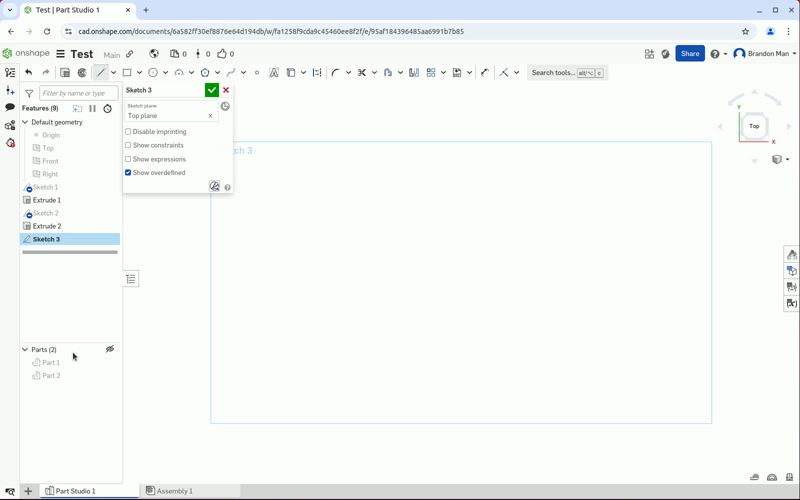
mouse_move(506, 294)
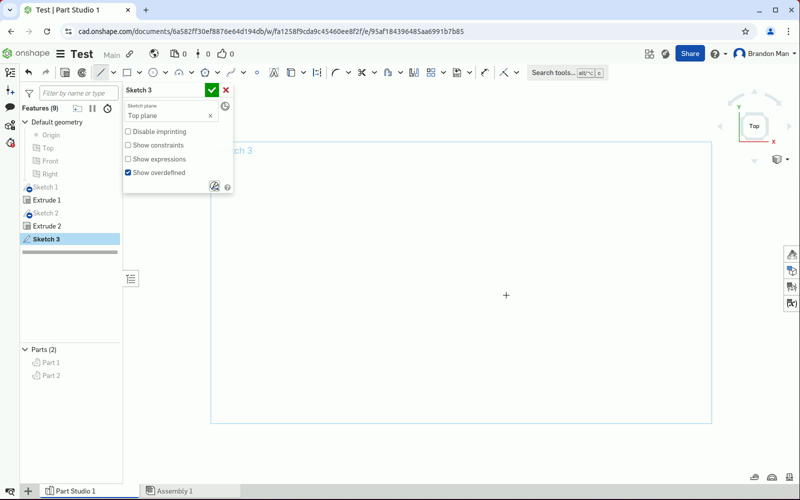
click(506, 294)
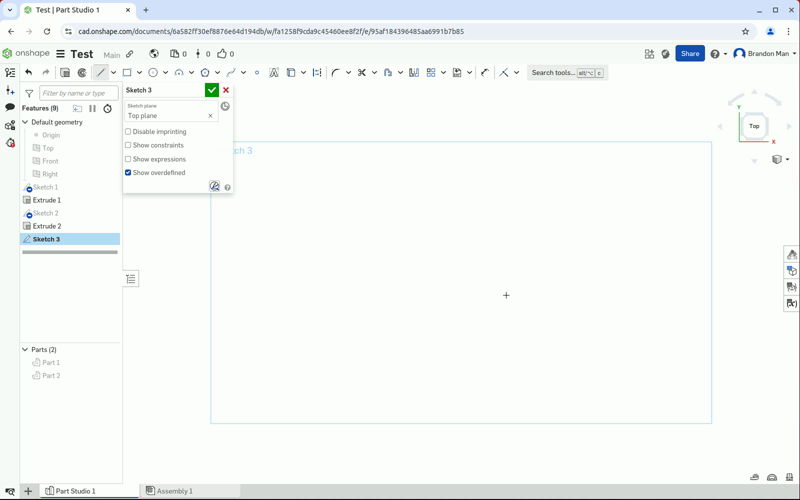
key_up(shift)
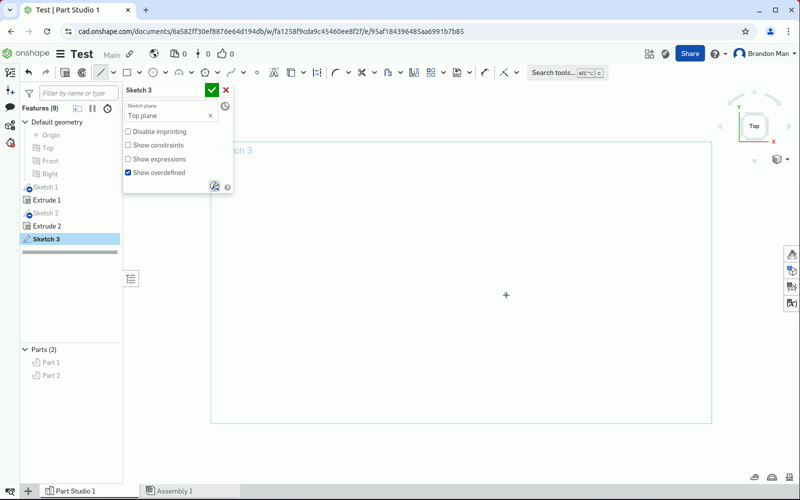
key_down(shift)
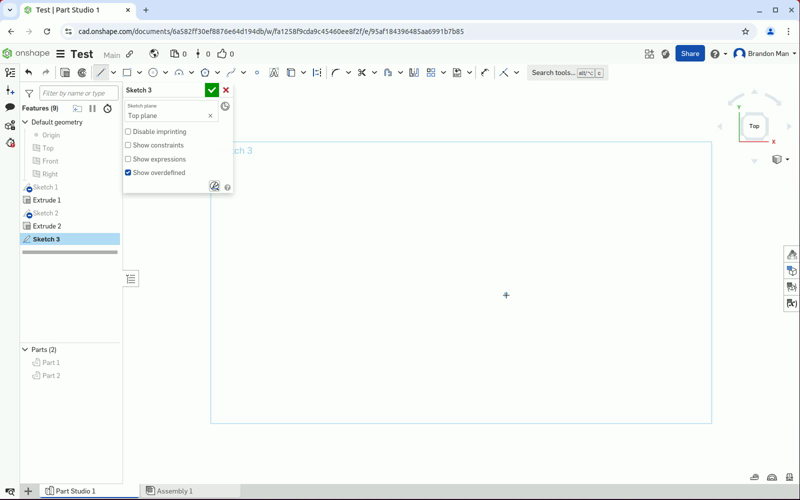
mouse_move(536, 294)
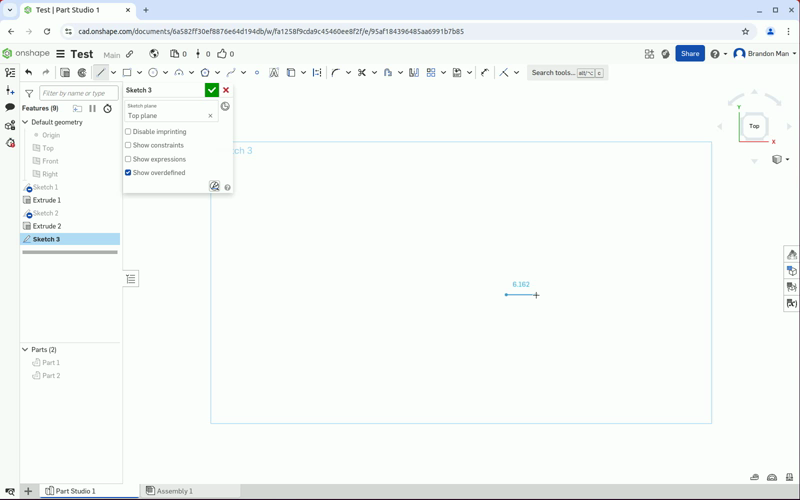
mouse_move(513, 294)
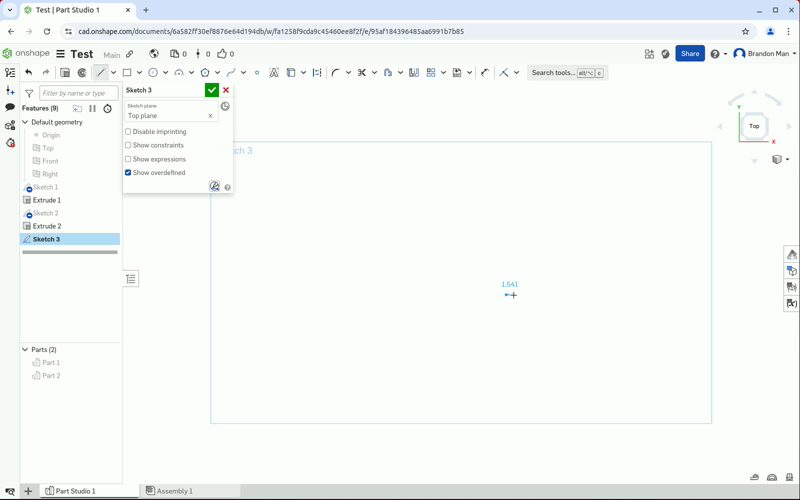
scroll(6)
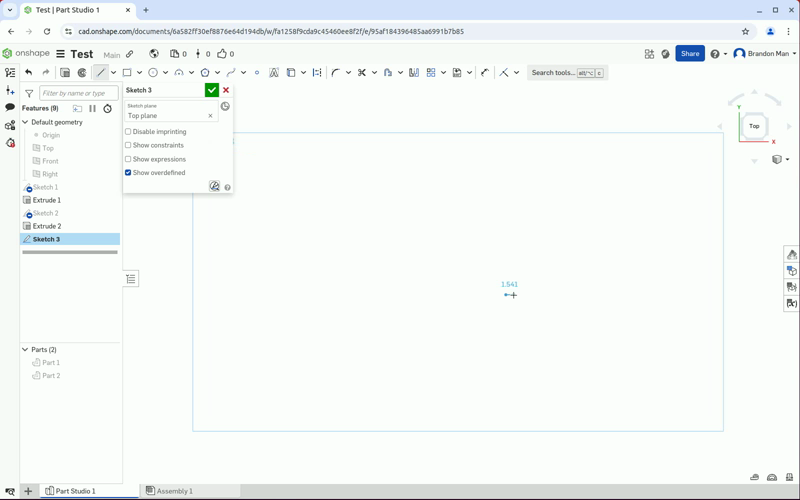
scroll(6)
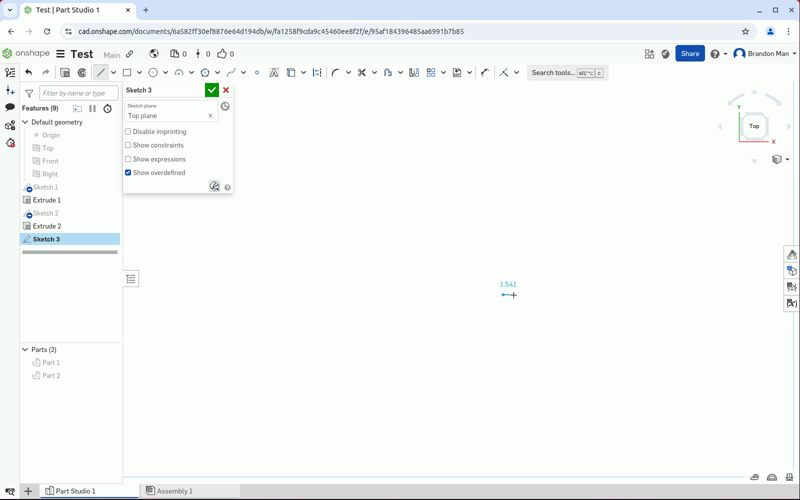
scroll(6)
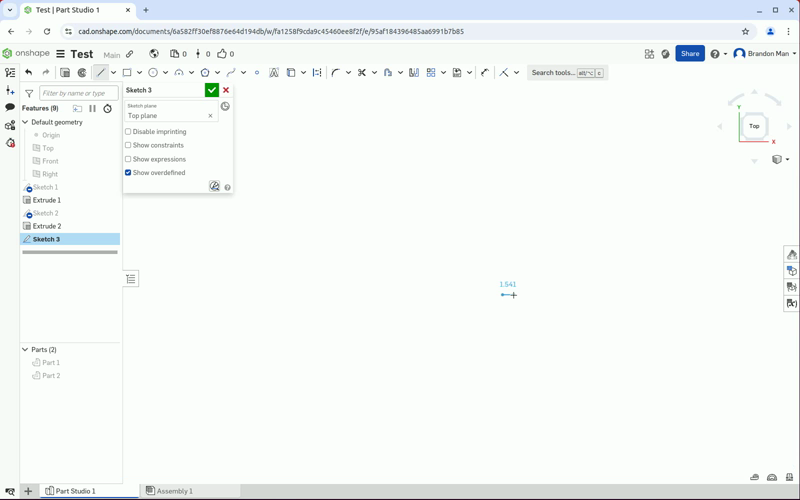
scroll(6)
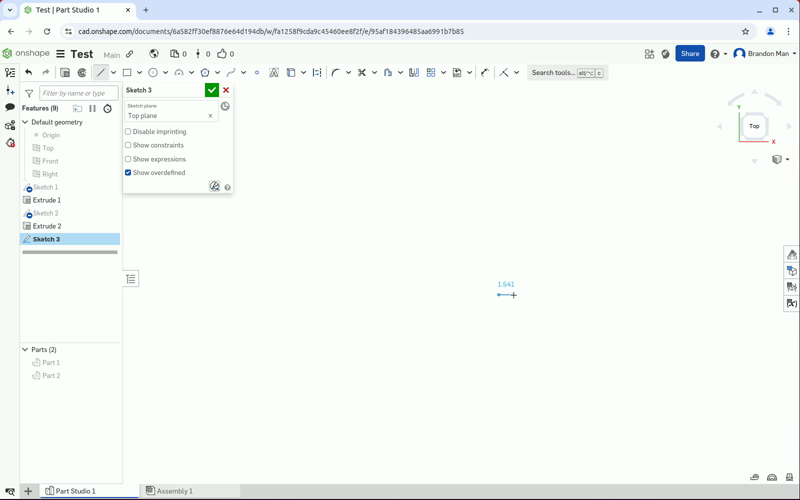
scroll(6)
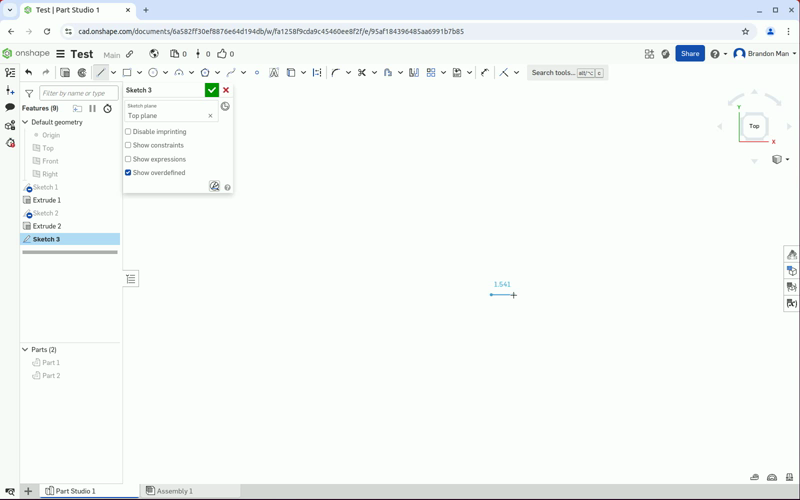
scroll(6)
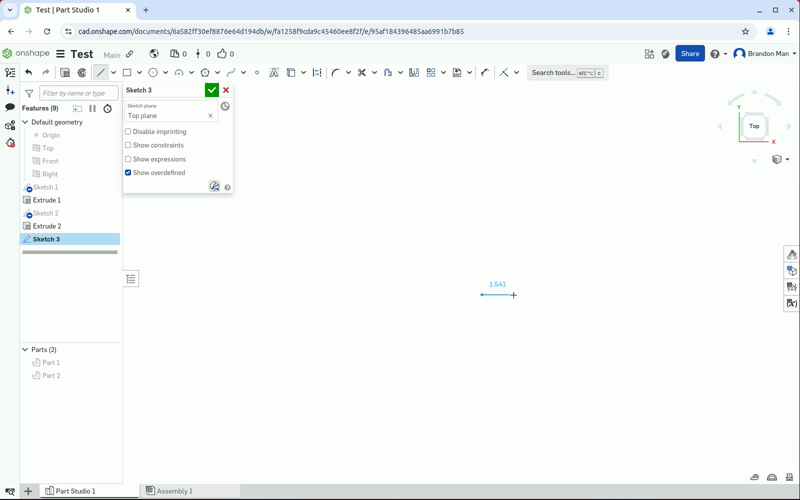
scroll(6)
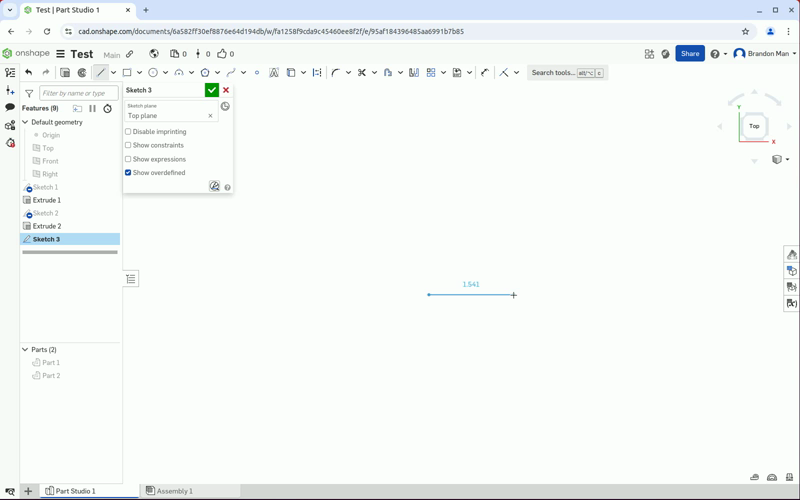
click(513, 294)
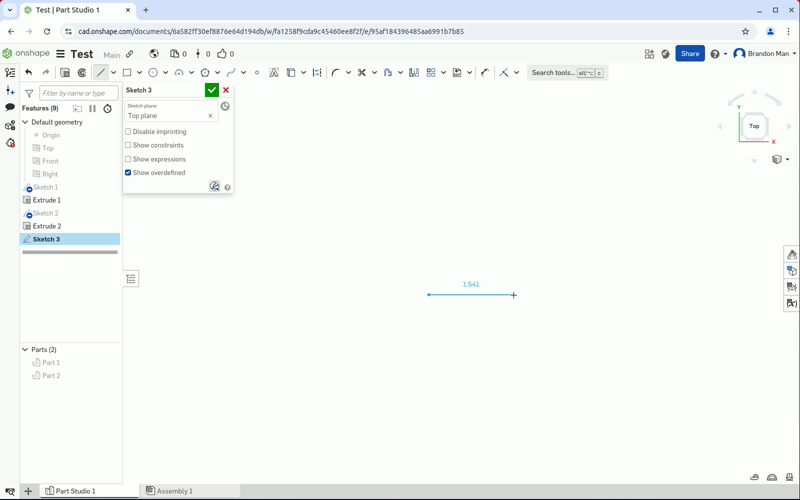
scroll(-6)
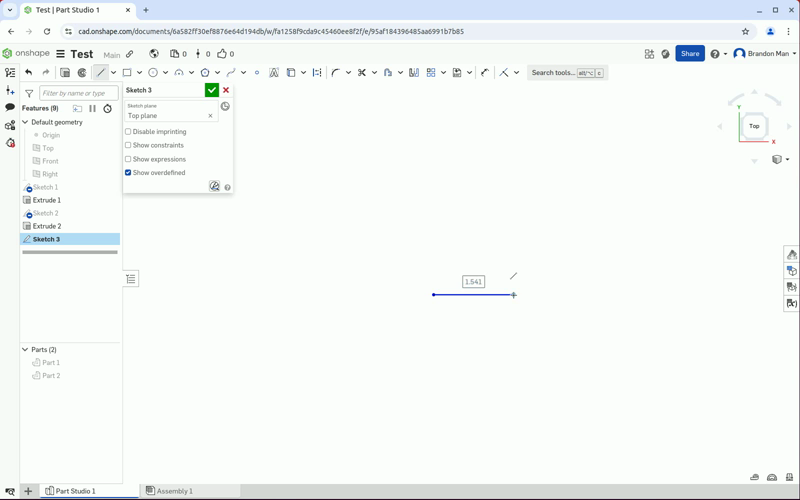
scroll(-6)
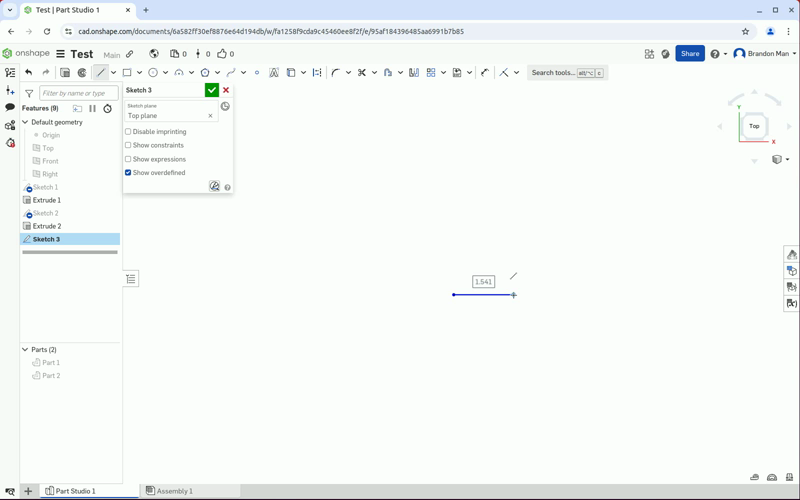
scroll(-6)
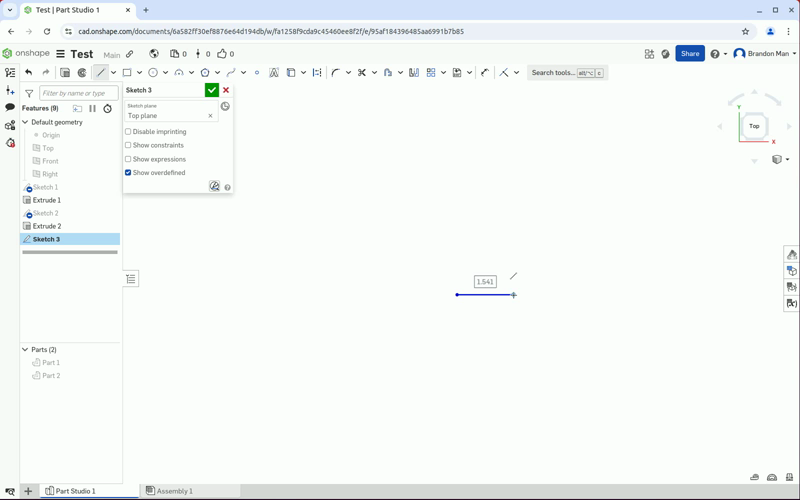
scroll(-6)
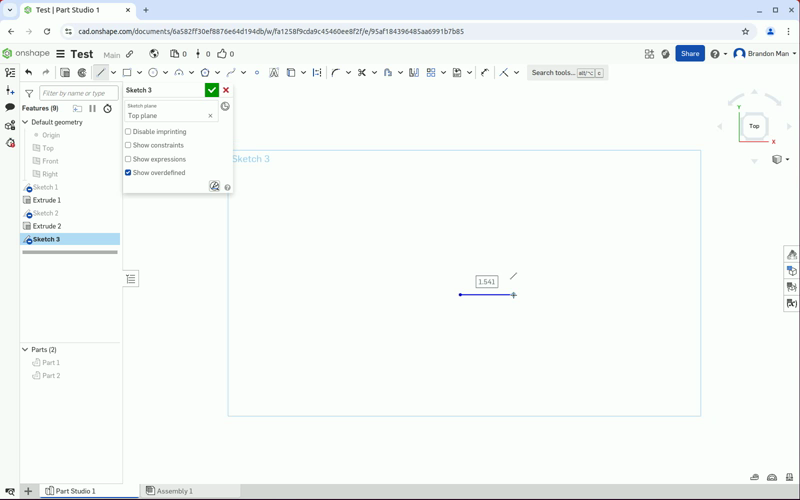
scroll(-6)
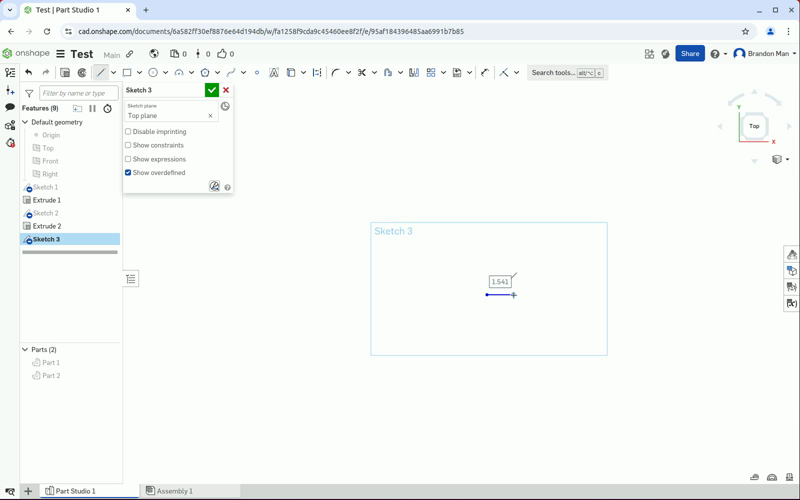
scroll(-6)
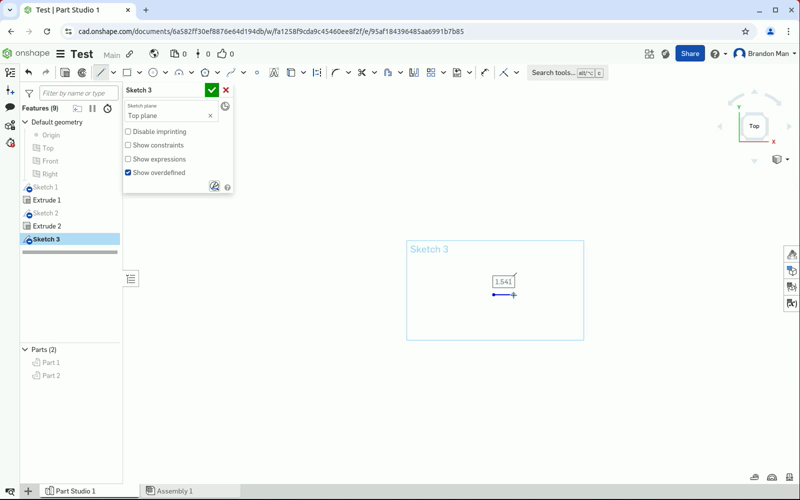
scroll(-6)
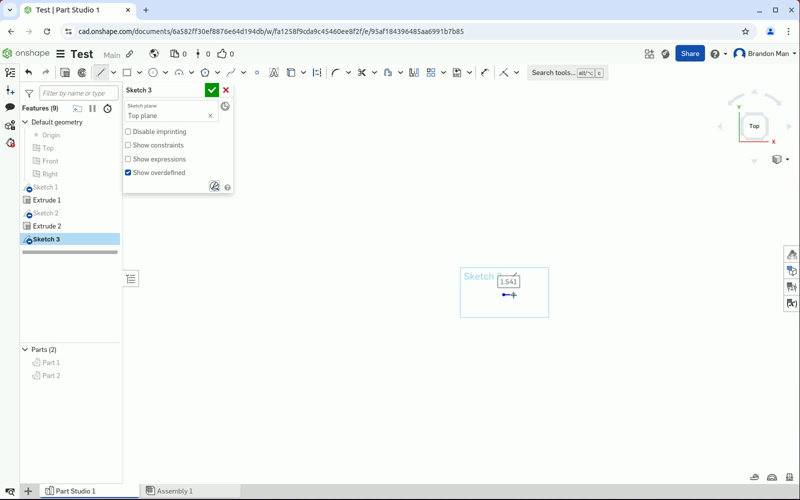
key_up(shift)
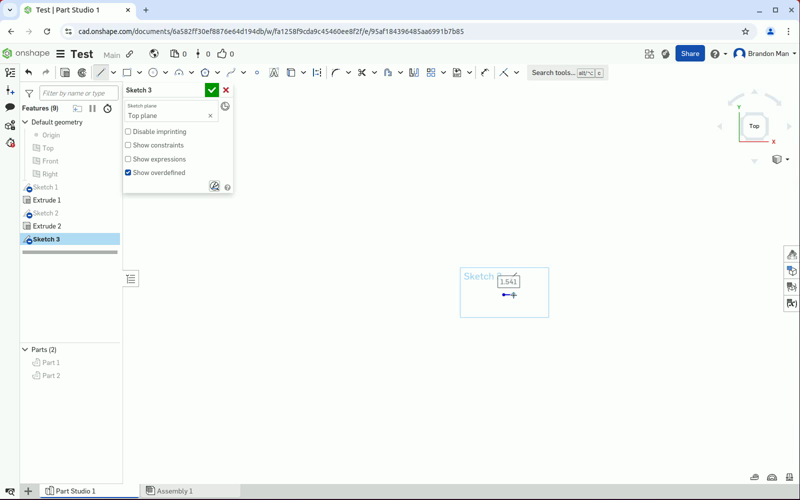
key_down(shift)
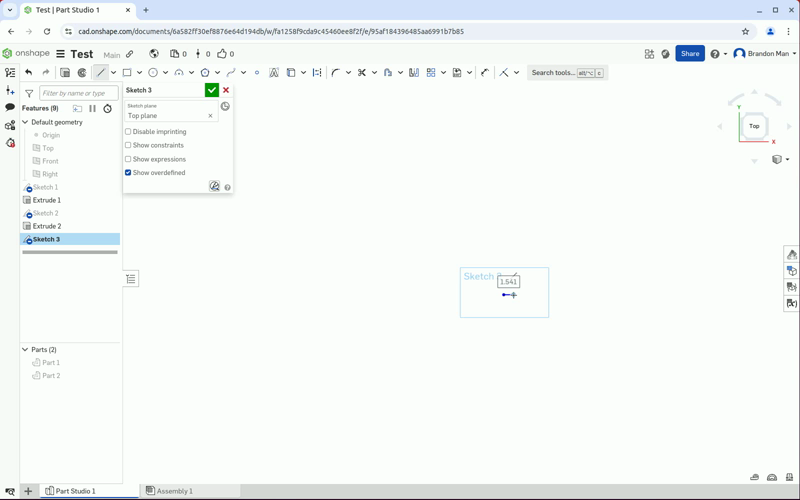
mouse_move(543, 294)
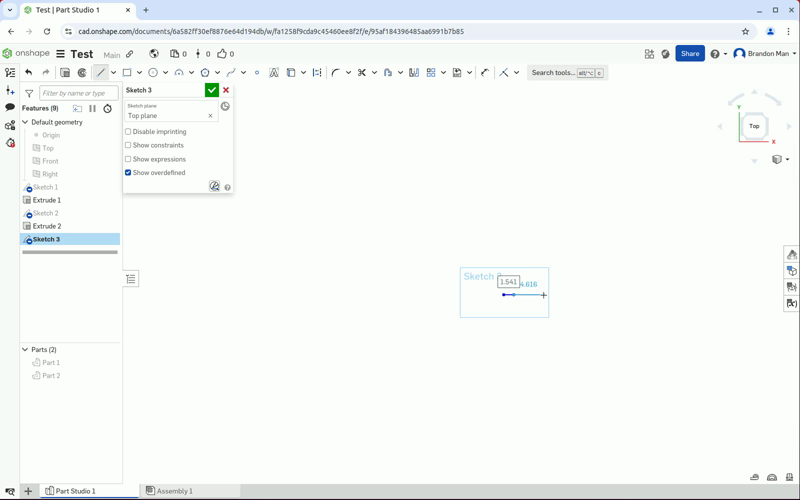
mouse_move(513, 287)
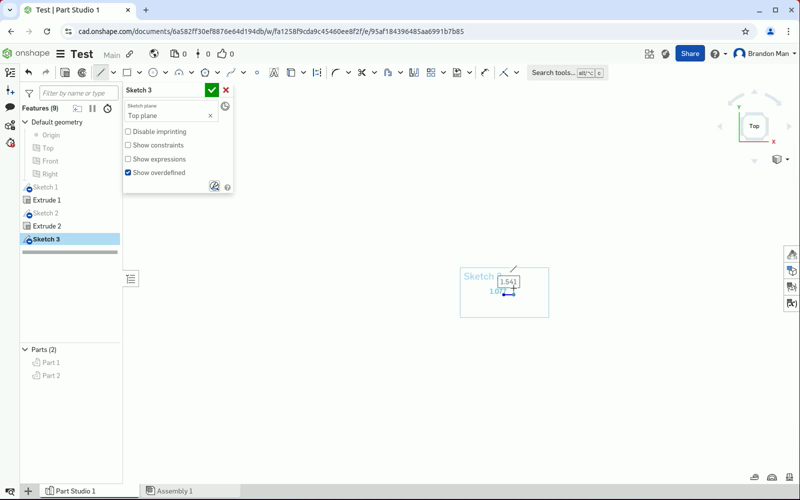
scroll(6)
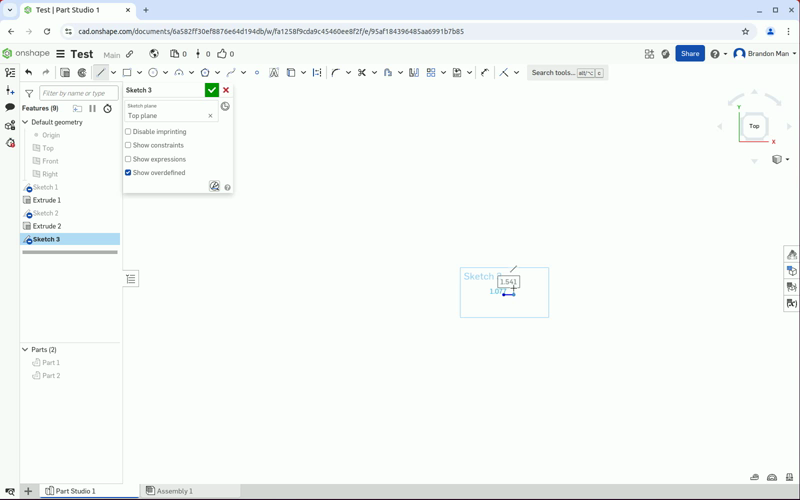
scroll(6)
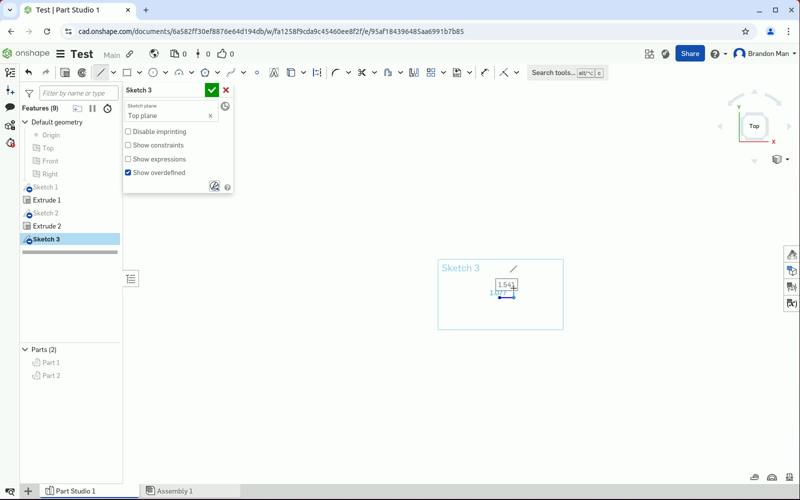
scroll(6)
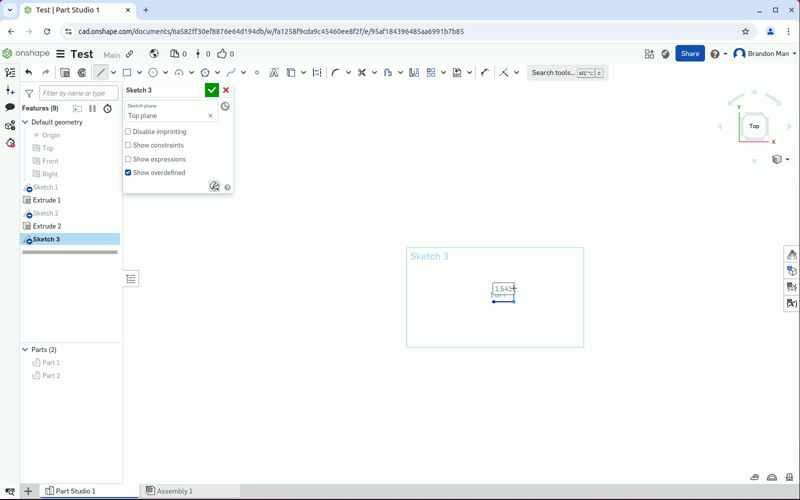
scroll(6)
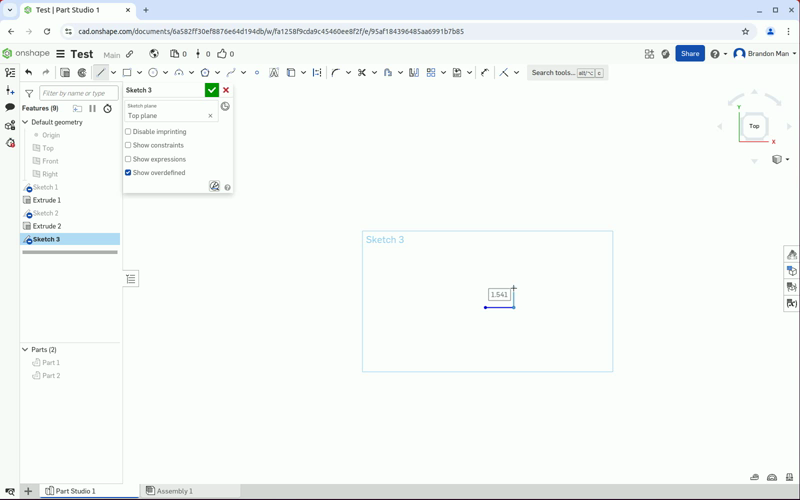
scroll(6)
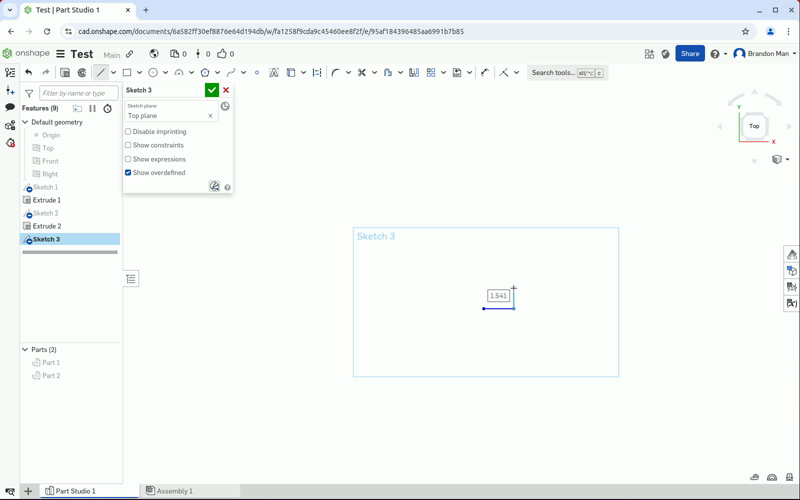
scroll(6)
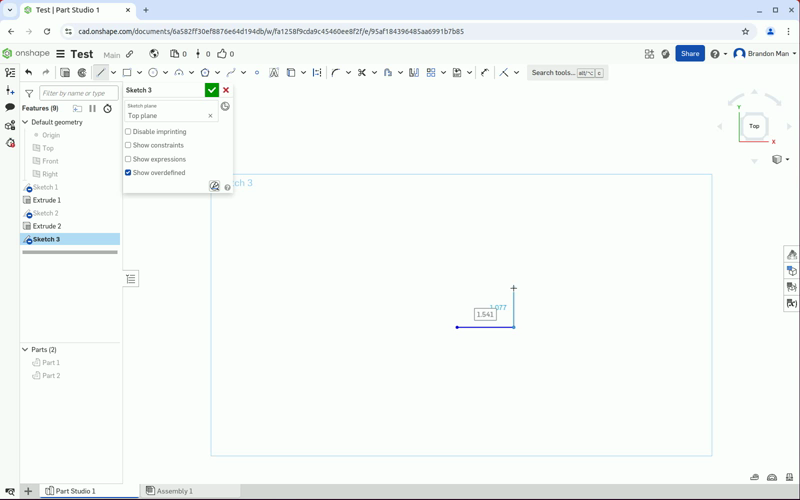
scroll(6)
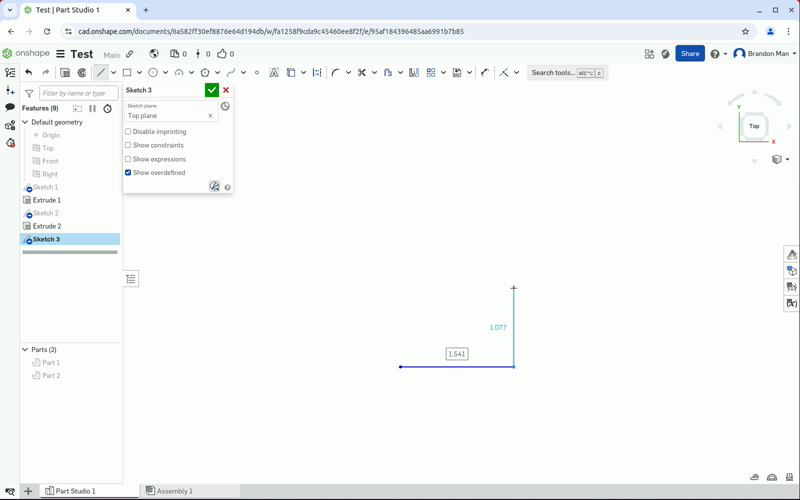
click(513, 287)
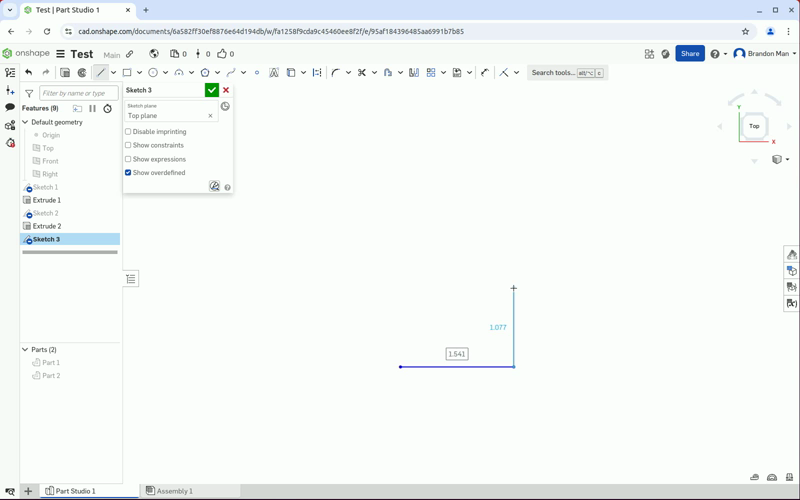
scroll(-6)
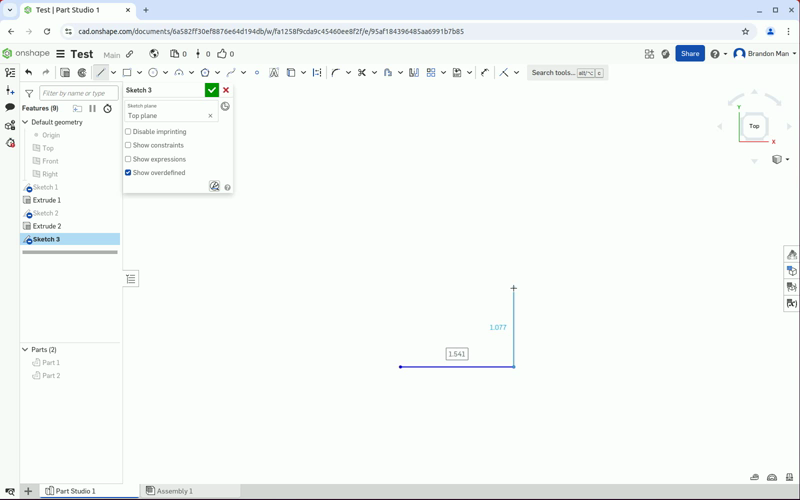
scroll(-6)
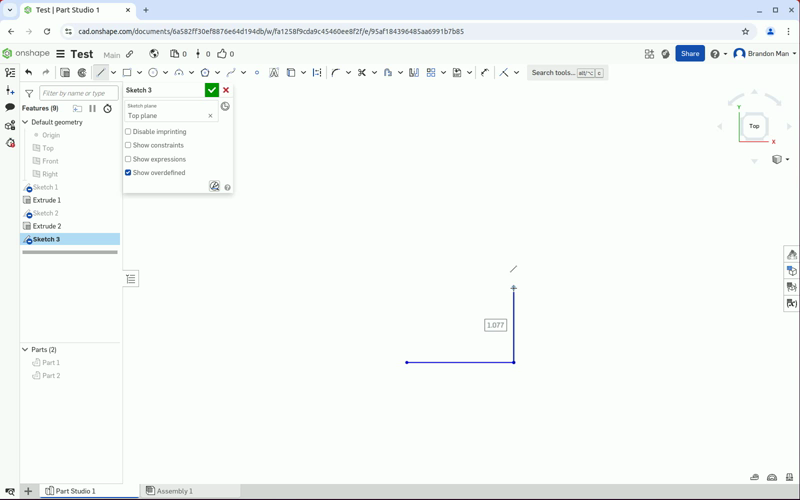
scroll(-6)
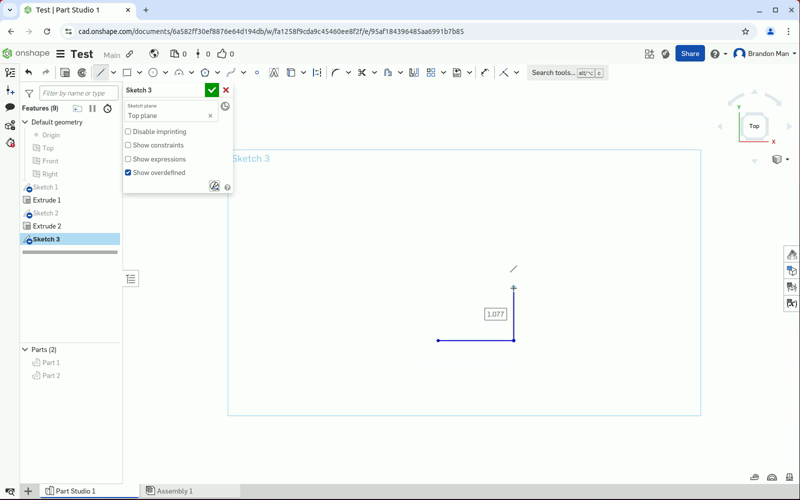
scroll(-6)
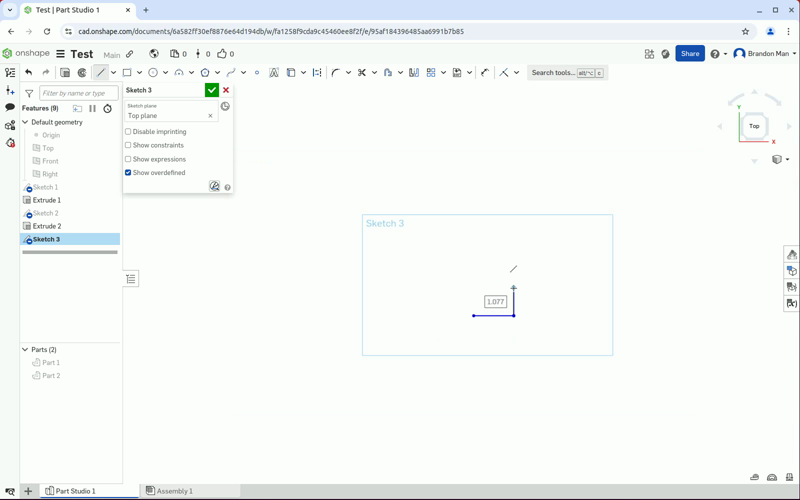
scroll(-6)
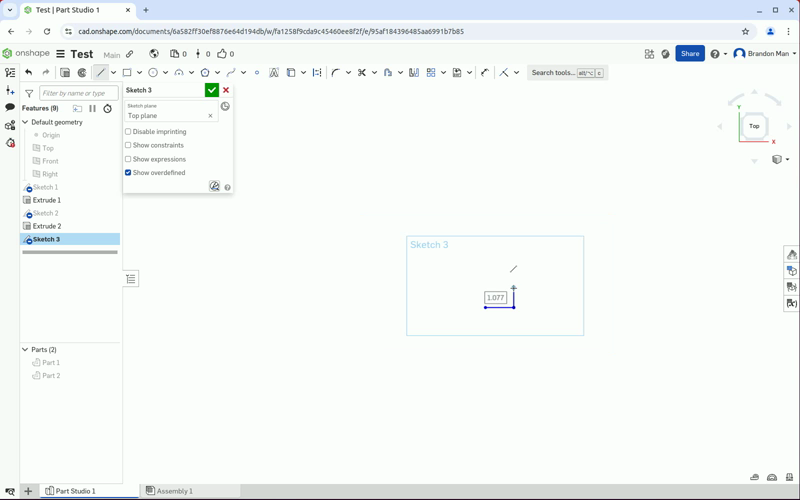
scroll(-6)
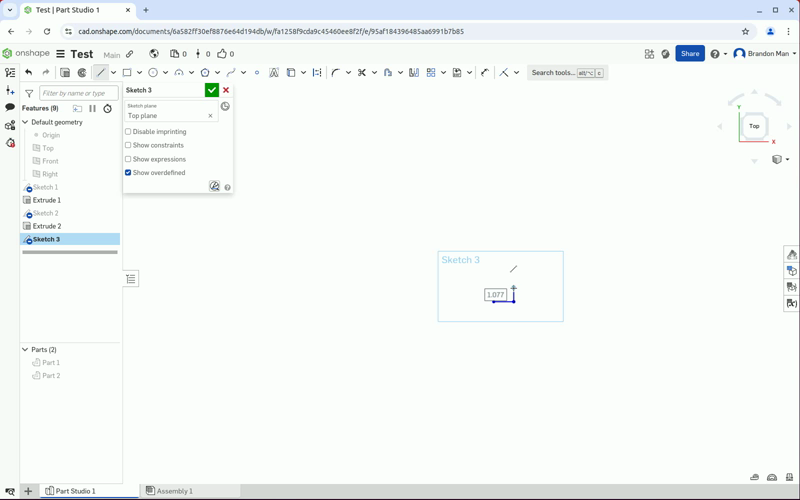
scroll(-6)
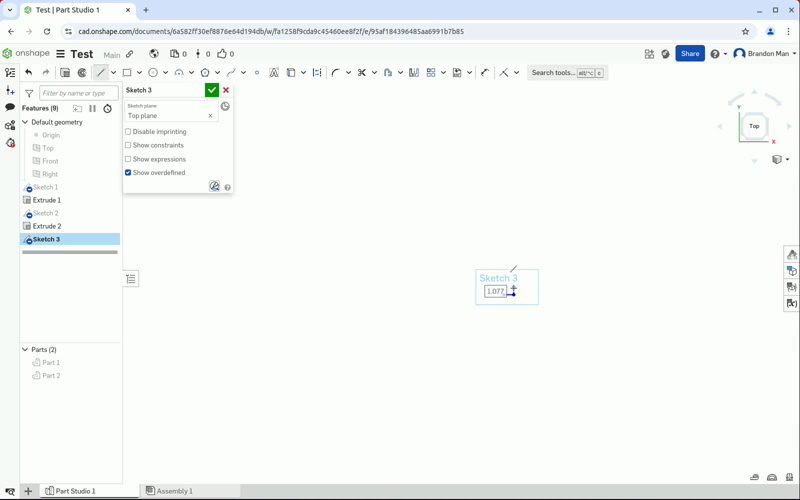
key_up(shift)
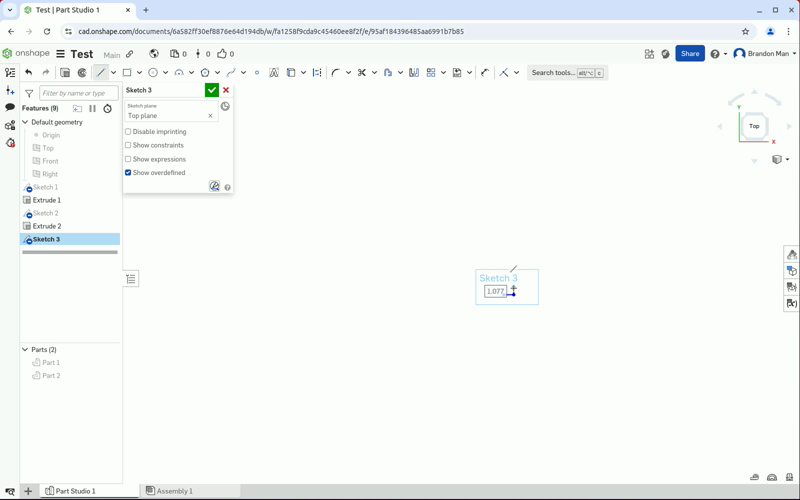
key_down(shift)
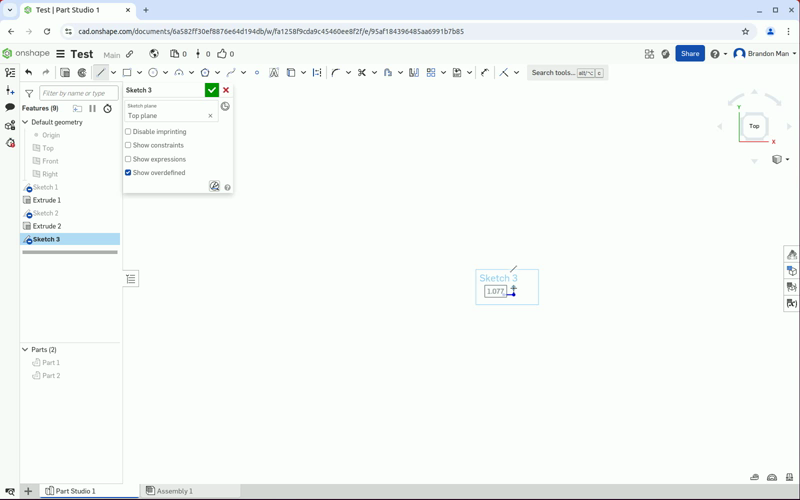
mouse_move(543, 287)
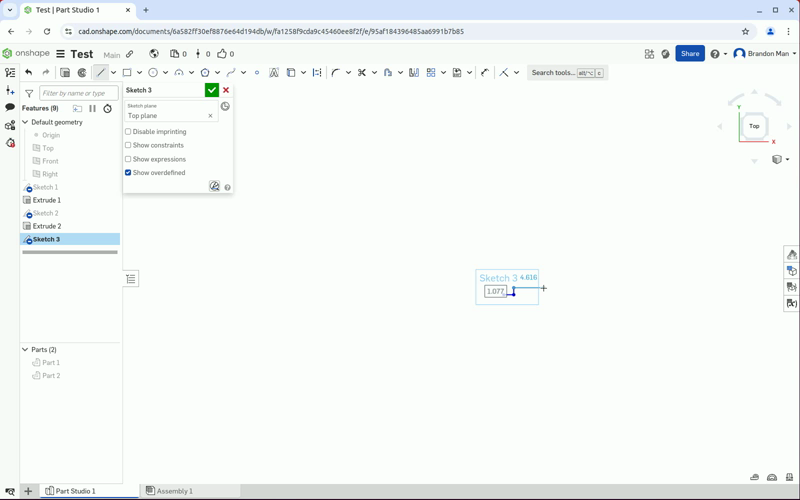
mouse_move(506, 287)
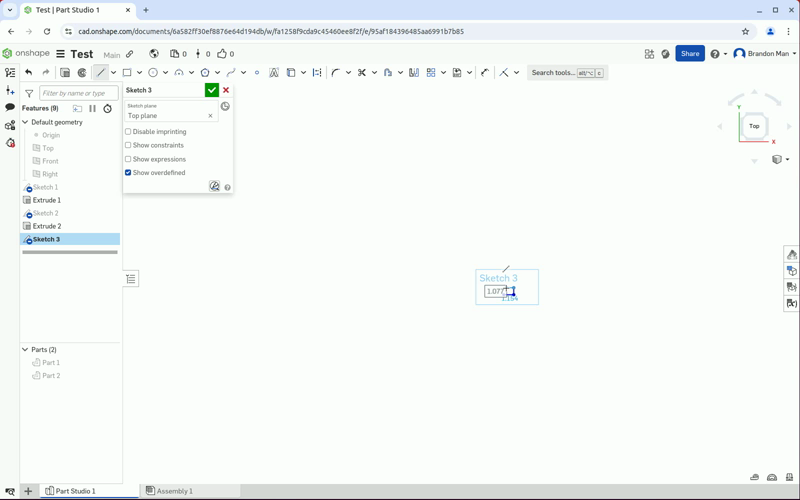
scroll(6)
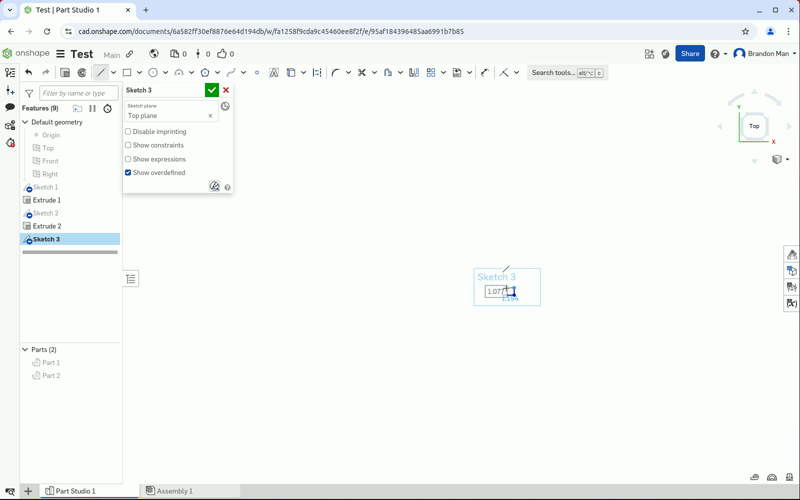
scroll(6)
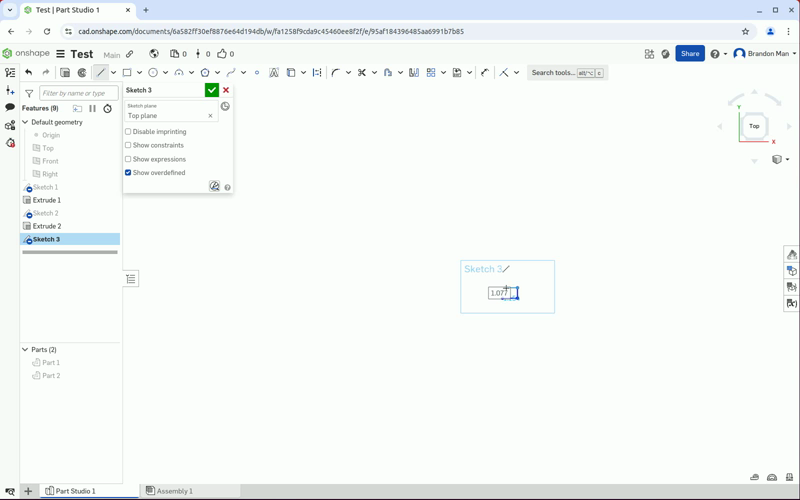
scroll(6)
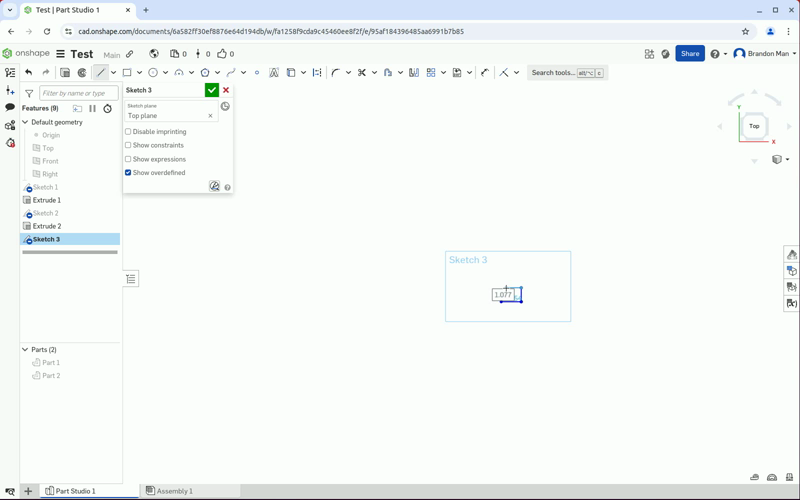
scroll(6)
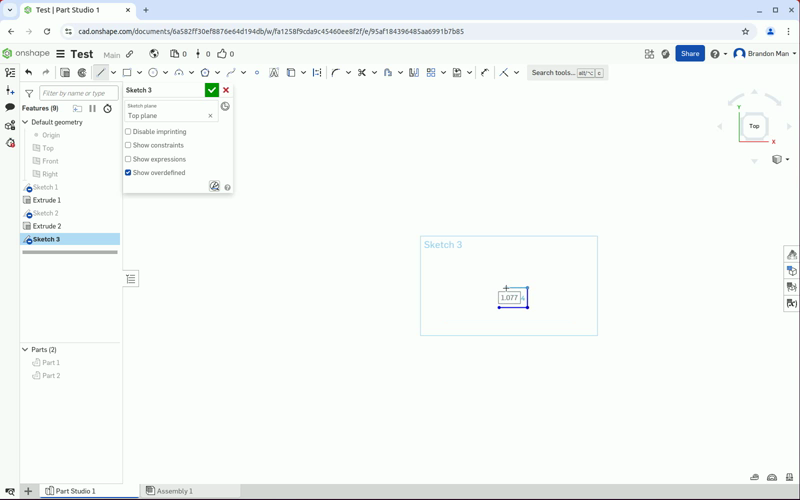
scroll(6)
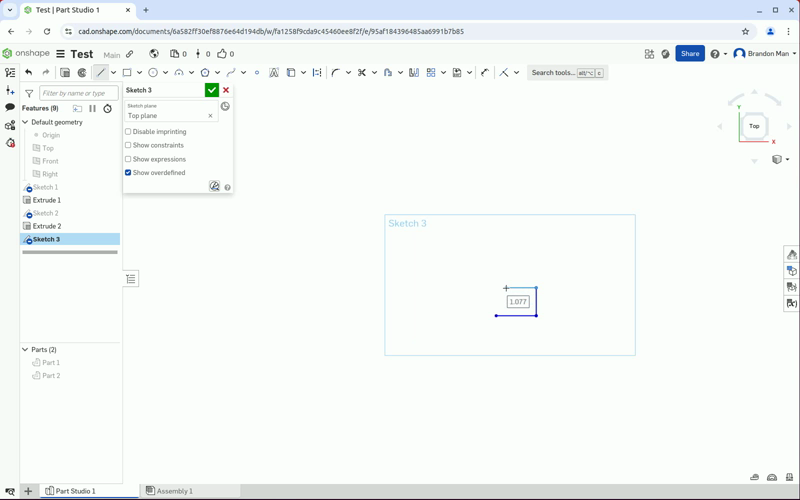
scroll(6)
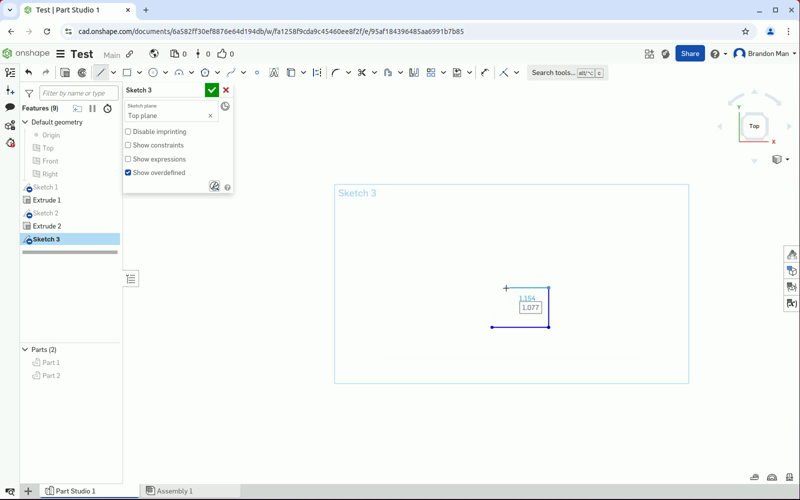
scroll(6)
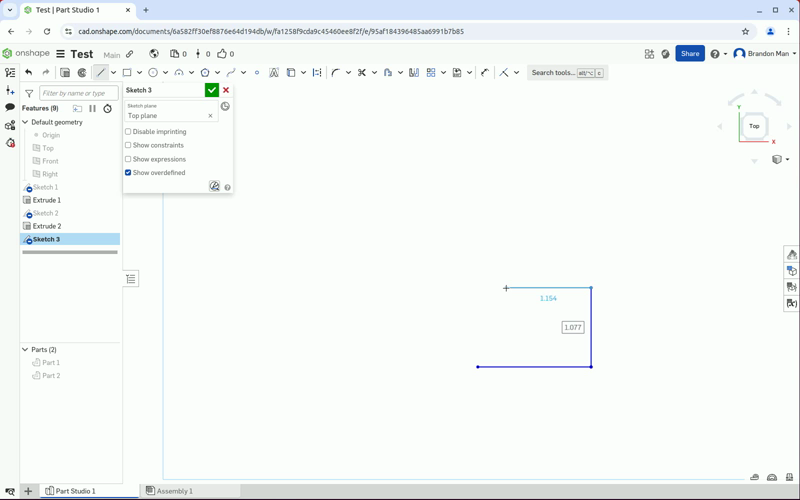
click(506, 287)
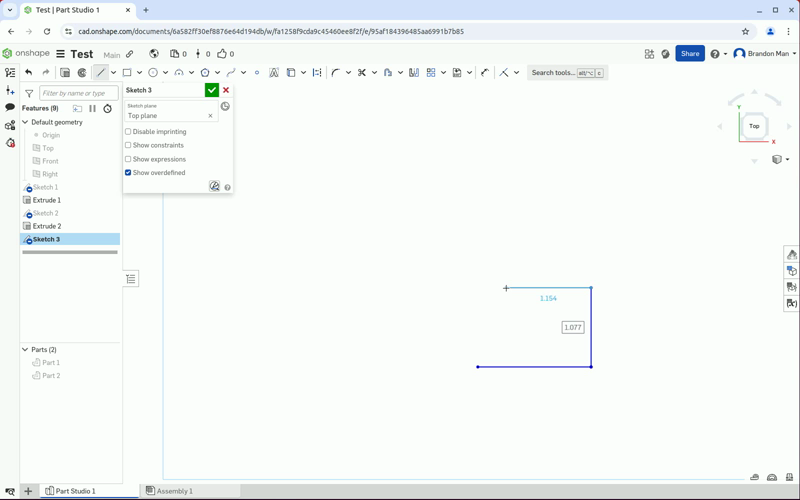
scroll(-6)
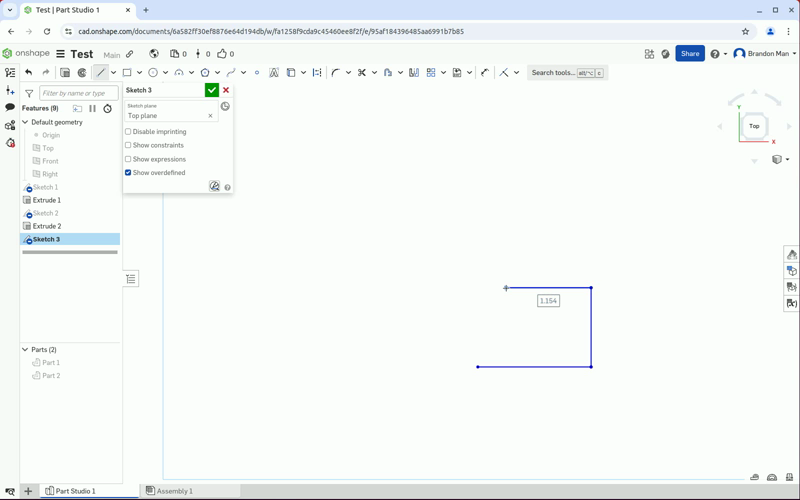
scroll(-6)
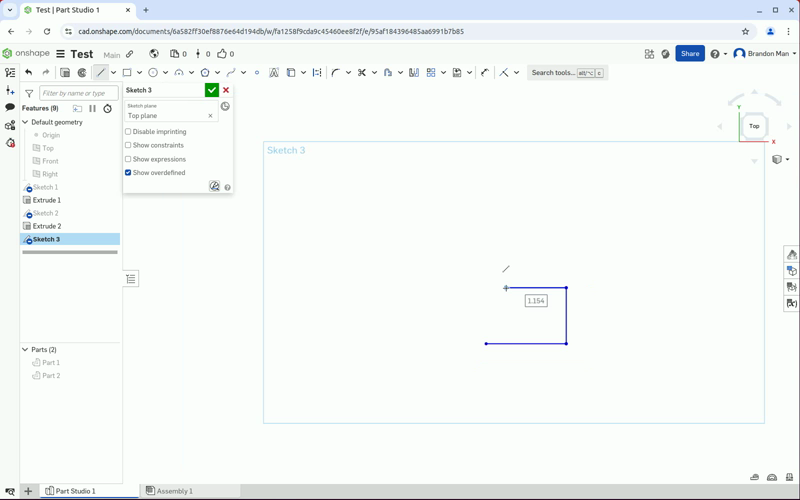
scroll(-6)
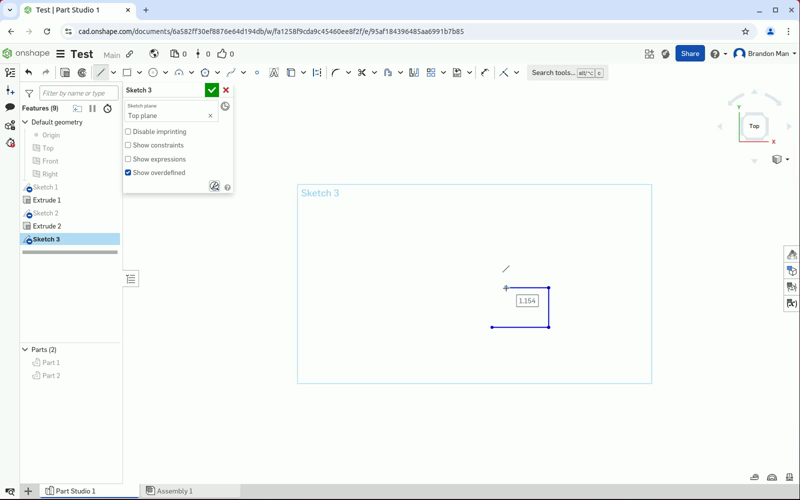
scroll(-6)
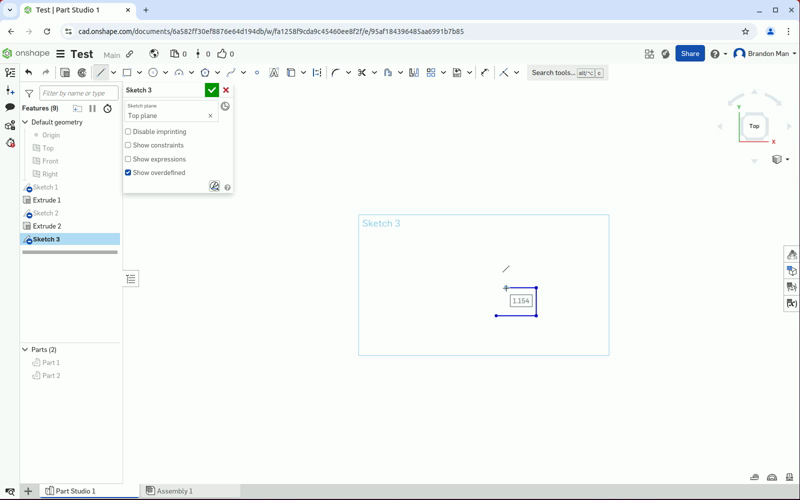
scroll(-6)
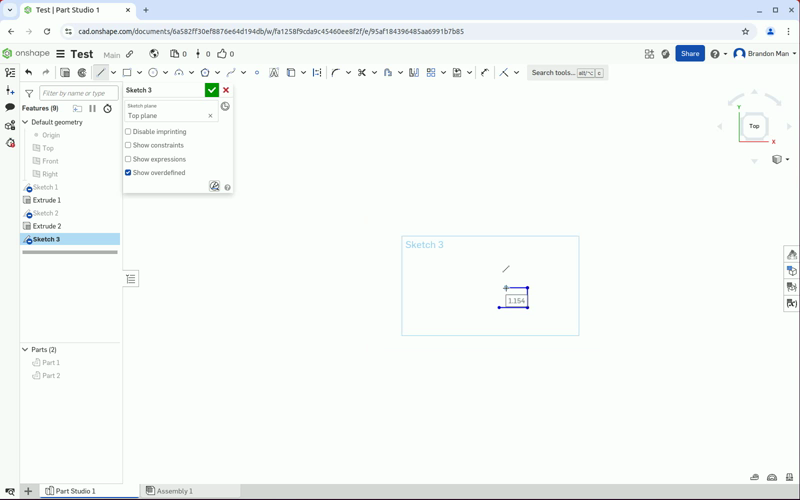
scroll(-6)
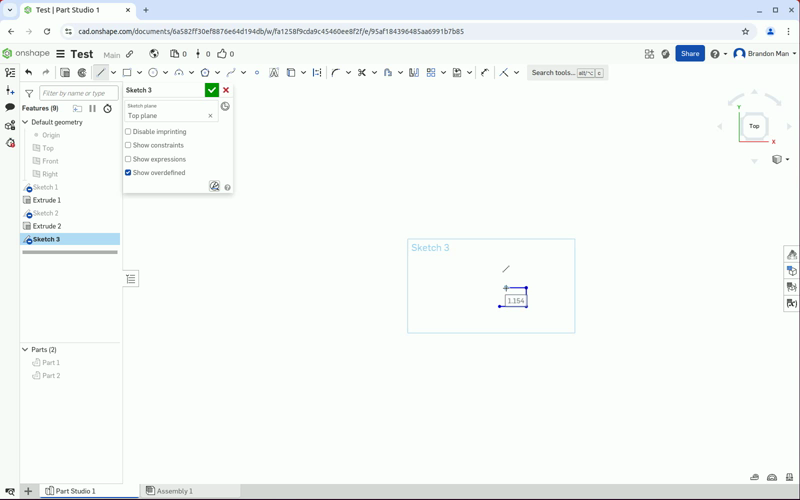
scroll(-6)
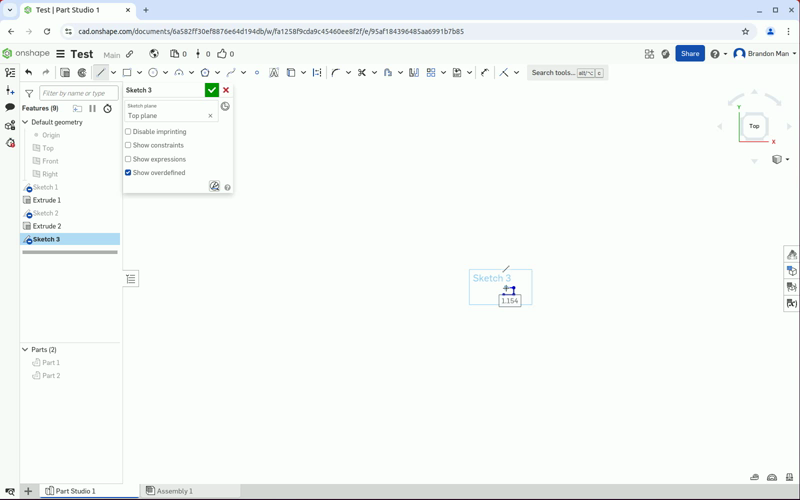
key_up(shift)
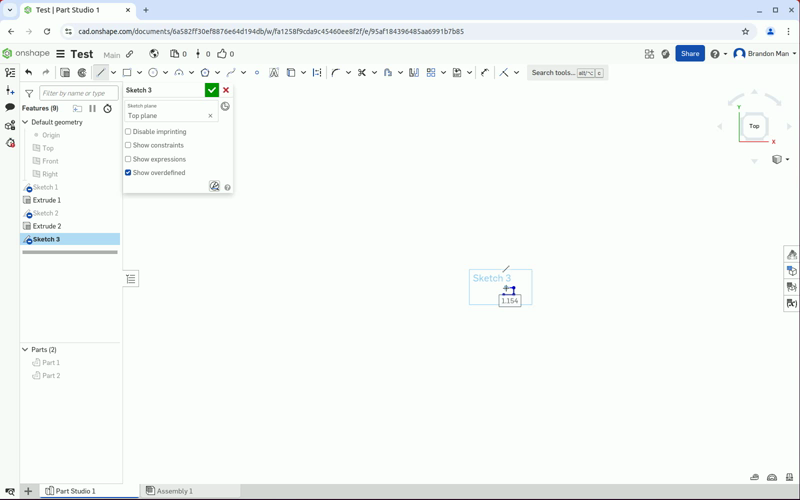
mouse_move(536, 287)
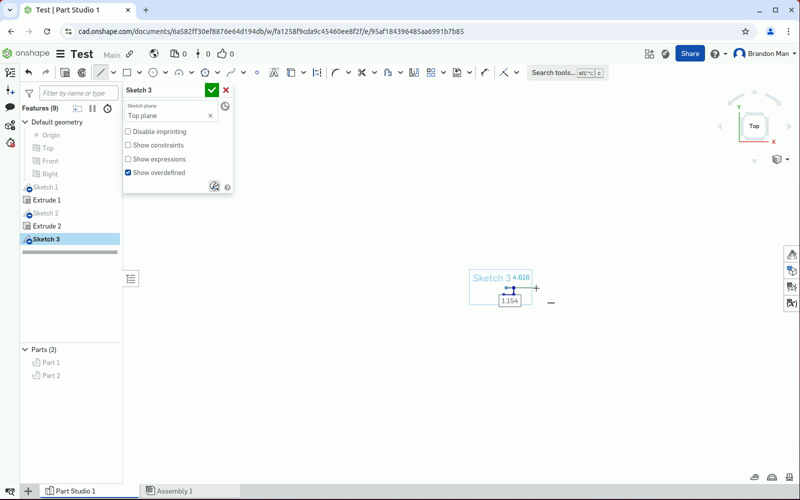
key_down(shift)
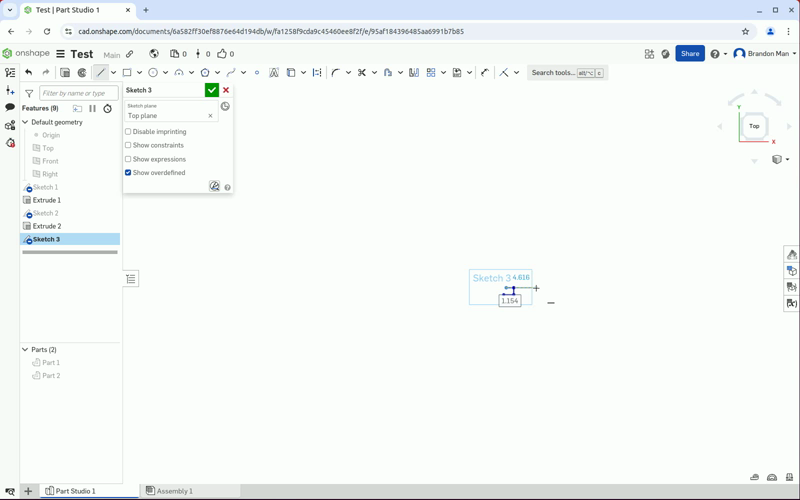
mouse_move(506, 294)
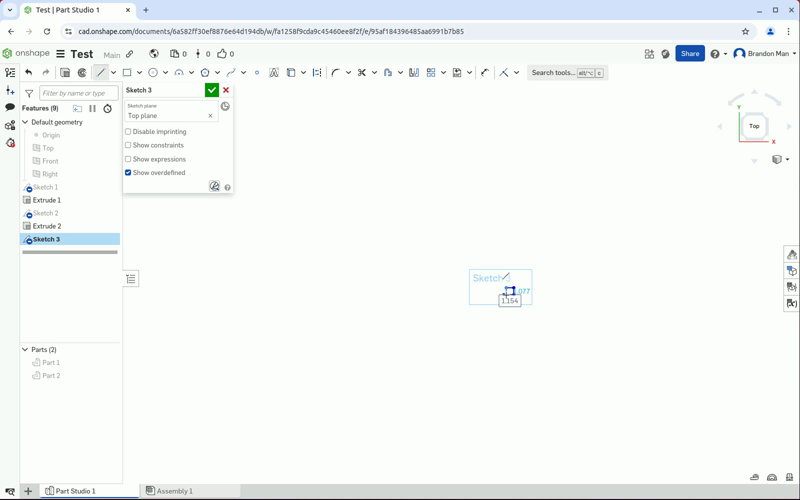
scroll(6)
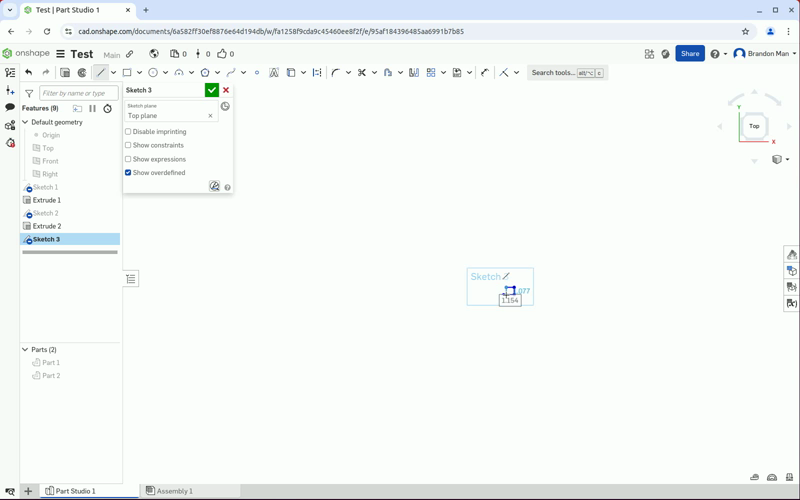
scroll(6)
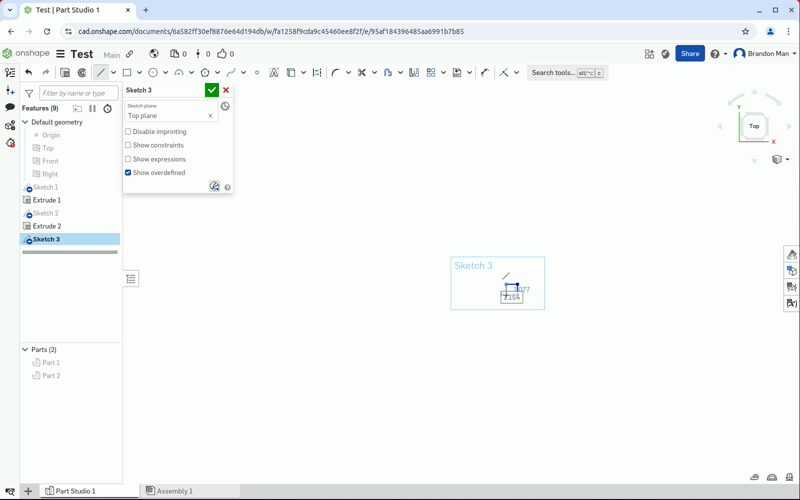
scroll(6)
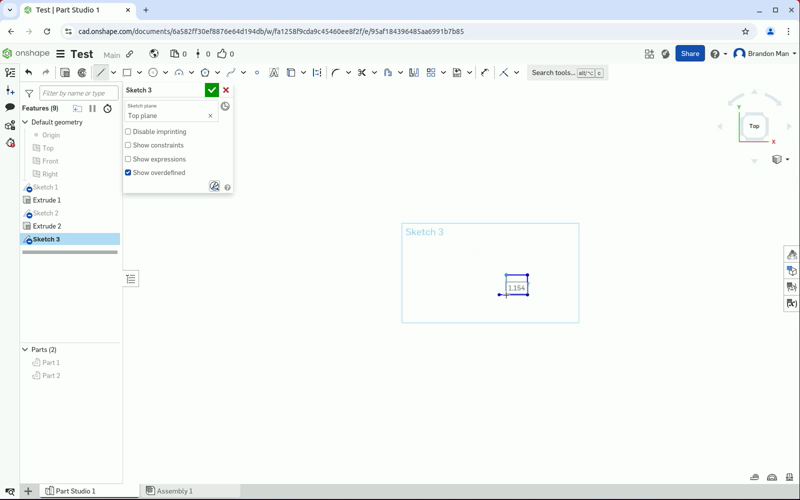
scroll(6)
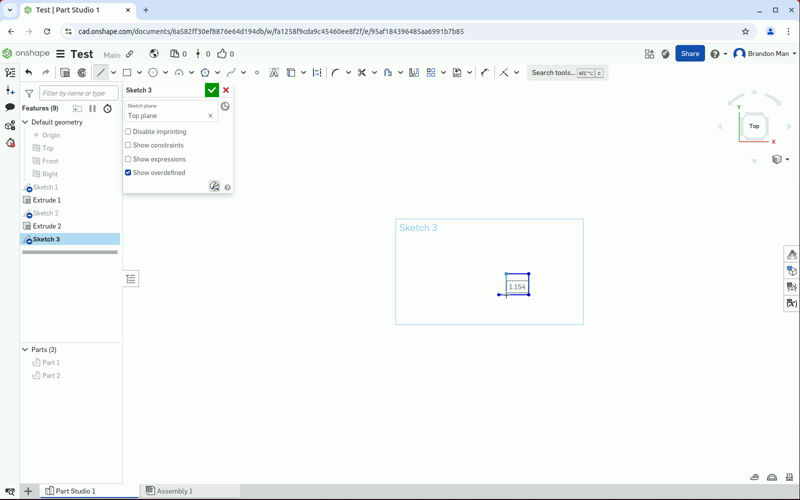
scroll(6)
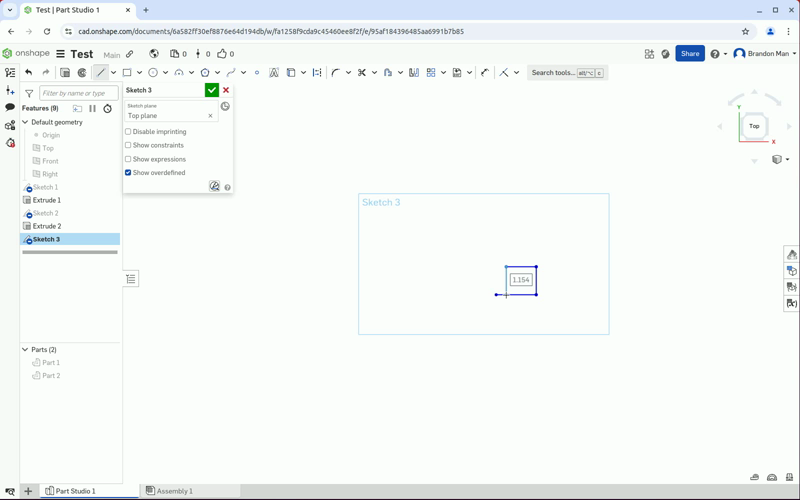
scroll(6)
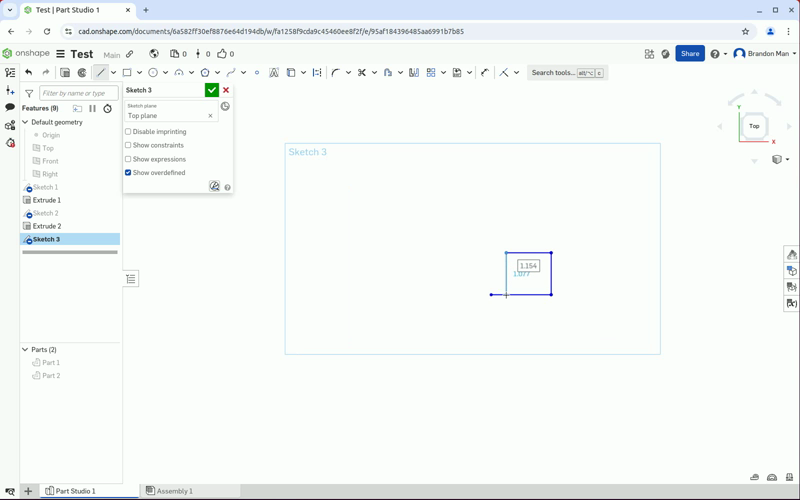
scroll(6)
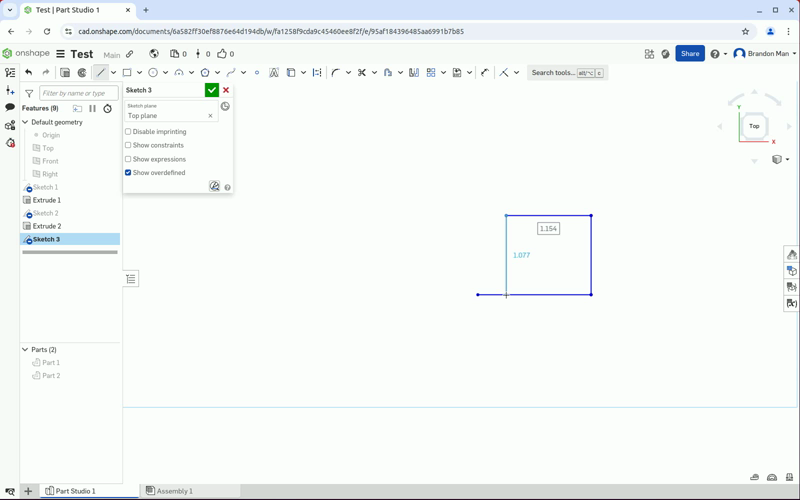
key_up(shift)
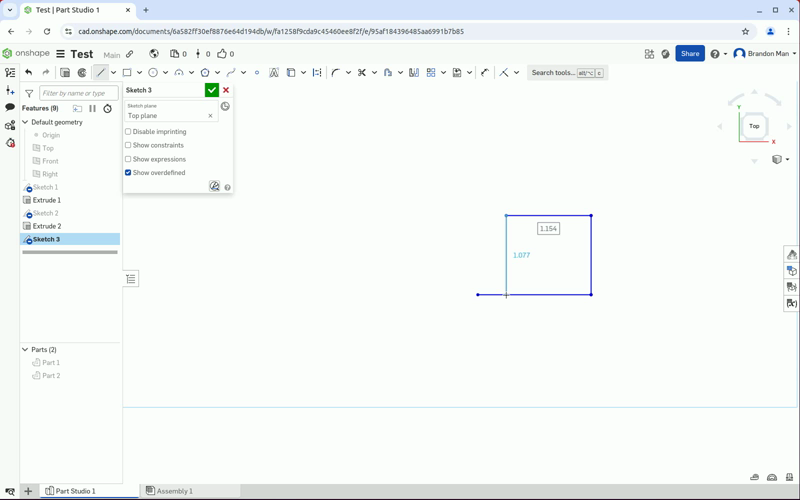
click(506, 294)
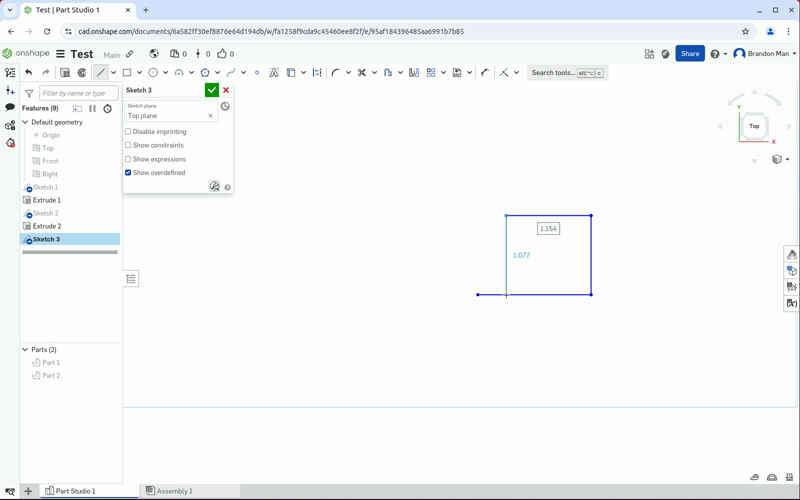
scroll(-6)
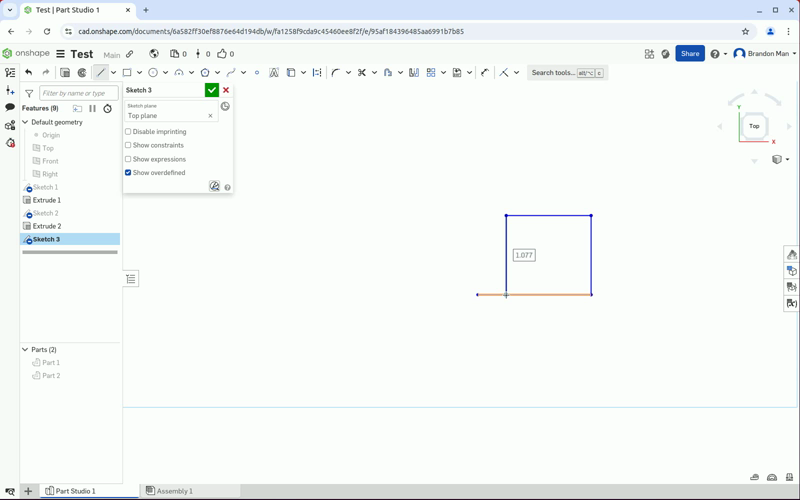
scroll(-6)
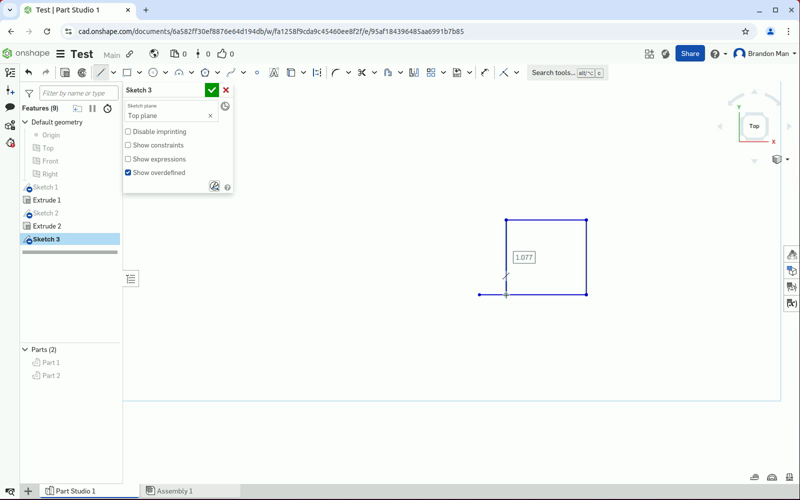
scroll(-6)
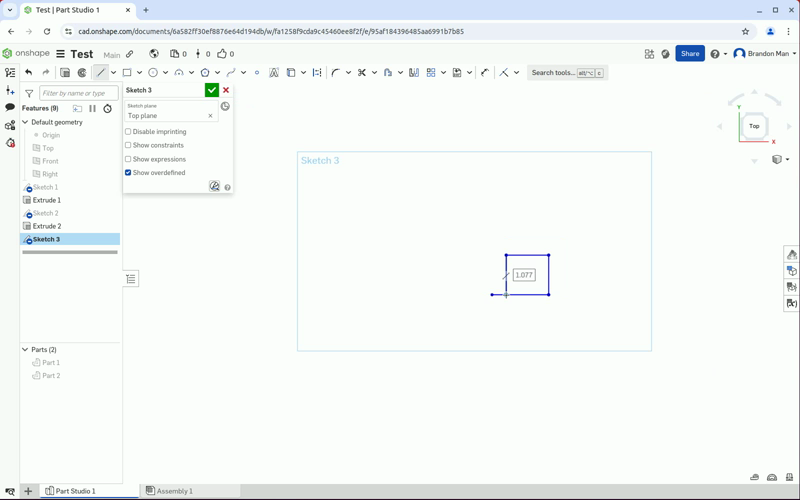
scroll(-6)
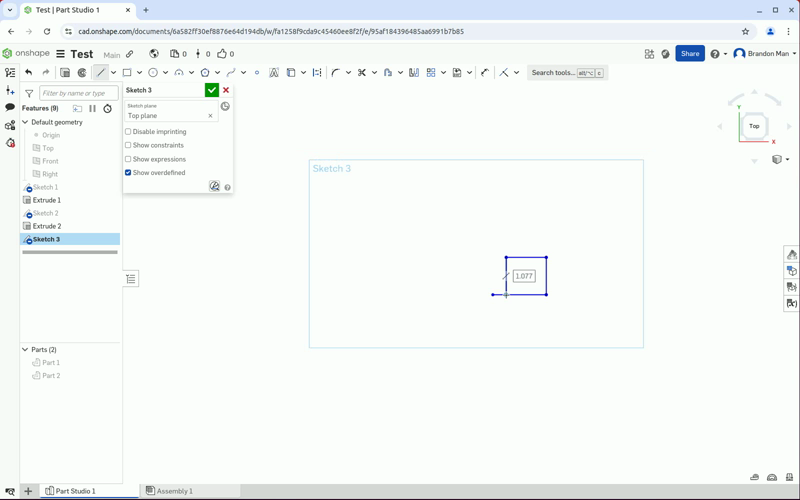
scroll(-6)
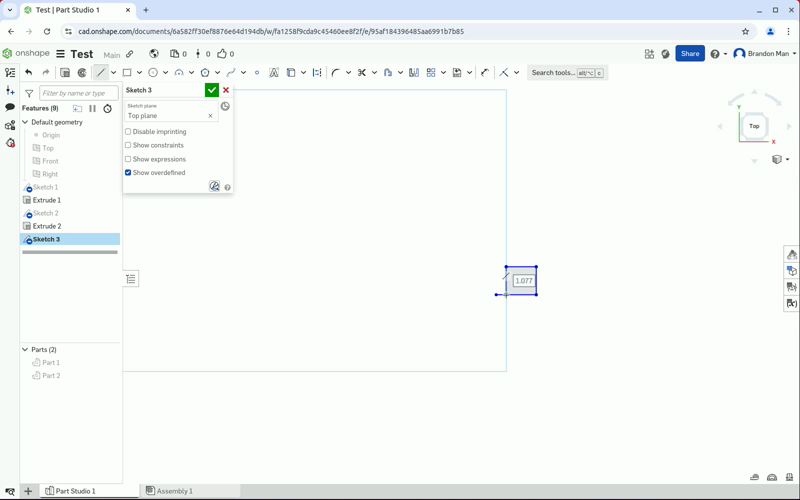
scroll(-6)
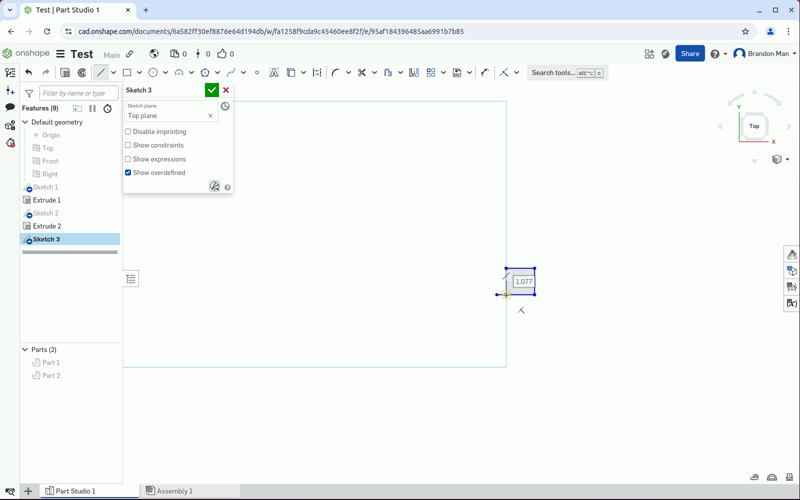
scroll(-6)
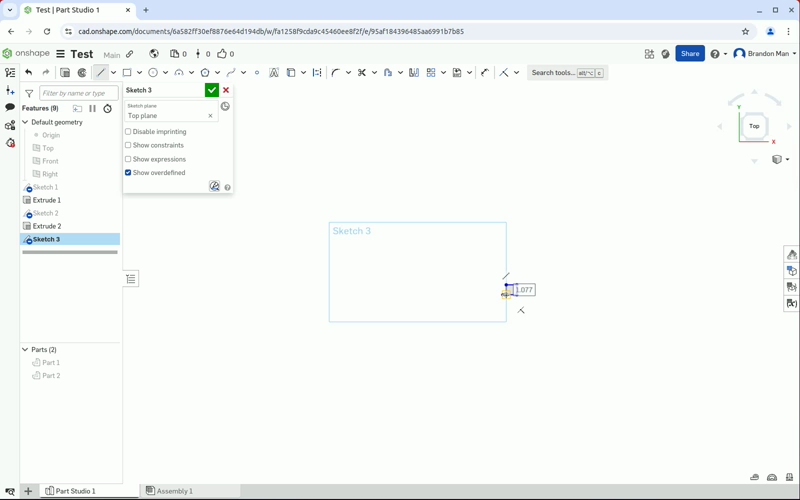
key(esc)
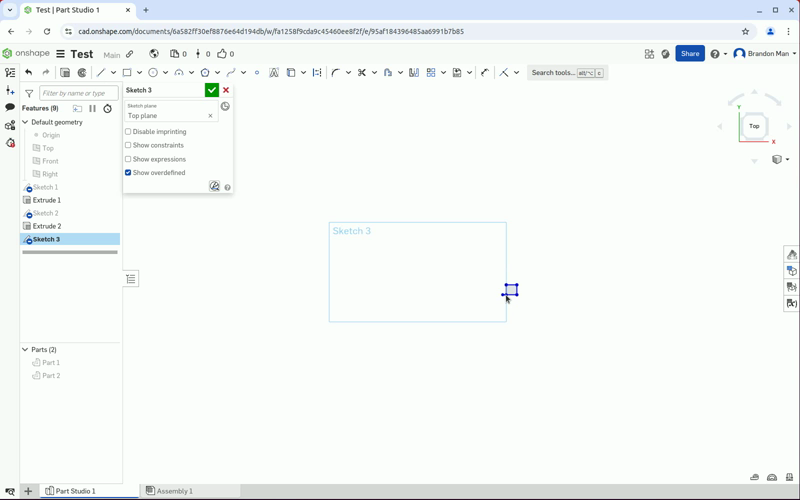
mouse_move(507, 294)
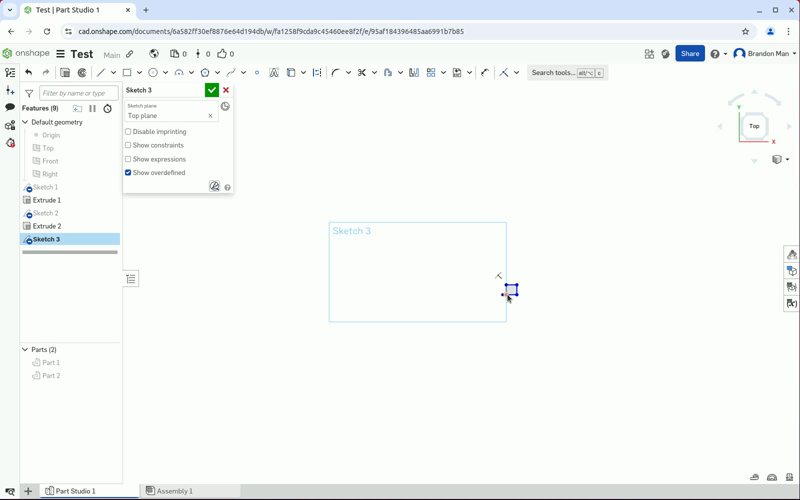
scroll(6)
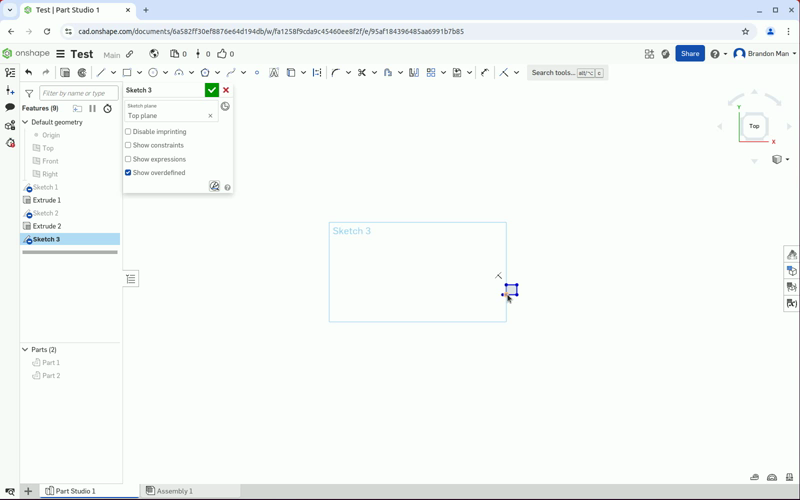
scroll(6)
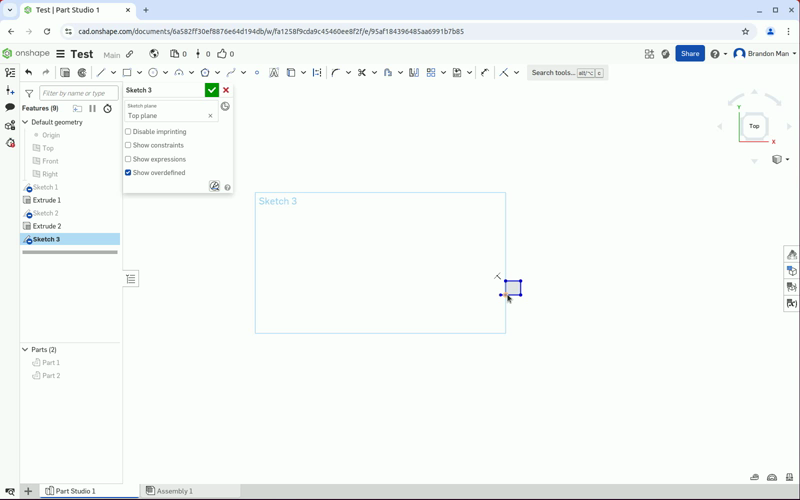
scroll(6)
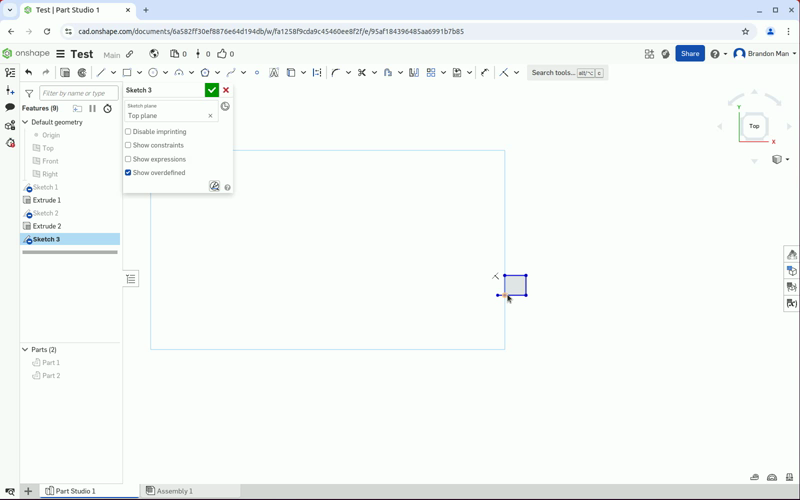
scroll(6)
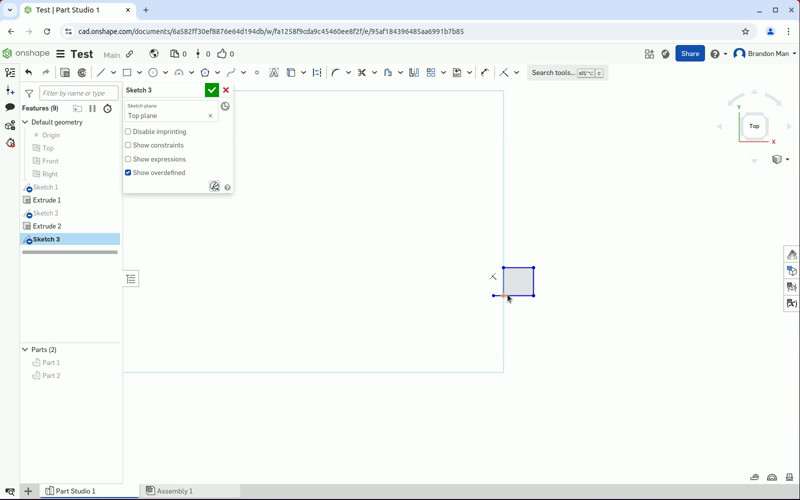
scroll(6)
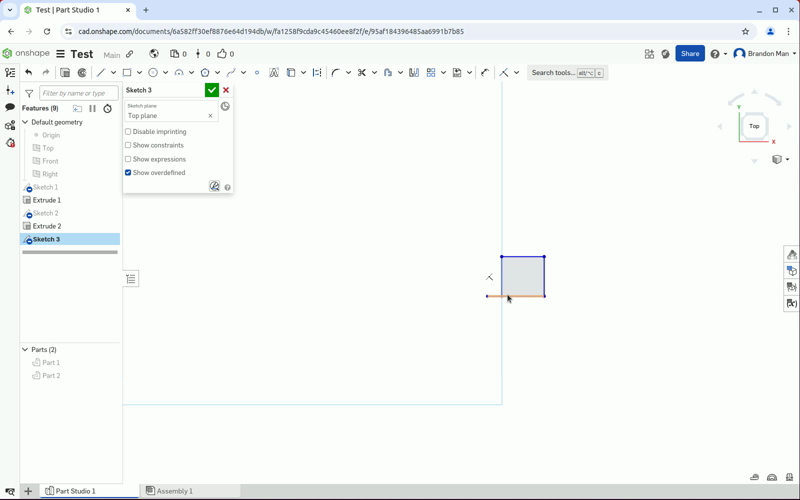
scroll(6)
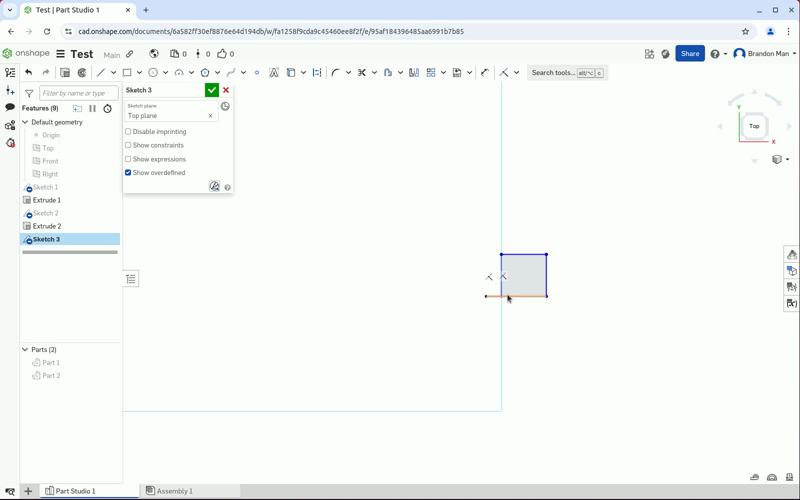
scroll(6)
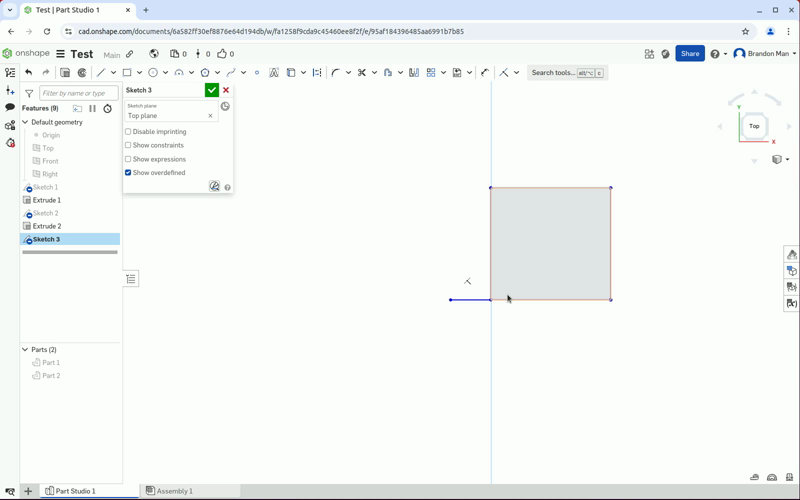
click(507, 294)
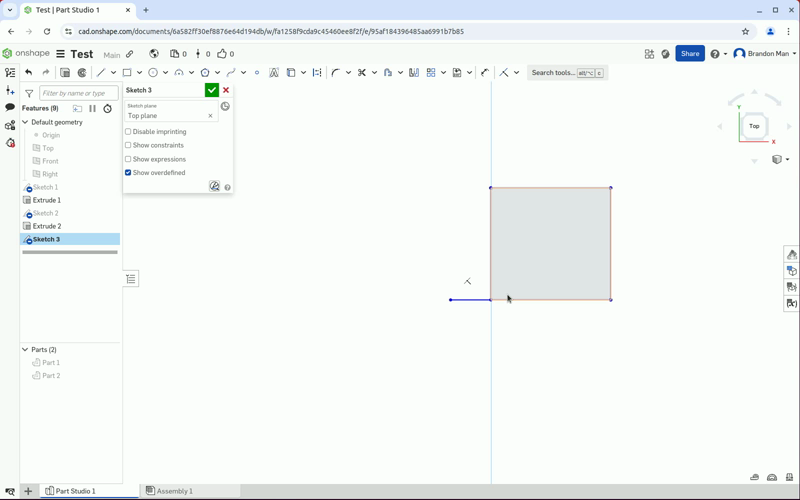
scroll(-6)
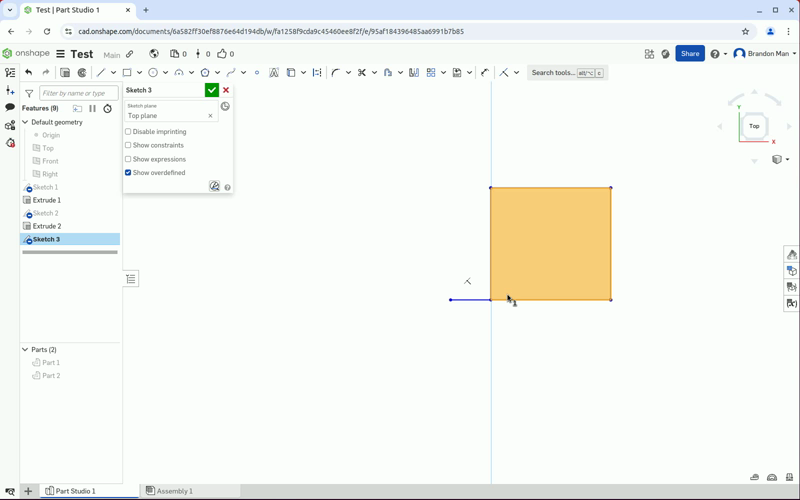
scroll(-6)
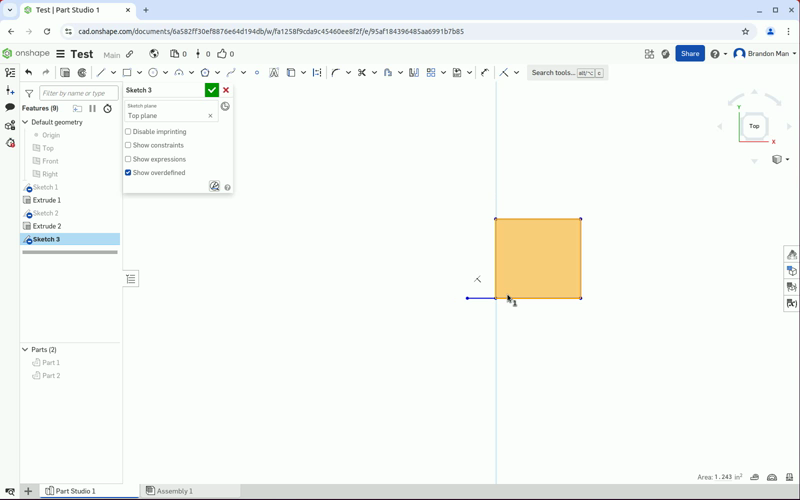
scroll(-6)
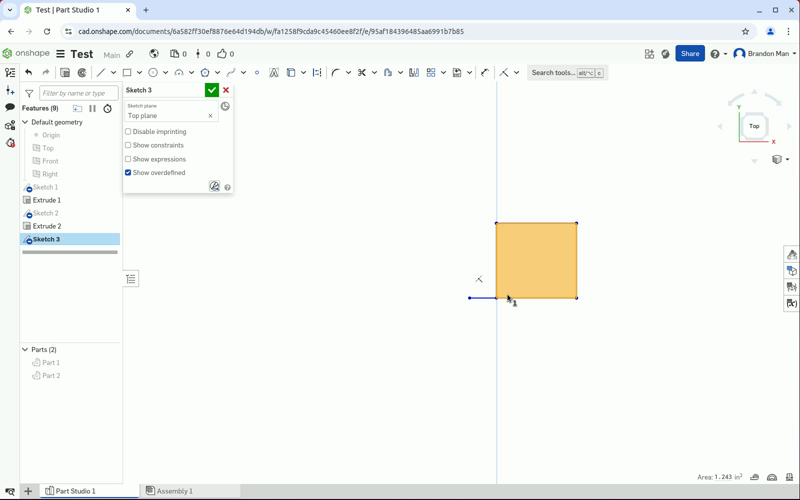
scroll(-6)
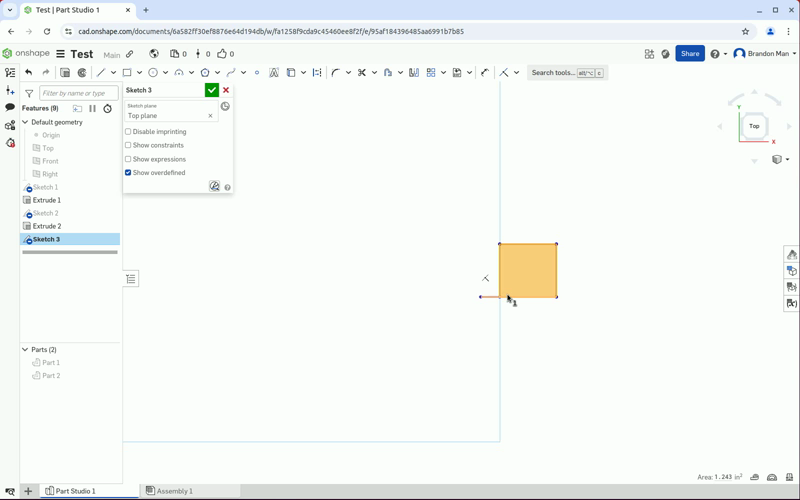
scroll(-6)
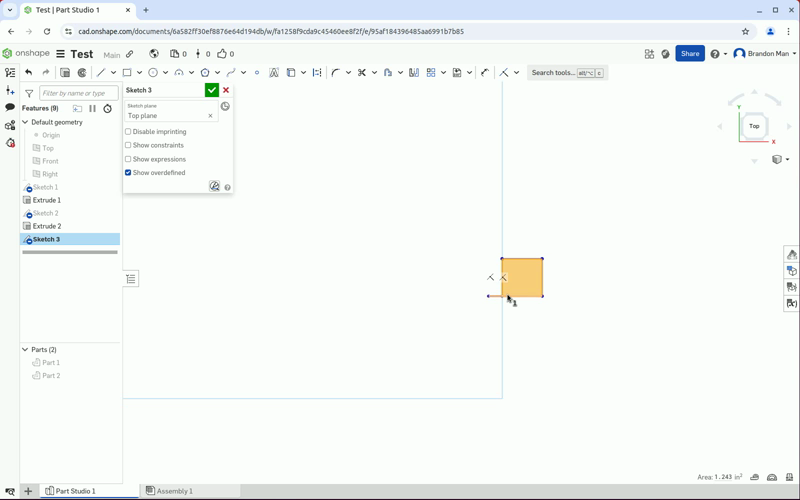
scroll(-6)
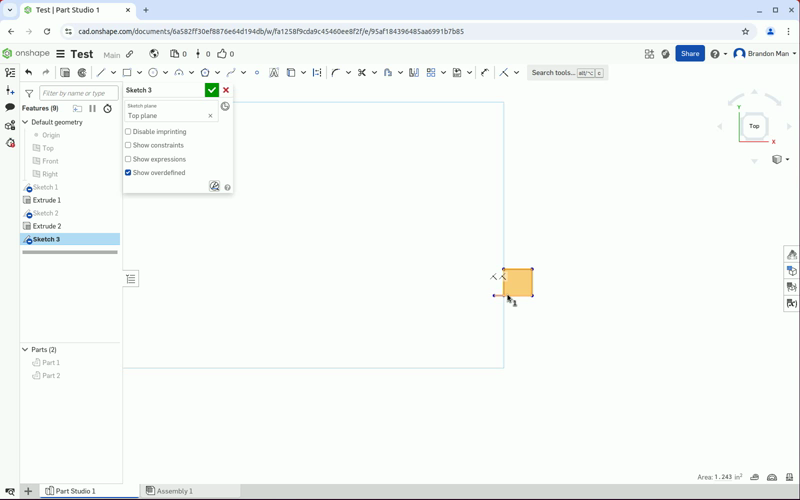
scroll(-6)
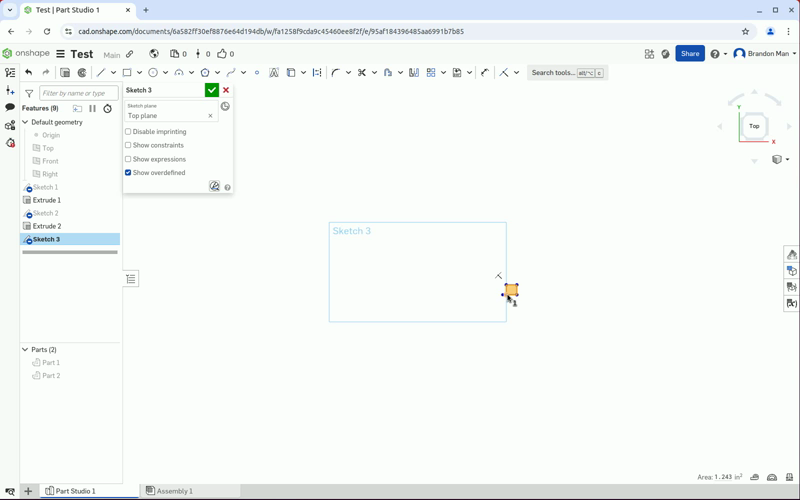
mouse_move(73, 352)
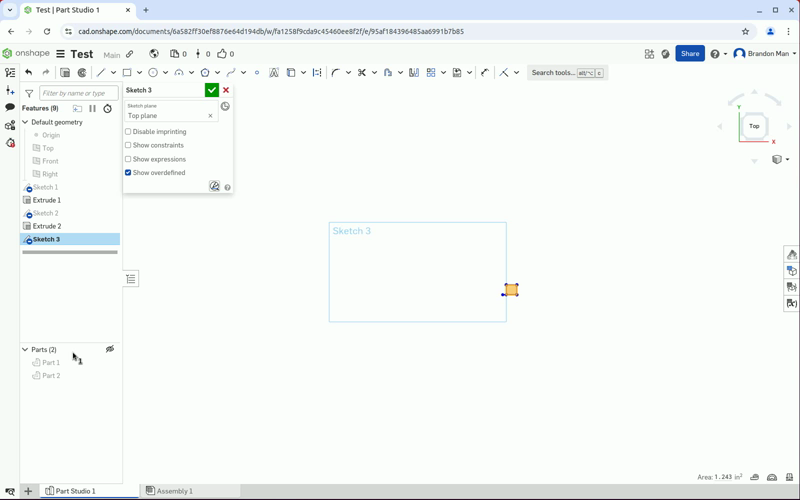
key(shift+y)
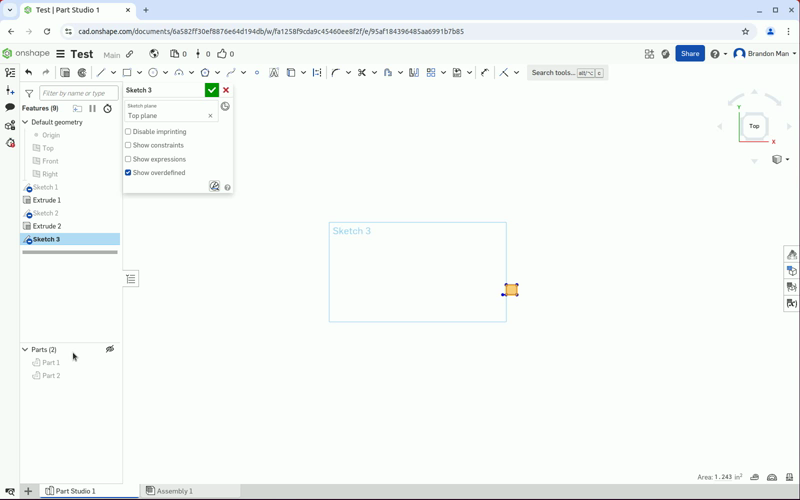
key(shift+e)
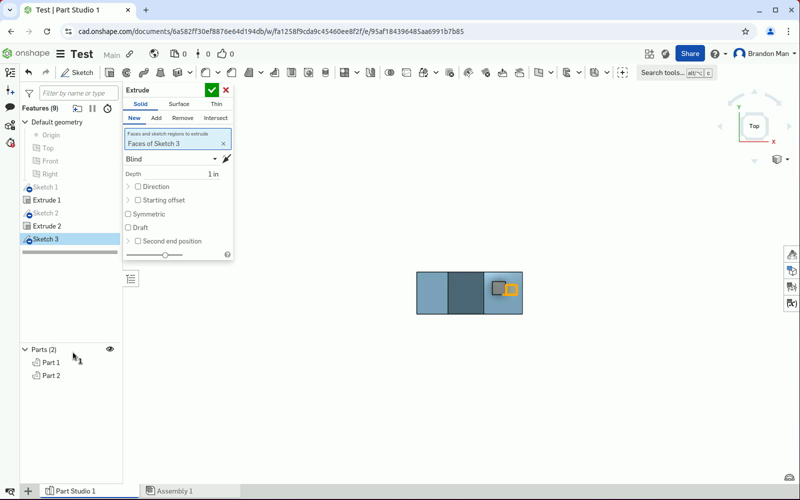
mouse_move(143, 106)
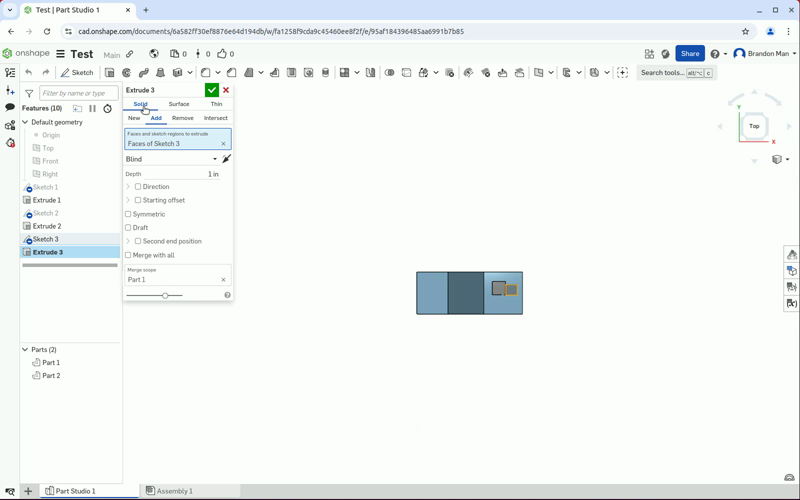
click(143, 106)
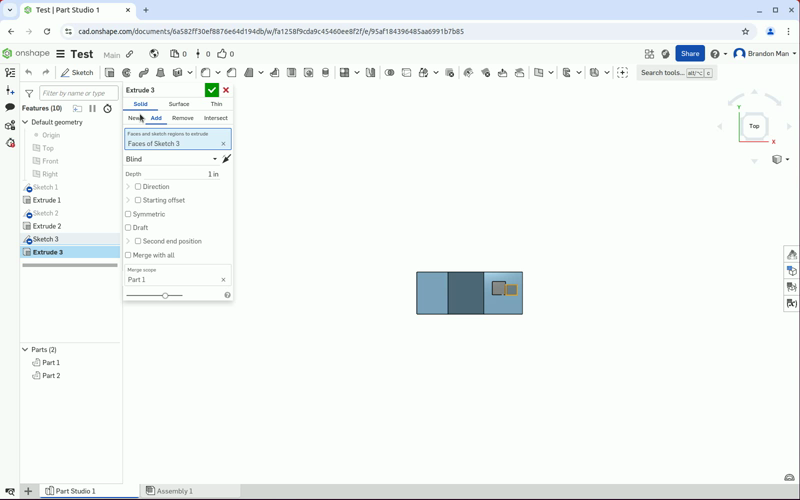
mouse_move(137, 120)
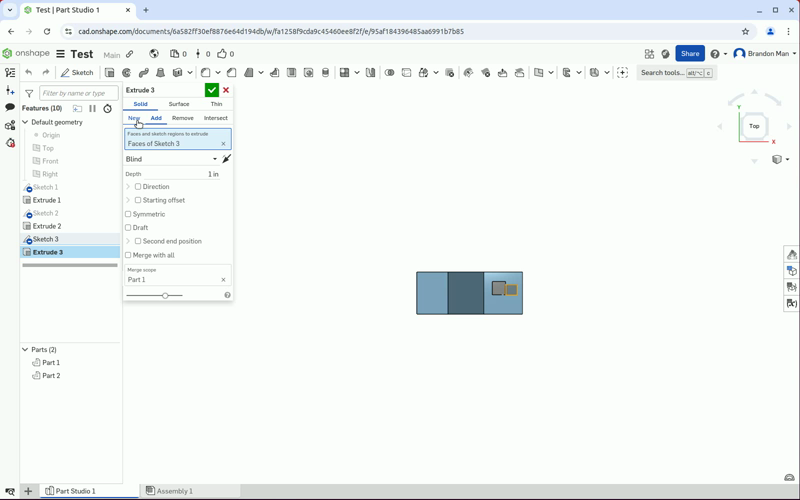
click(137, 120)
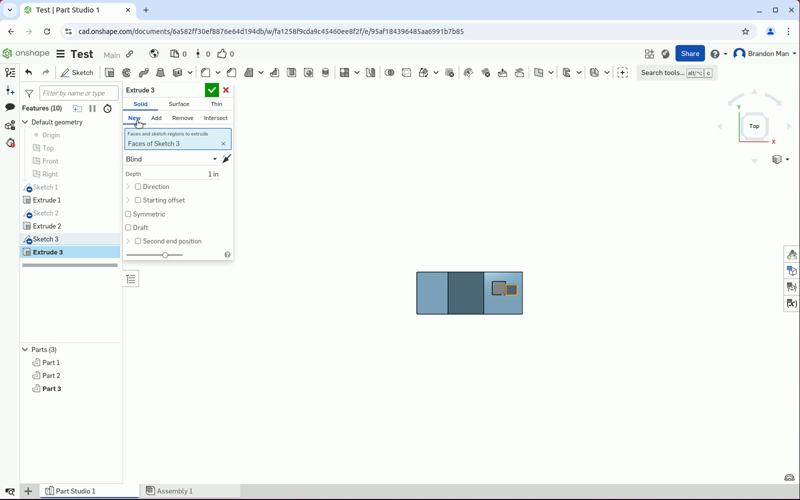
key(tab, 4)
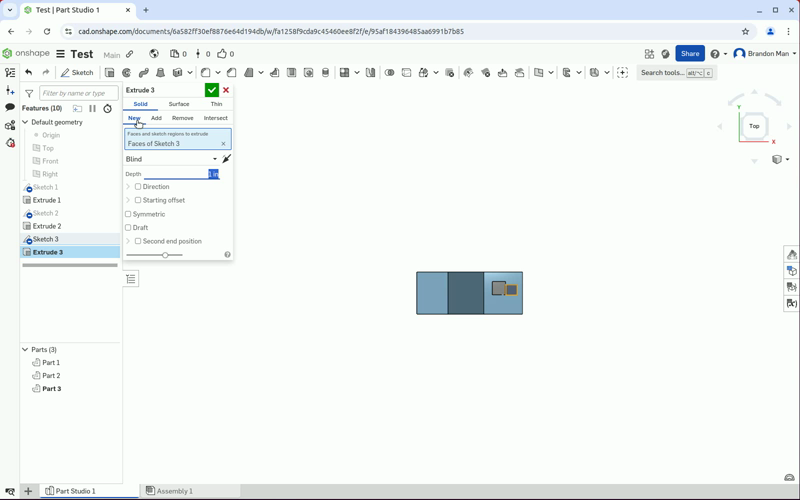
text(0.963)
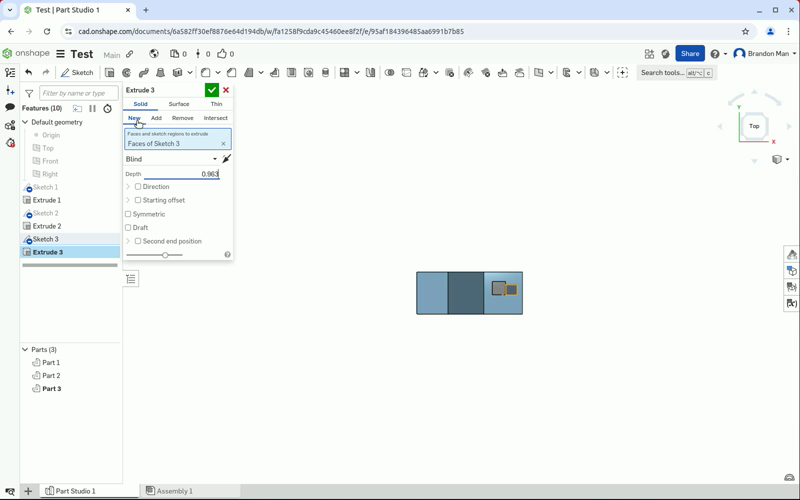
key(enter)
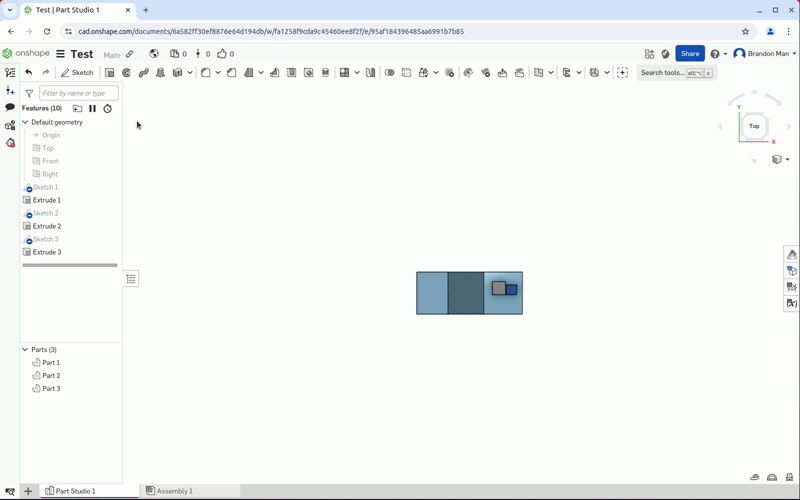
key(shift+h)
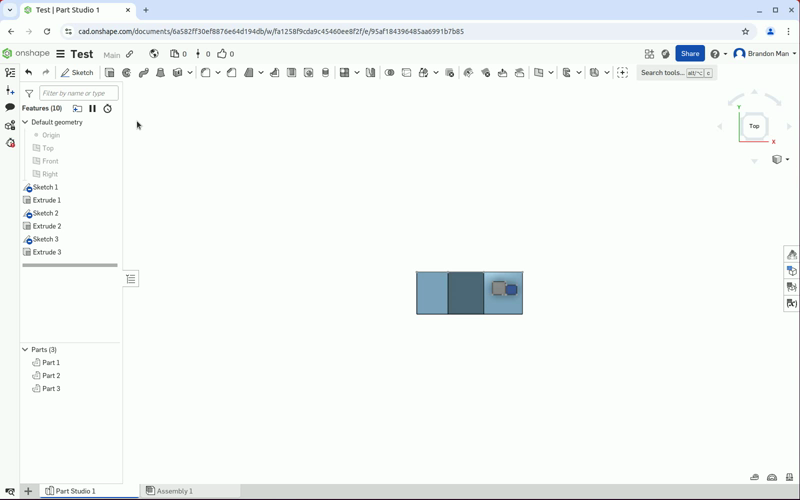
key(shift+h)
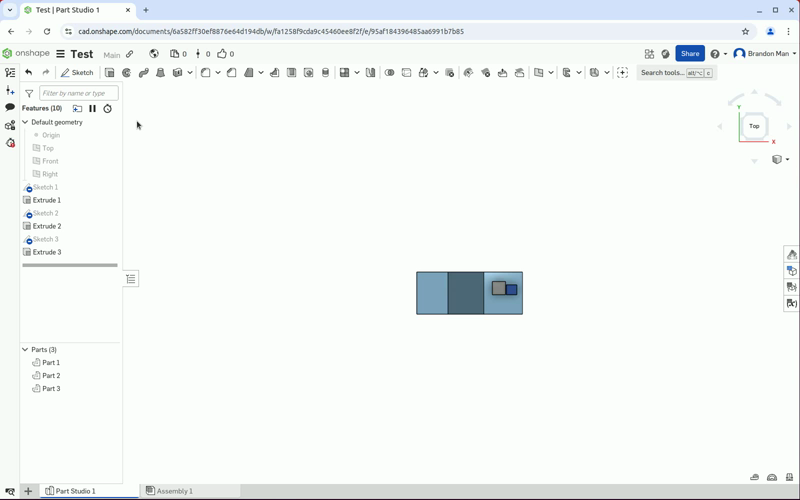
mouse_move(73, 189)
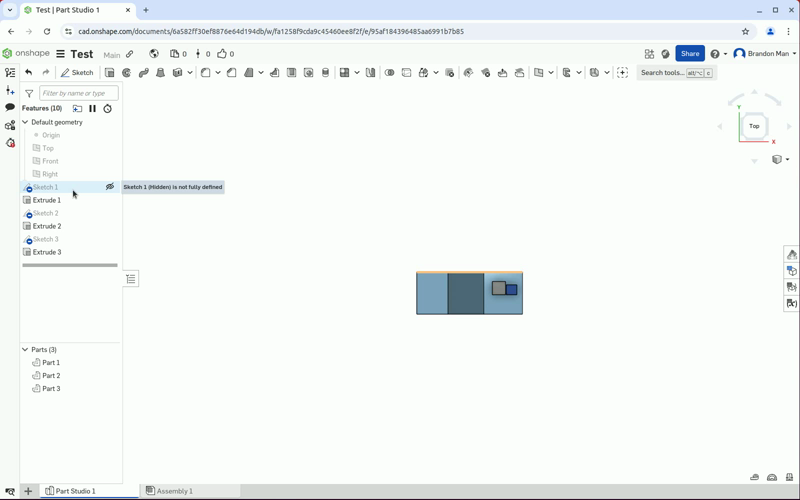
click(73, 189)
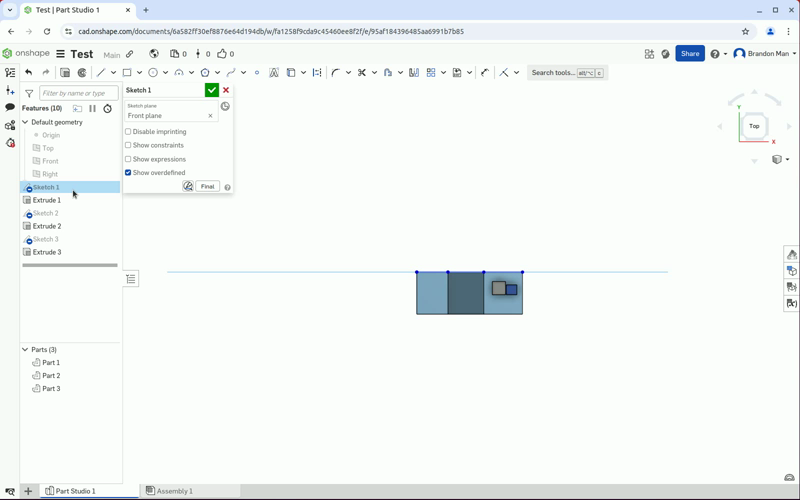
mouse_move(229, 92)
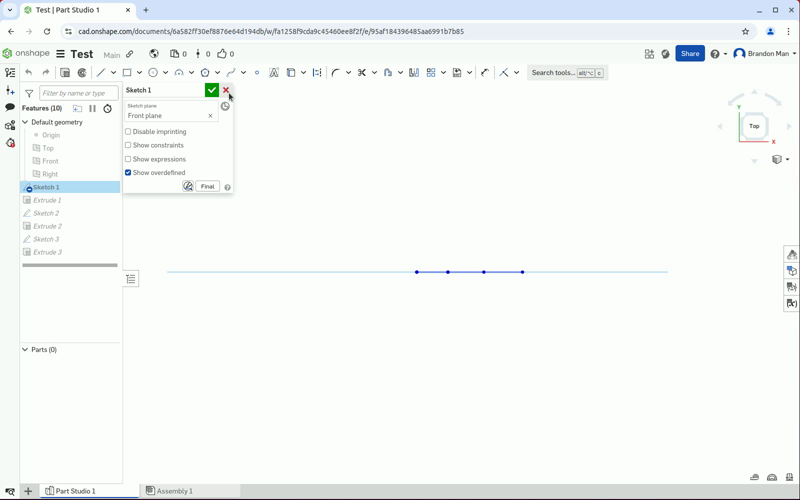
click(229, 92)
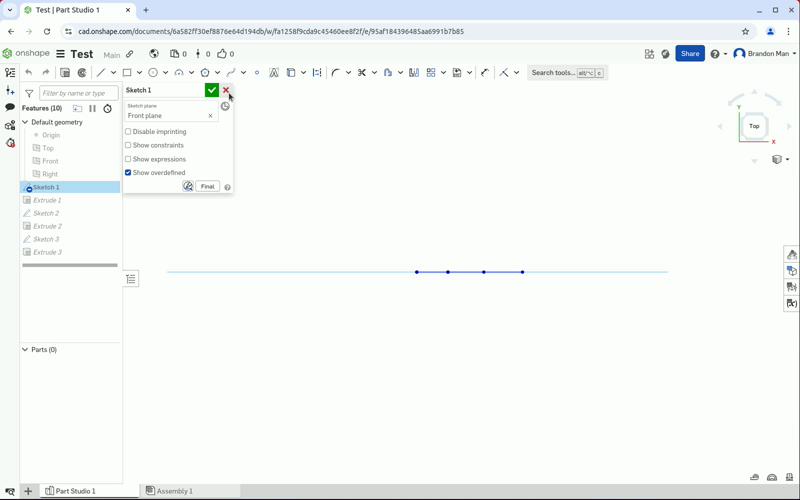
key(shift+s)
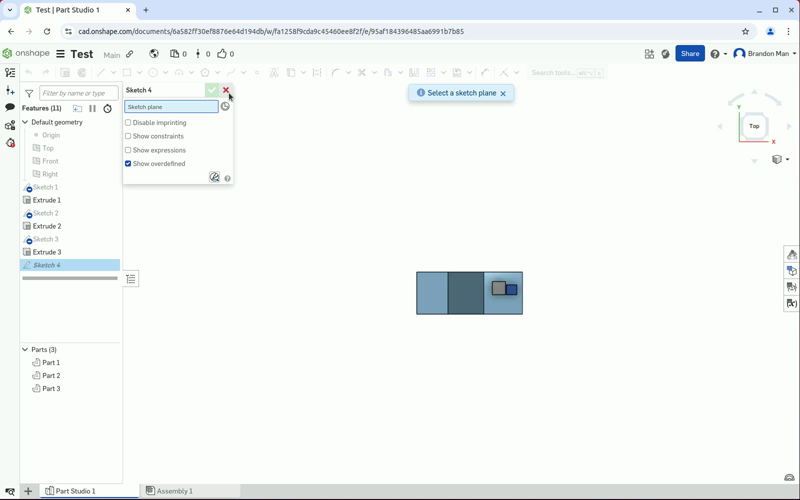
mouse_move(73, 150)
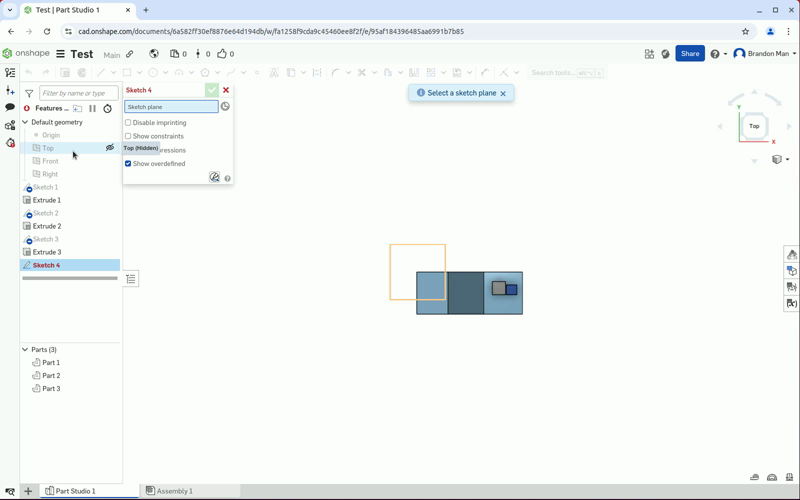
click(73, 150)
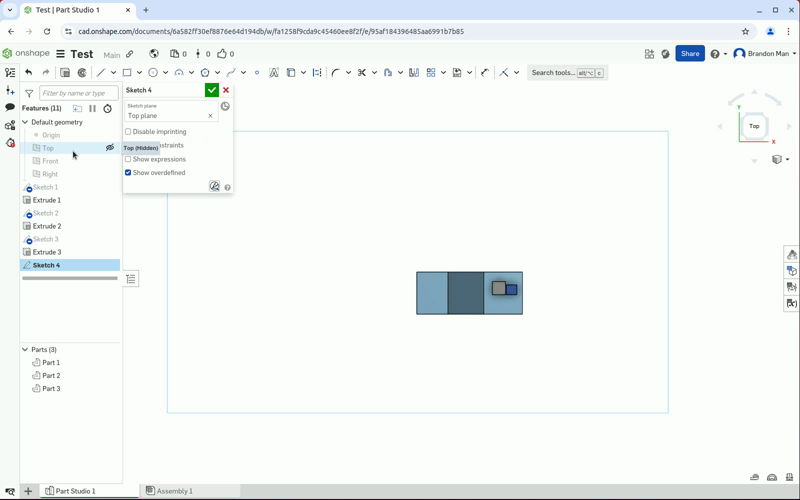
mouse_move(73, 352)
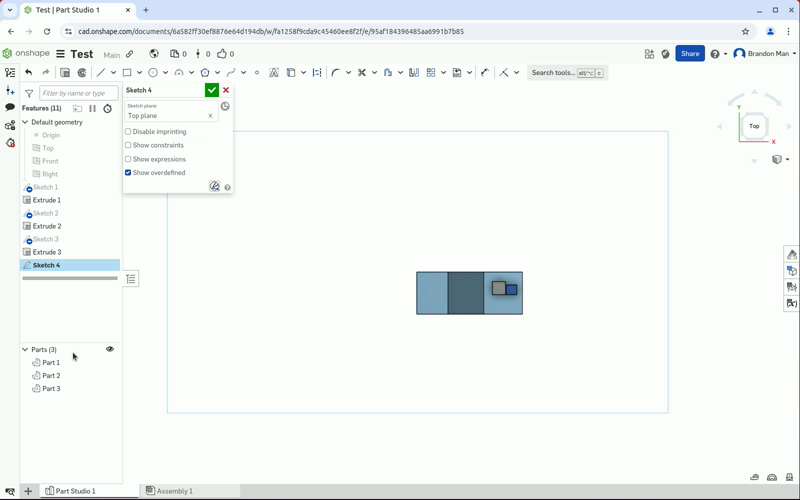
key(y)
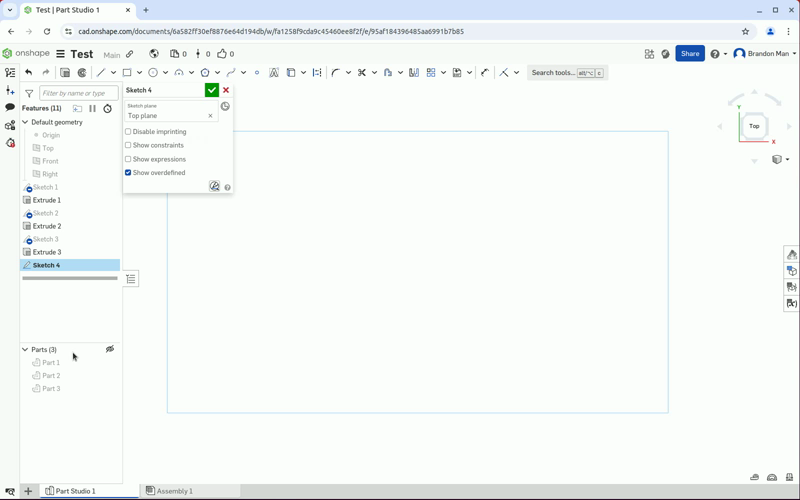
key(l)
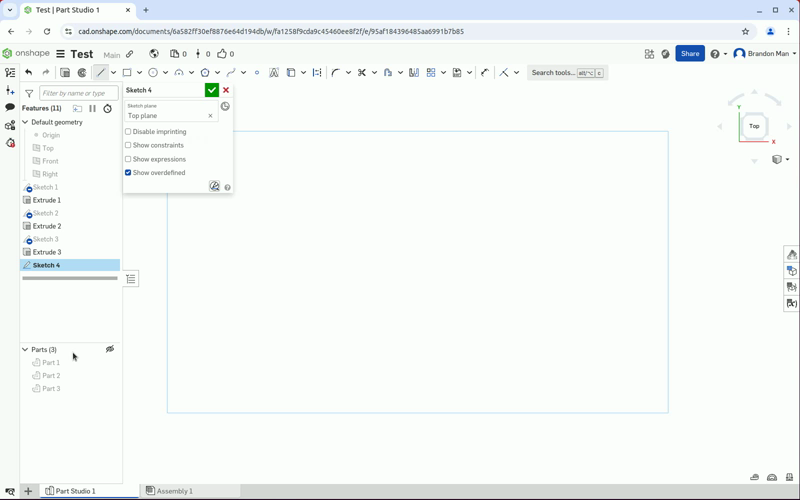
key_down(shift)
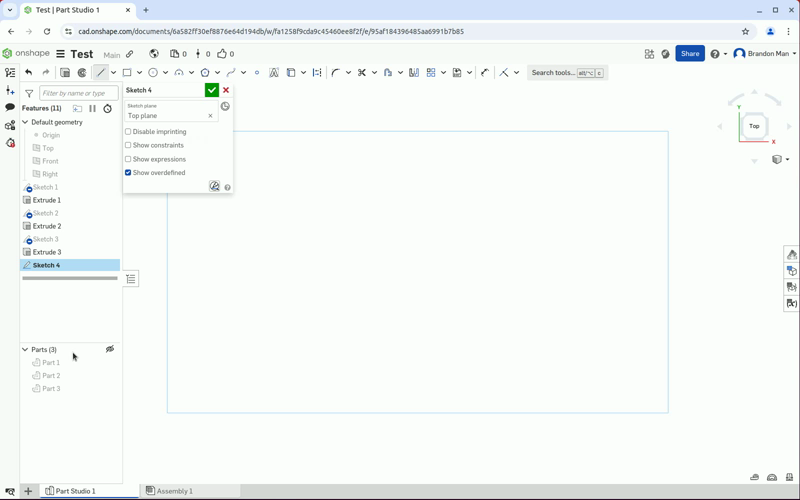
mouse_move(500, 300)
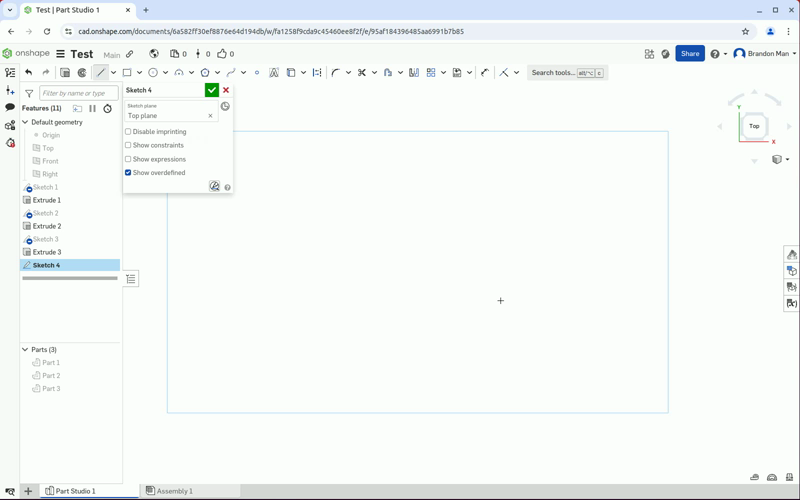
click(500, 300)
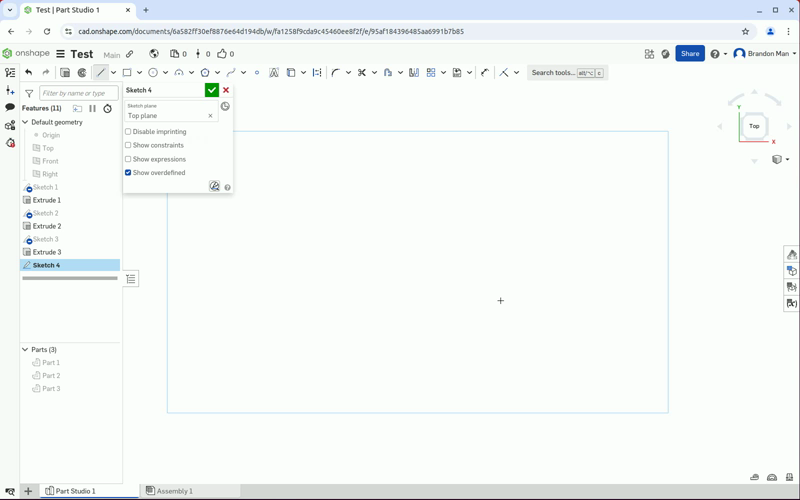
key_up(shift)
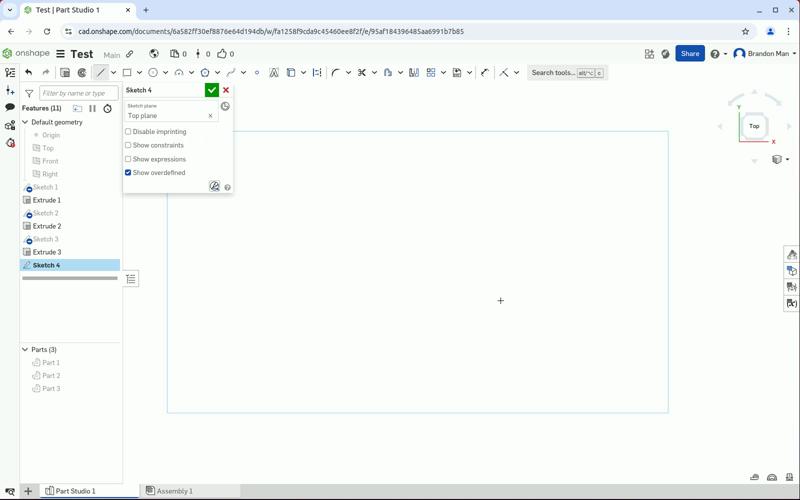
key_down(shift)
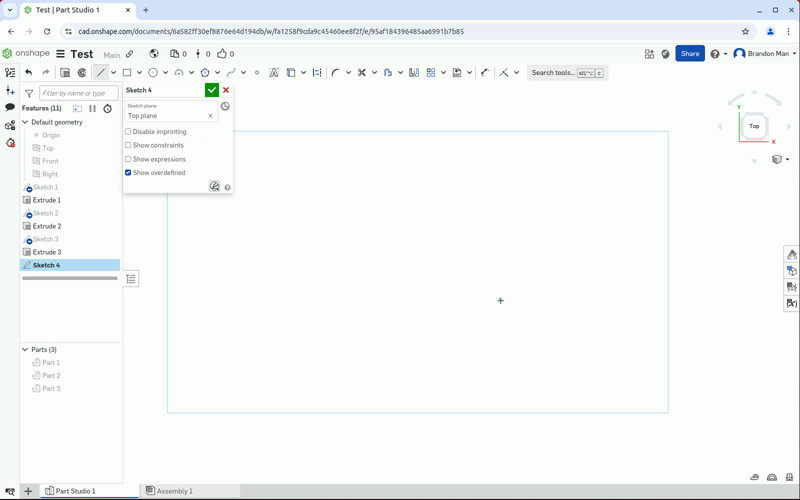
mouse_move(530, 300)
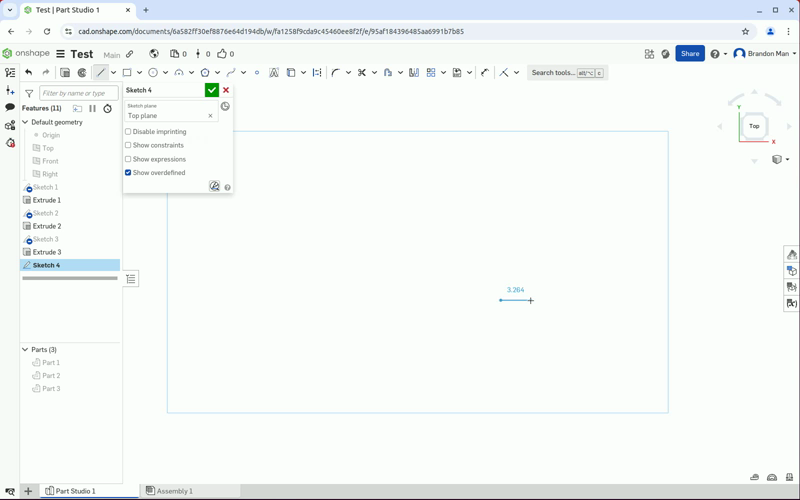
mouse_move(507, 300)
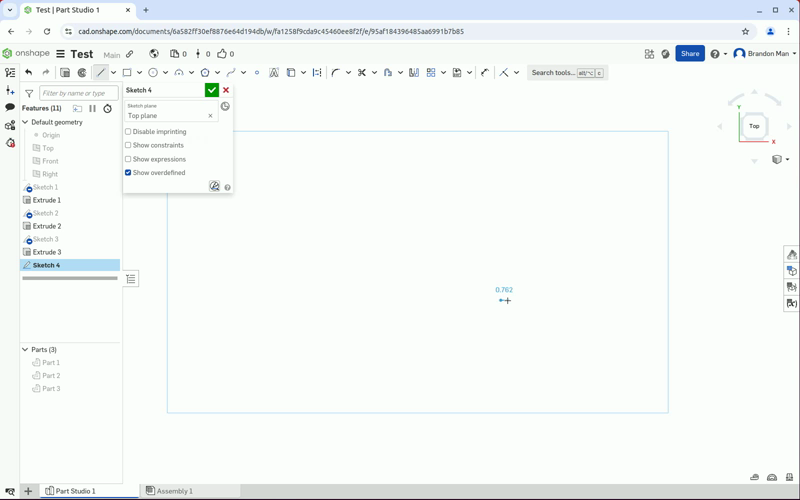
scroll(6)
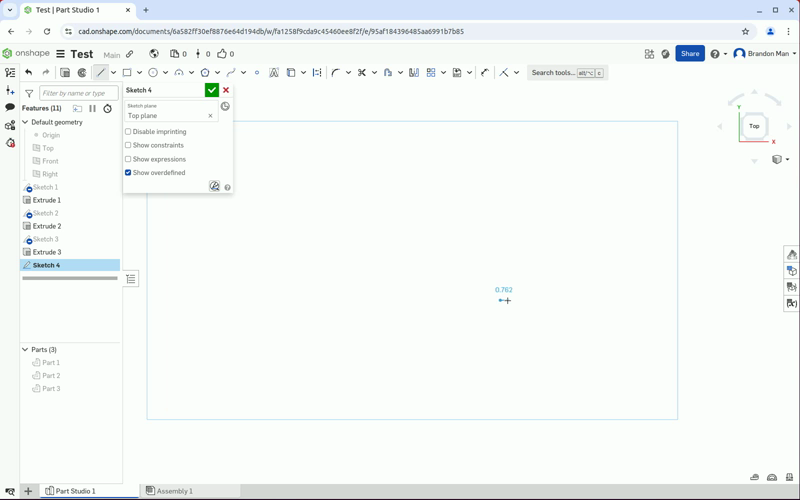
scroll(6)
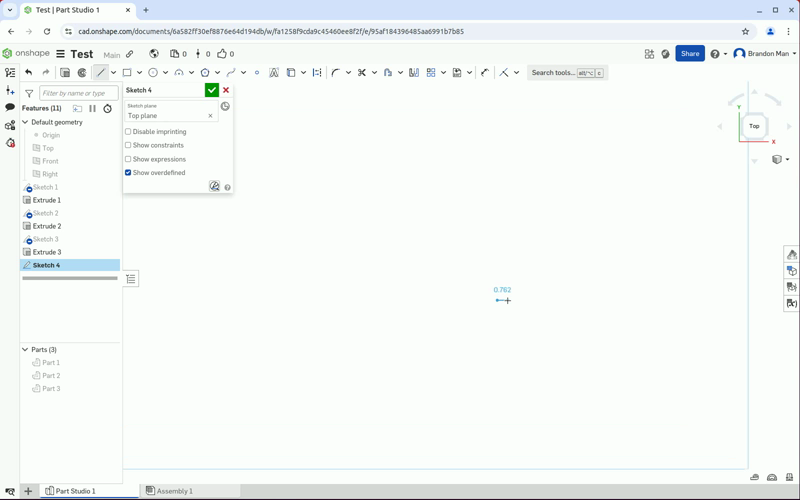
scroll(6)
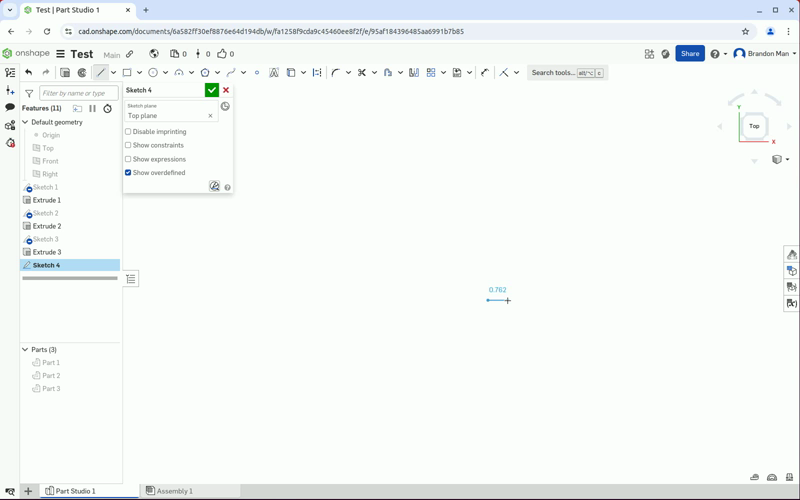
scroll(6)
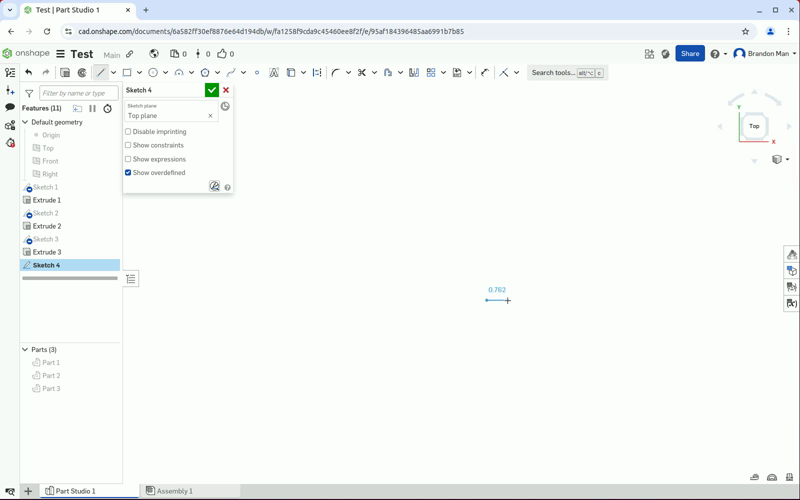
scroll(6)
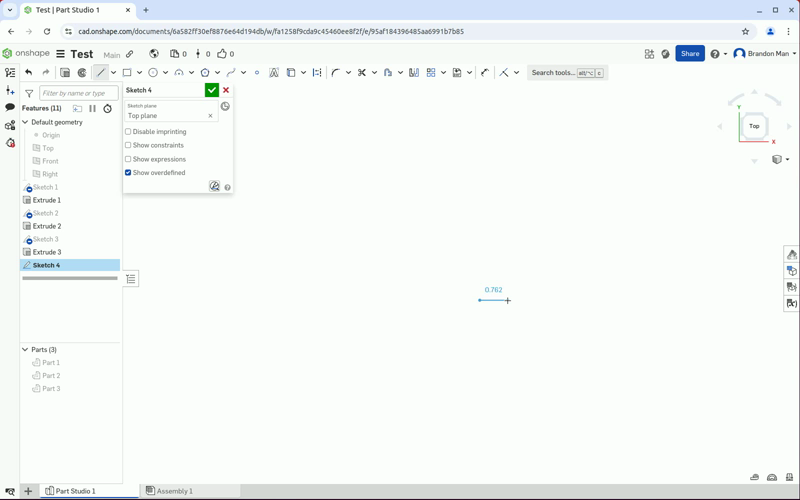
scroll(6)
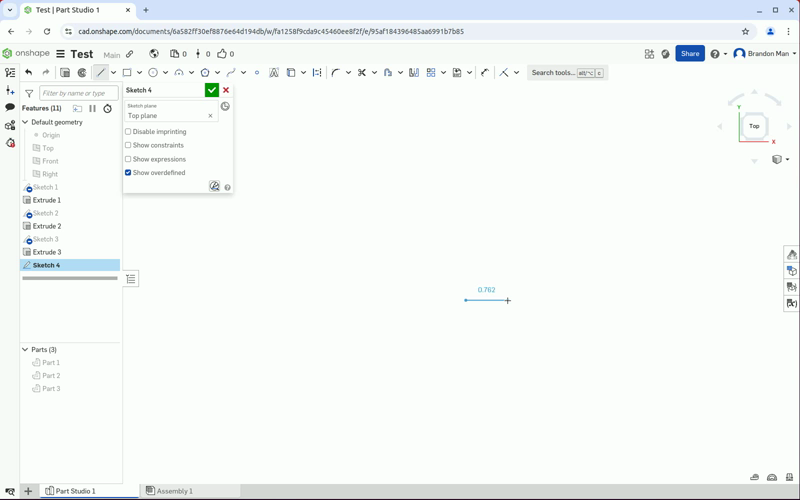
scroll(6)
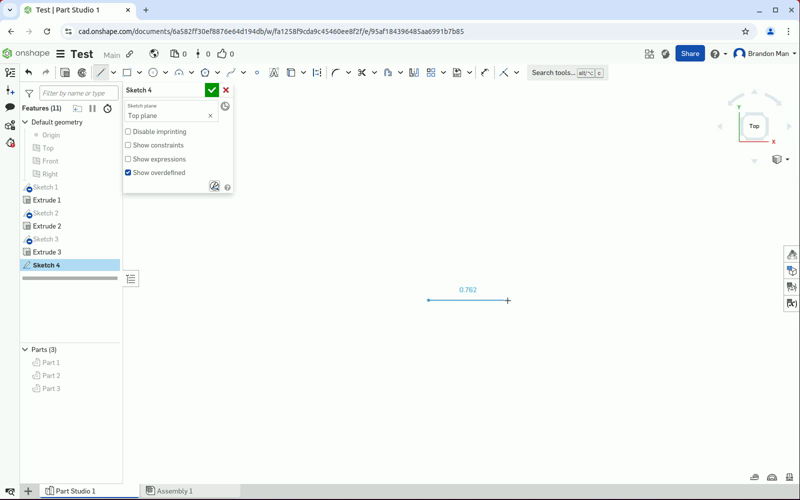
click(507, 300)
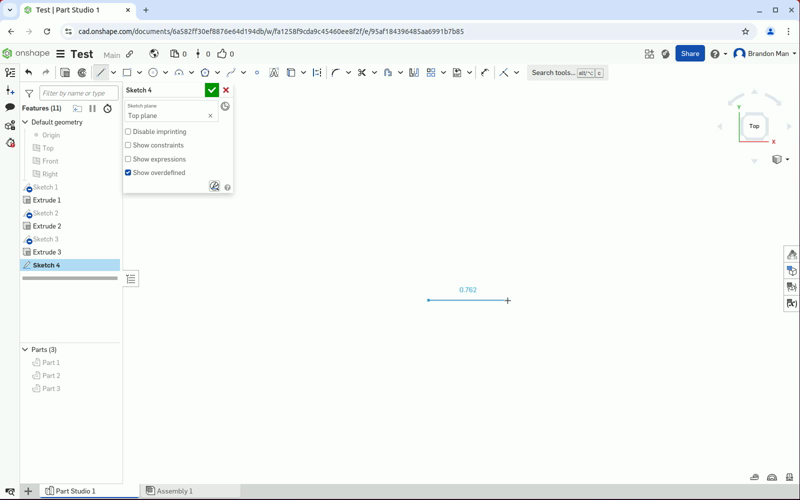
scroll(-6)
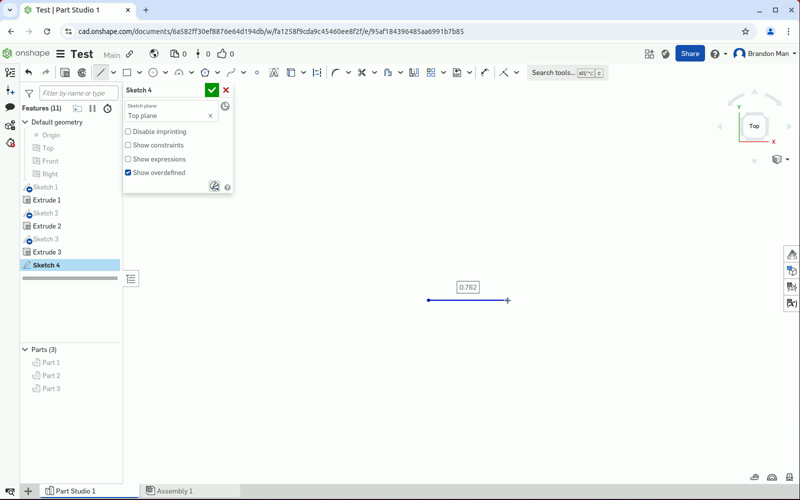
scroll(-6)
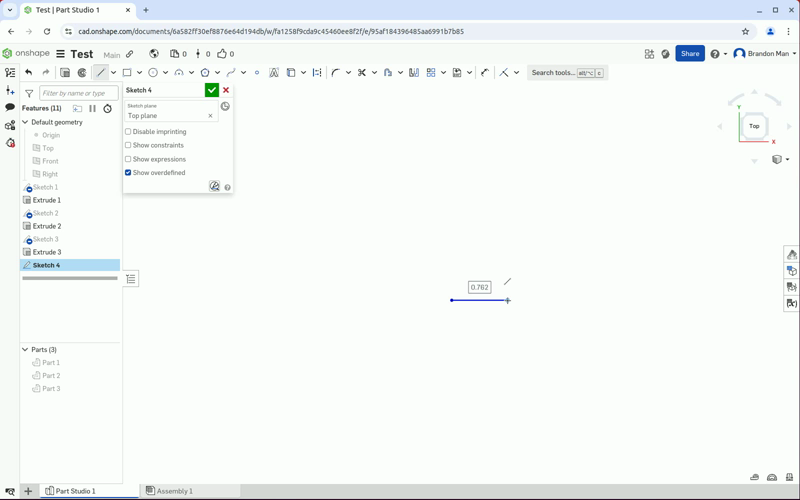
scroll(-6)
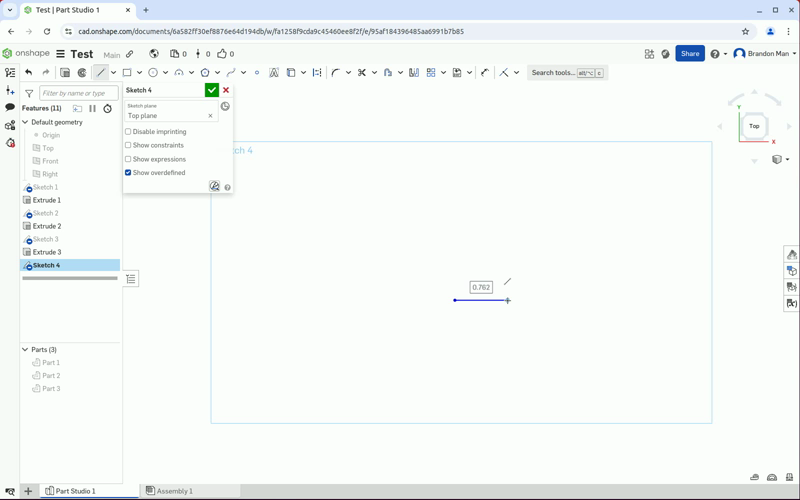
scroll(-6)
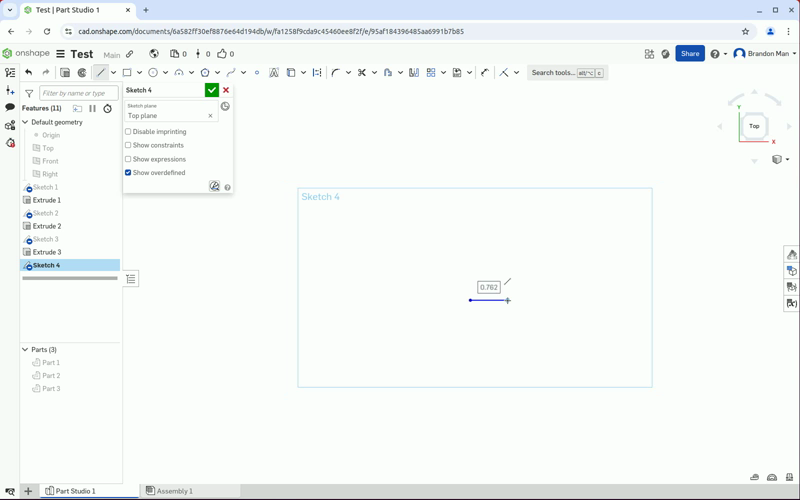
scroll(-6)
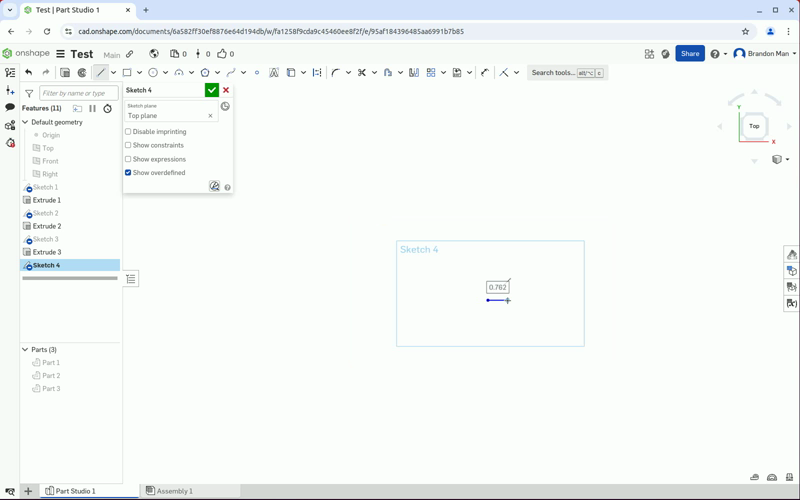
scroll(-6)
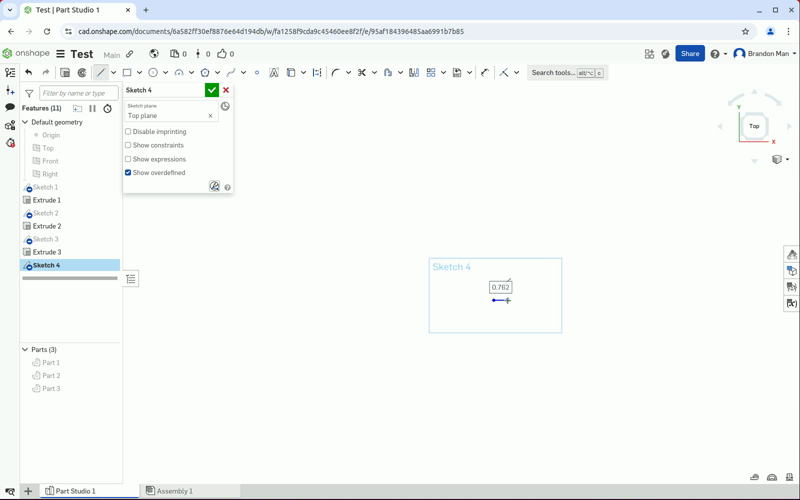
scroll(-6)
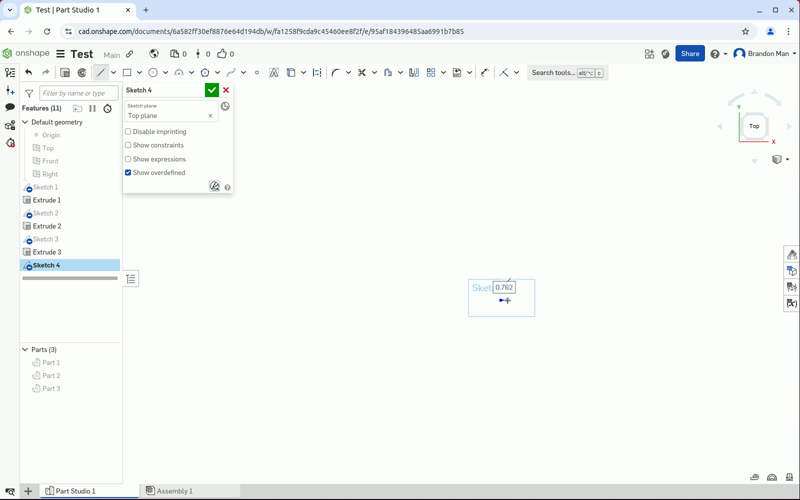
key_up(shift)
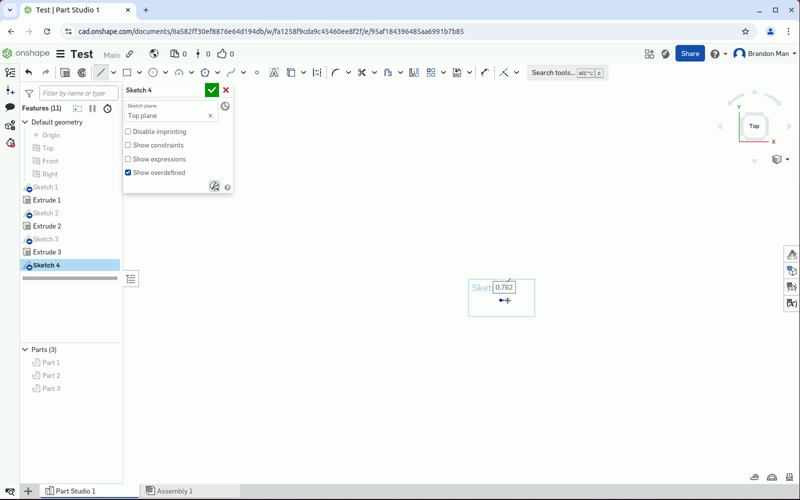
key_down(shift)
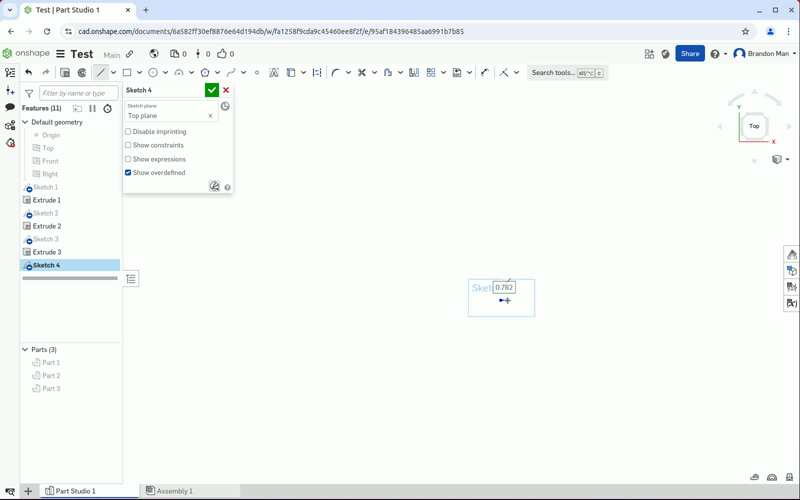
mouse_move(537, 300)
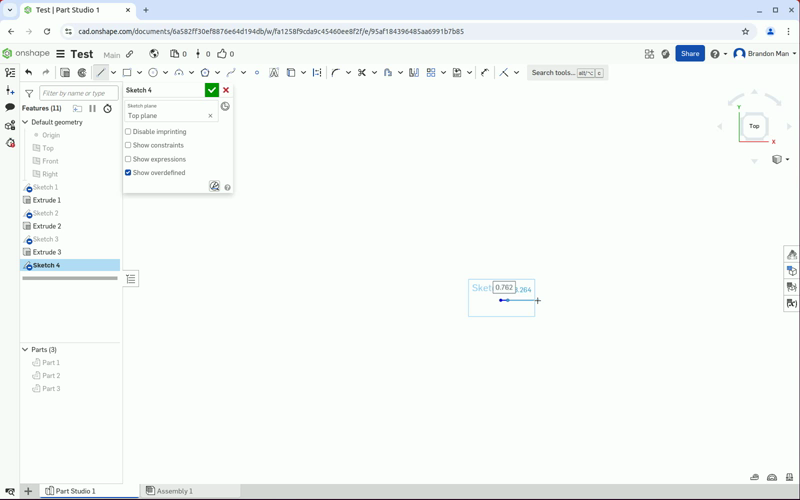
mouse_move(507, 293)
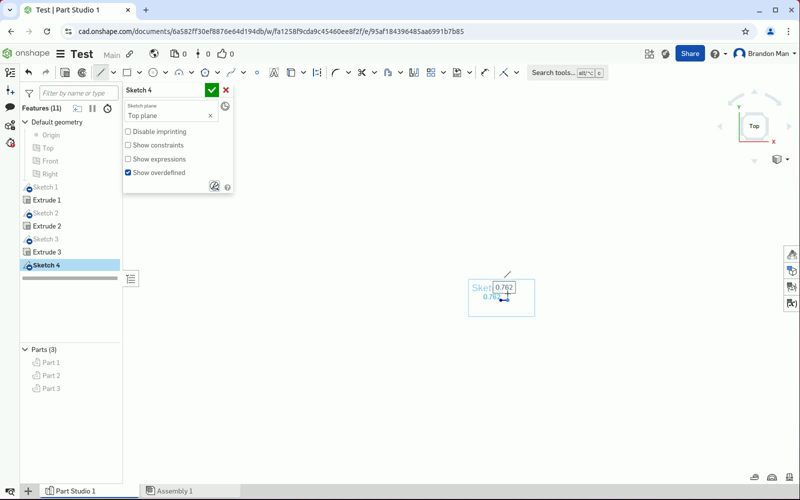
scroll(6)
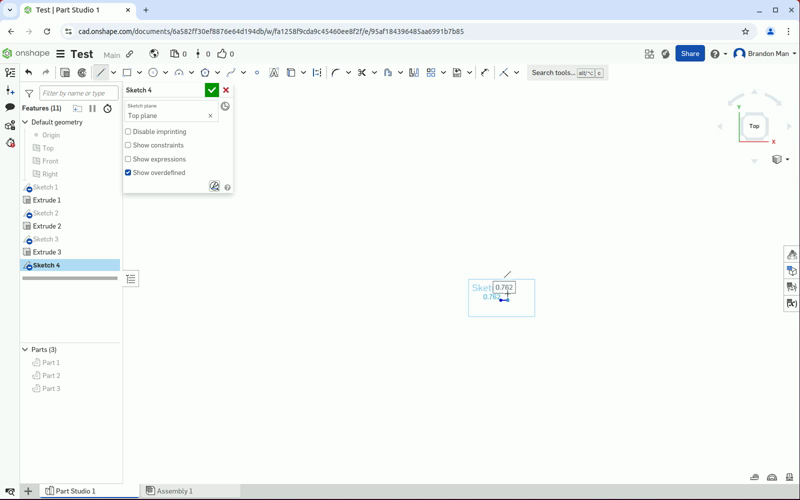
scroll(6)
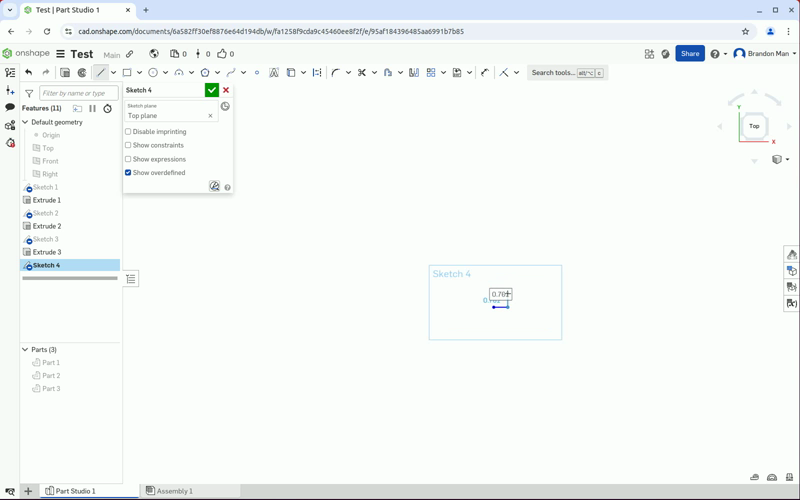
scroll(6)
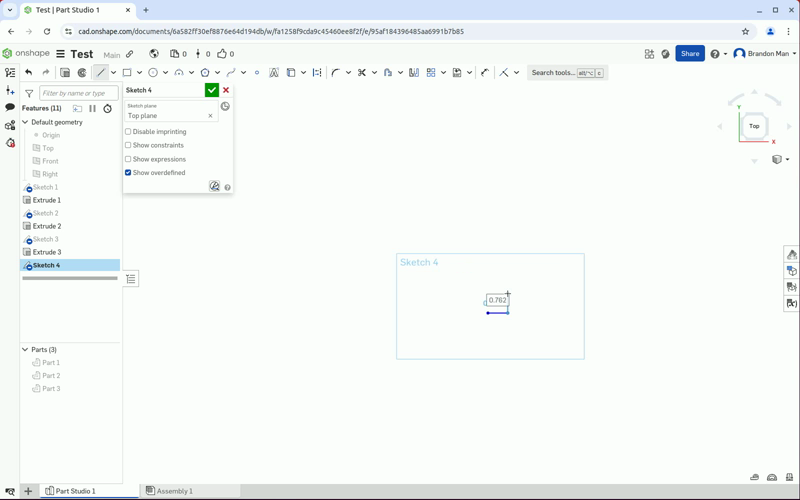
scroll(6)
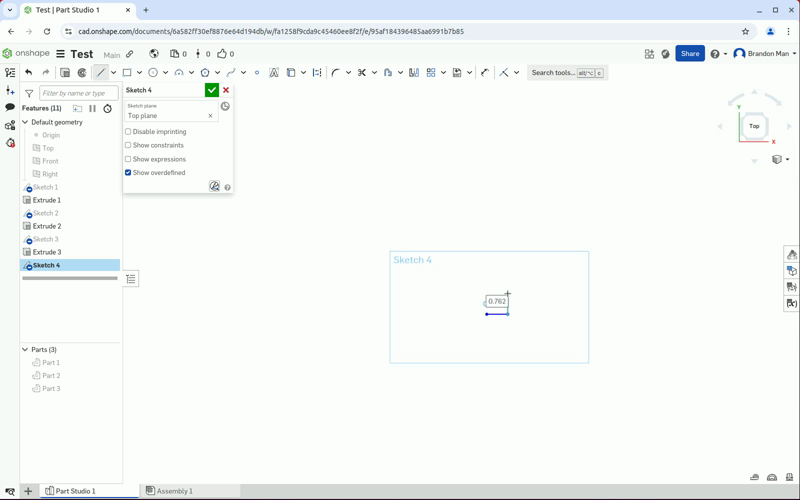
scroll(6)
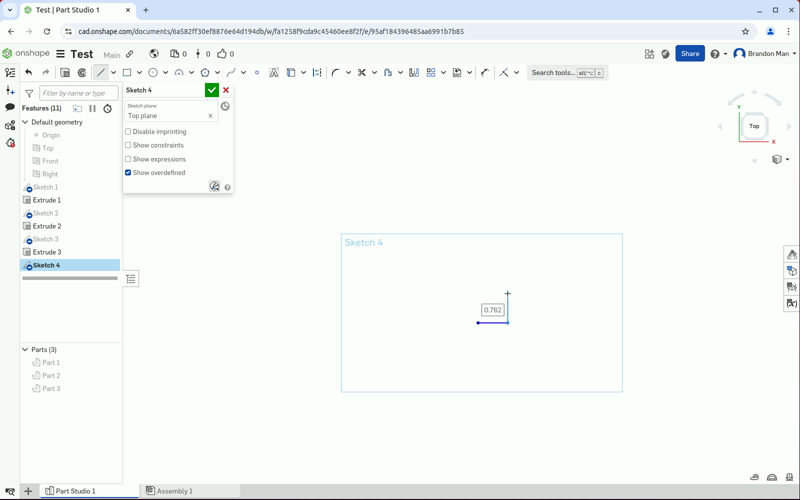
scroll(6)
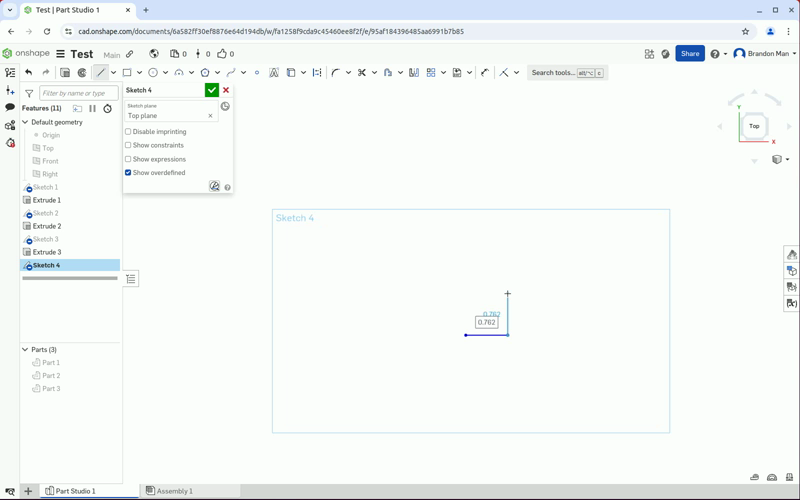
scroll(6)
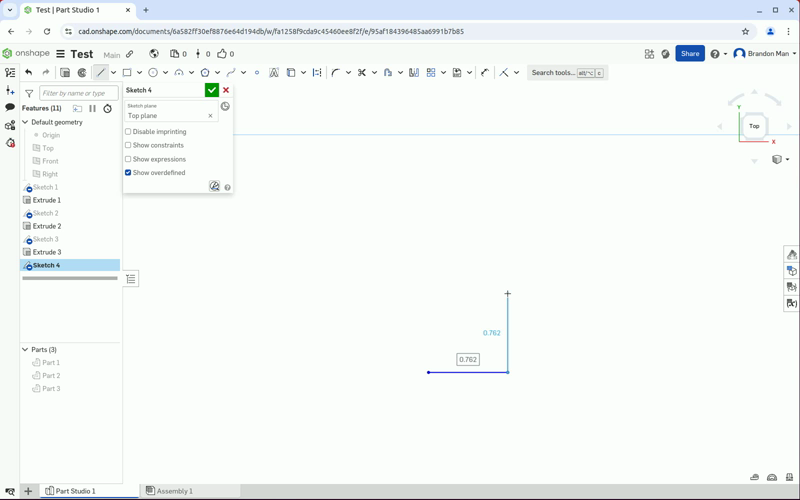
click(507, 293)
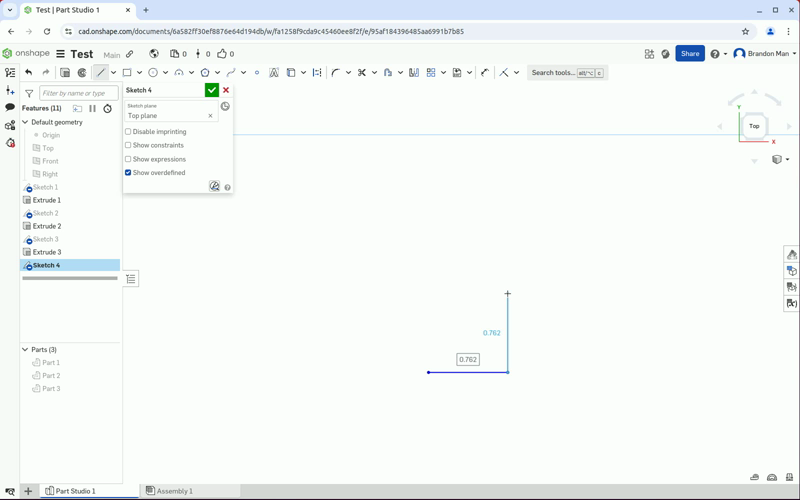
scroll(-6)
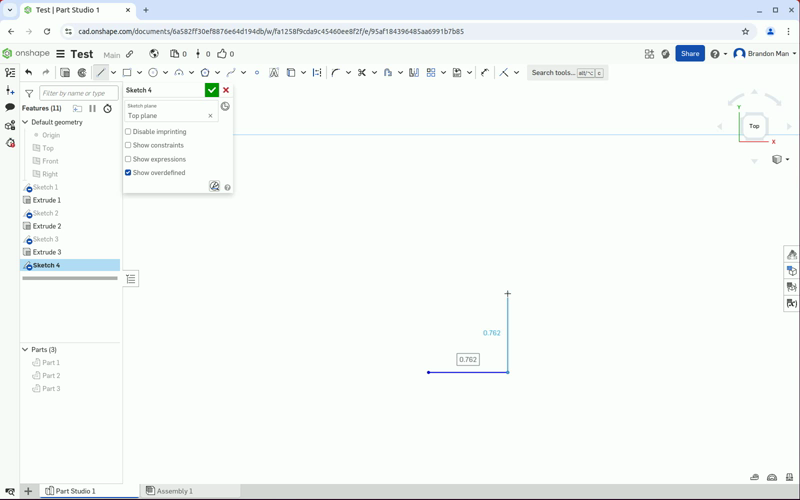
scroll(-6)
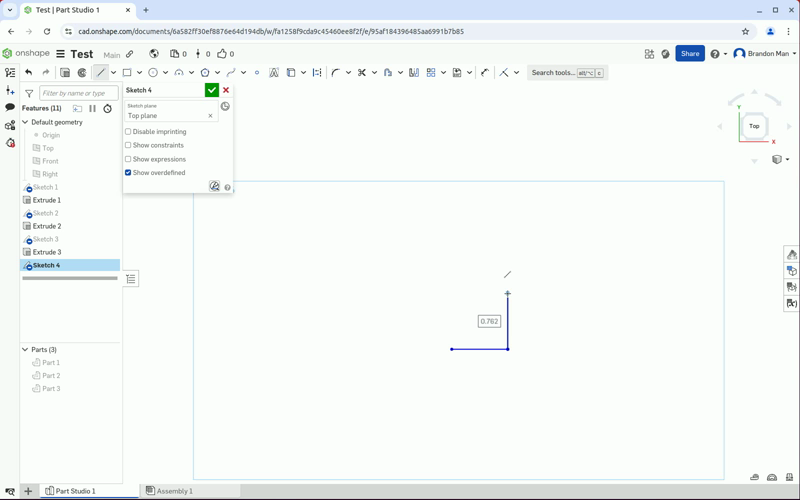
scroll(-6)
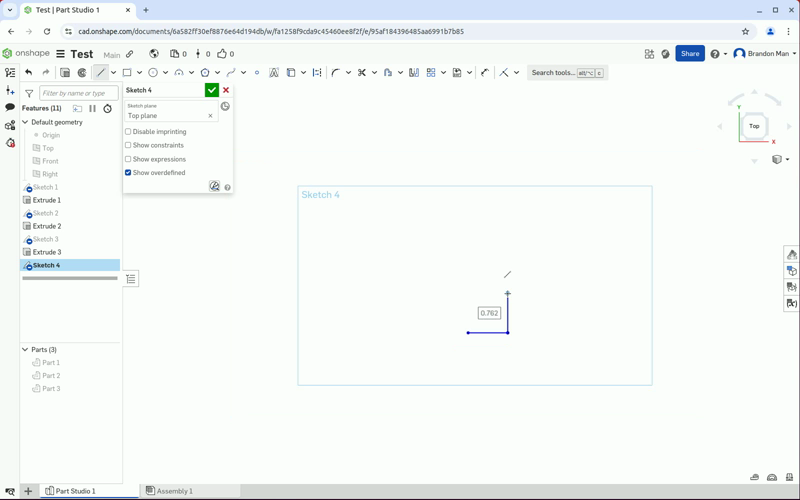
scroll(-6)
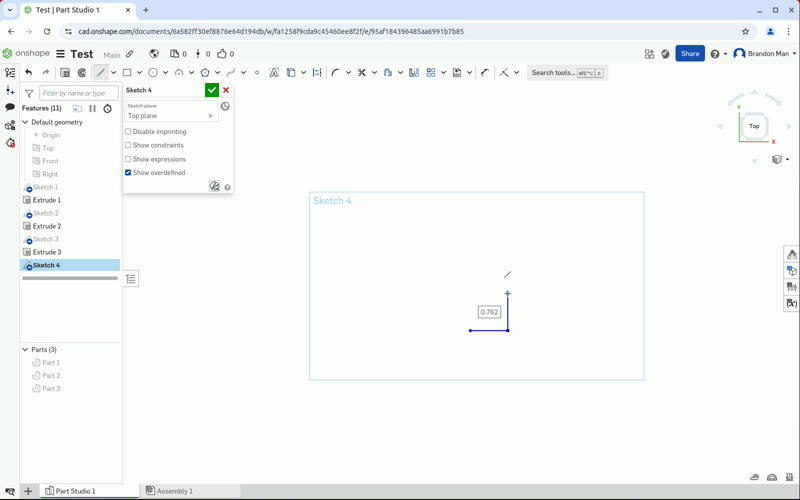
scroll(-6)
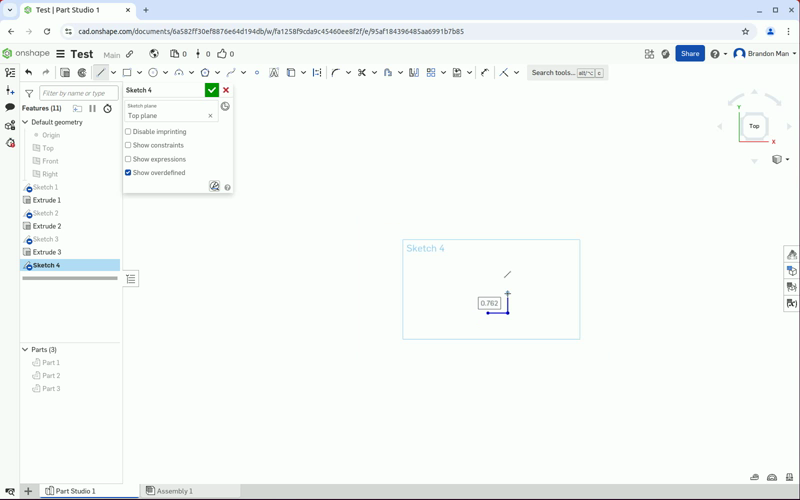
scroll(-6)
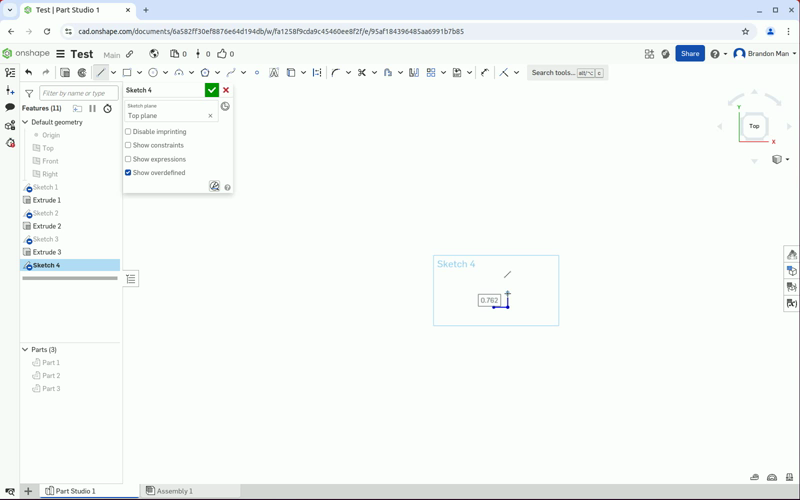
scroll(-6)
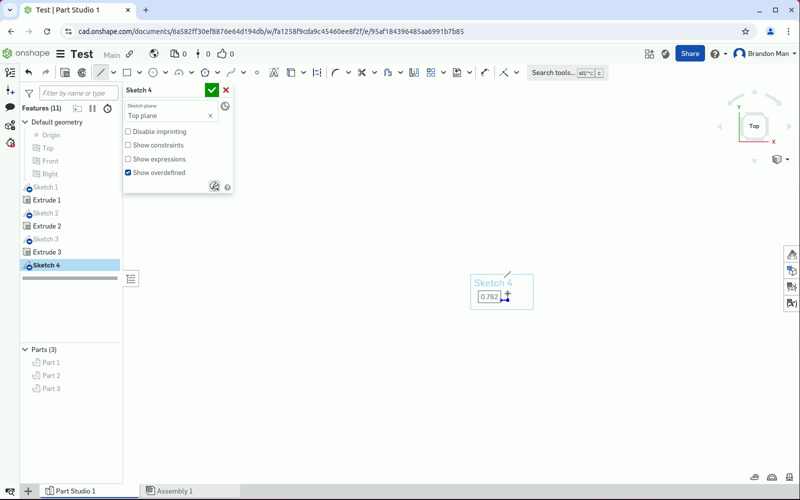
key_up(shift)
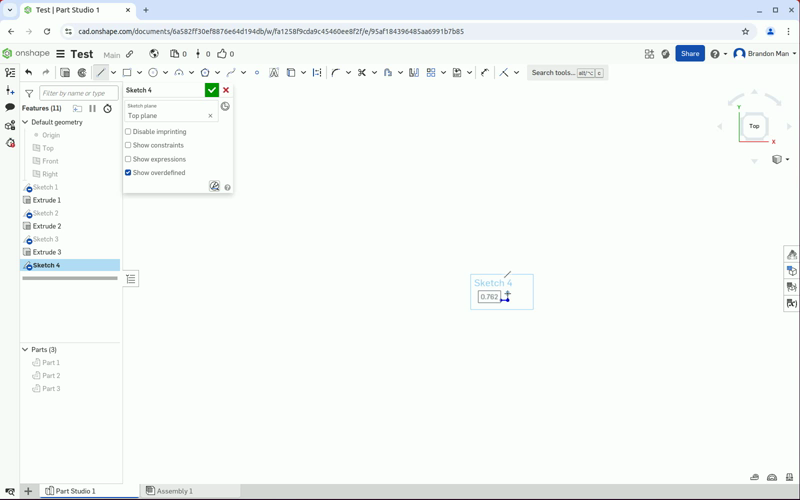
key_down(shift)
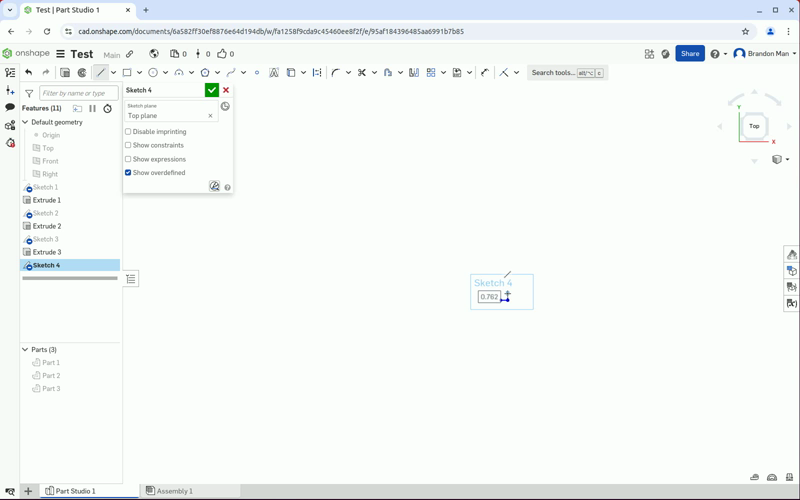
mouse_move(537, 293)
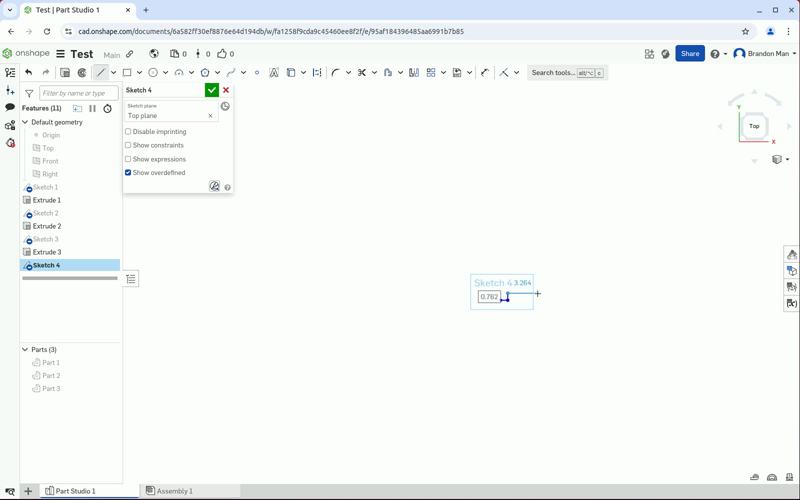
mouse_move(500, 293)
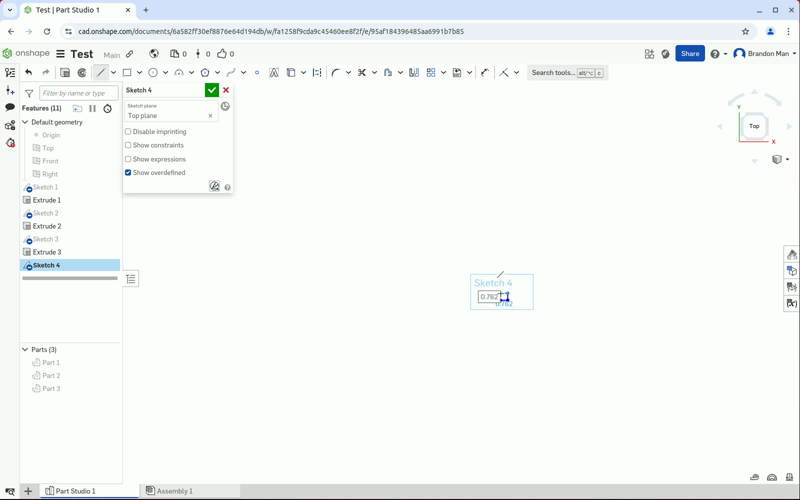
scroll(6)
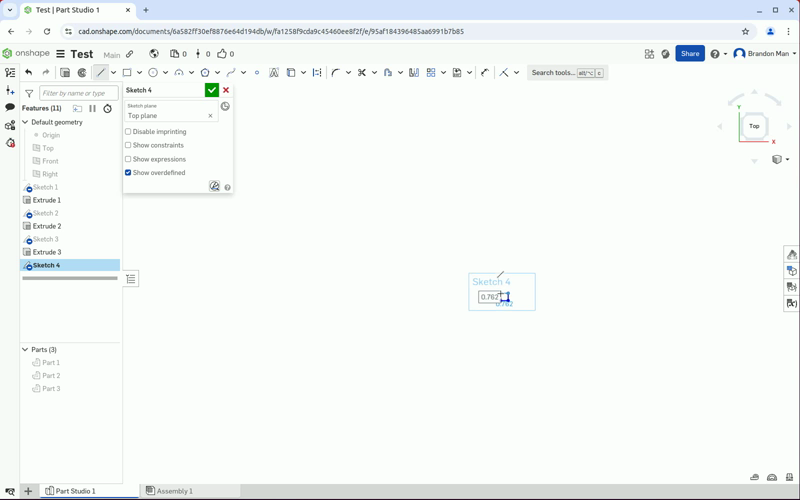
scroll(6)
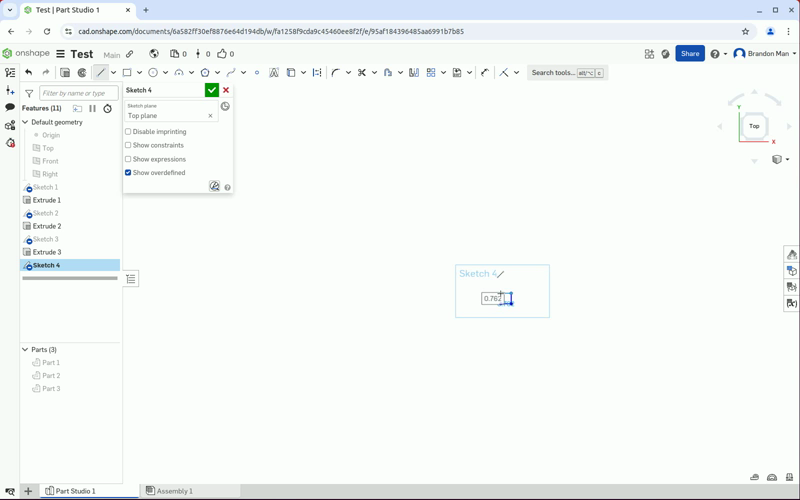
scroll(6)
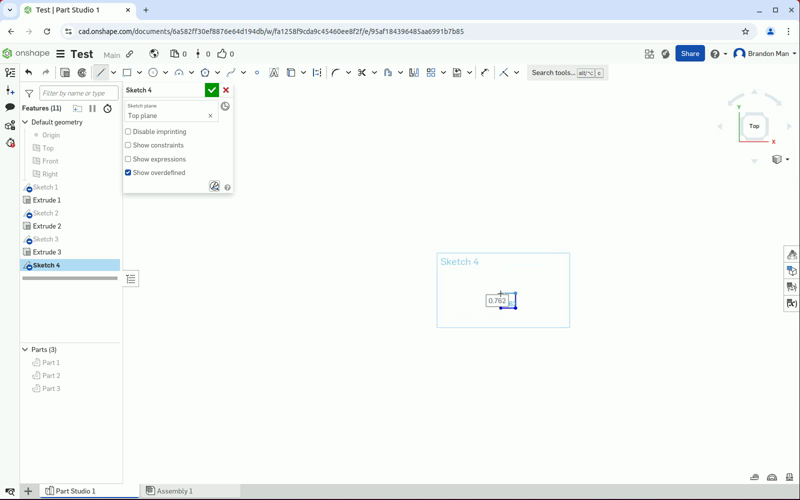
scroll(6)
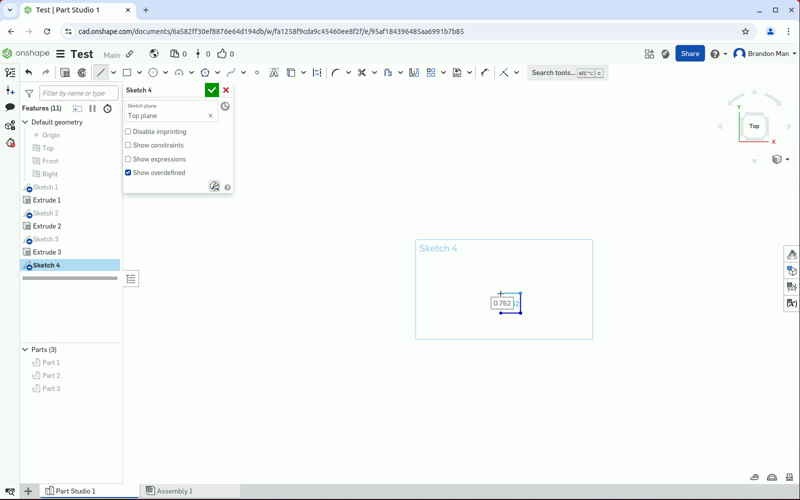
scroll(6)
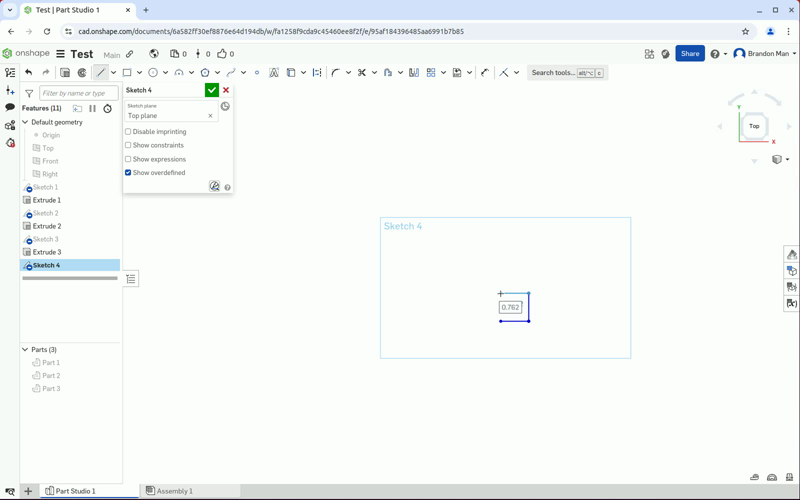
scroll(6)
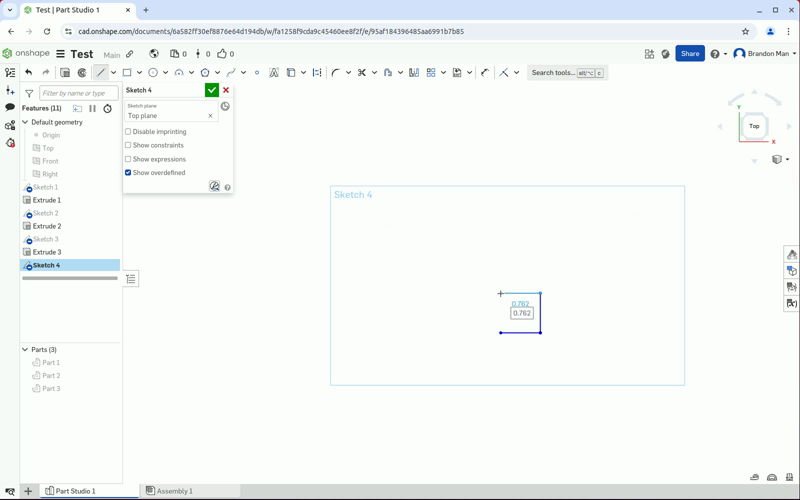
scroll(6)
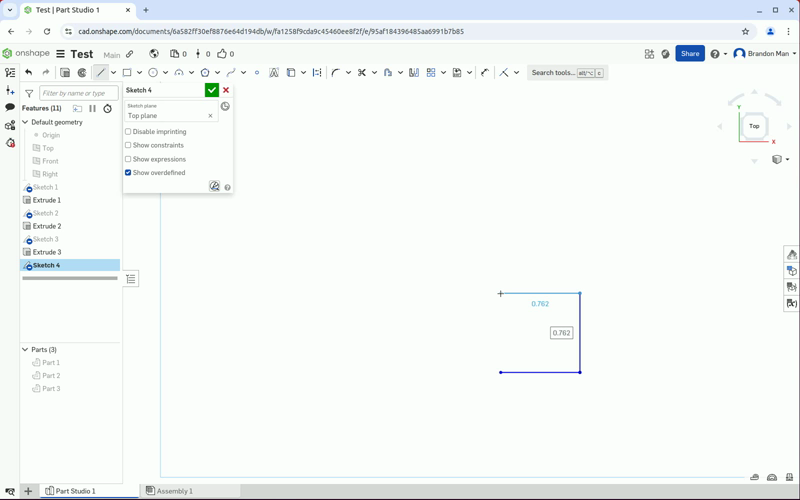
click(500, 293)
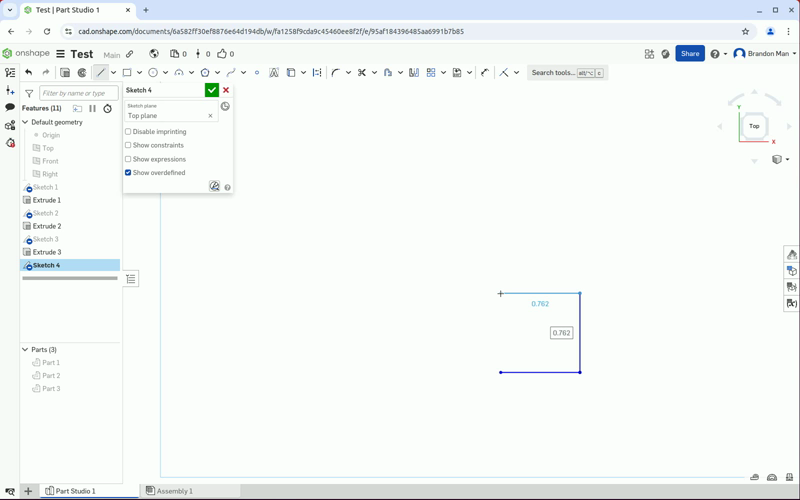
scroll(-6)
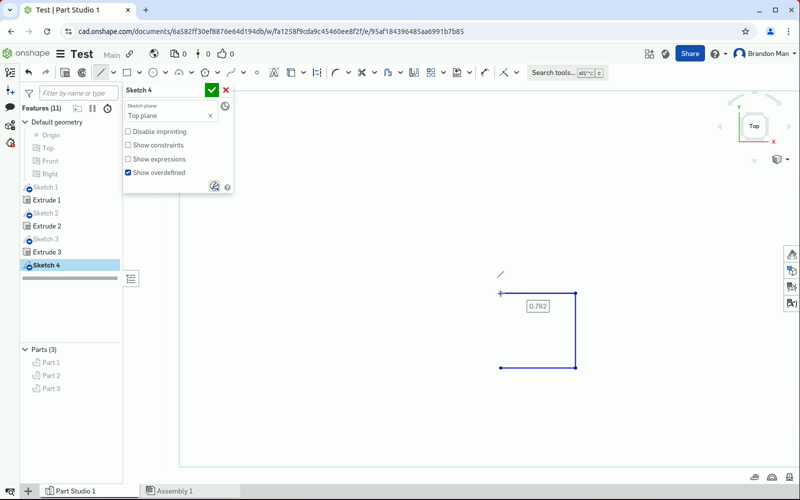
scroll(-6)
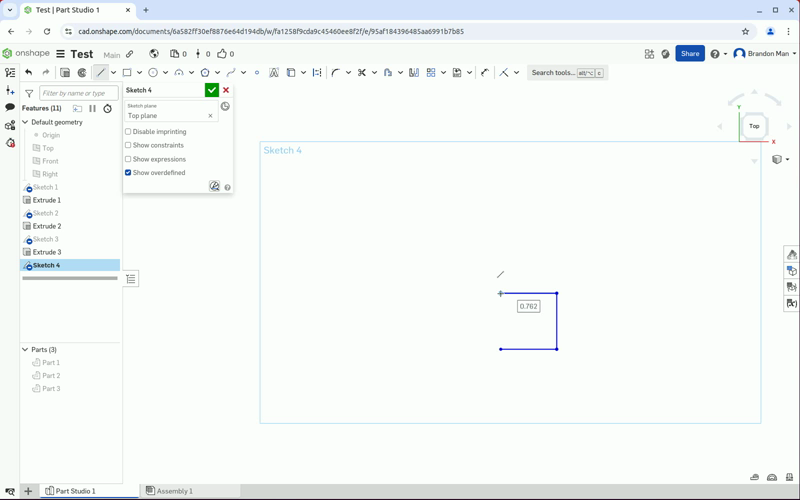
scroll(-6)
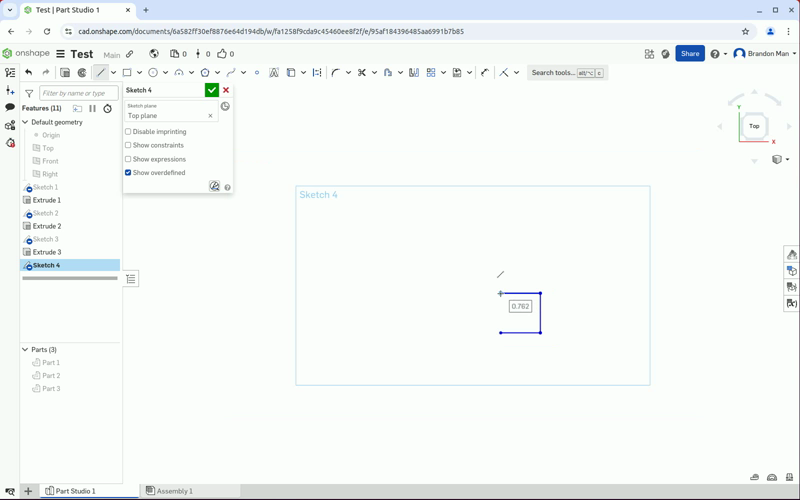
scroll(-6)
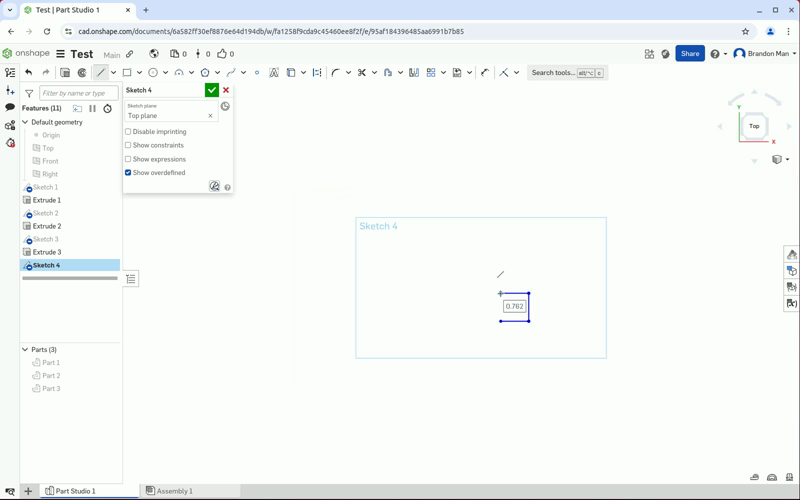
scroll(-6)
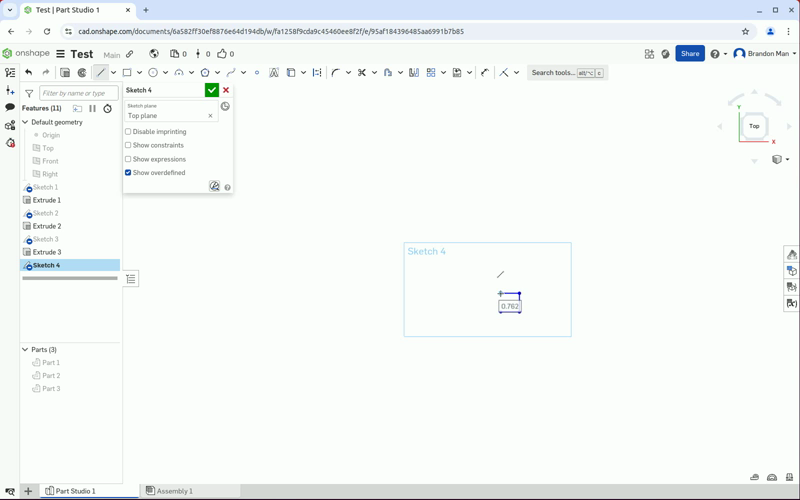
scroll(-6)
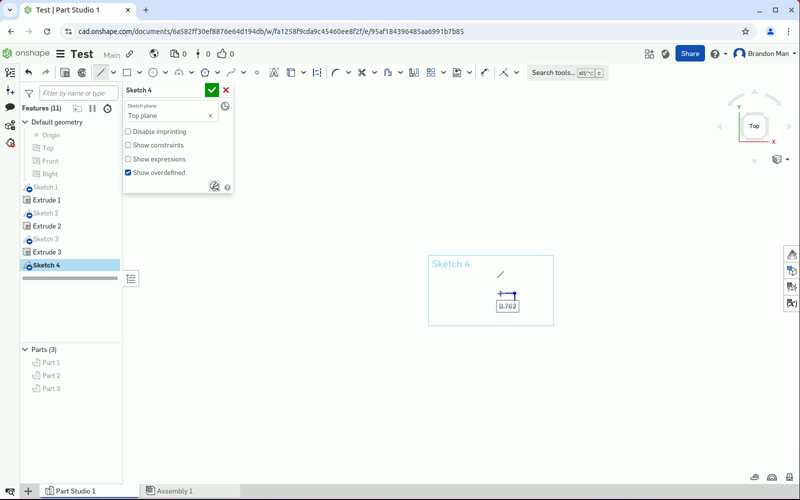
scroll(-6)
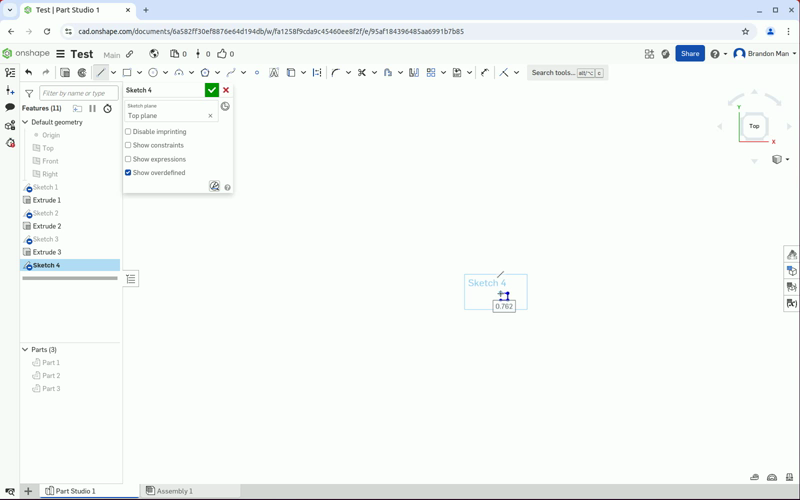
key_up(shift)
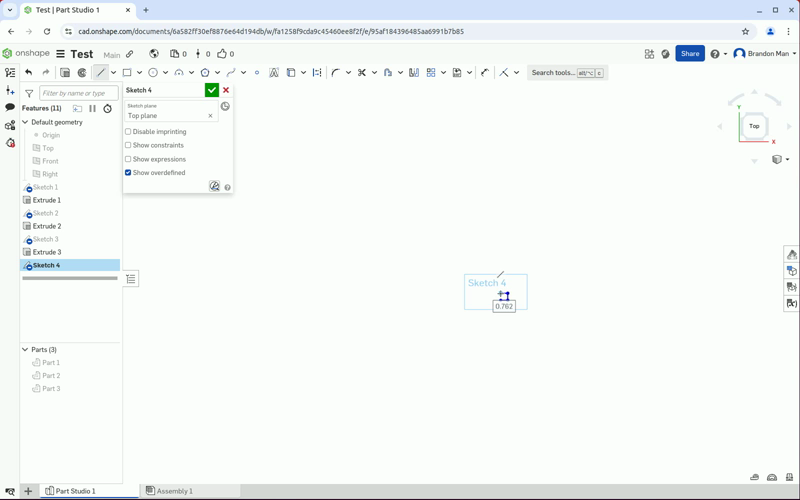
mouse_move(530, 293)
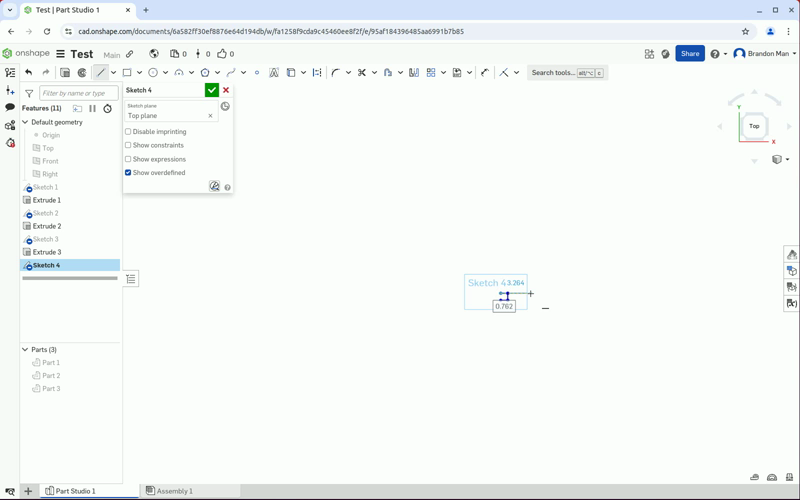
key_down(shift)
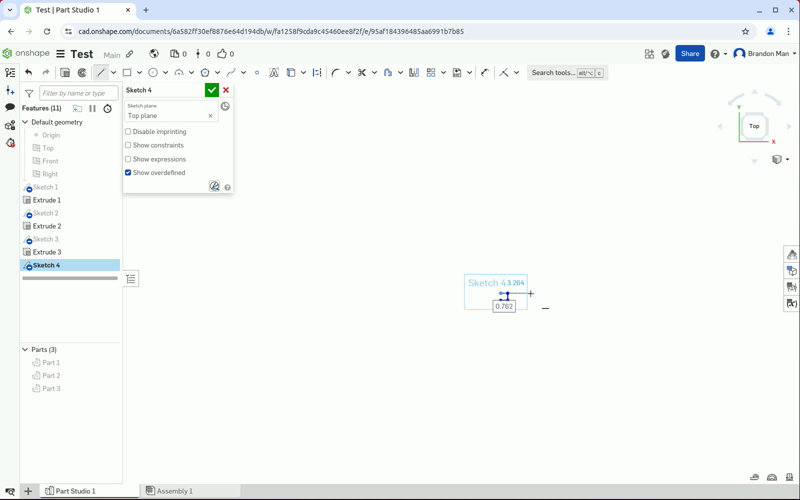
mouse_move(500, 300)
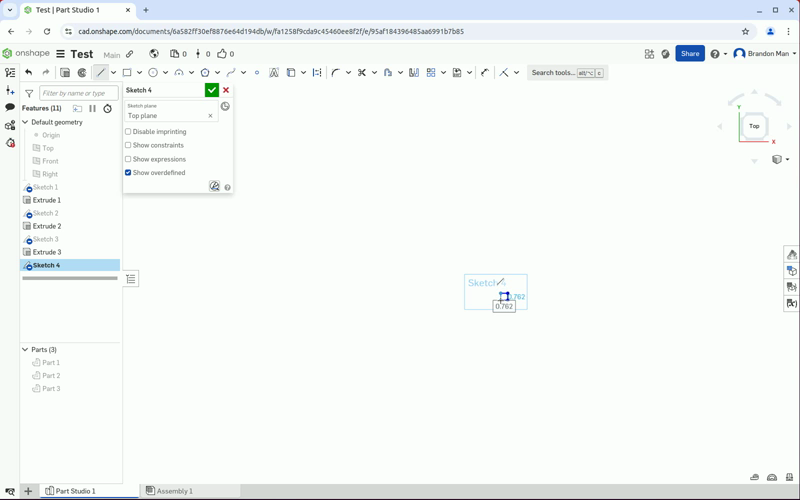
scroll(6)
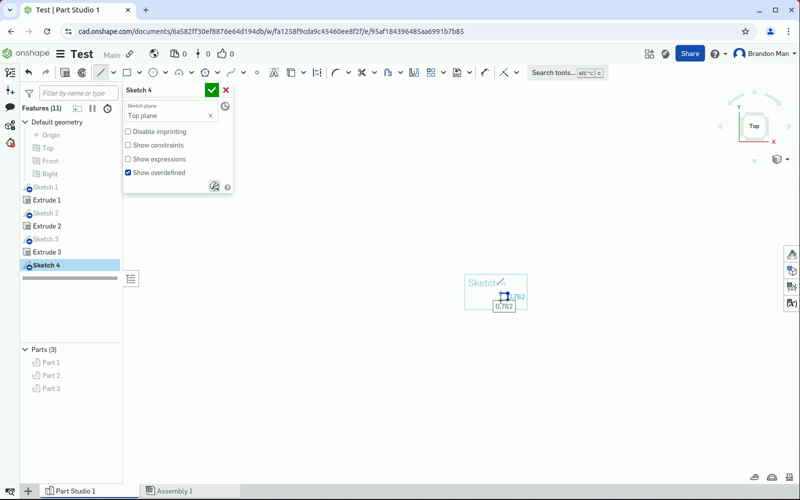
scroll(6)
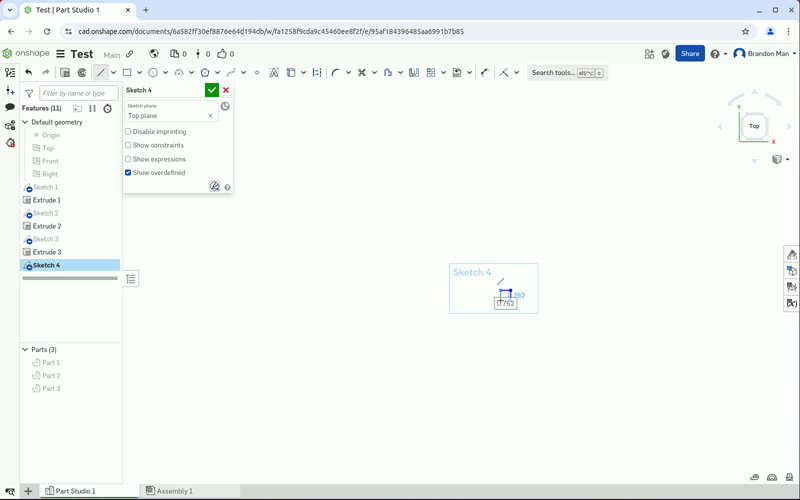
scroll(6)
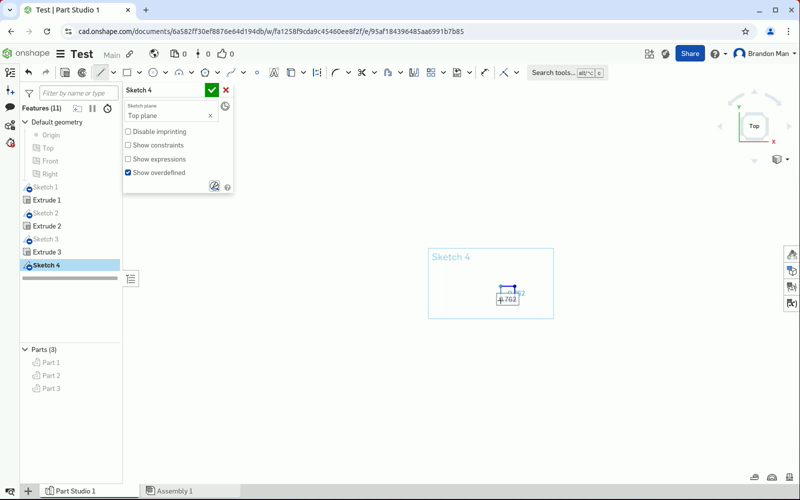
scroll(6)
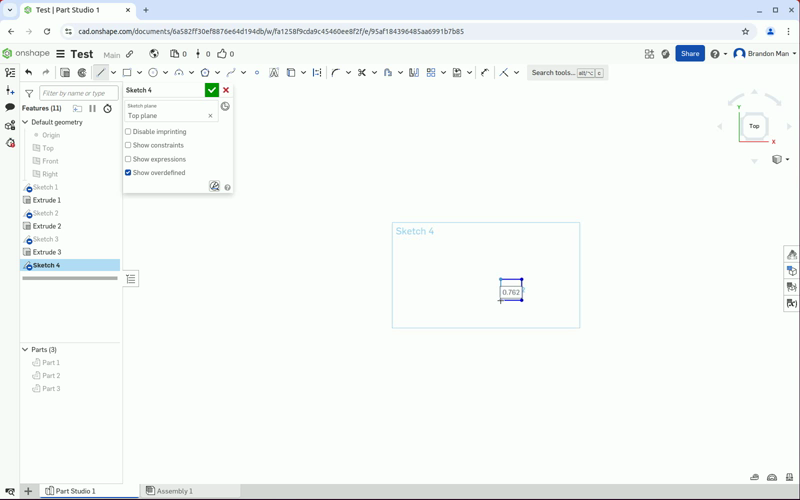
scroll(6)
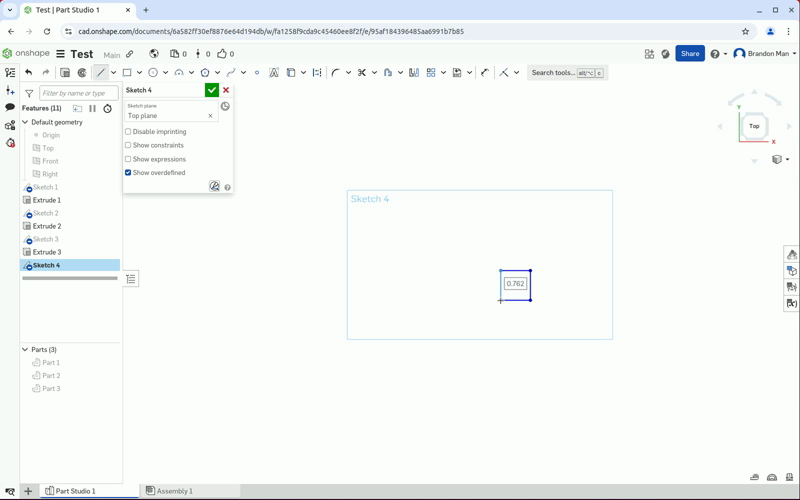
scroll(6)
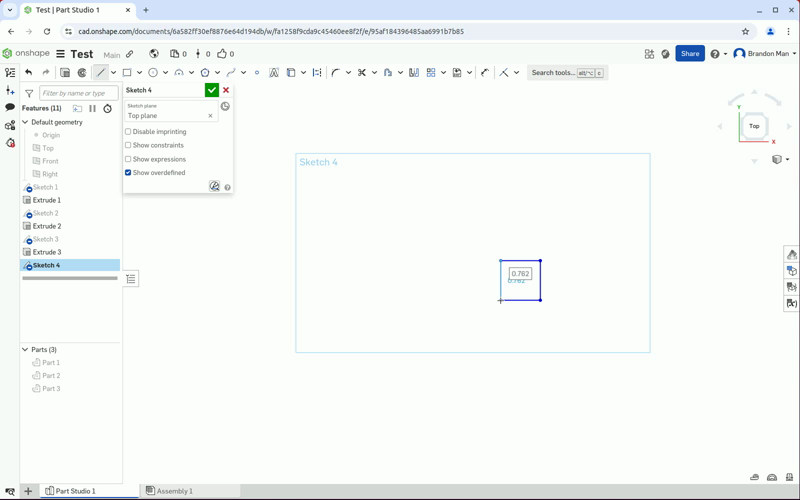
scroll(6)
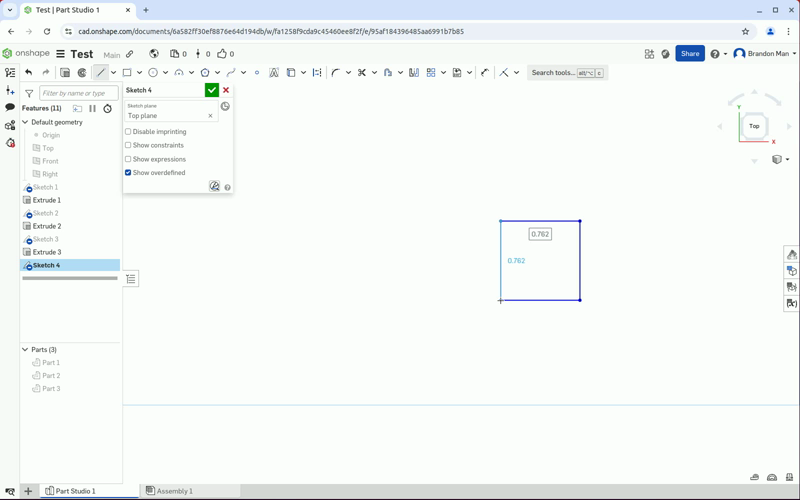
key_up(shift)
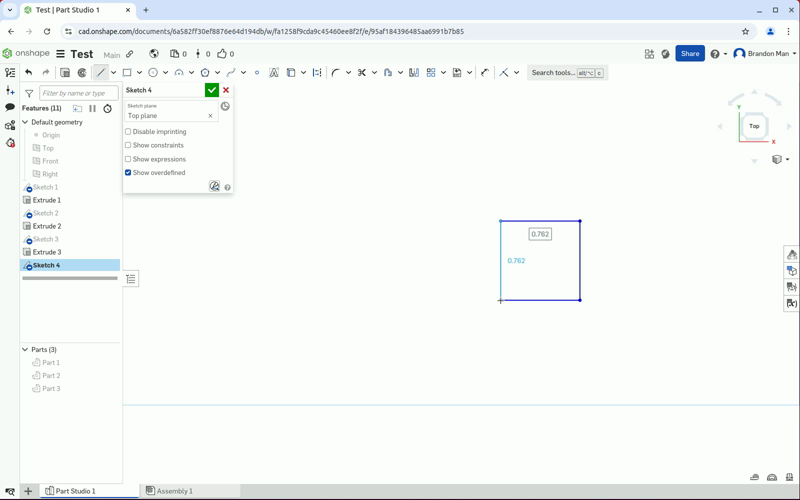
click(500, 300)
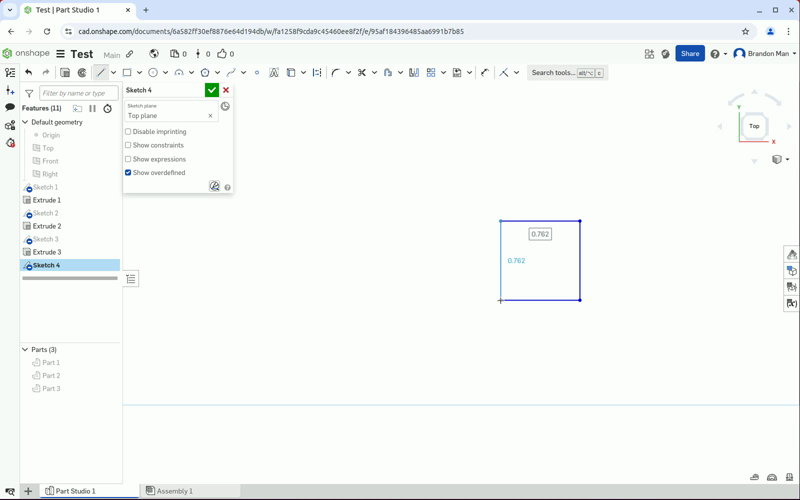
scroll(-6)
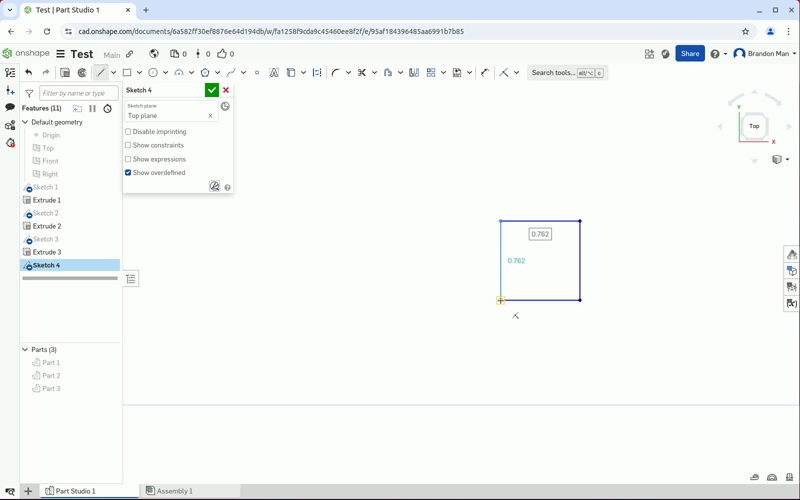
scroll(-6)
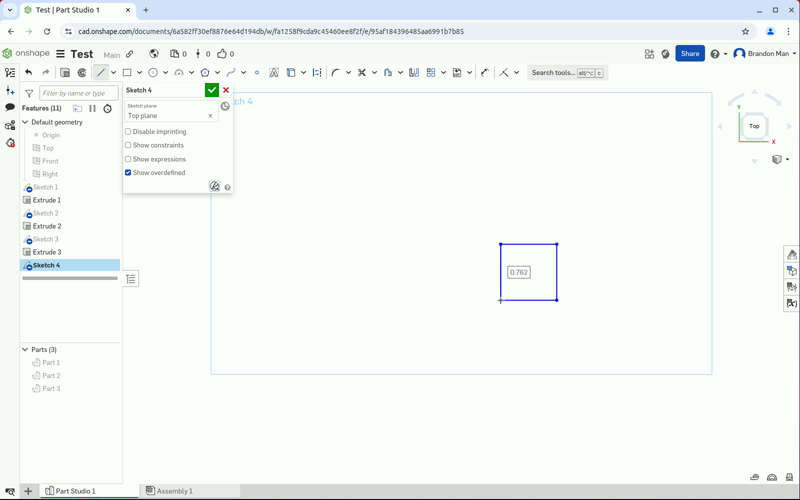
scroll(-6)
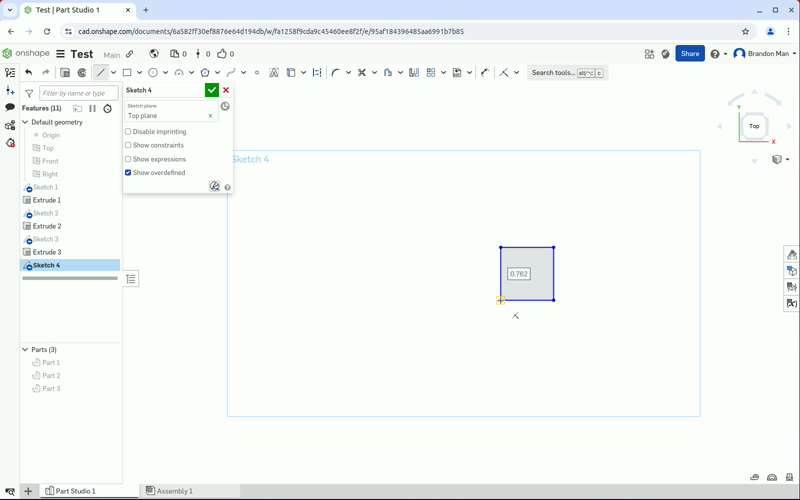
scroll(-6)
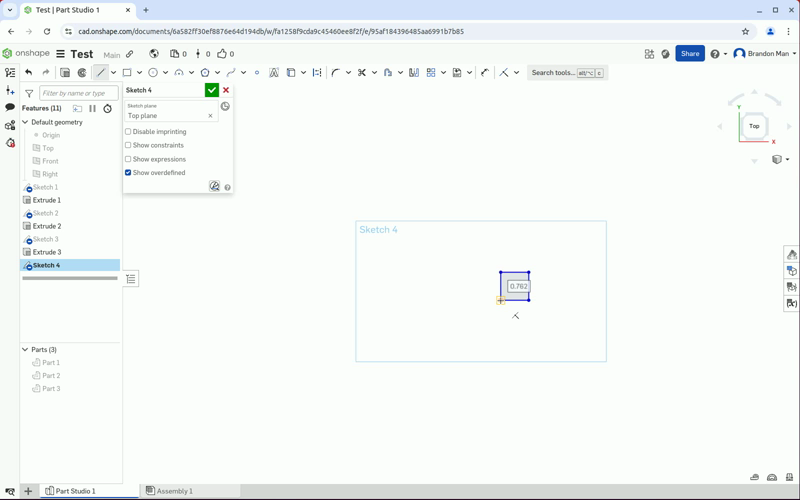
scroll(-6)
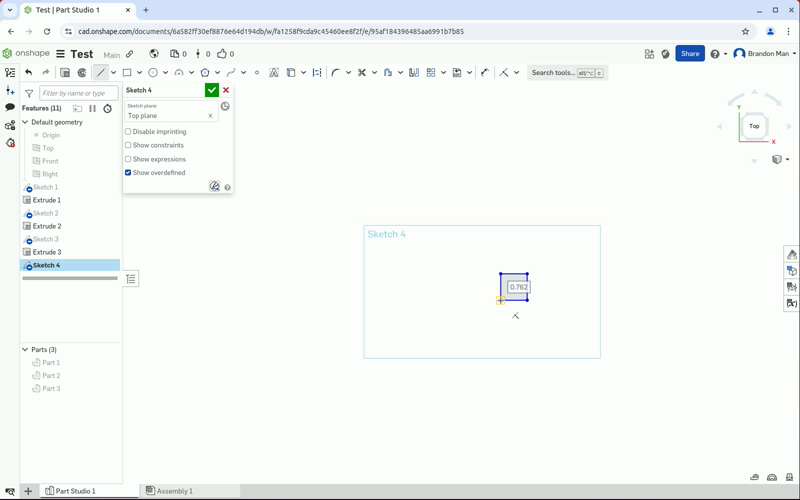
scroll(-6)
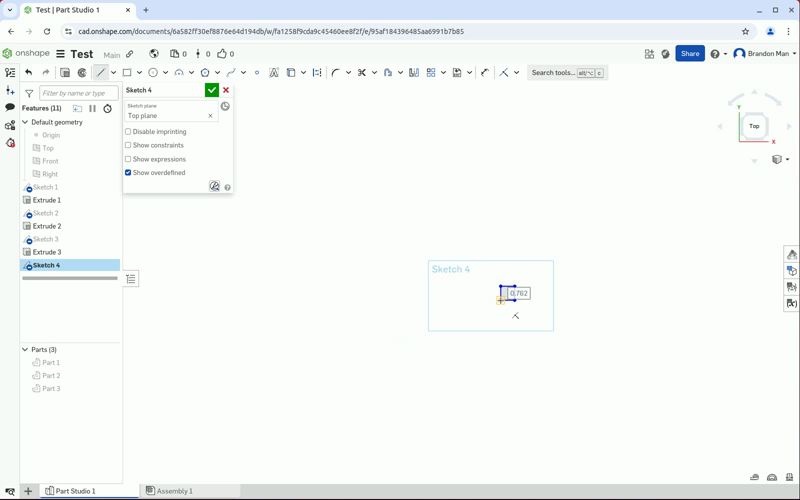
scroll(-6)
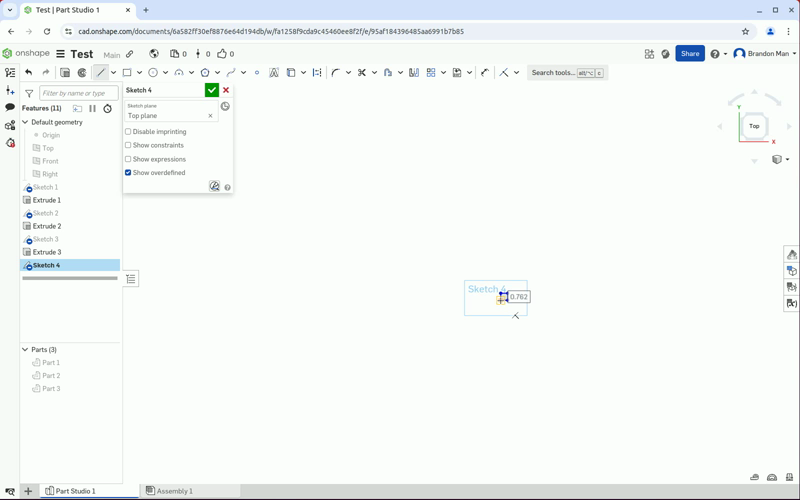
key(esc)
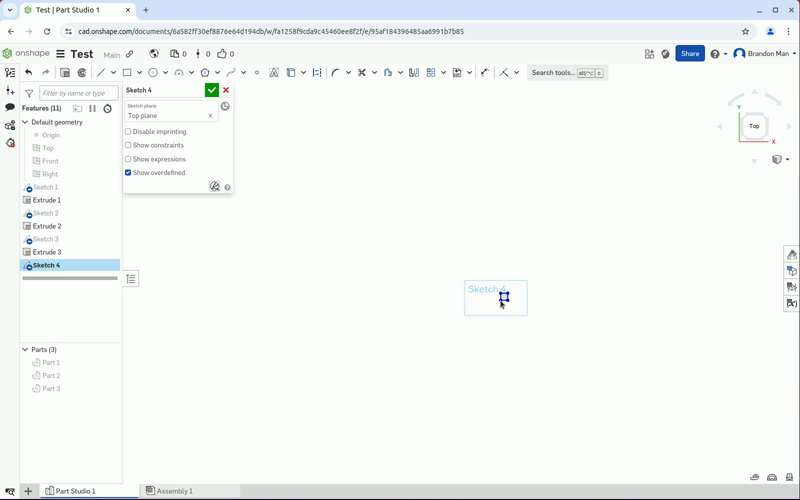
mouse_move(502, 298)
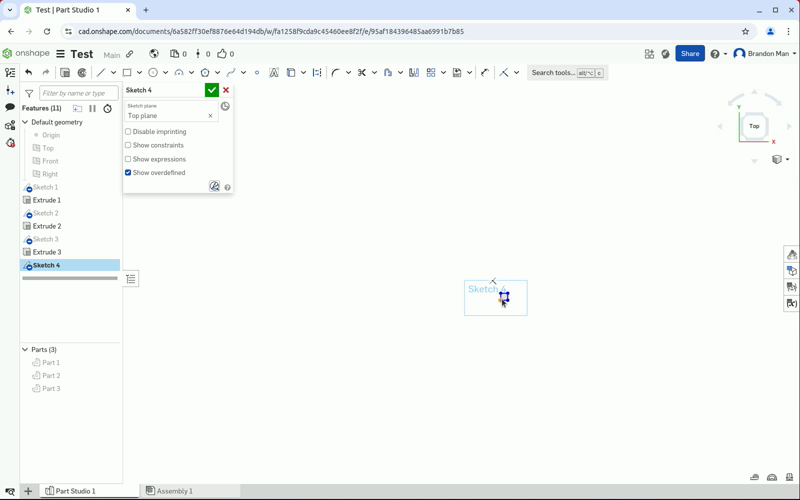
scroll(6)
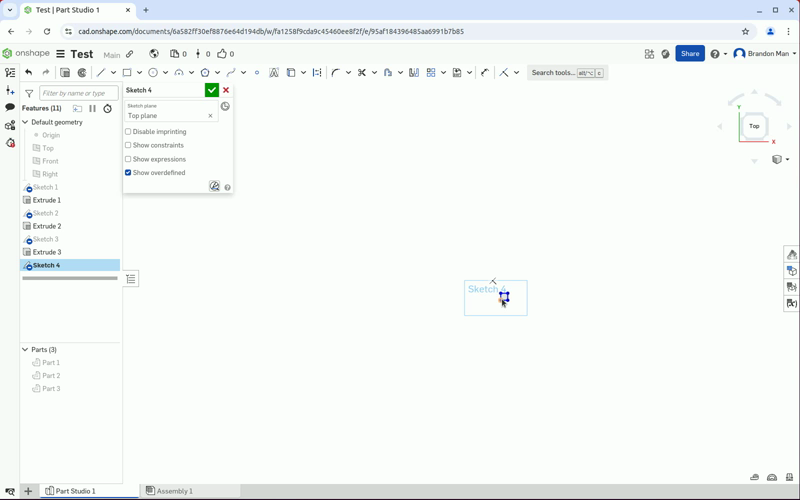
scroll(6)
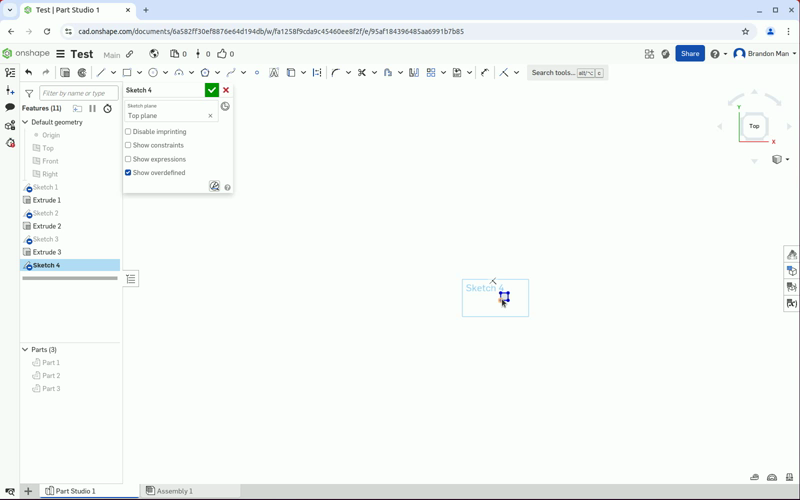
scroll(6)
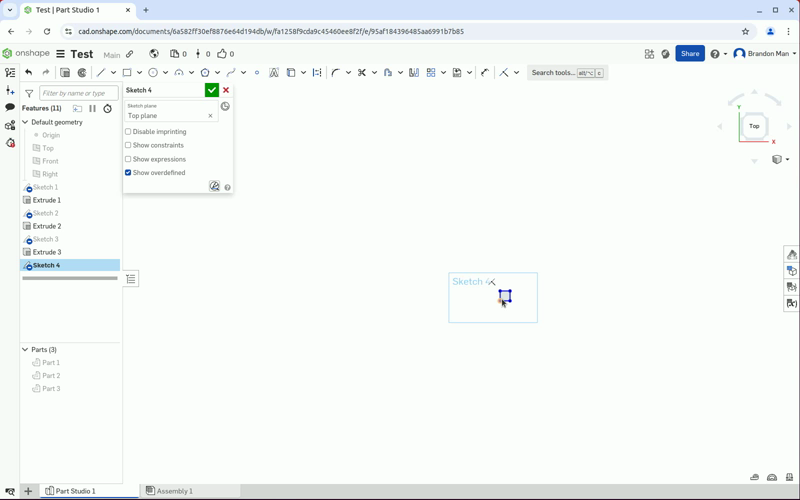
scroll(6)
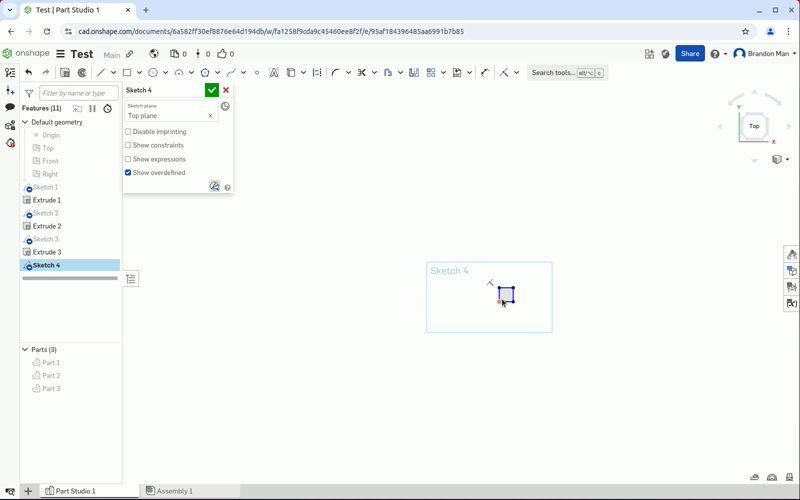
scroll(6)
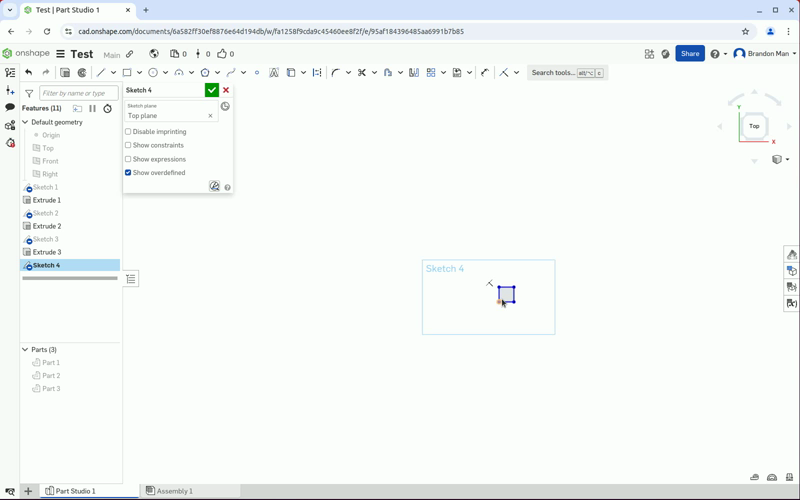
scroll(6)
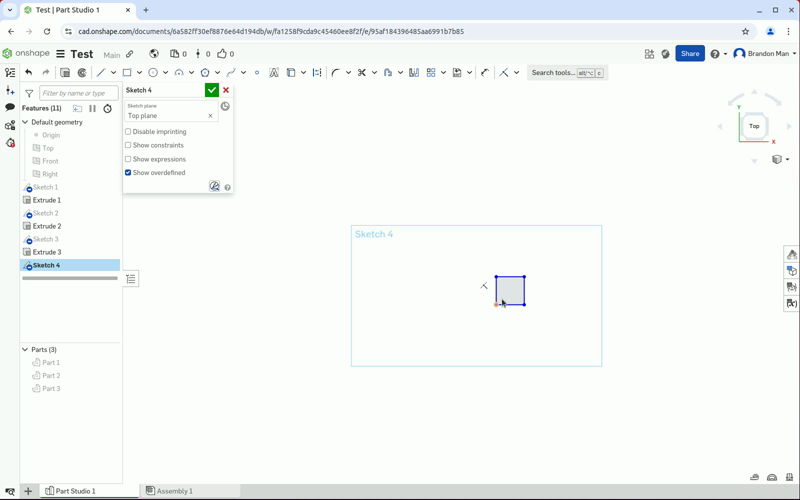
scroll(6)
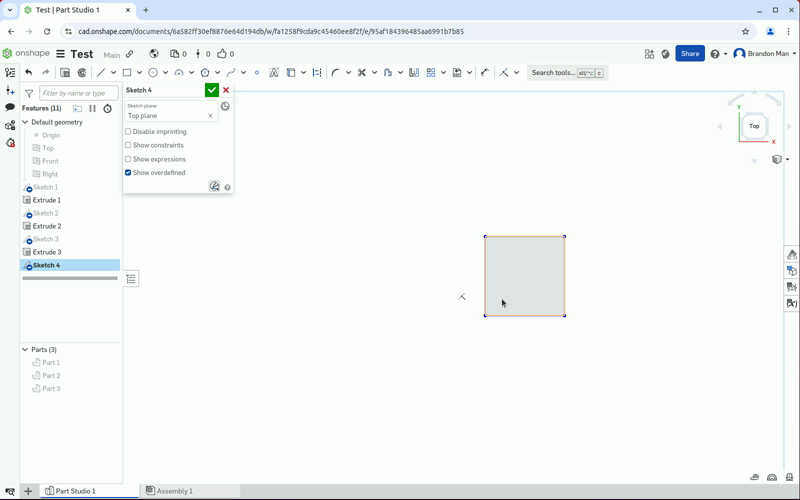
click(502, 298)
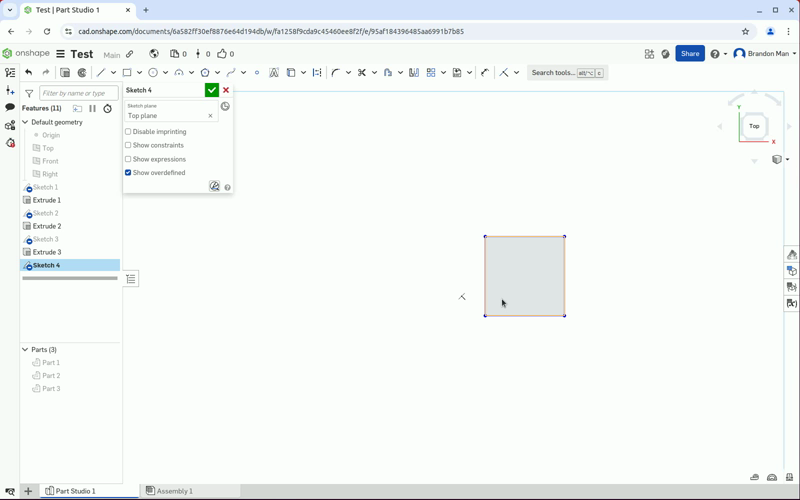
scroll(-6)
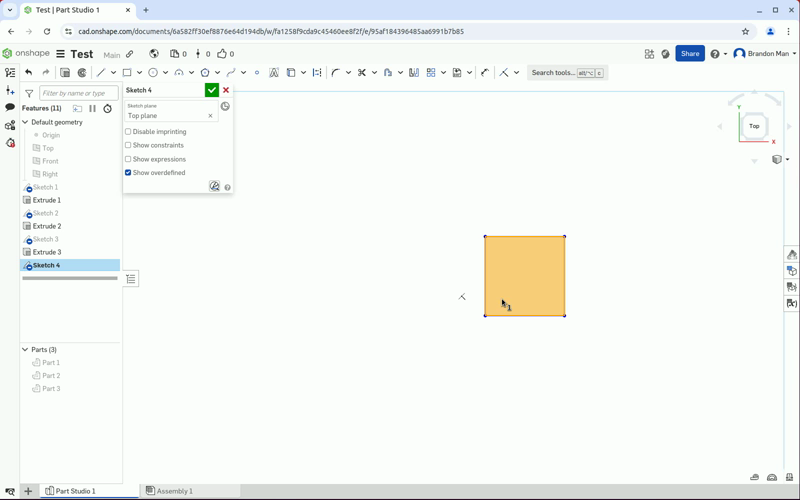
scroll(-6)
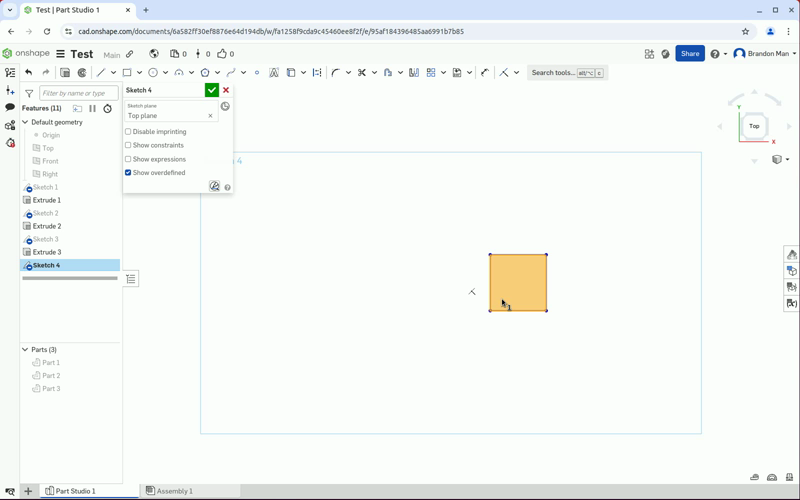
scroll(-6)
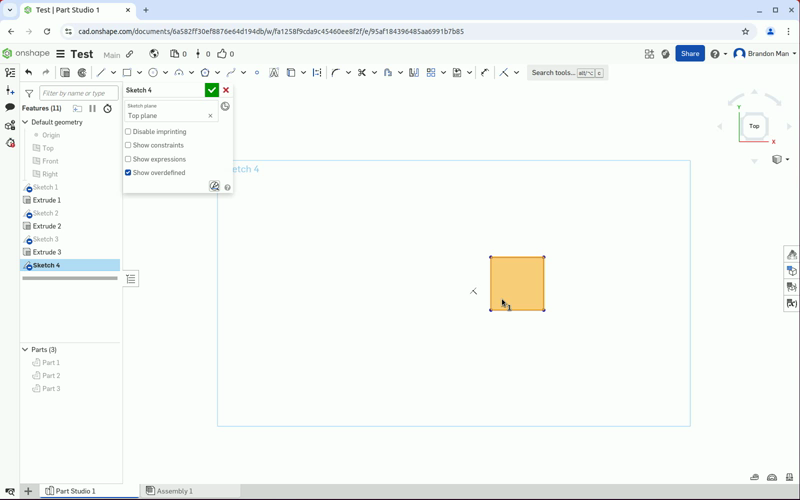
scroll(-6)
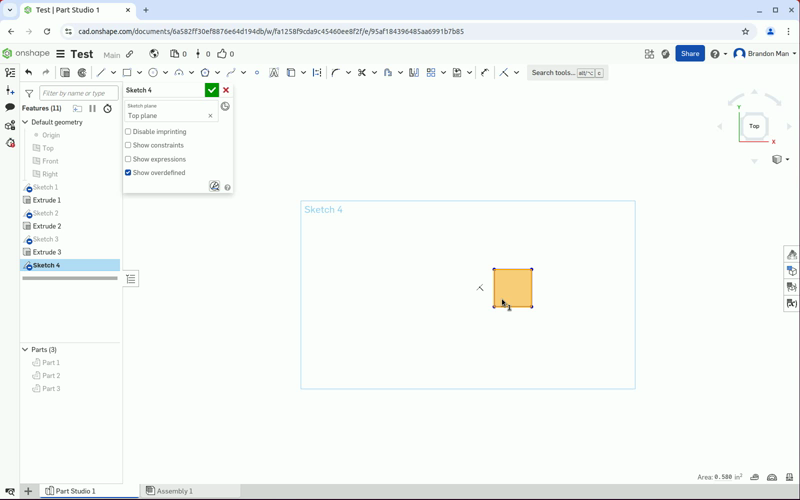
scroll(-6)
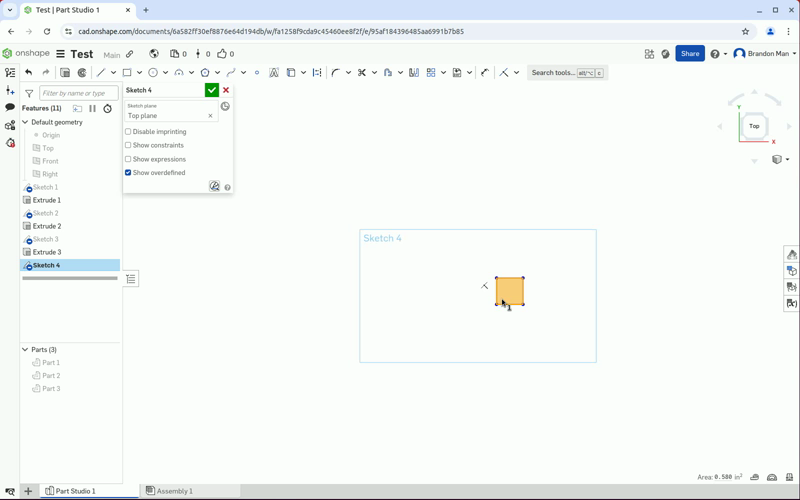
scroll(-6)
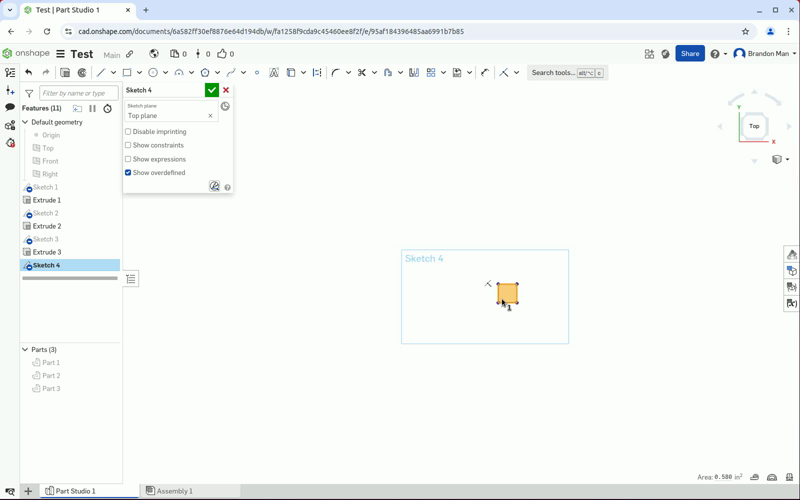
scroll(-6)
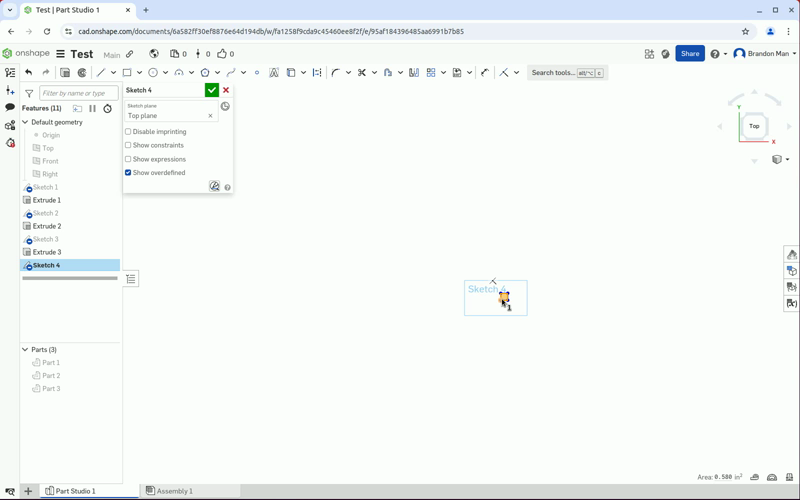
mouse_move(73, 352)
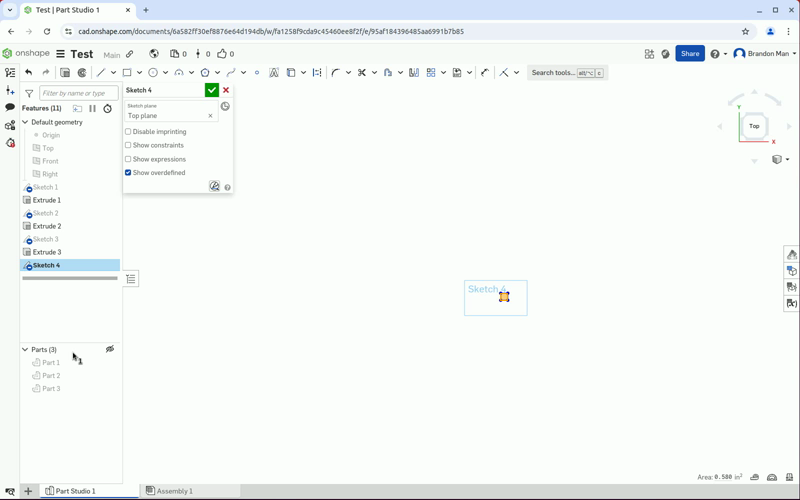
key(shift+y)
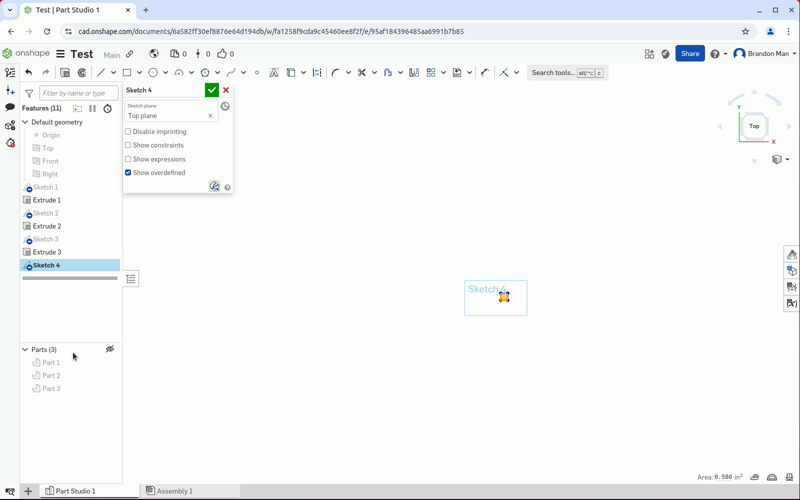
key(shift+e)
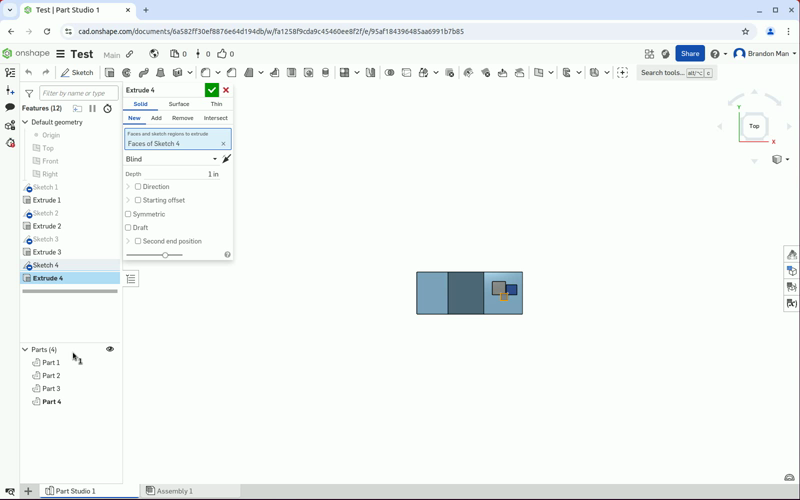
mouse_move(143, 106)
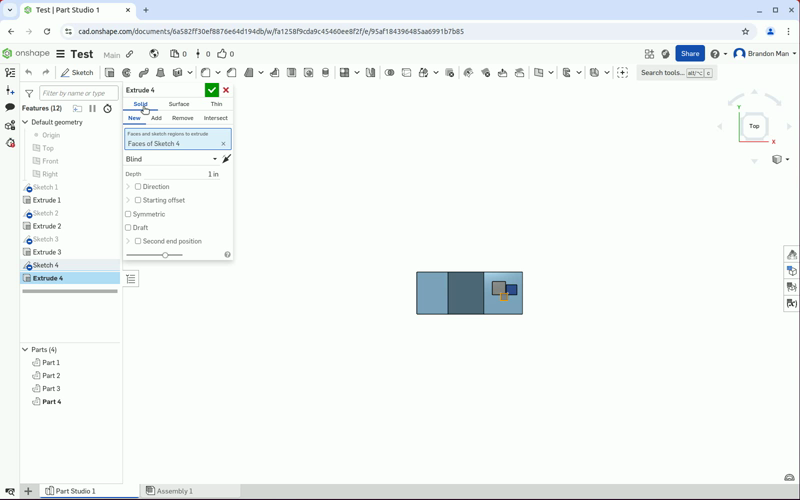
click(143, 106)
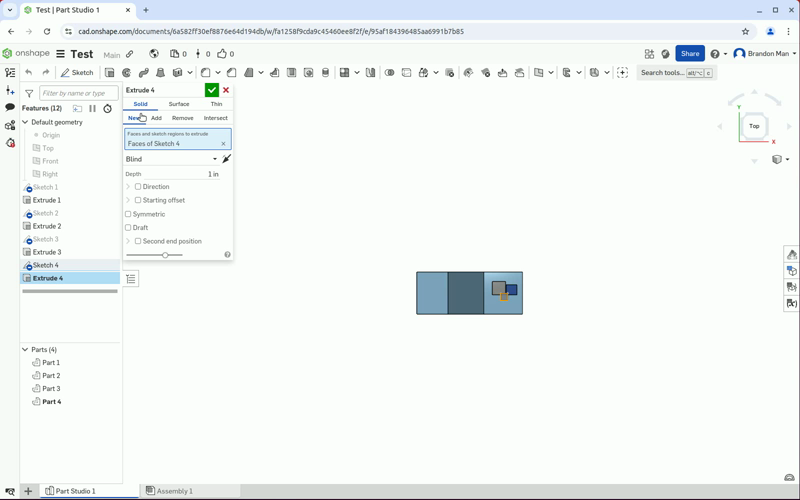
mouse_move(137, 120)
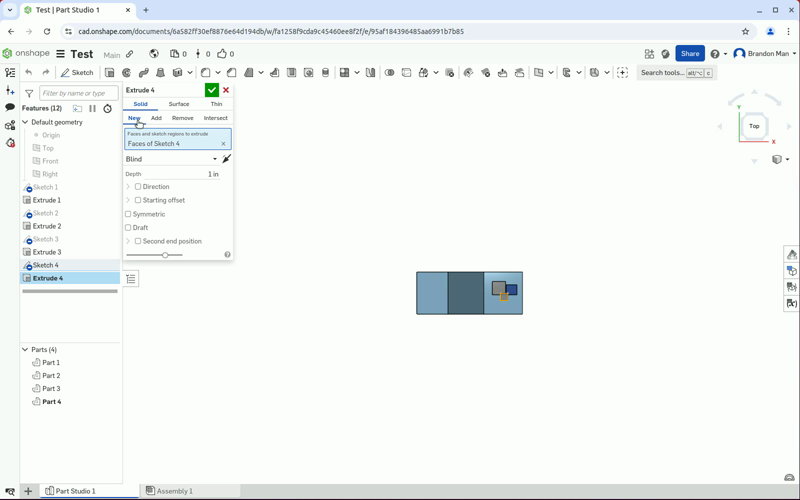
click(137, 120)
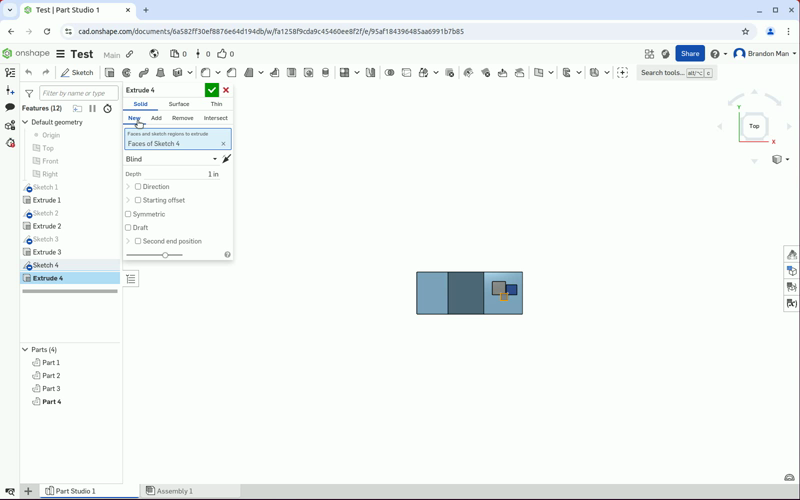
key(tab, 4)
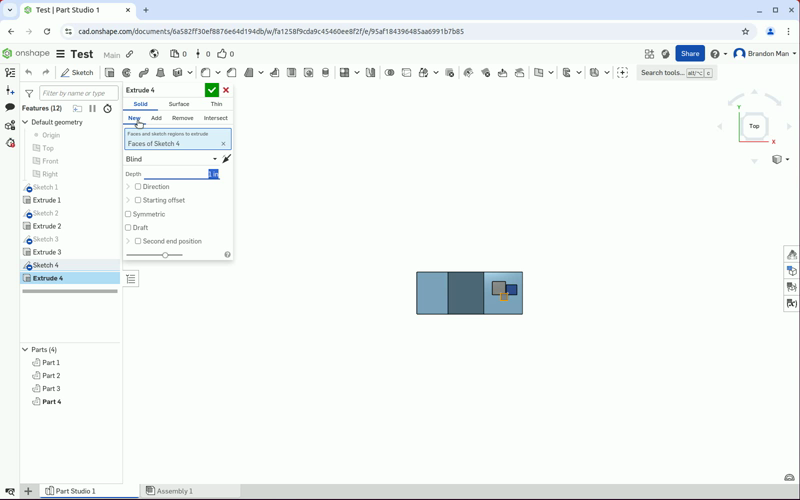
text(0.963)
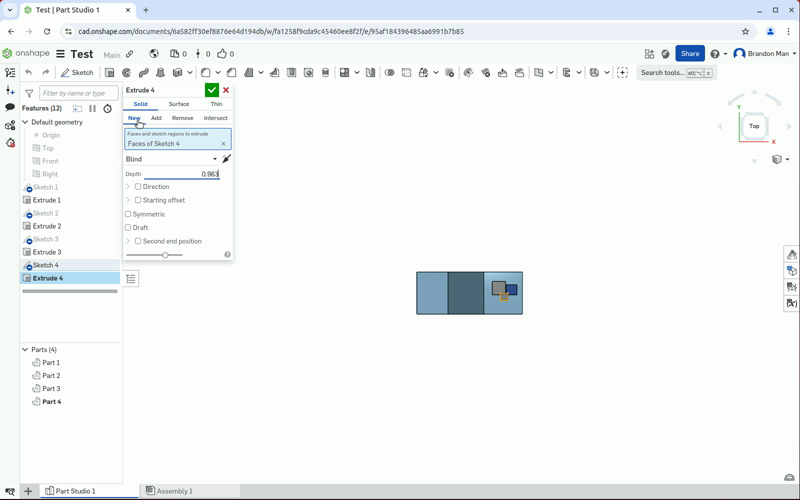
key(enter)
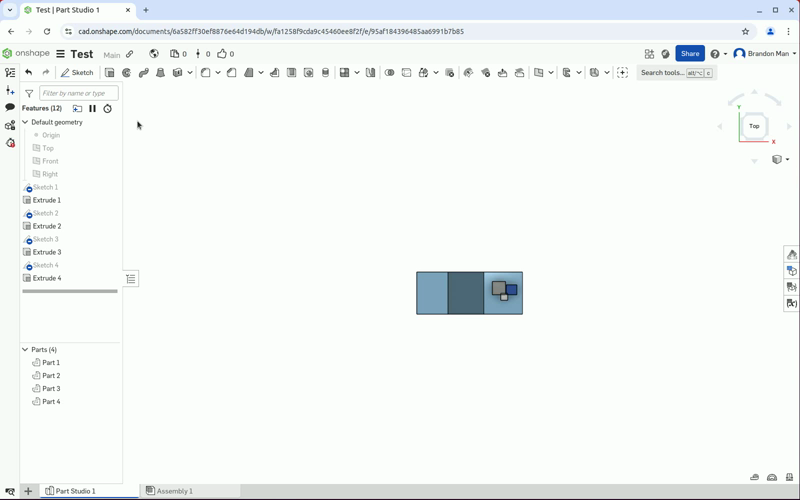
key(shift+h)
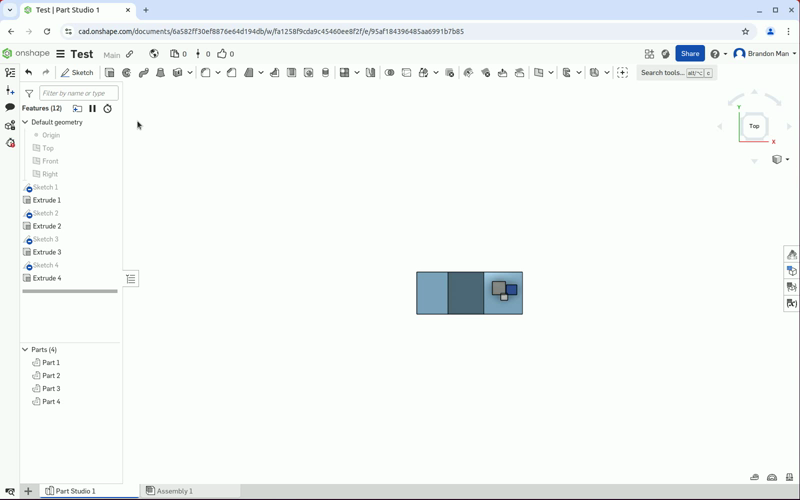
key(shift+h)
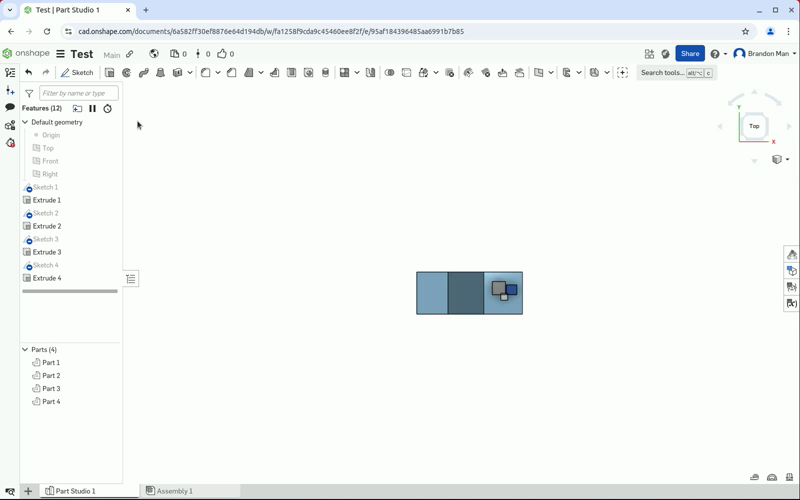
mouse_move(73, 189)
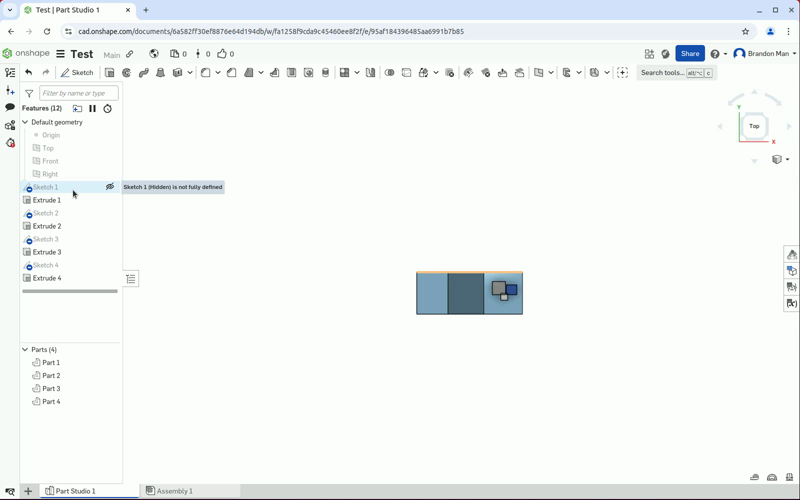
click(73, 189)
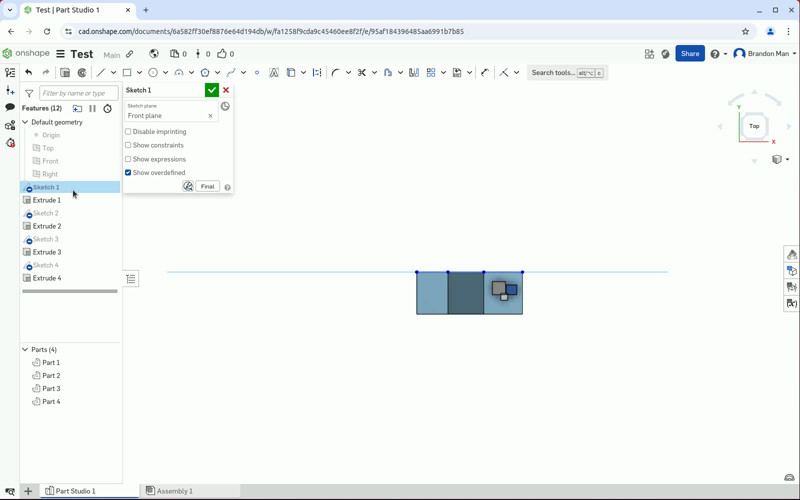
mouse_move(229, 92)
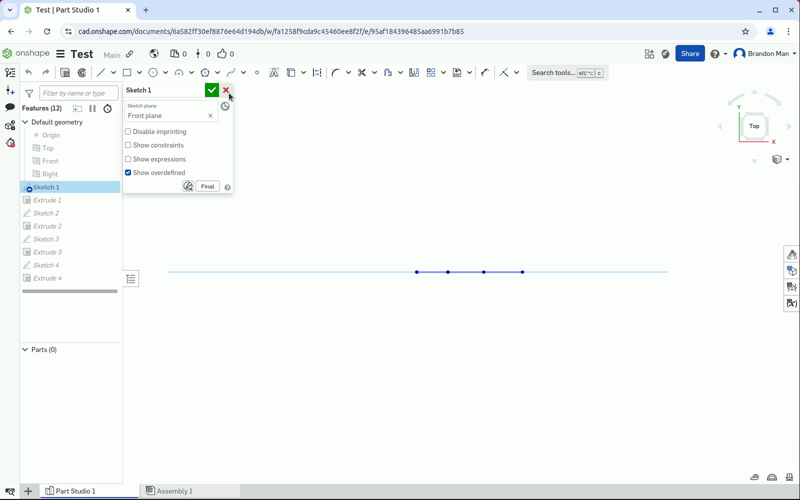
click(229, 92)
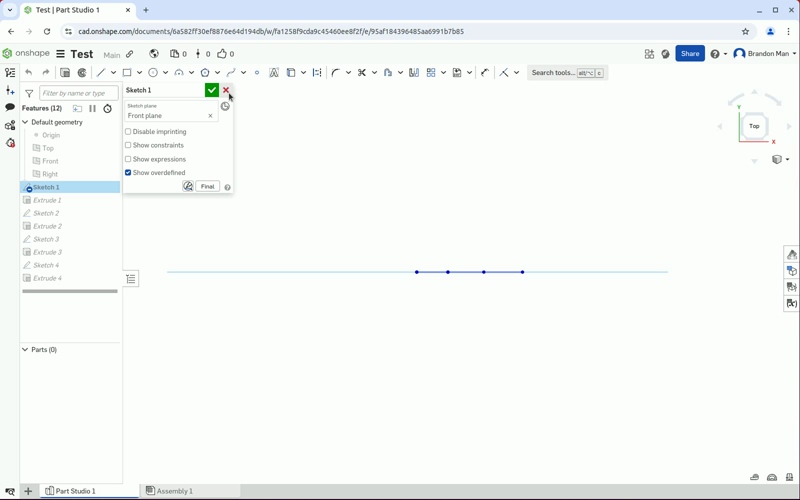
key(shift+s)
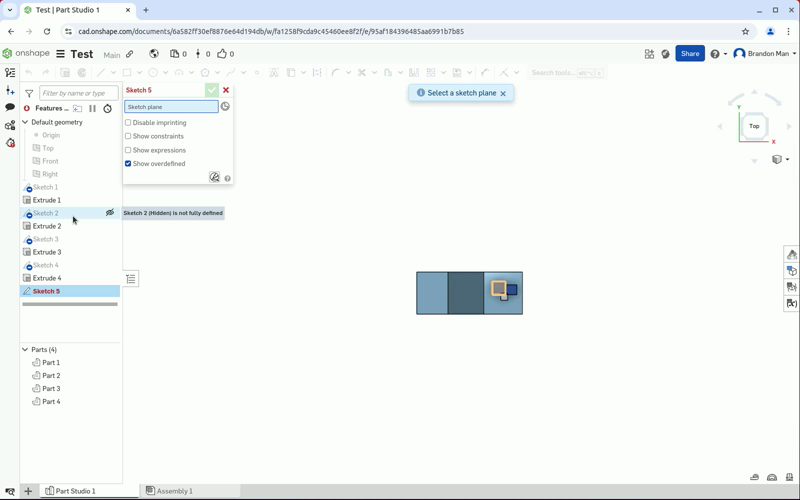
scroll(3)
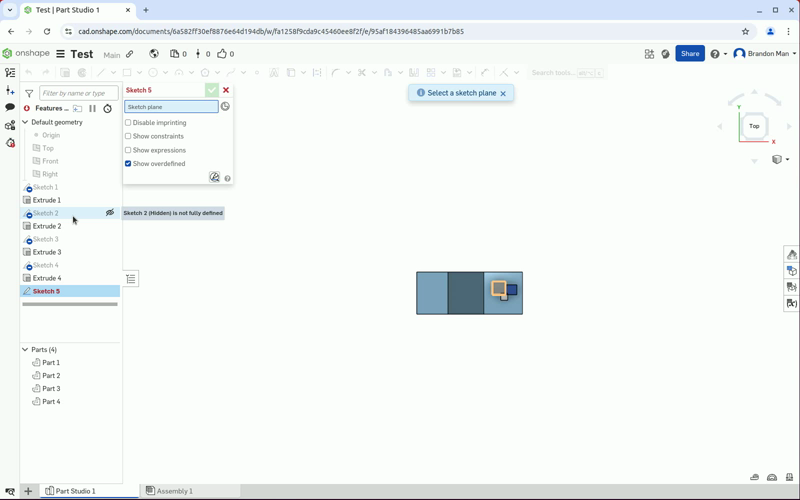
mouse_move(73, 150)
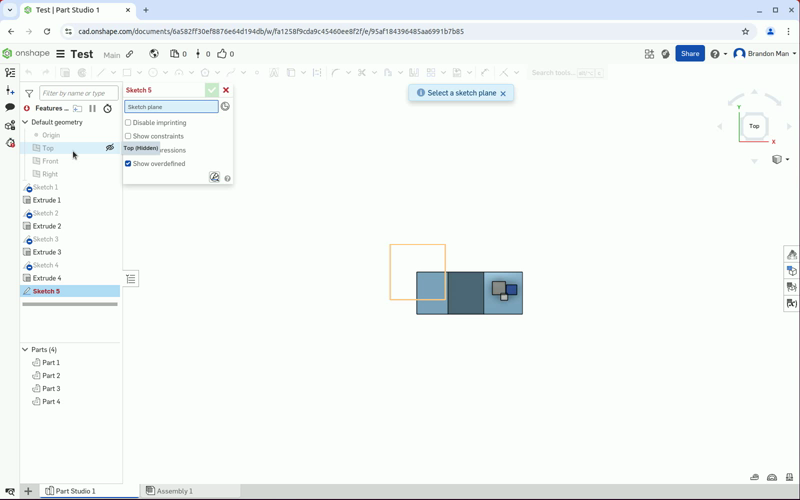
click(73, 150)
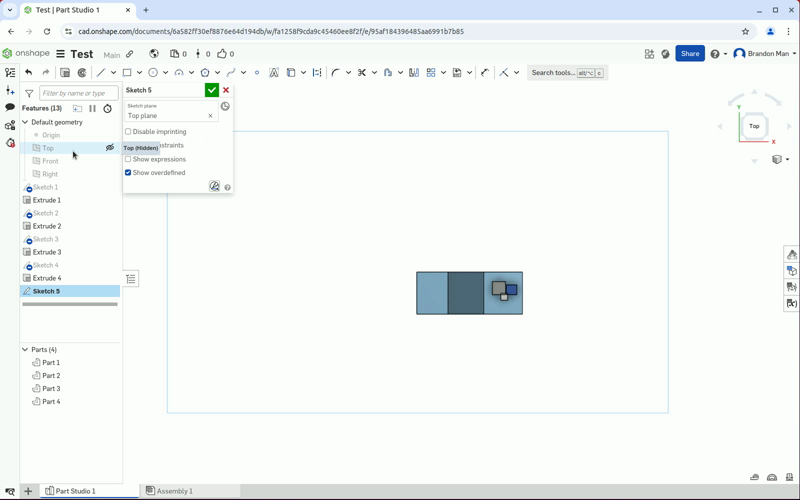
mouse_move(73, 352)
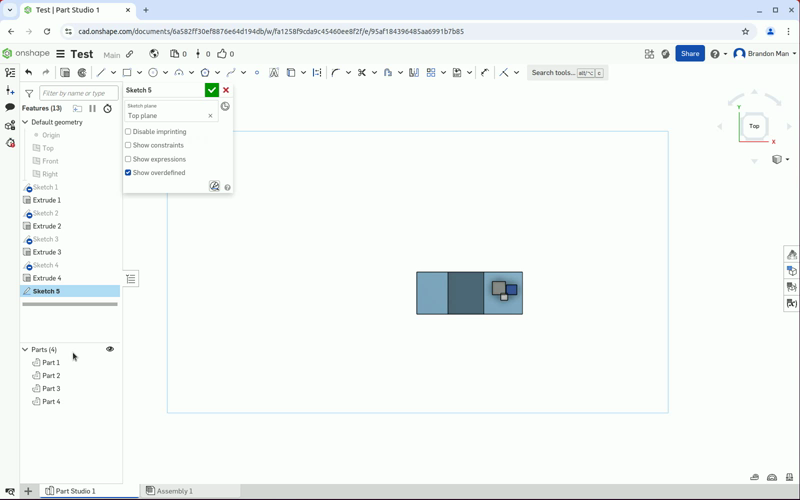
key(y)
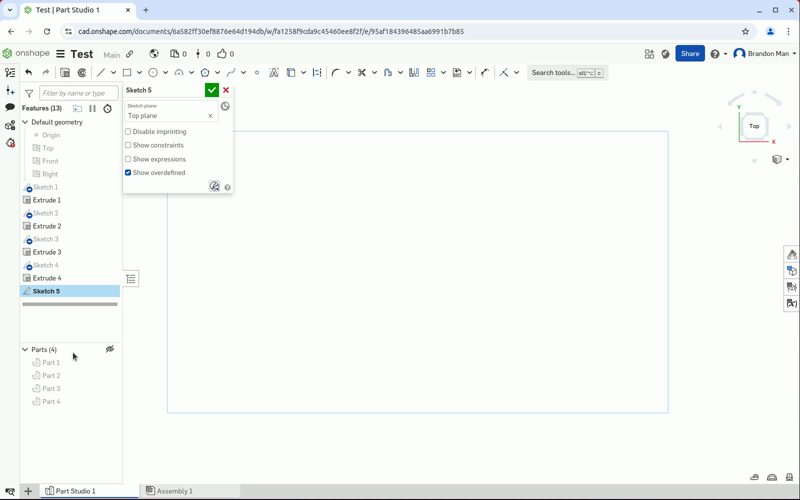
key(l)
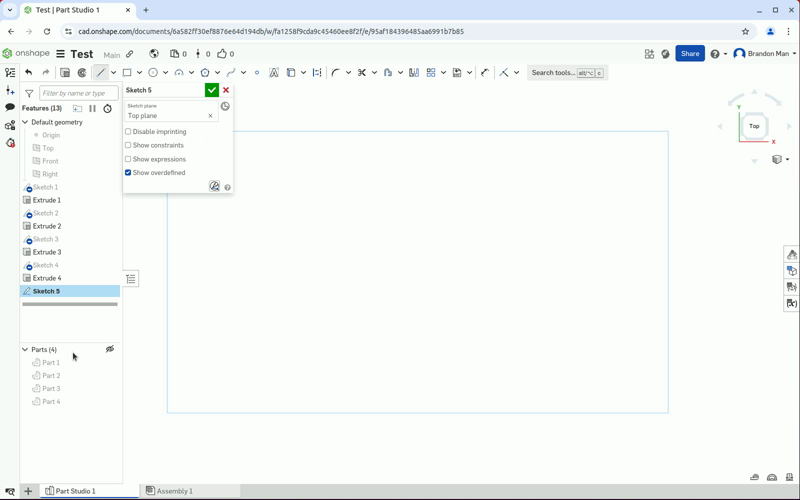
key_down(shift)
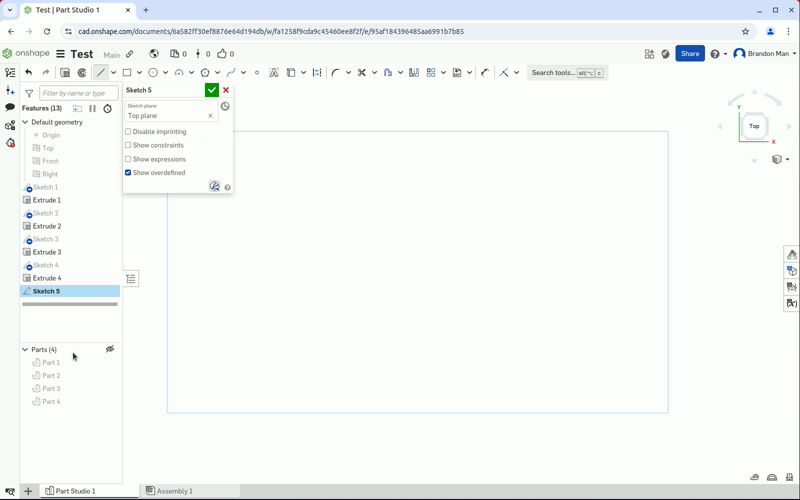
mouse_move(506, 300)
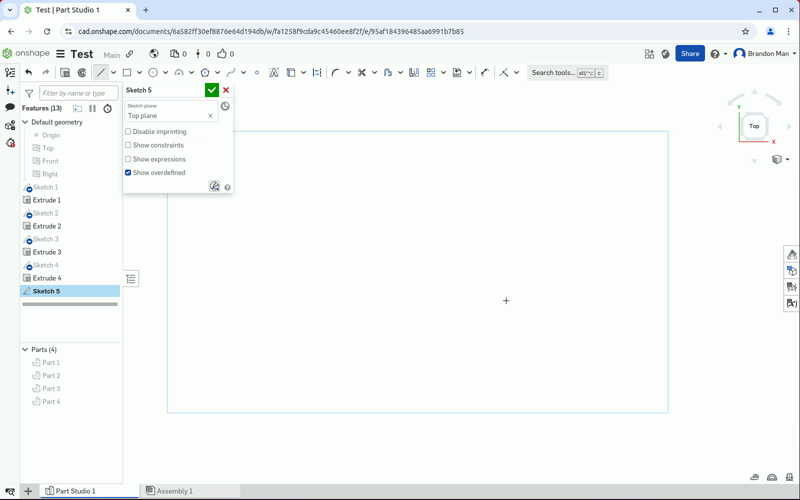
click(506, 300)
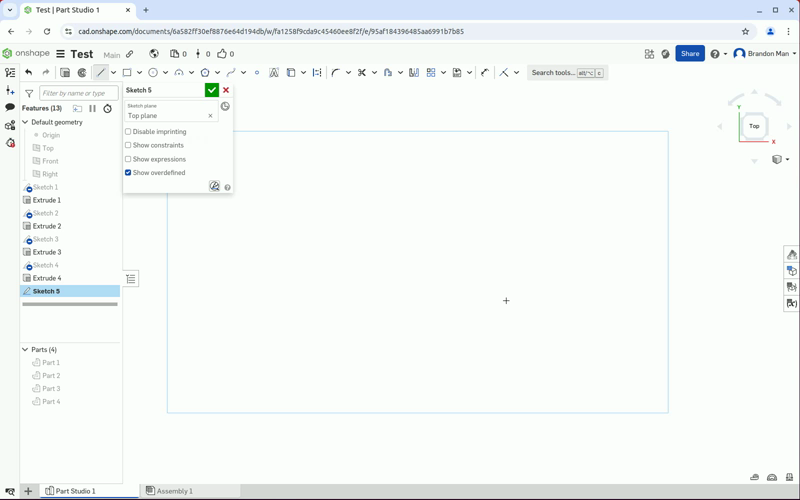
key_up(shift)
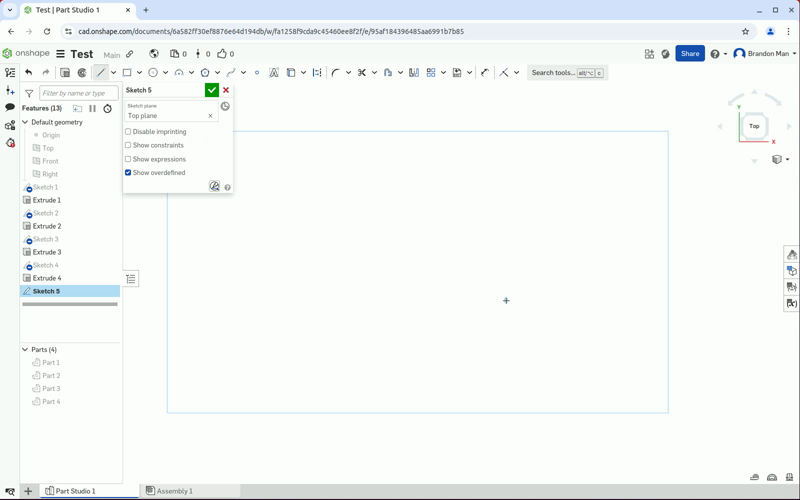
key_down(shift)
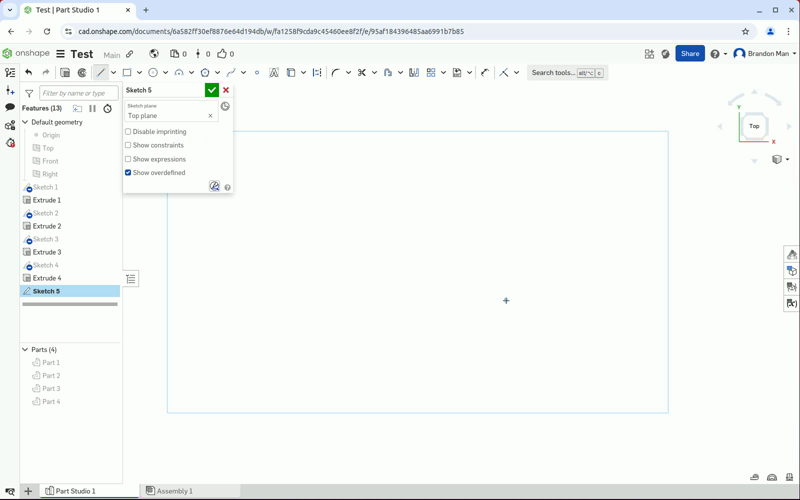
mouse_move(536, 300)
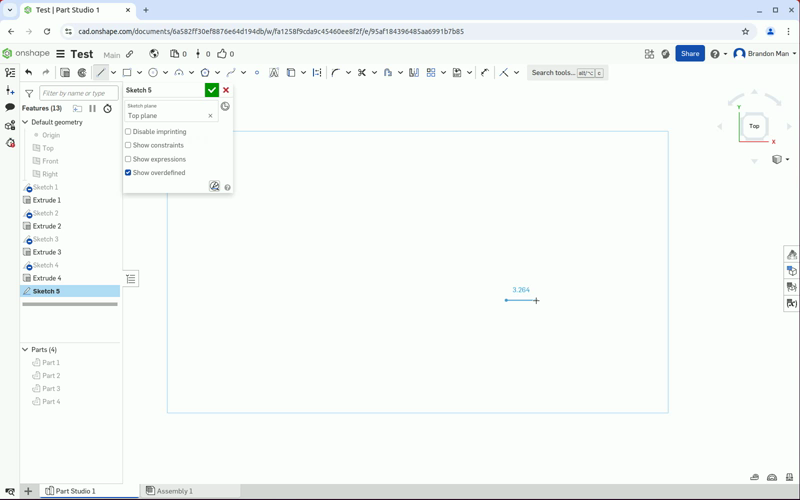
mouse_move(513, 300)
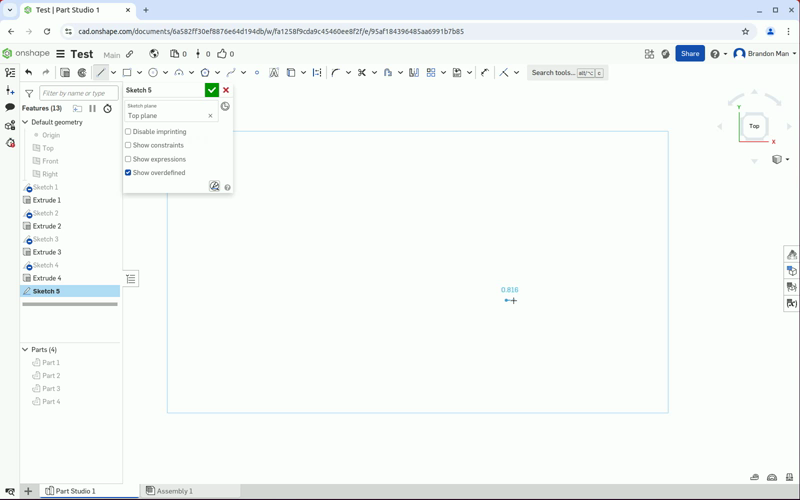
scroll(6)
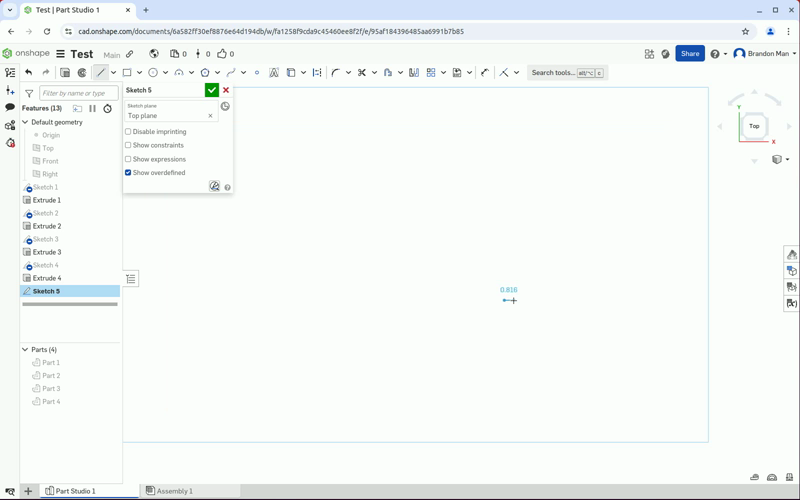
scroll(6)
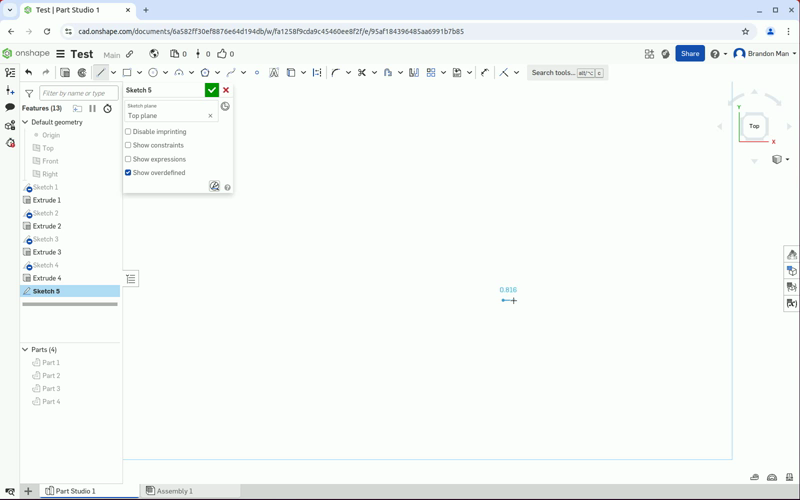
scroll(6)
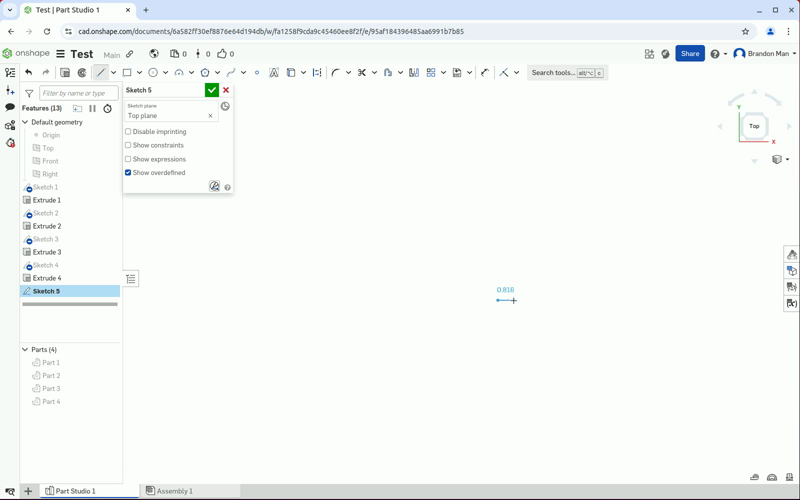
scroll(6)
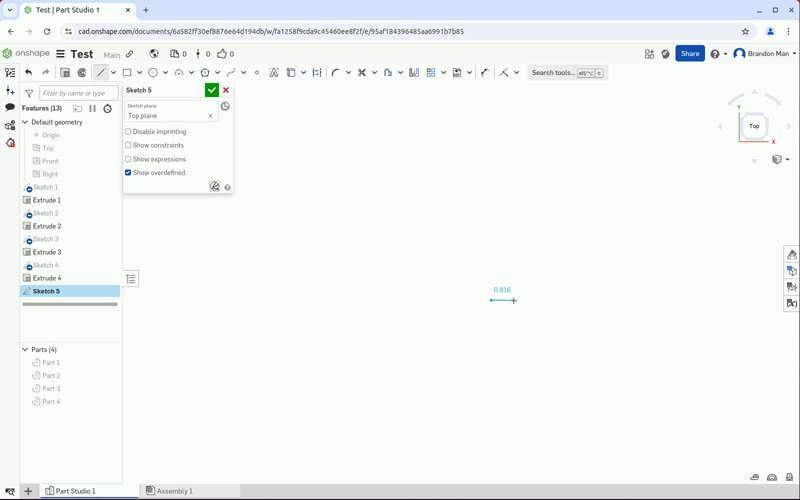
scroll(6)
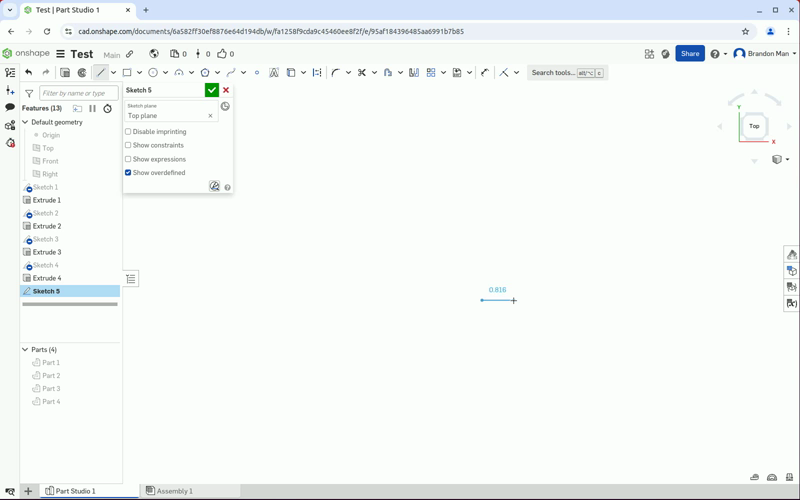
scroll(6)
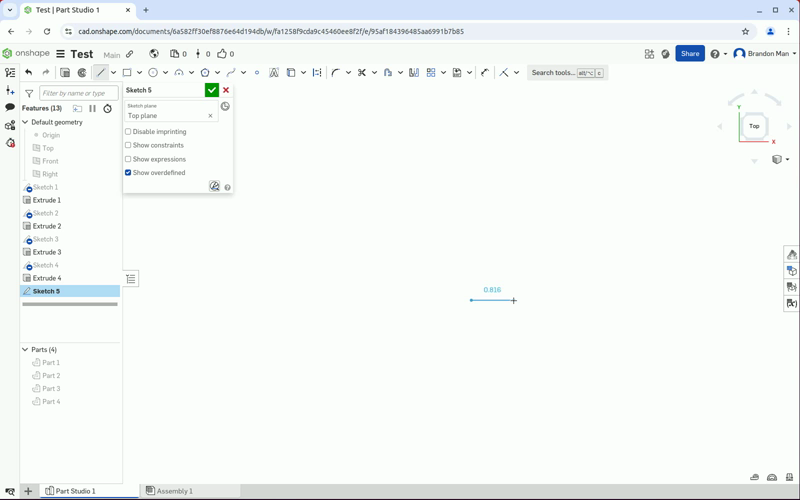
scroll(6)
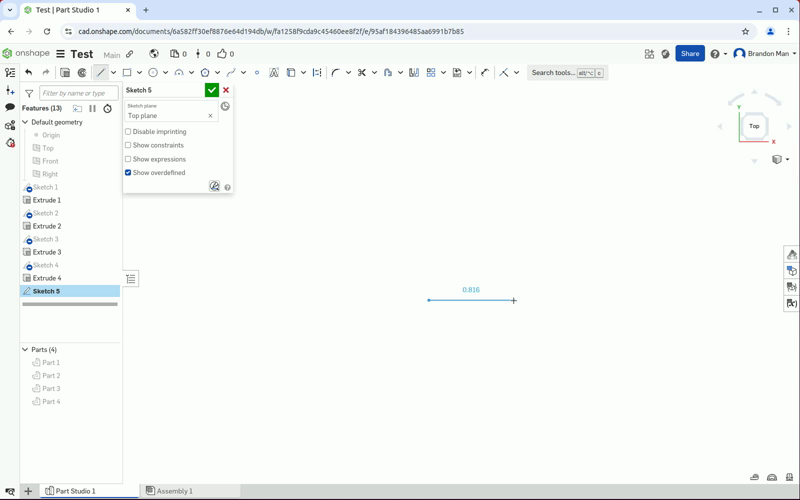
click(513, 300)
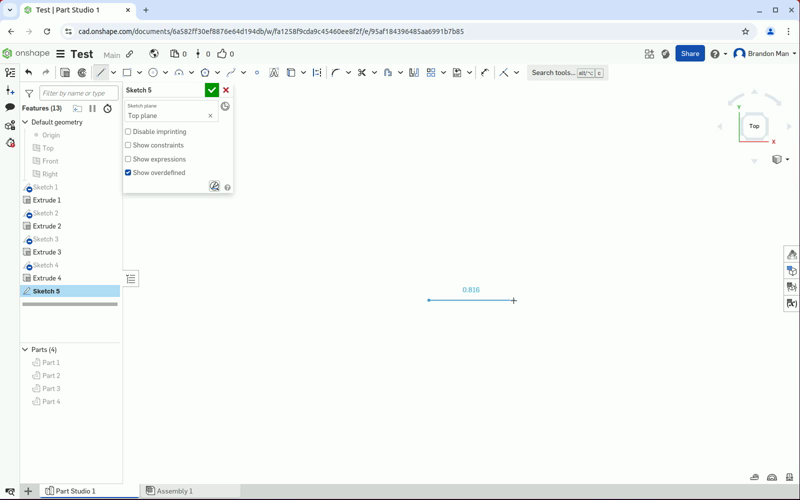
scroll(-6)
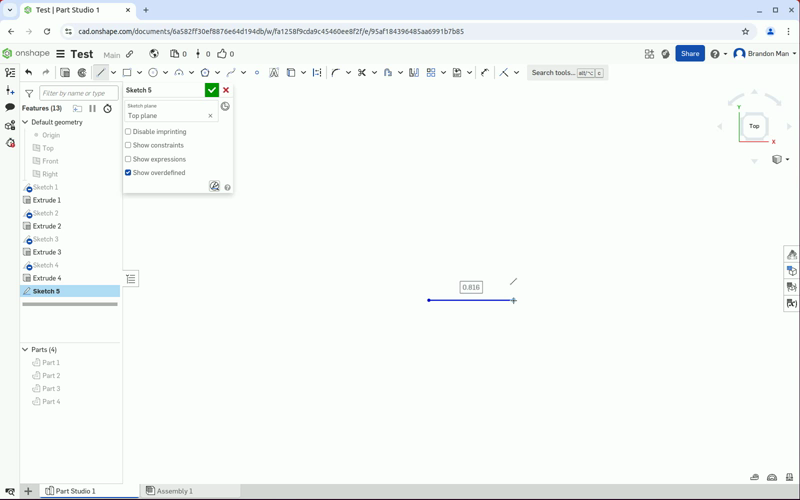
scroll(-6)
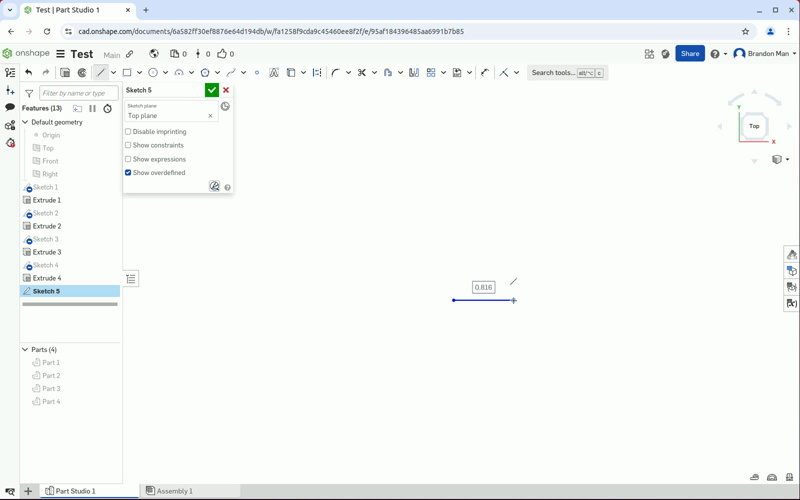
scroll(-6)
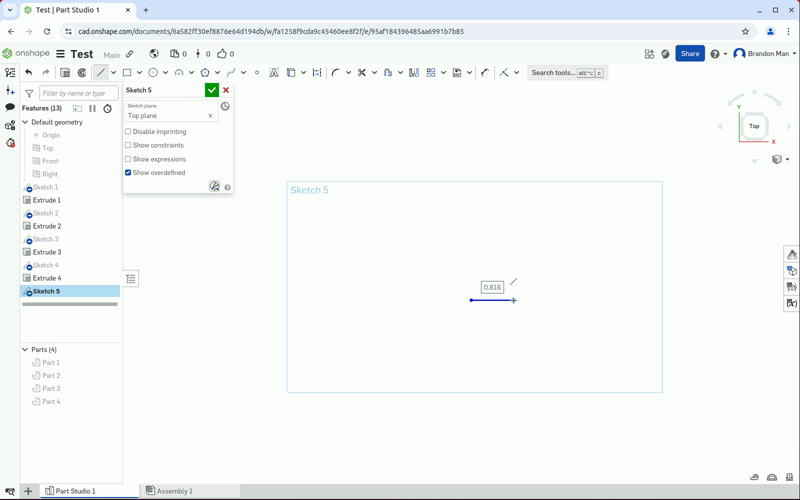
scroll(-6)
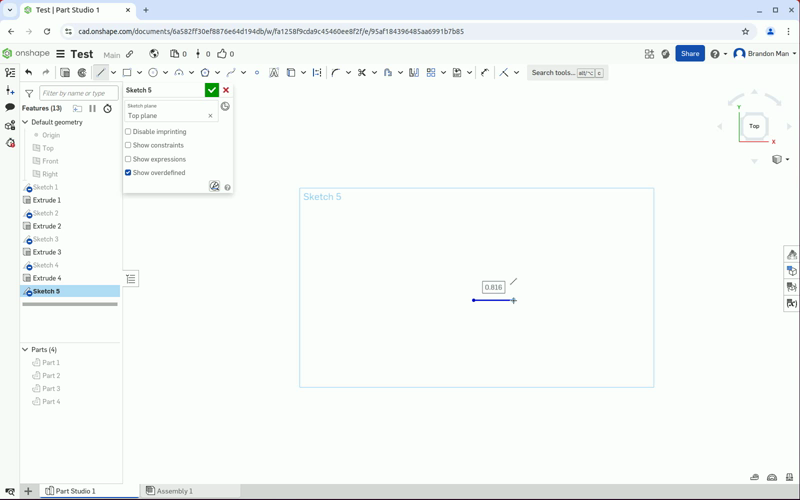
scroll(-6)
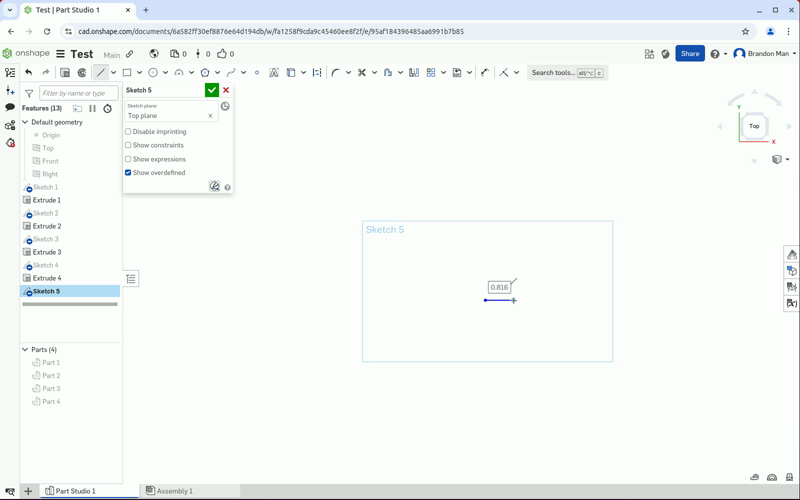
scroll(-6)
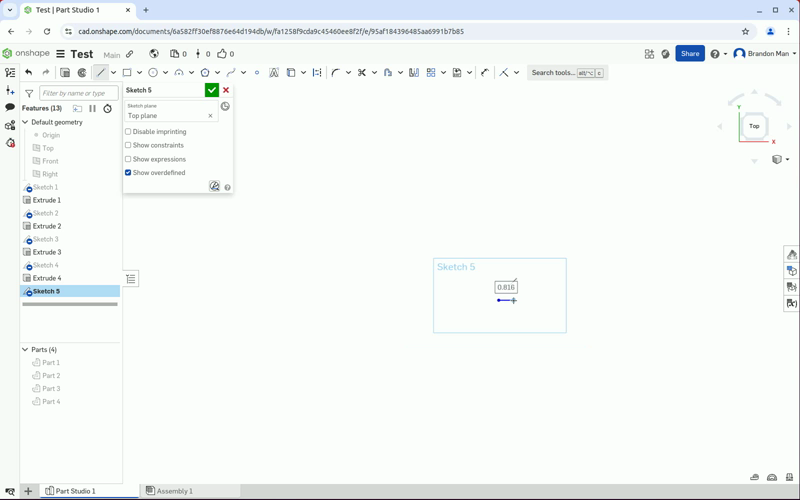
scroll(-6)
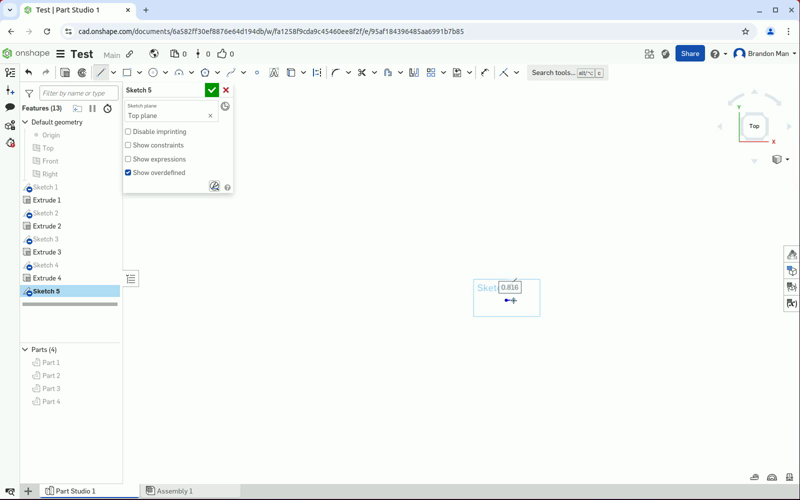
key_up(shift)
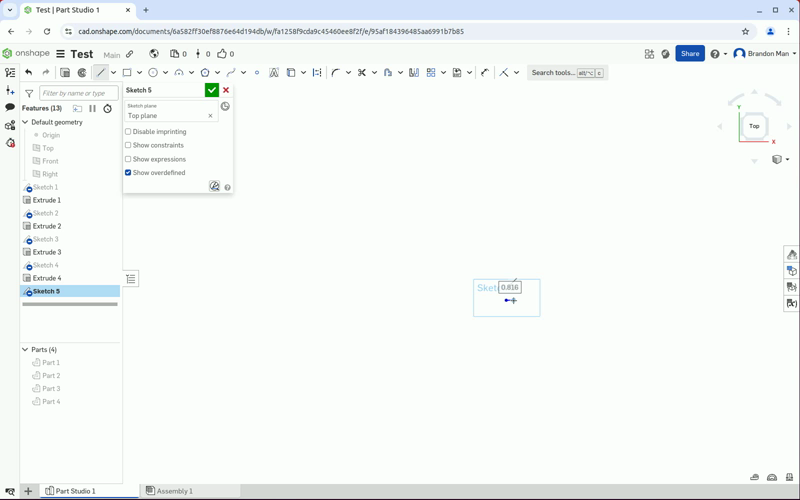
key_down(shift)
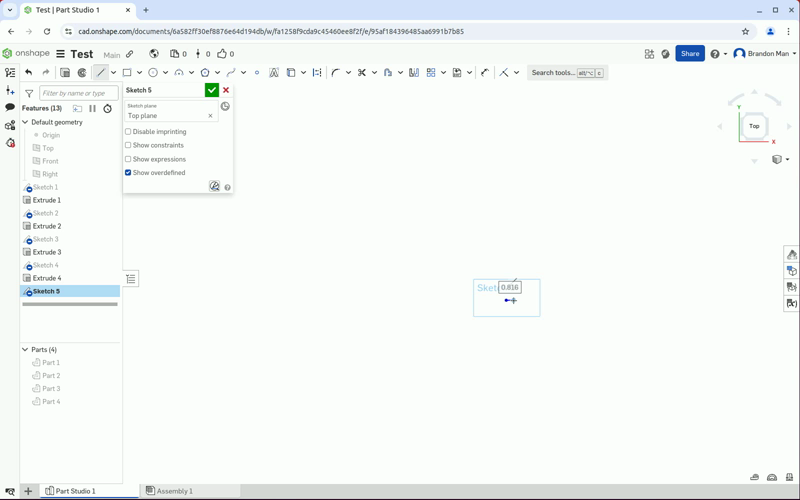
mouse_move(543, 300)
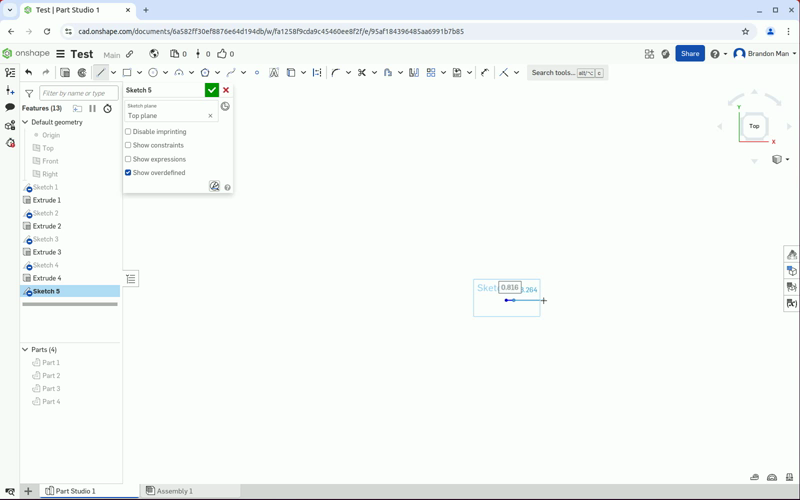
mouse_move(513, 293)
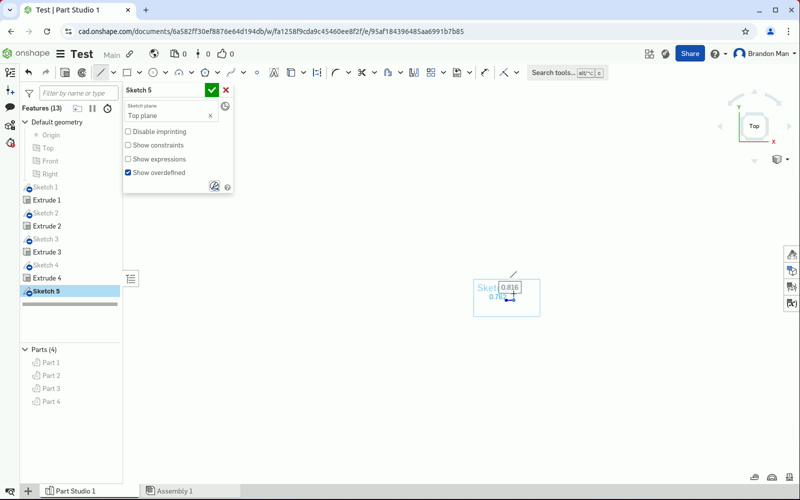
scroll(6)
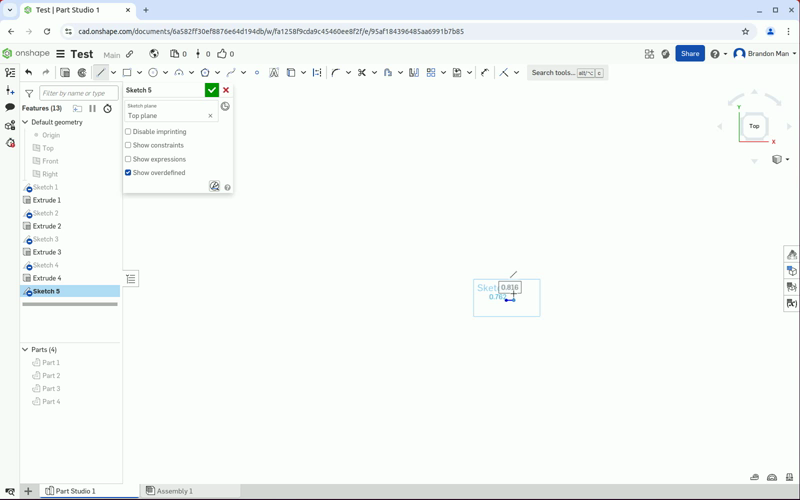
scroll(6)
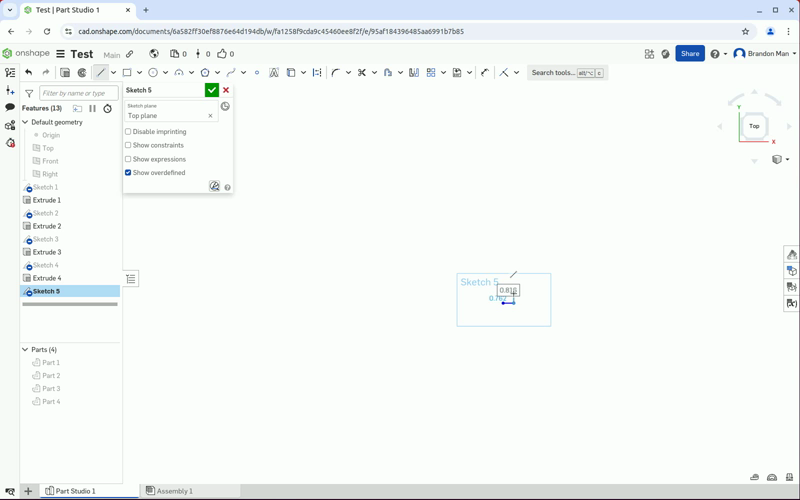
scroll(6)
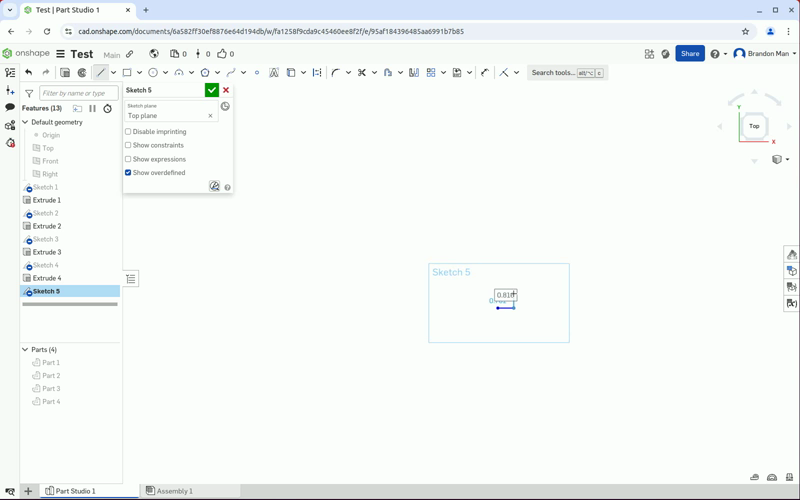
scroll(6)
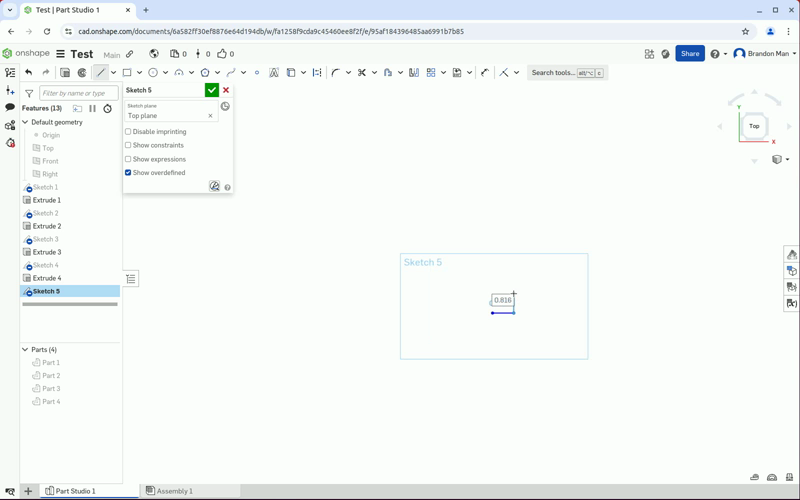
scroll(6)
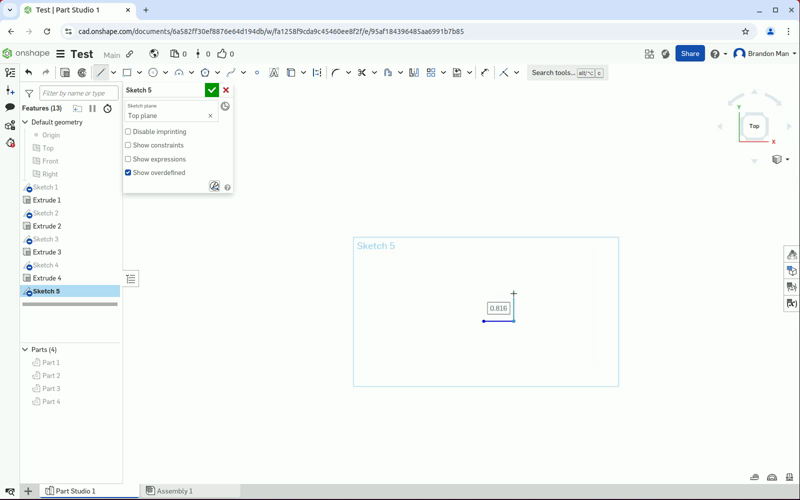
scroll(6)
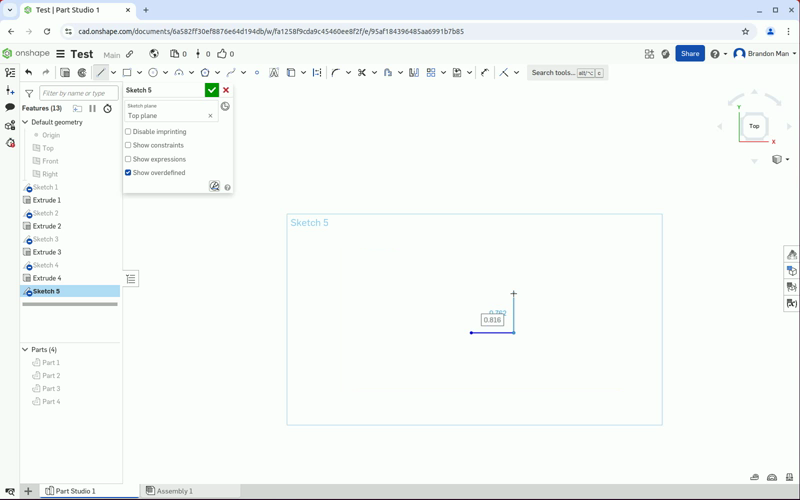
scroll(6)
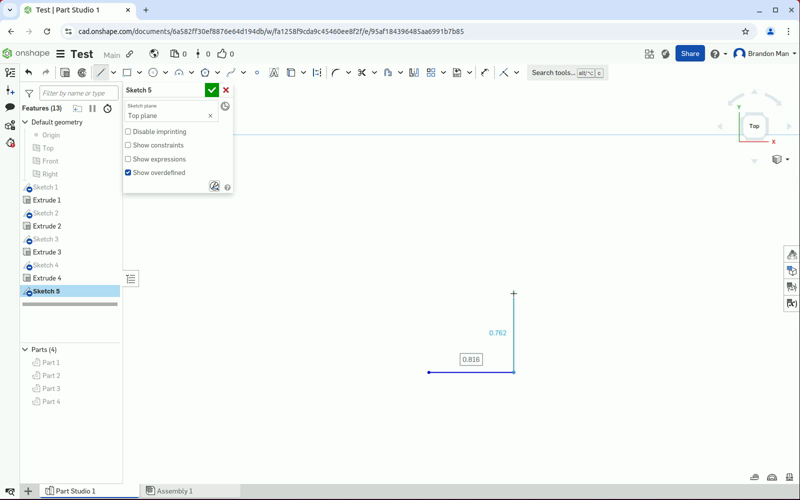
click(513, 293)
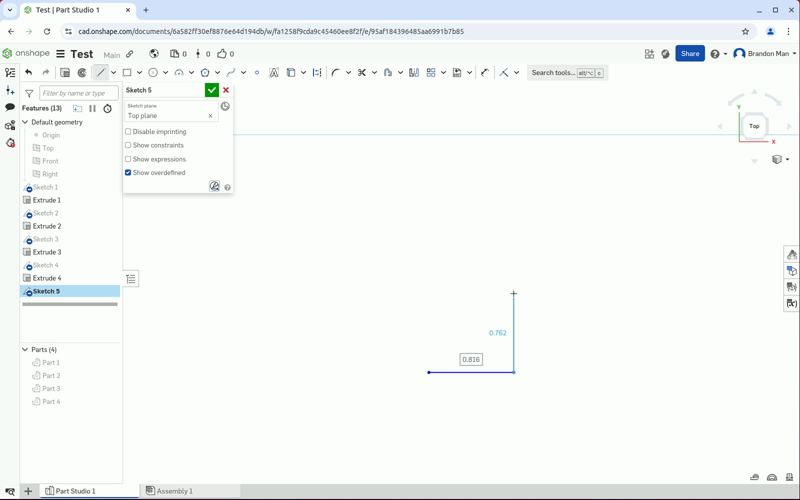
scroll(-6)
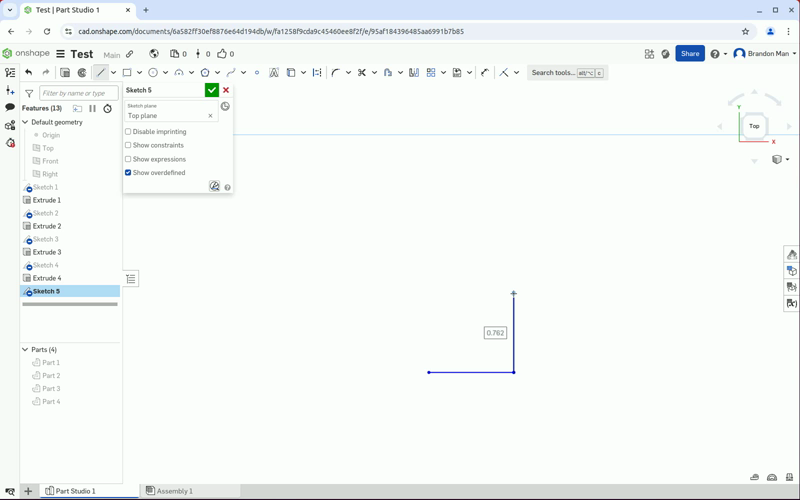
scroll(-6)
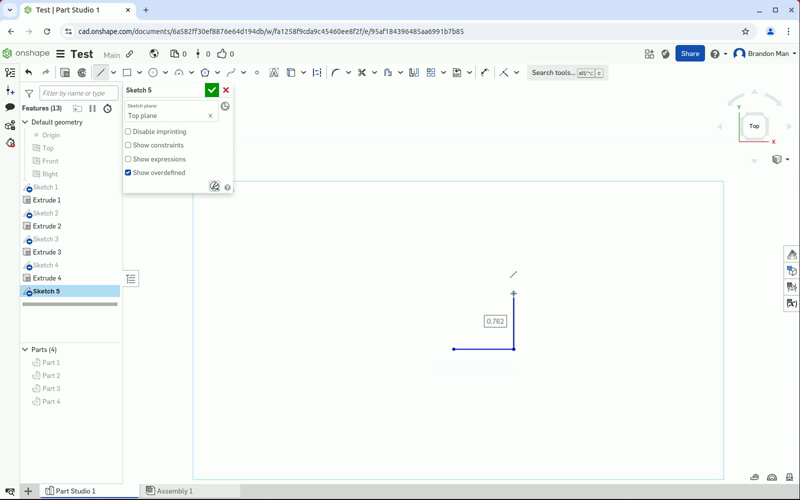
scroll(-6)
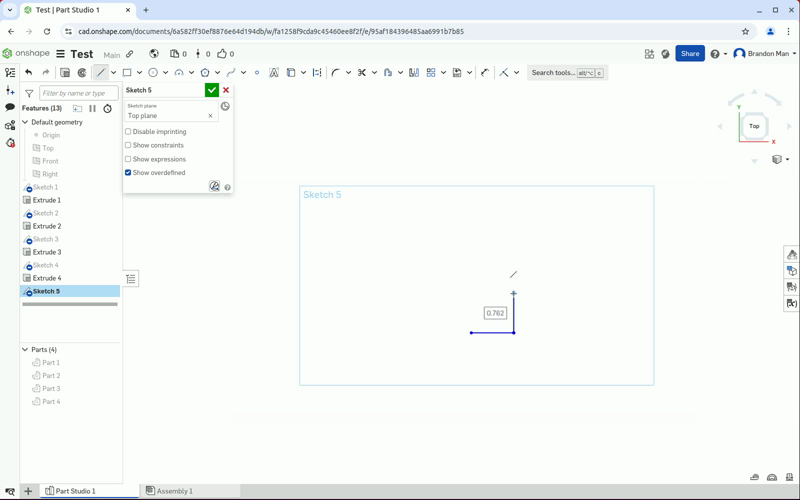
scroll(-6)
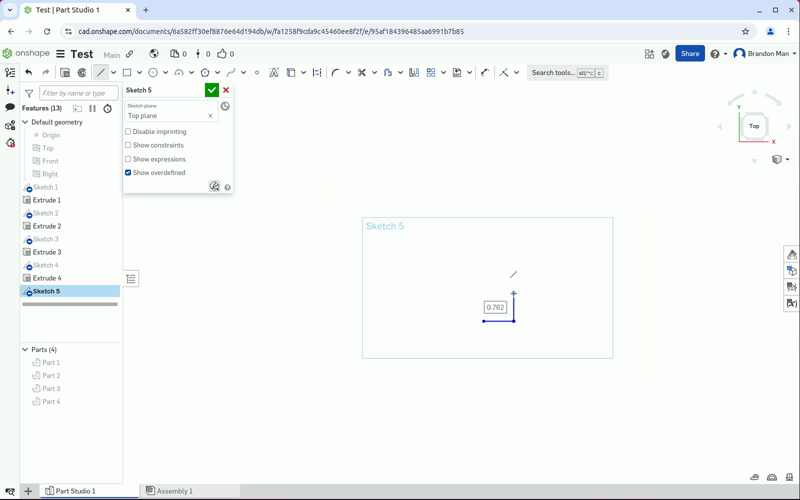
scroll(-6)
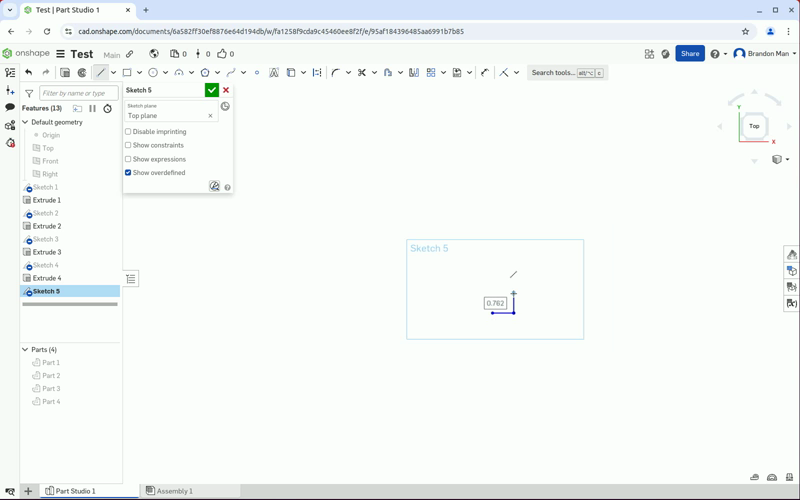
scroll(-6)
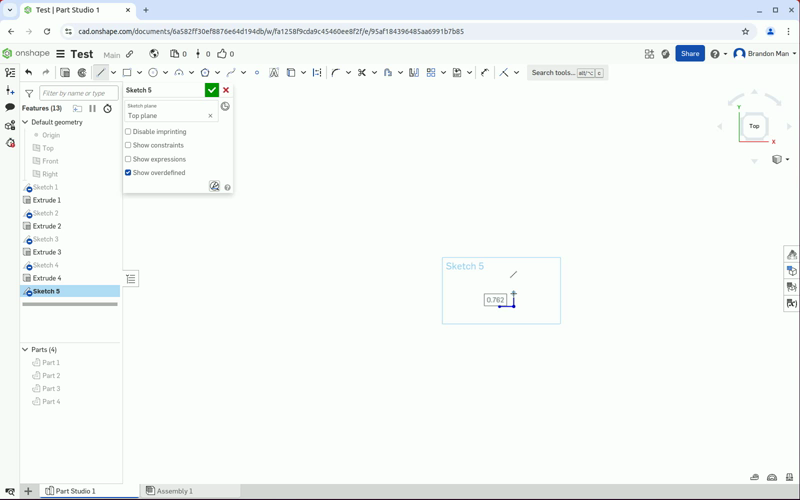
scroll(-6)
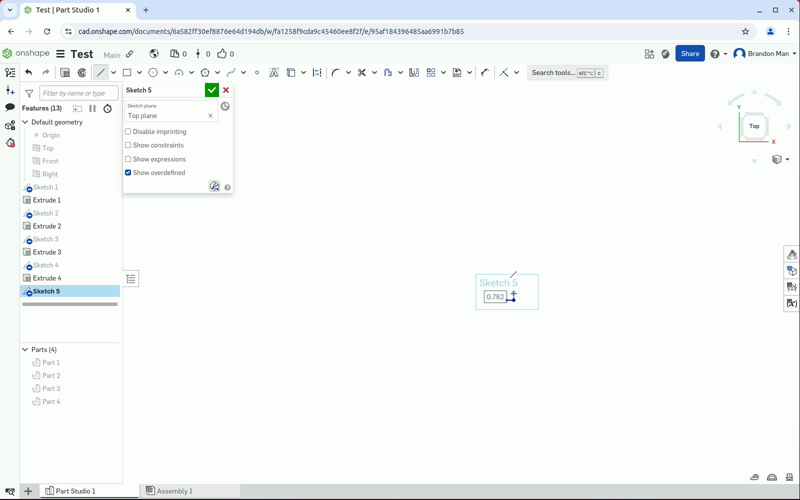
key_up(shift)
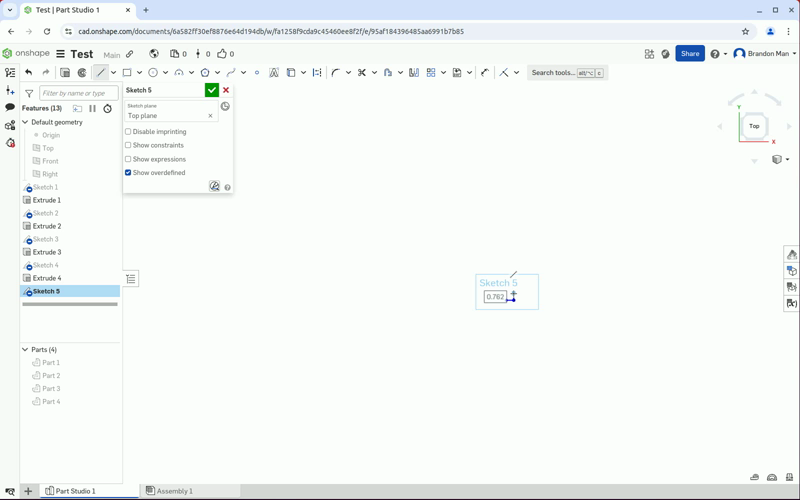
key_down(shift)
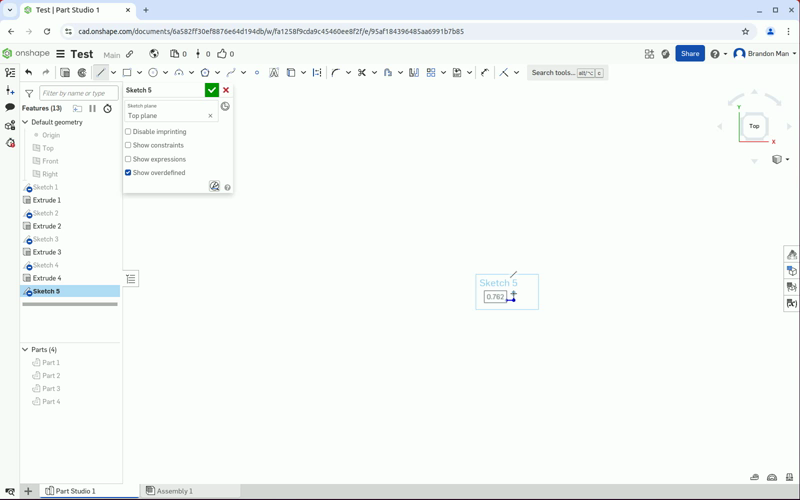
mouse_move(543, 293)
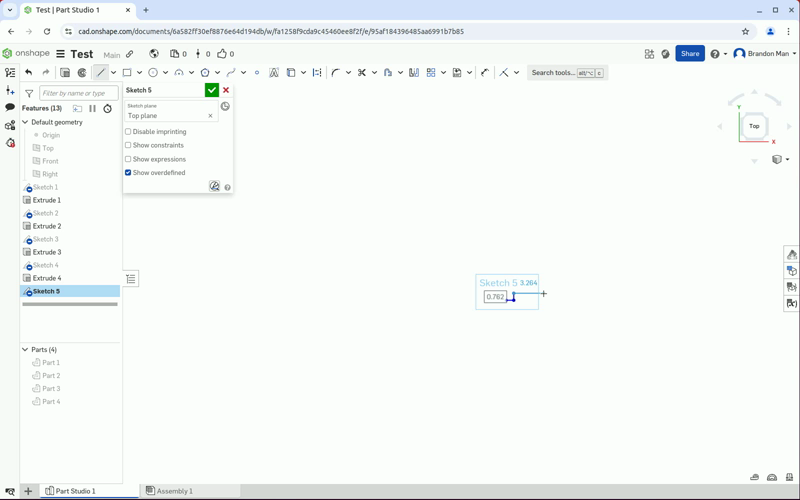
mouse_move(506, 293)
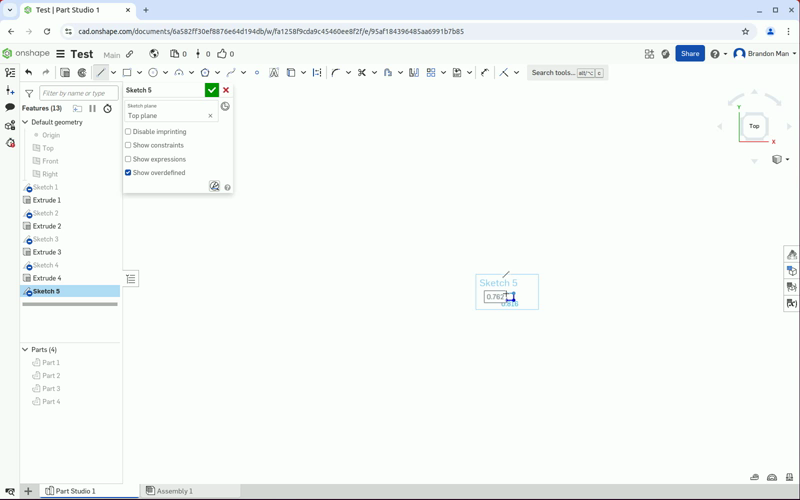
scroll(6)
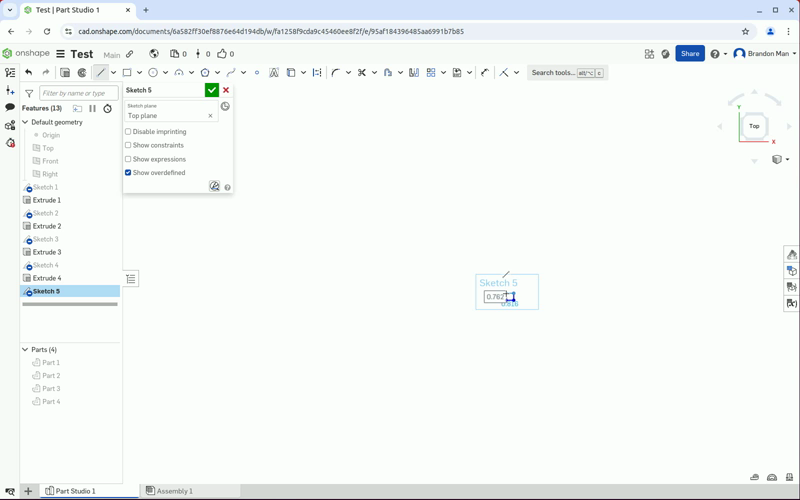
scroll(6)
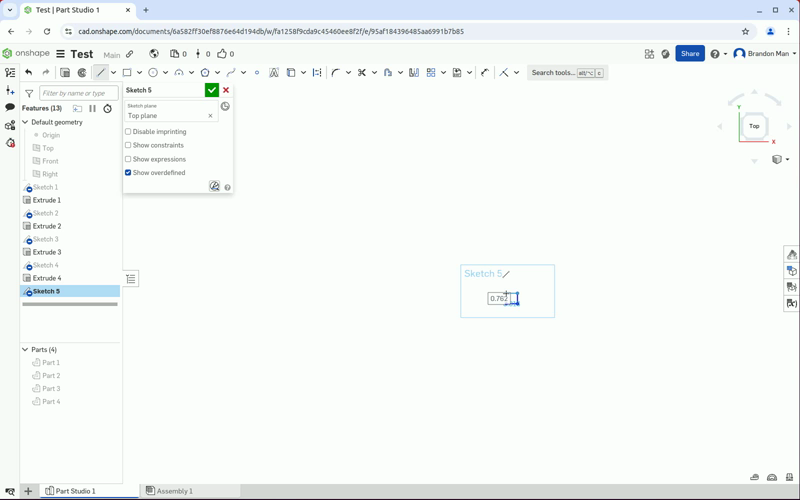
scroll(6)
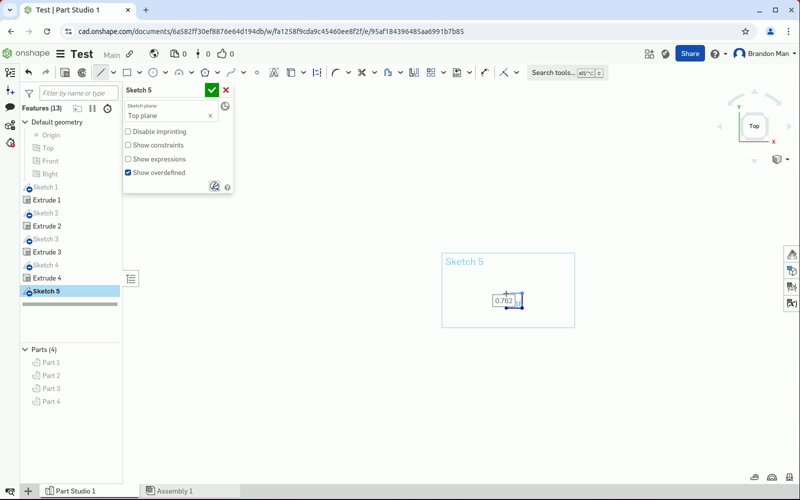
scroll(6)
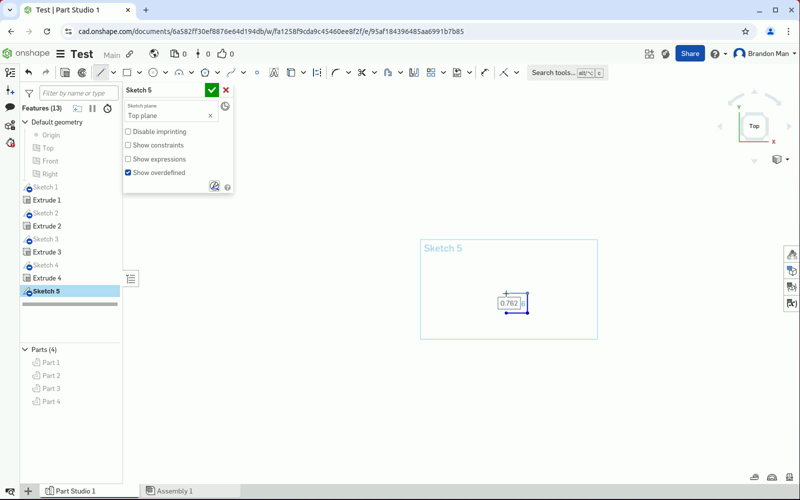
scroll(6)
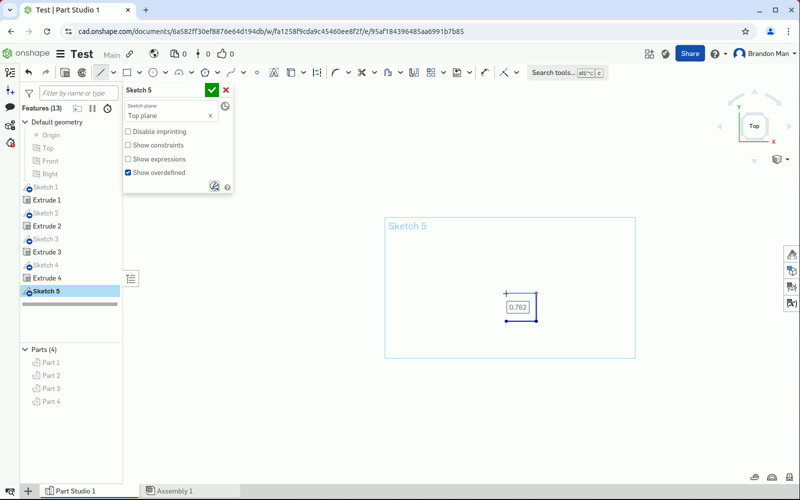
scroll(6)
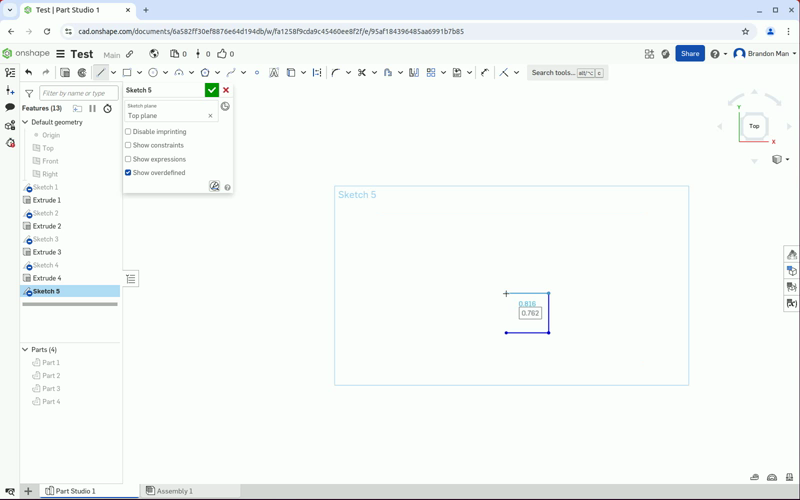
scroll(6)
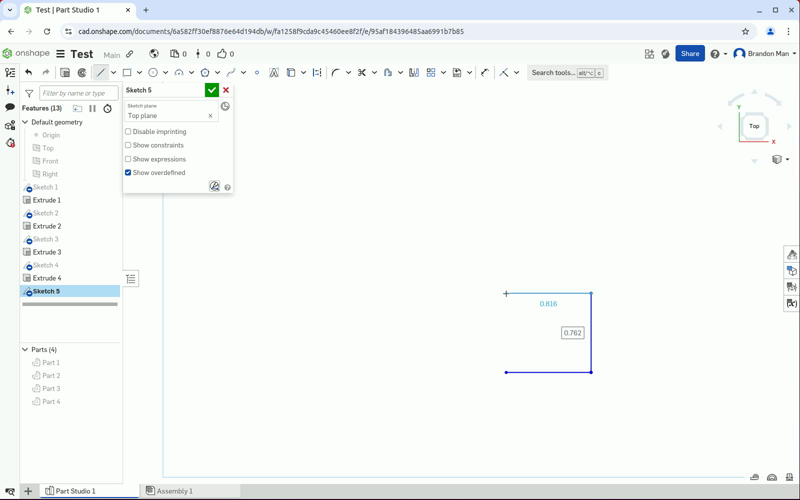
click(506, 293)
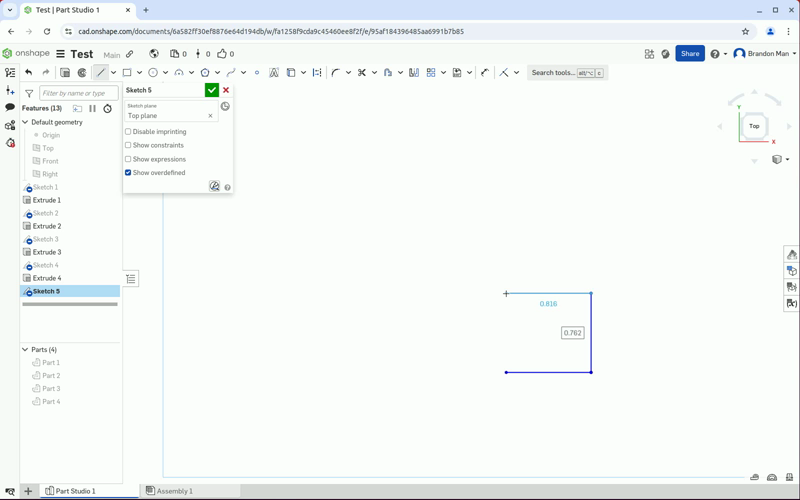
scroll(-6)
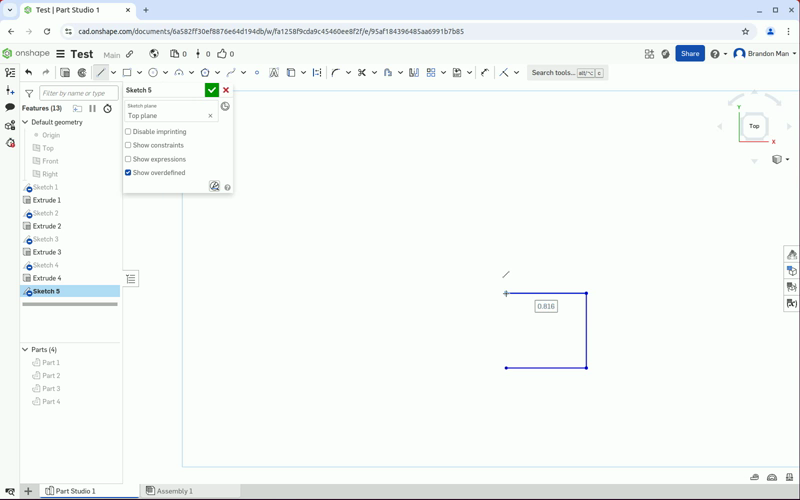
scroll(-6)
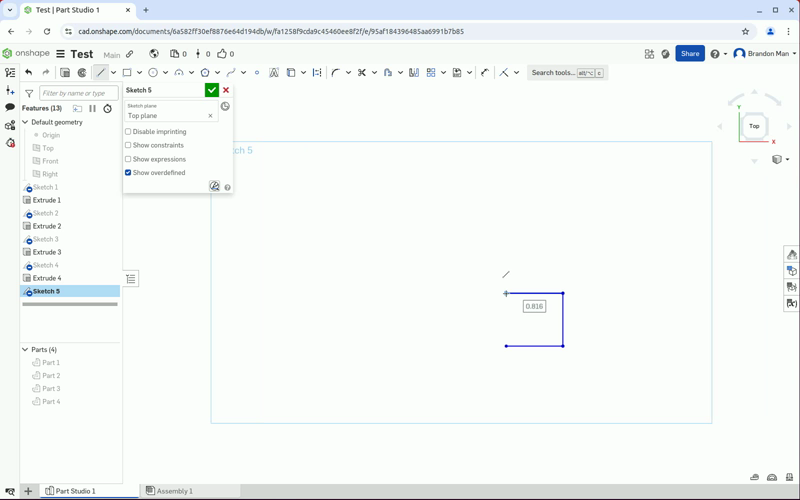
scroll(-6)
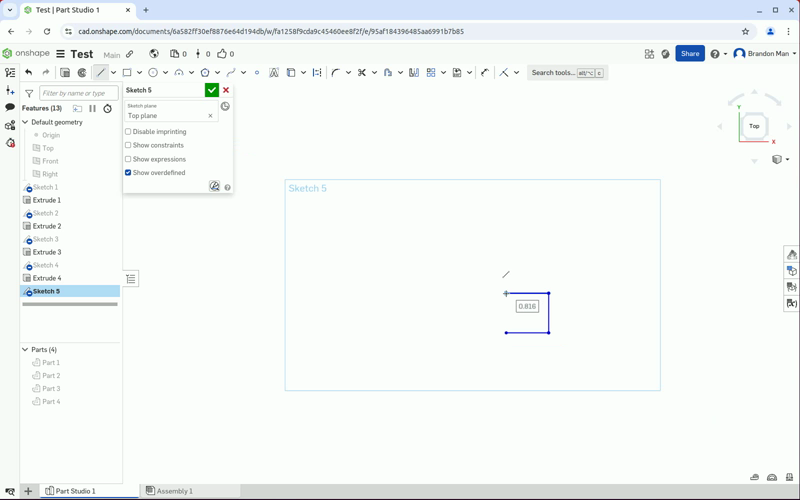
scroll(-6)
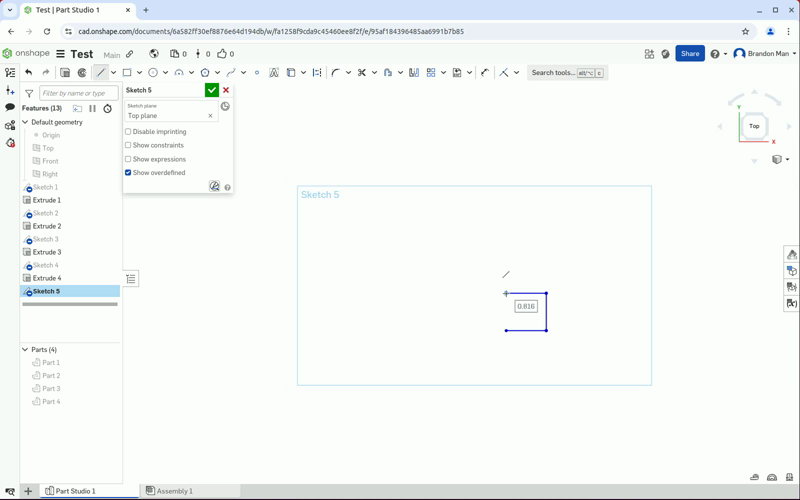
scroll(-6)
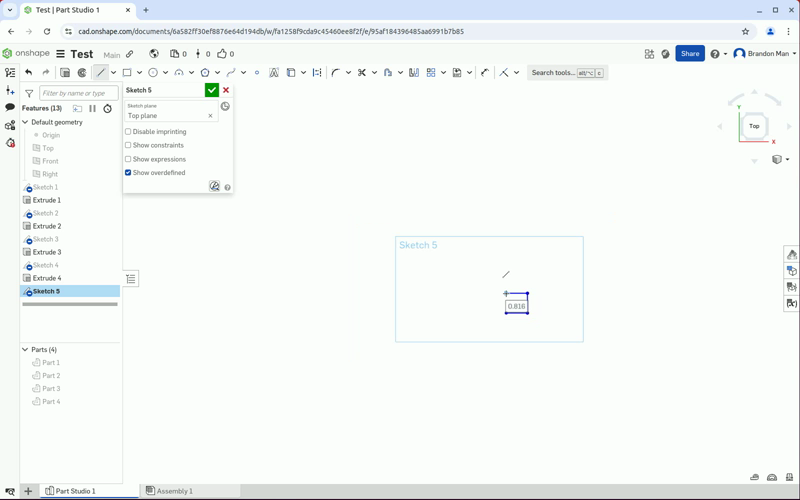
scroll(-6)
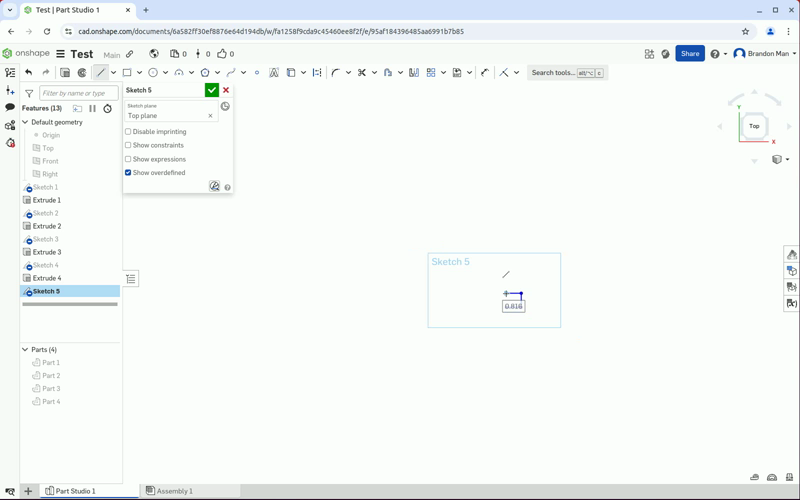
scroll(-6)
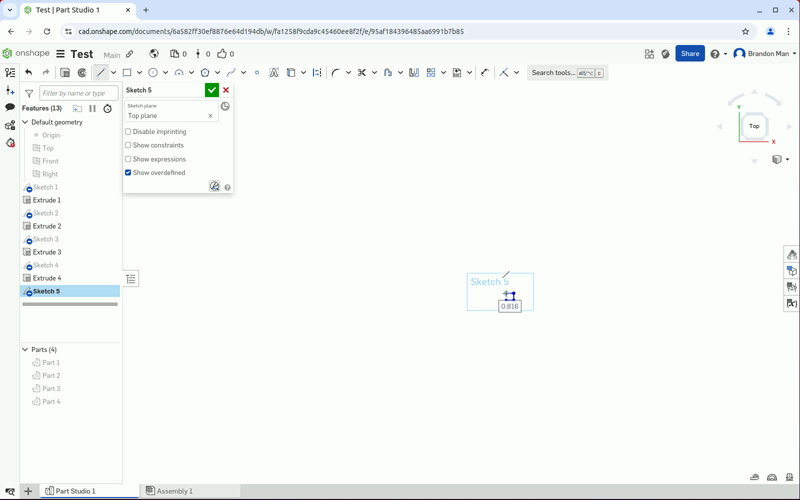
key_up(shift)
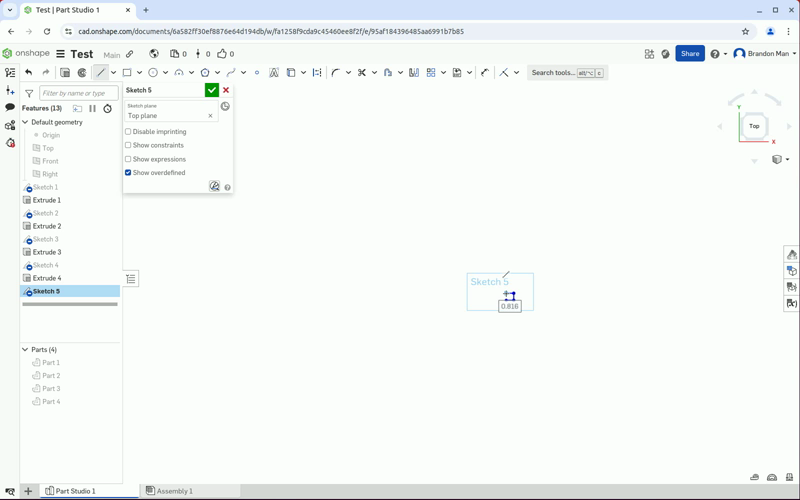
mouse_move(536, 293)
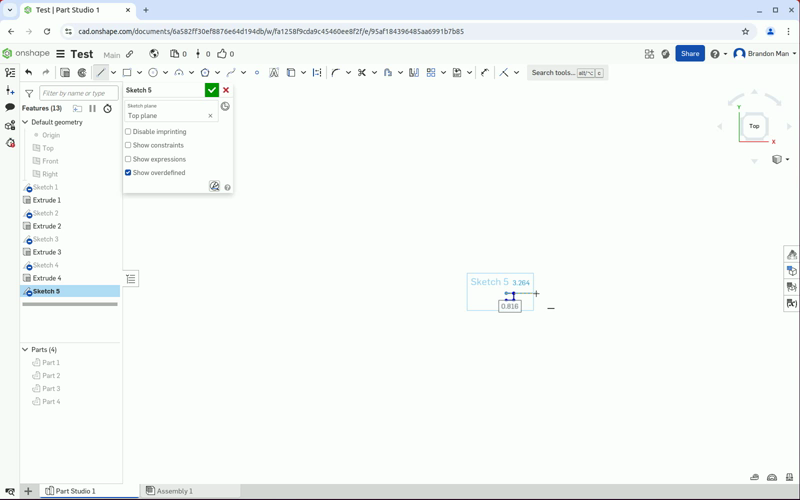
key_down(shift)
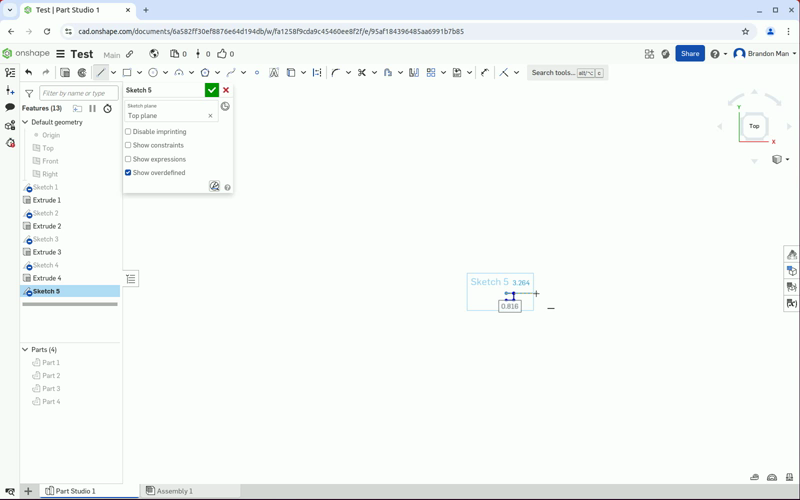
mouse_move(506, 300)
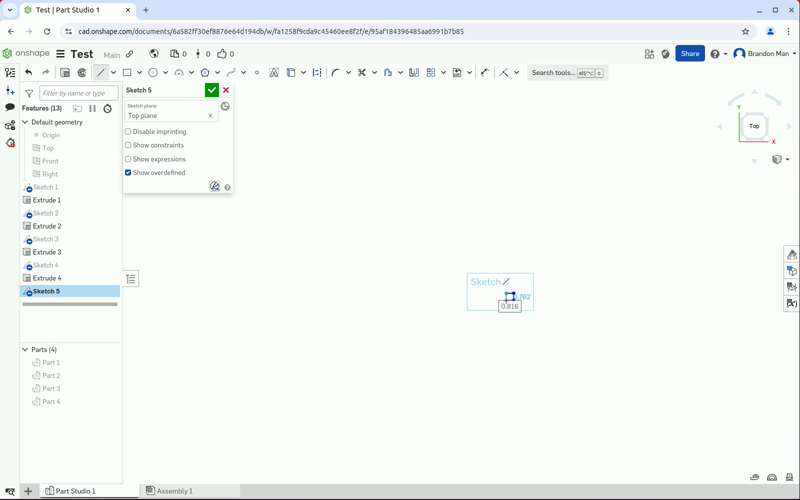
scroll(6)
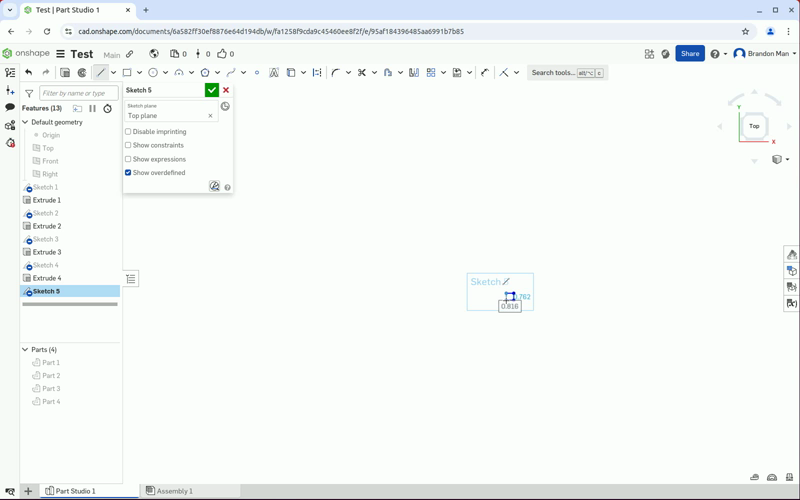
scroll(6)
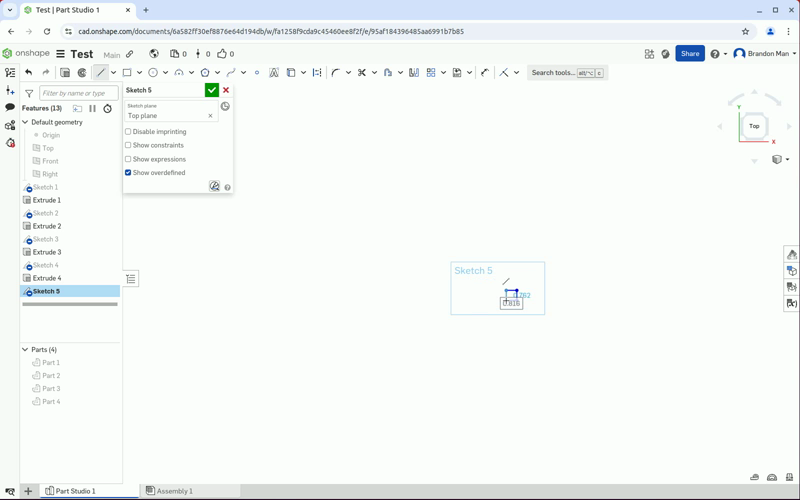
scroll(6)
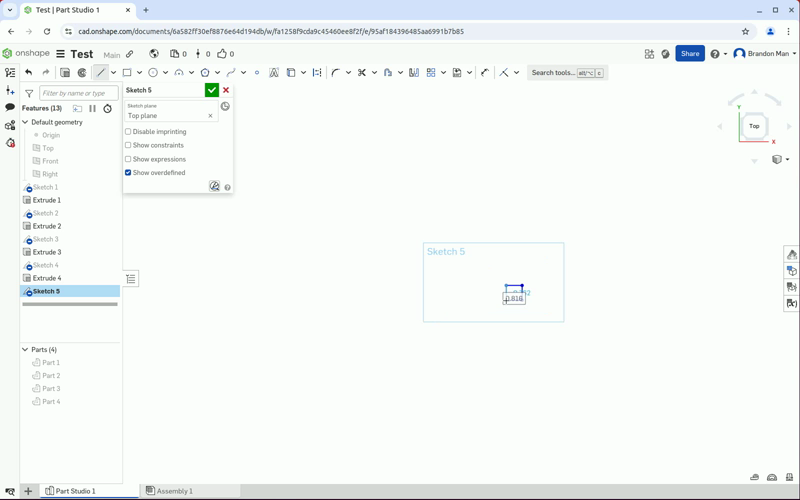
scroll(6)
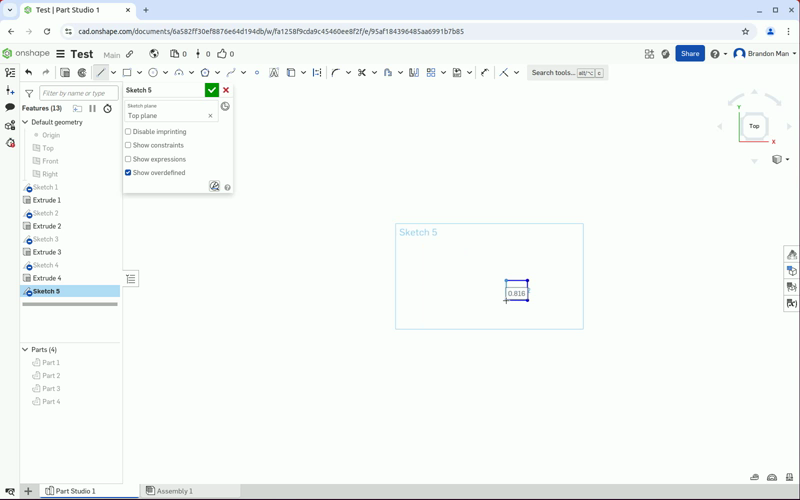
scroll(6)
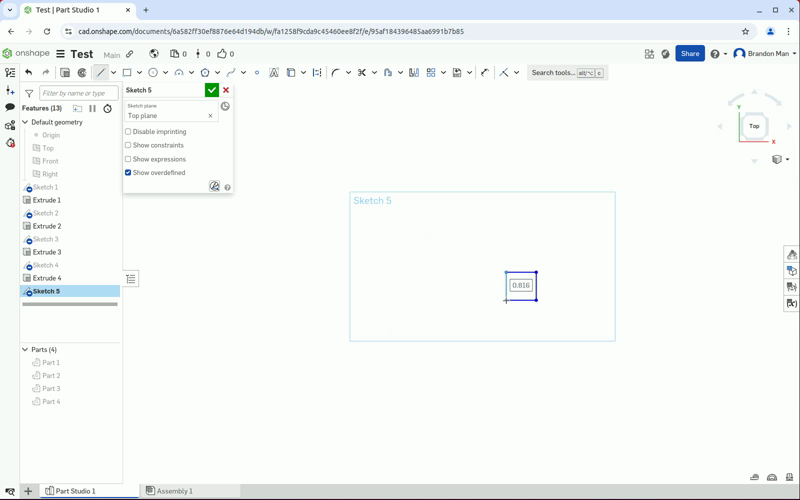
scroll(6)
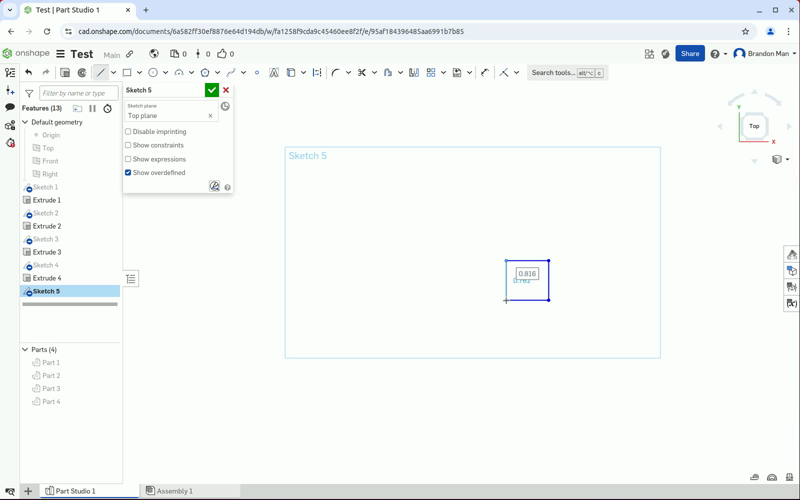
scroll(6)
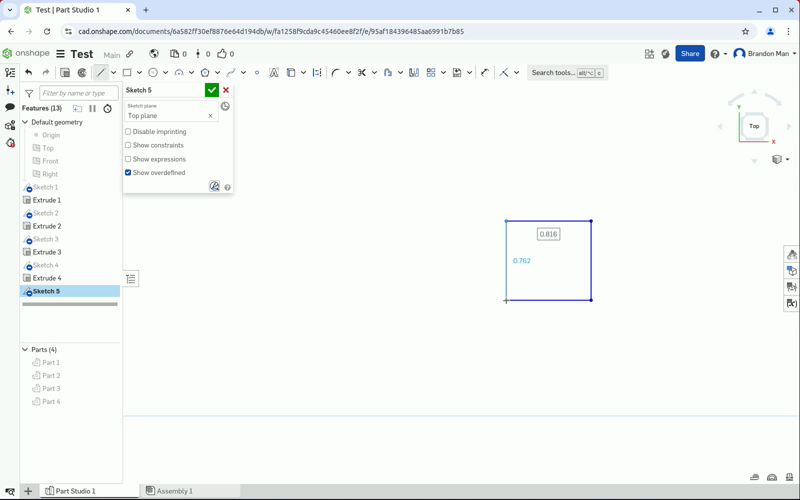
key_up(shift)
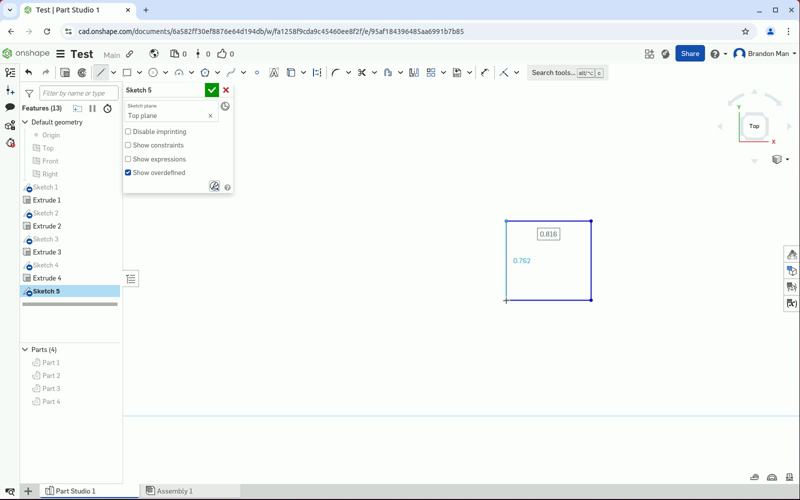
click(506, 300)
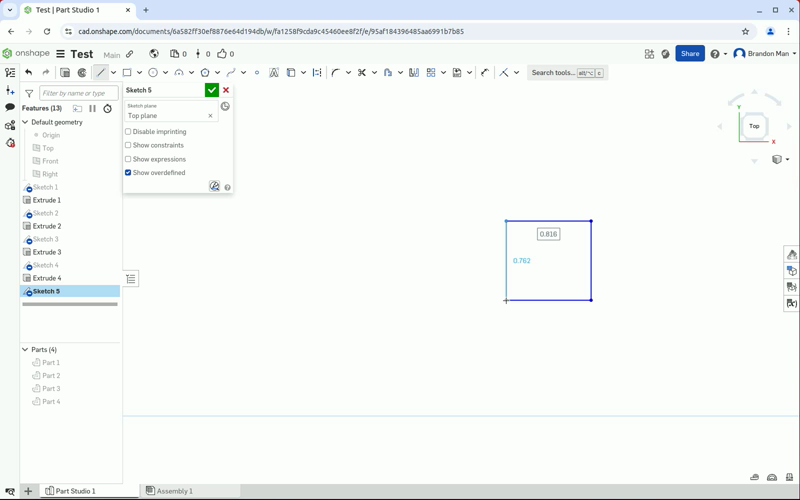
scroll(-6)
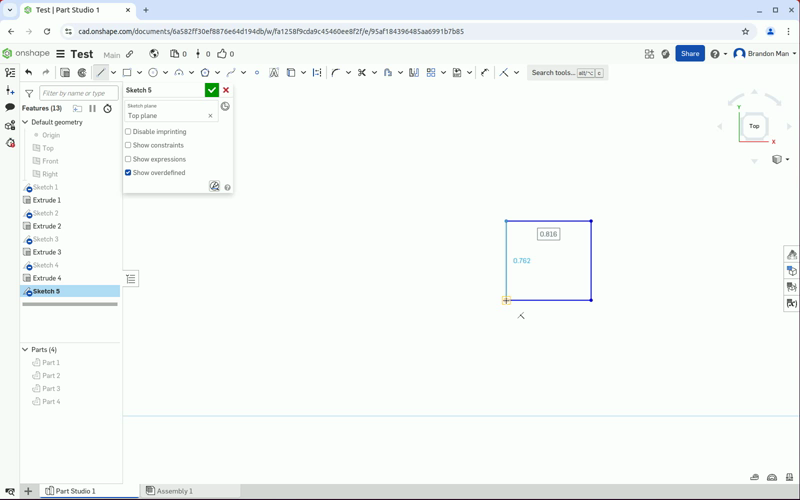
scroll(-6)
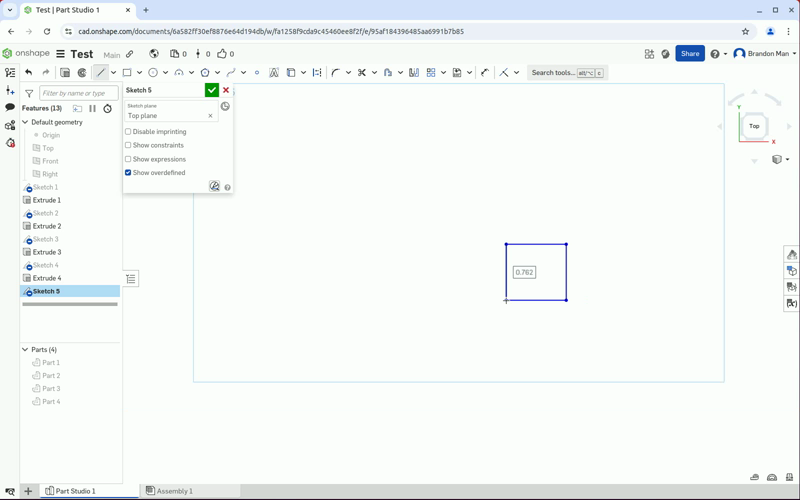
scroll(-6)
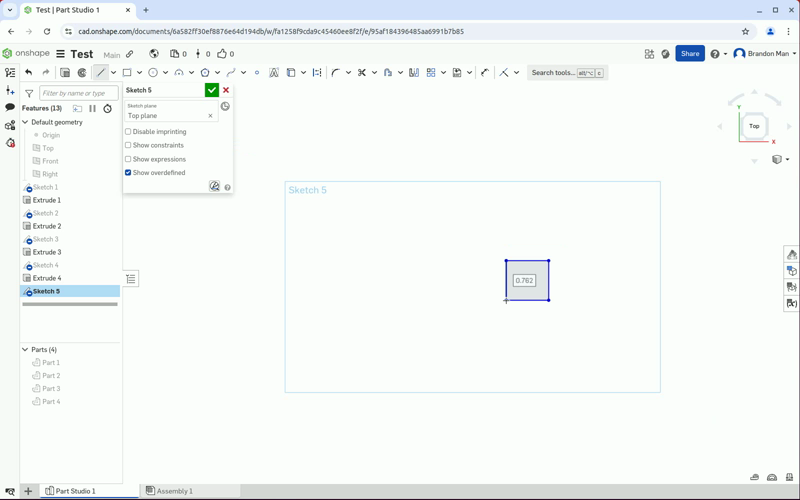
scroll(-6)
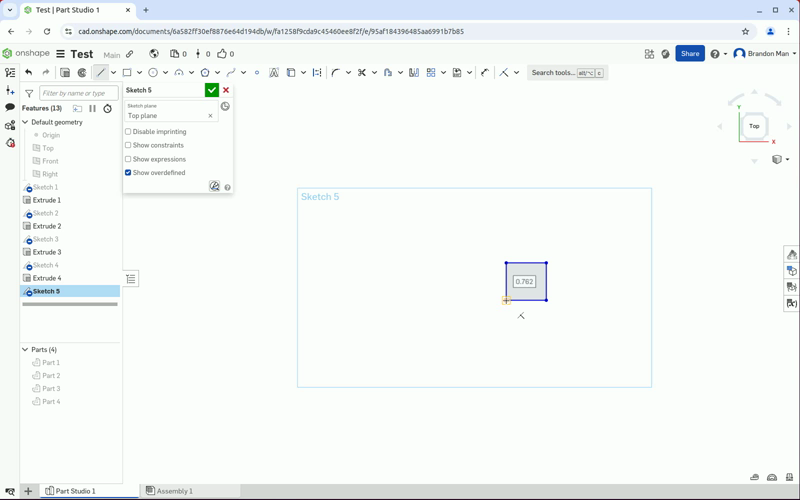
scroll(-6)
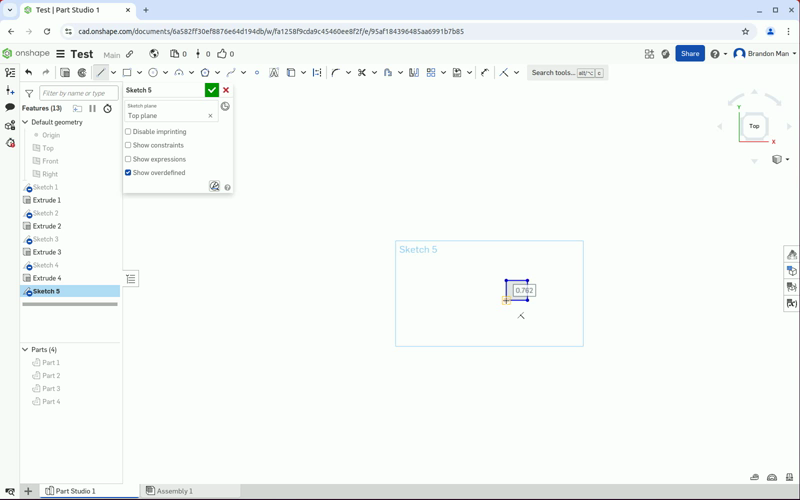
scroll(-6)
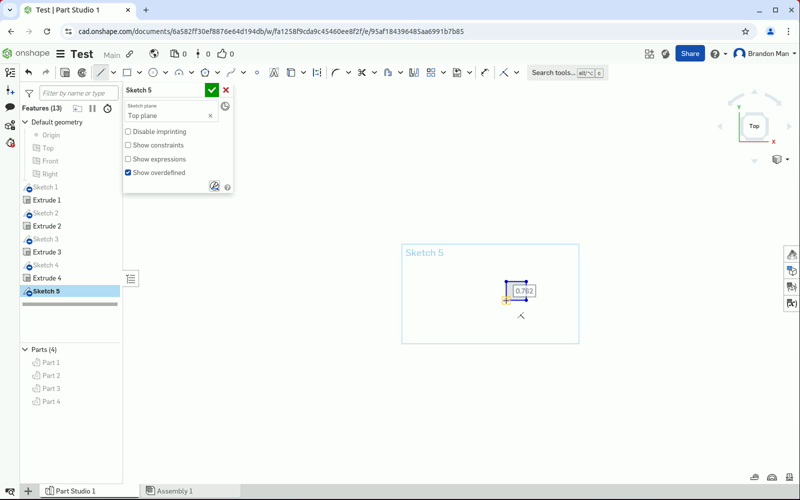
scroll(-6)
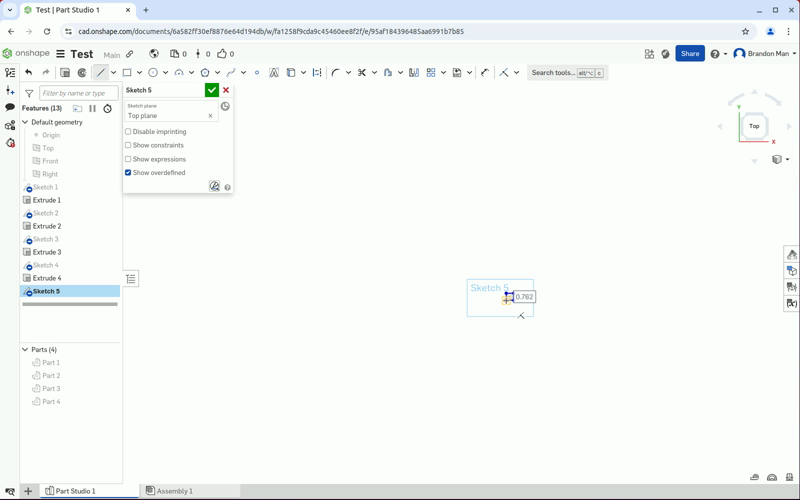
key(esc)
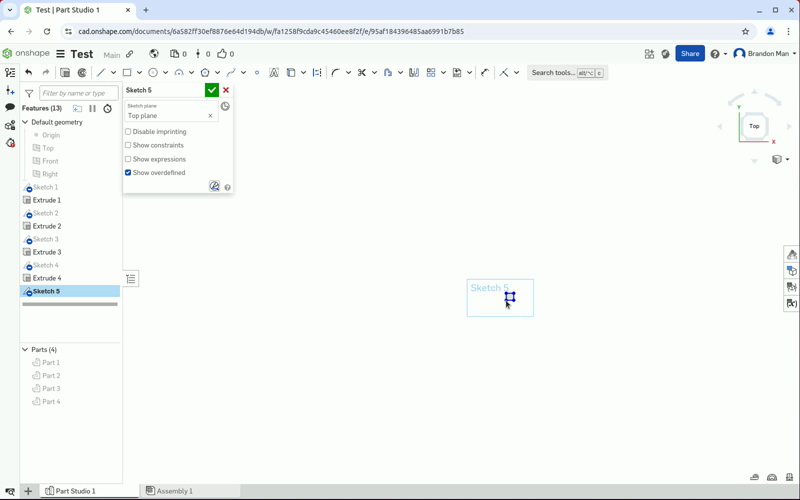
mouse_move(508, 299)
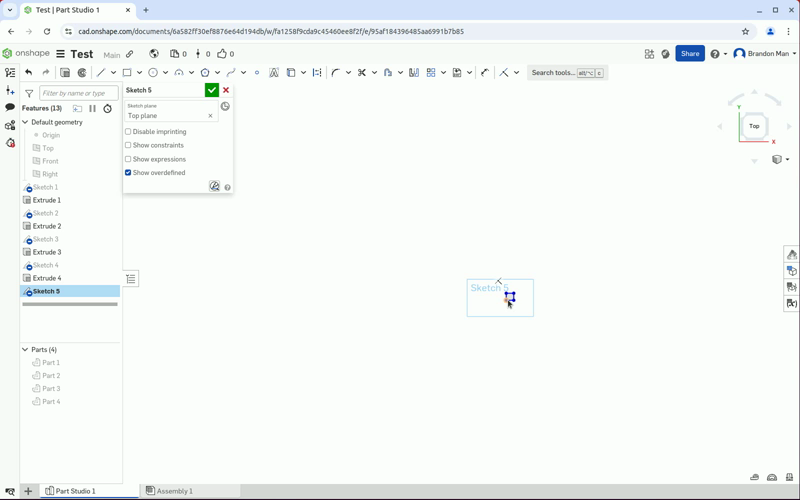
scroll(6)
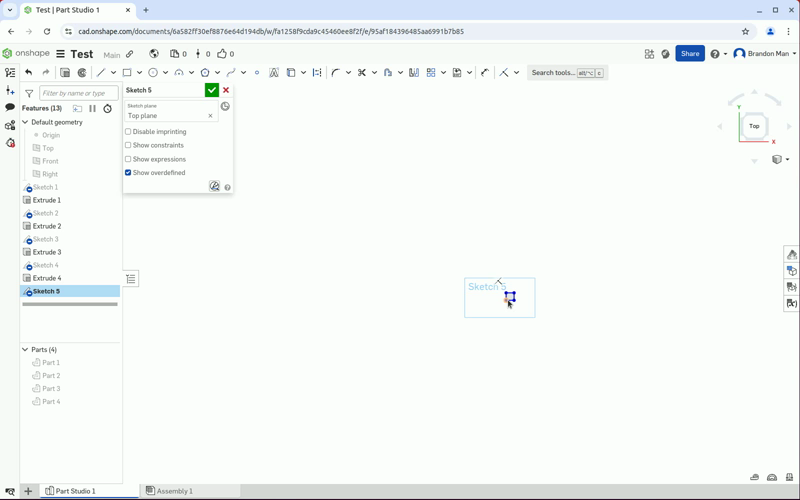
scroll(6)
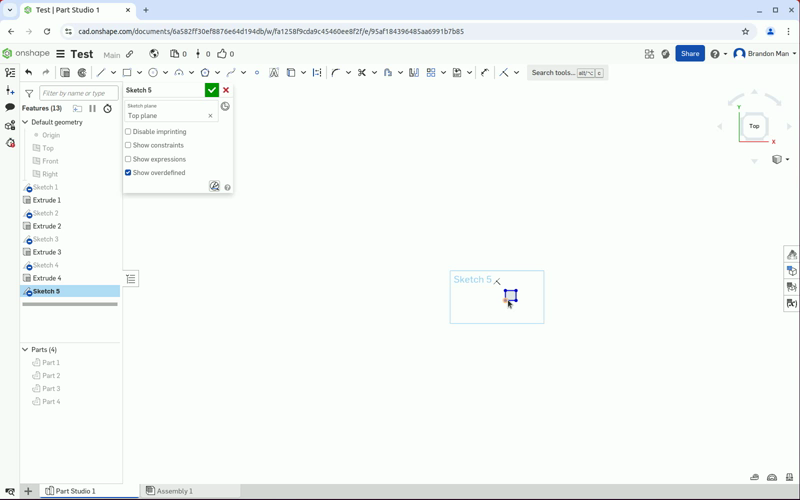
scroll(6)
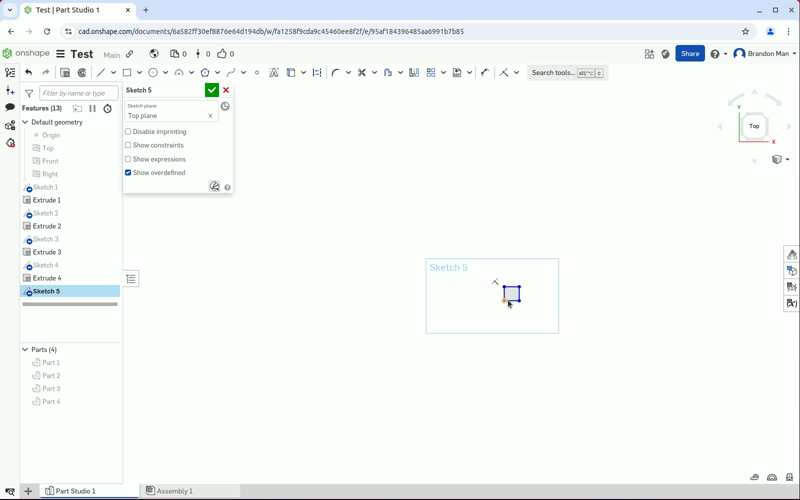
scroll(6)
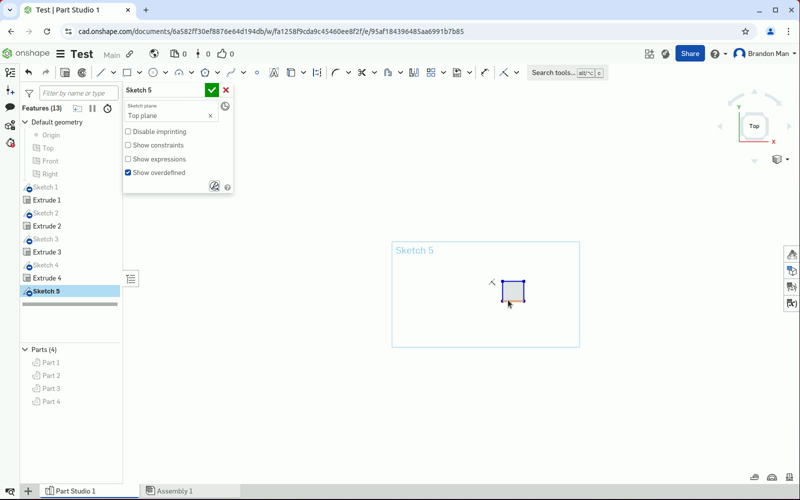
scroll(6)
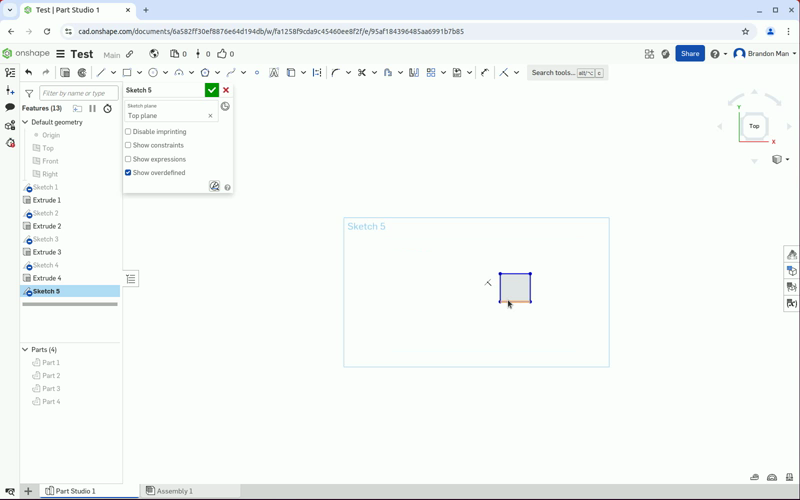
scroll(6)
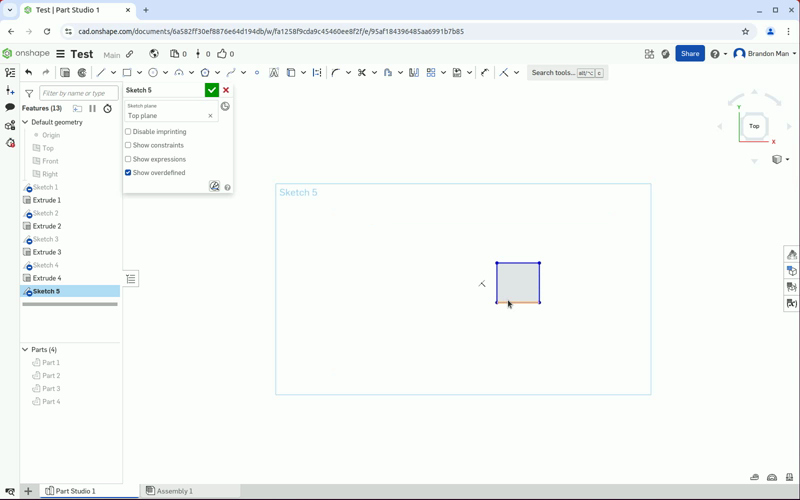
scroll(6)
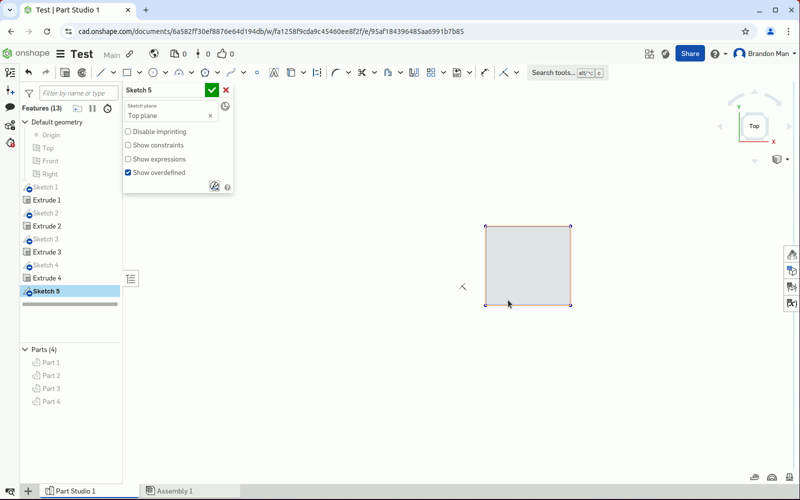
click(508, 299)
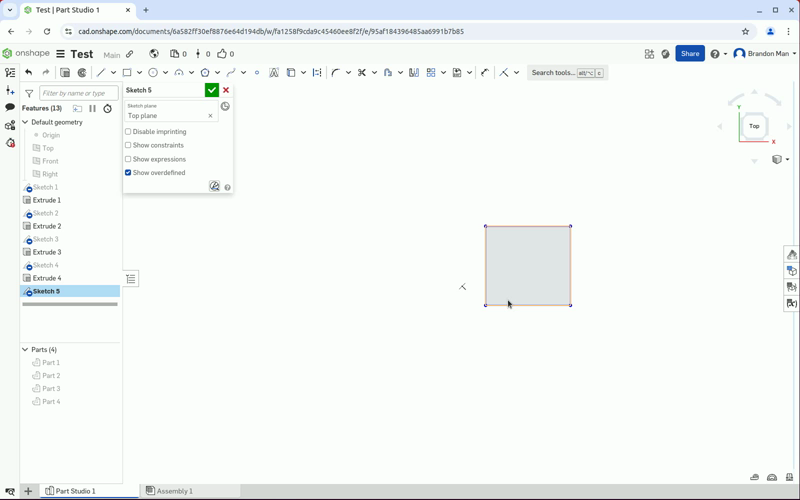
scroll(-6)
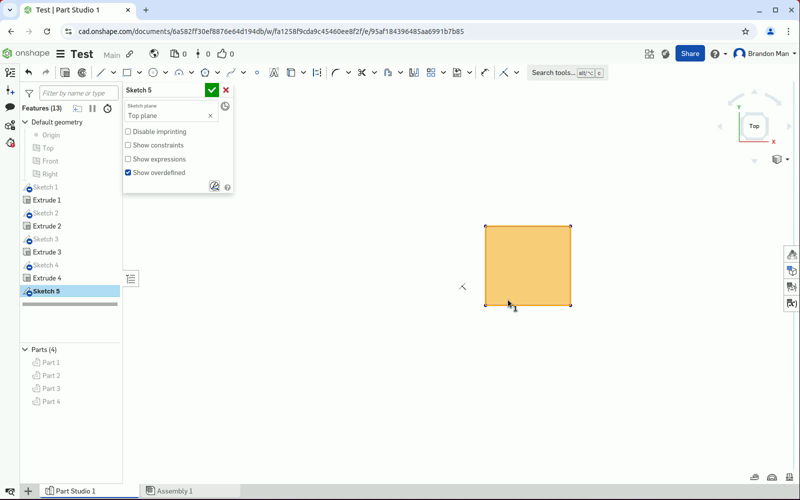
scroll(-6)
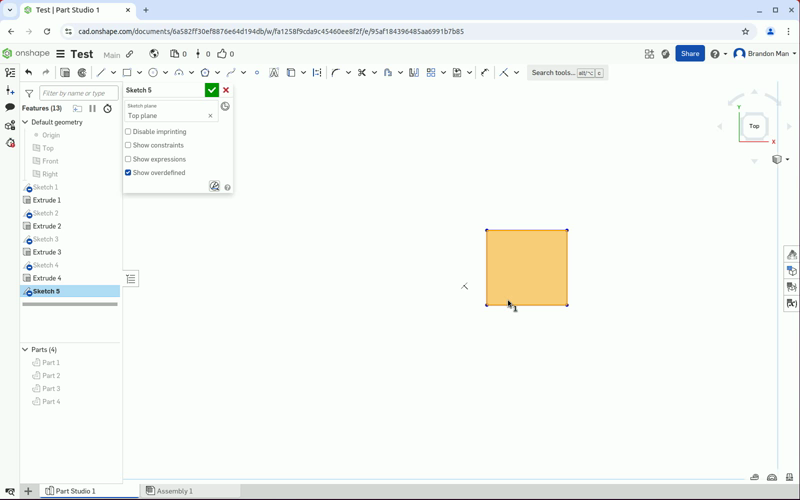
scroll(-6)
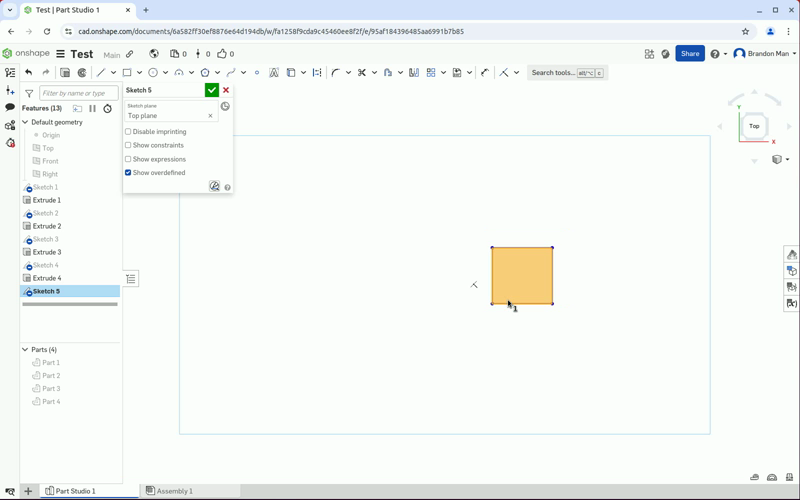
scroll(-6)
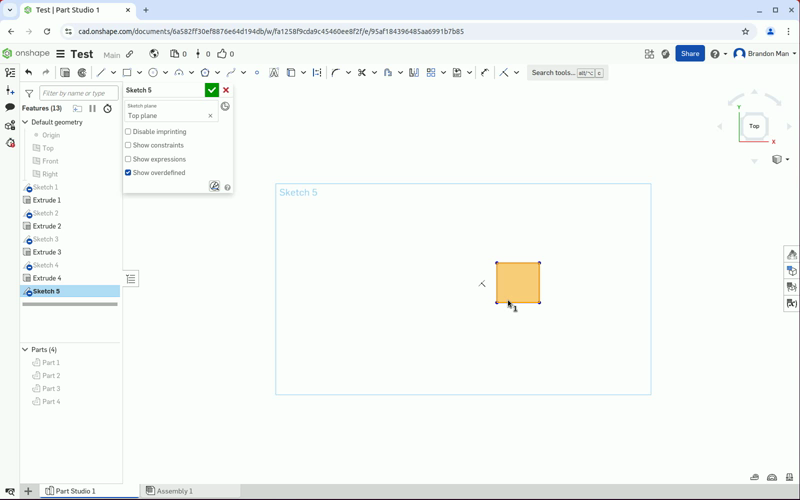
scroll(-6)
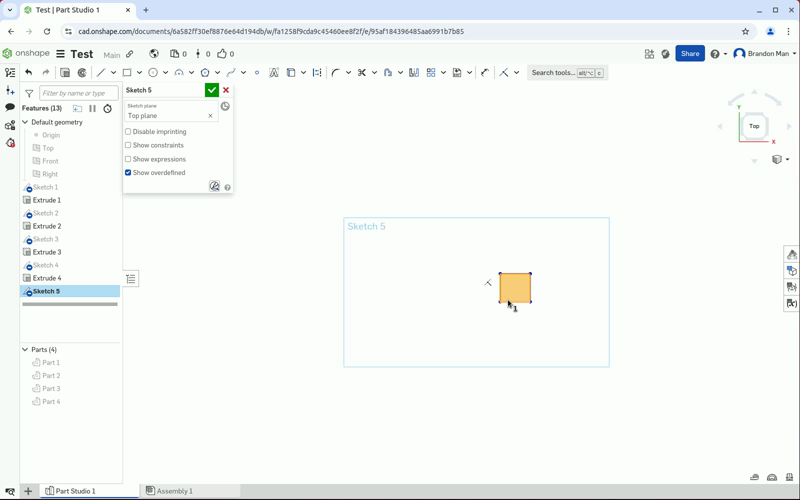
scroll(-6)
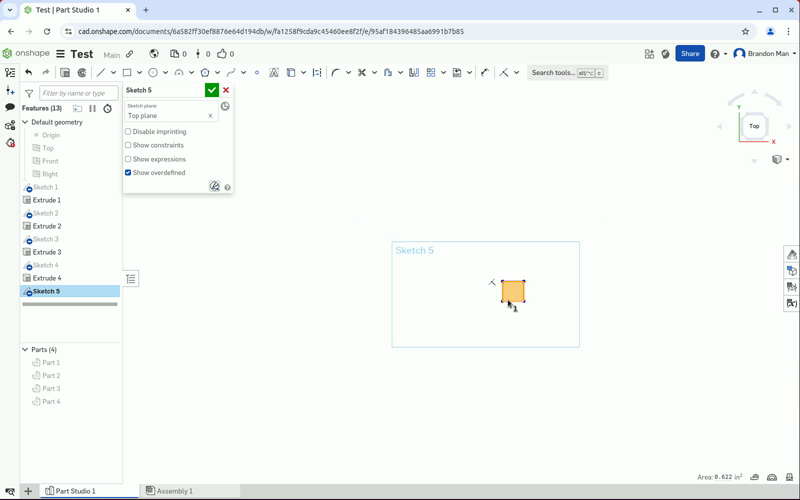
scroll(-6)
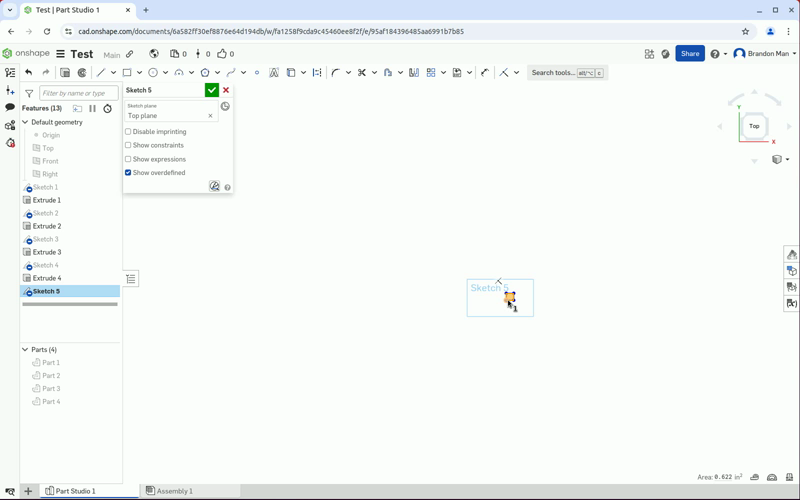
mouse_move(73, 352)
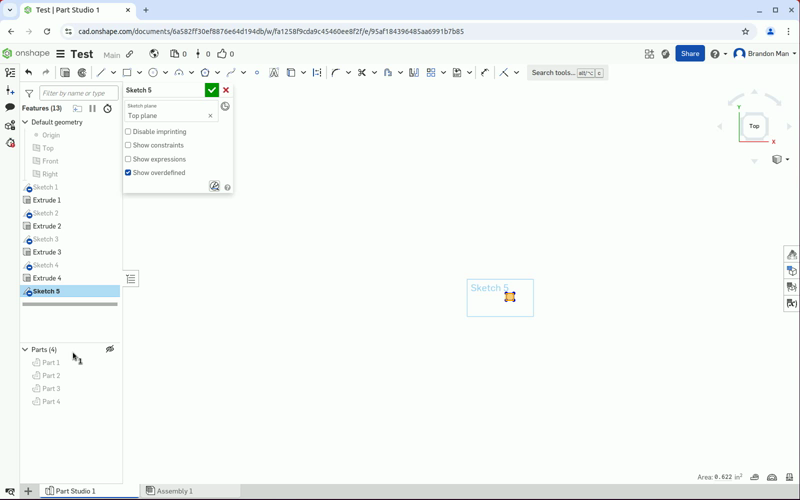
key(shift+y)
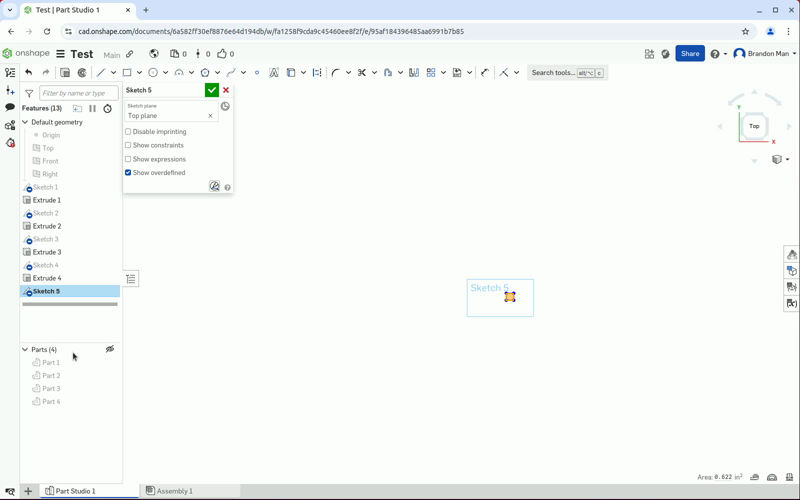
key(shift+e)
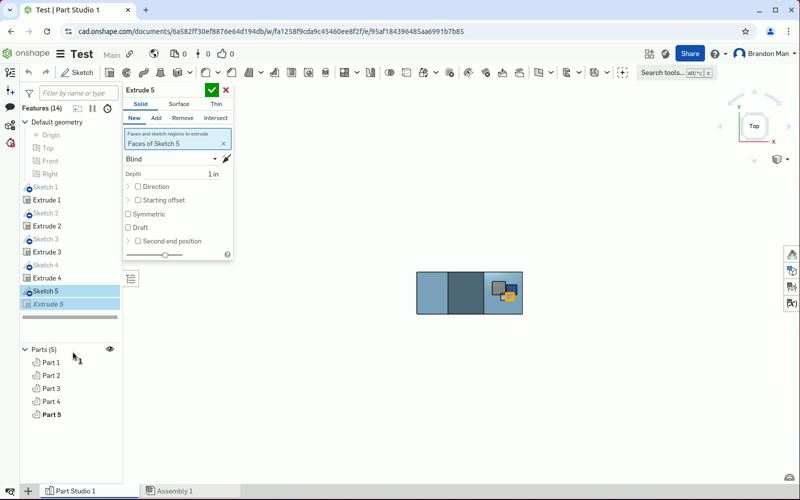
mouse_move(143, 106)
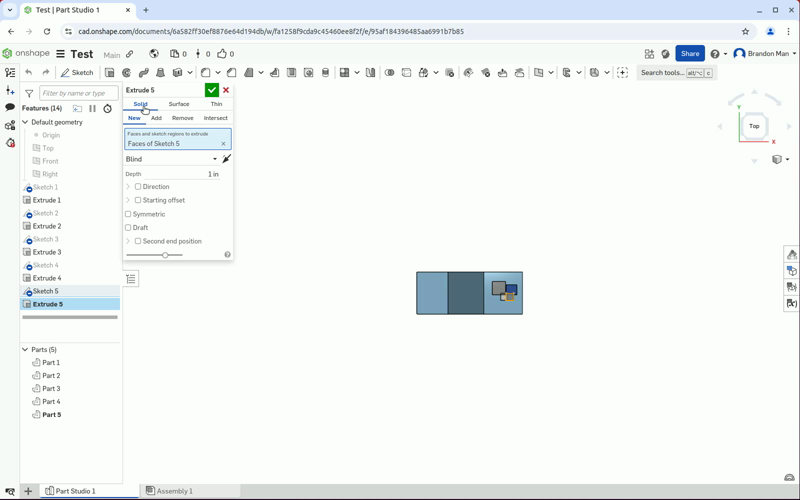
click(143, 106)
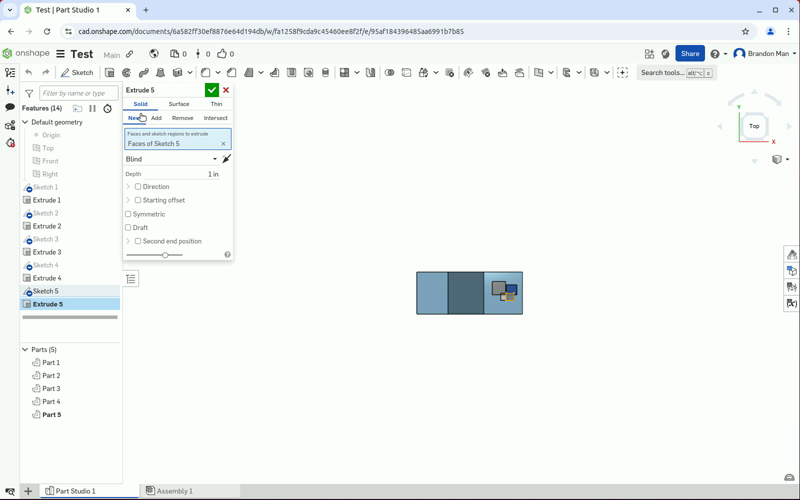
mouse_move(137, 120)
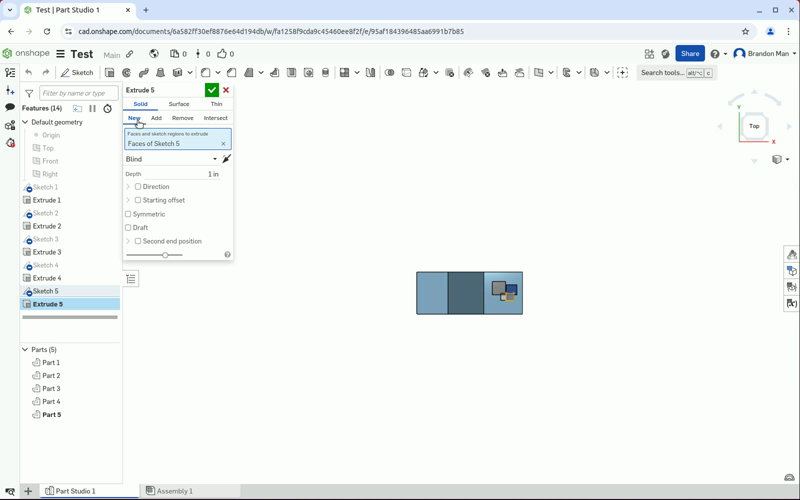
click(137, 120)
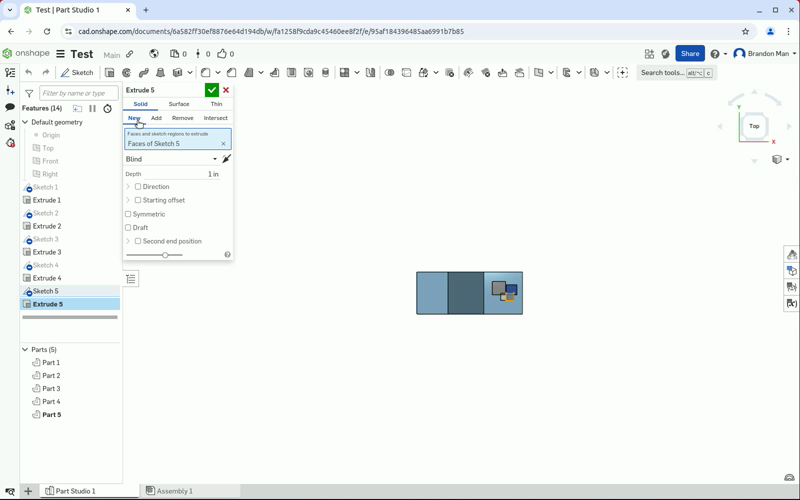
key(tab, 4)
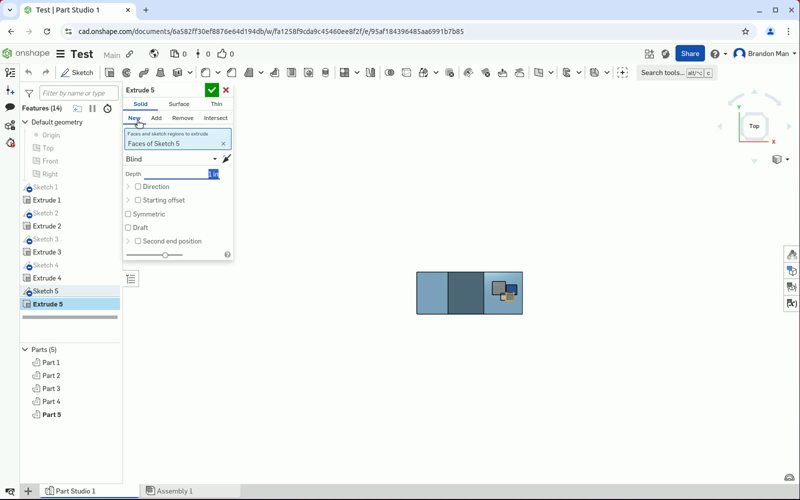
text(0.963)
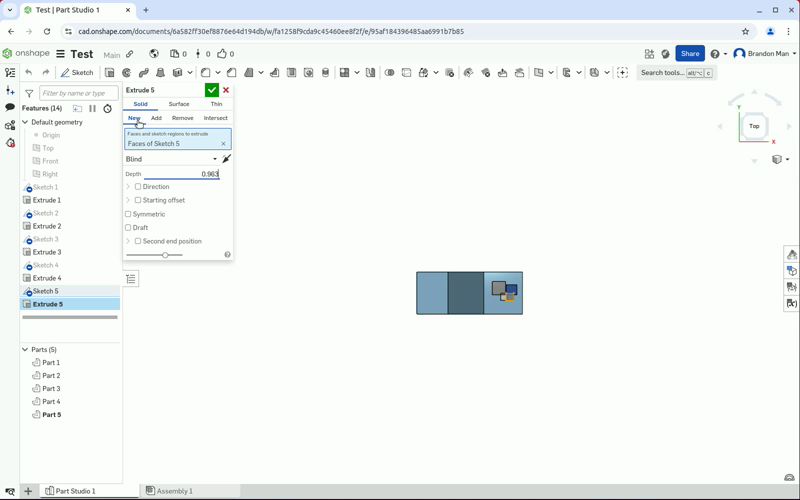
key(enter)
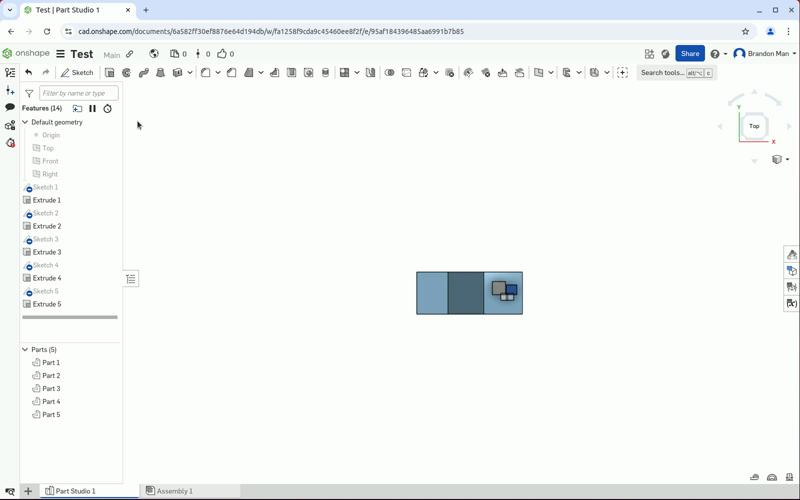
key(shift+h)
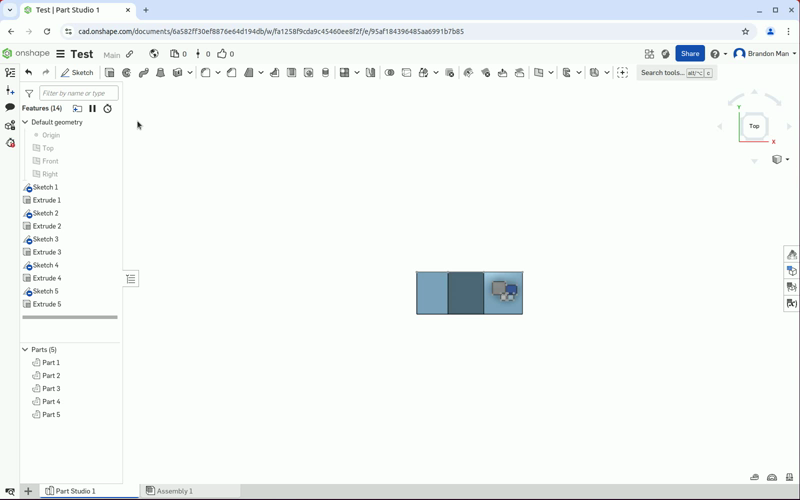
key(shift+h)
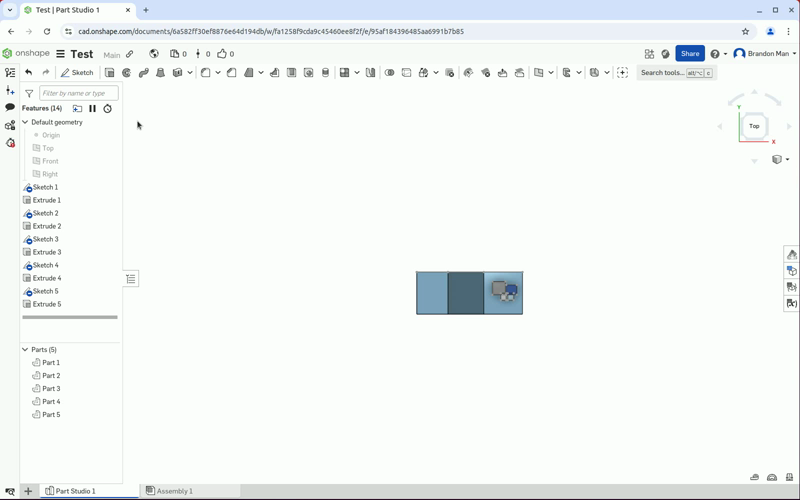
key(shift+7)
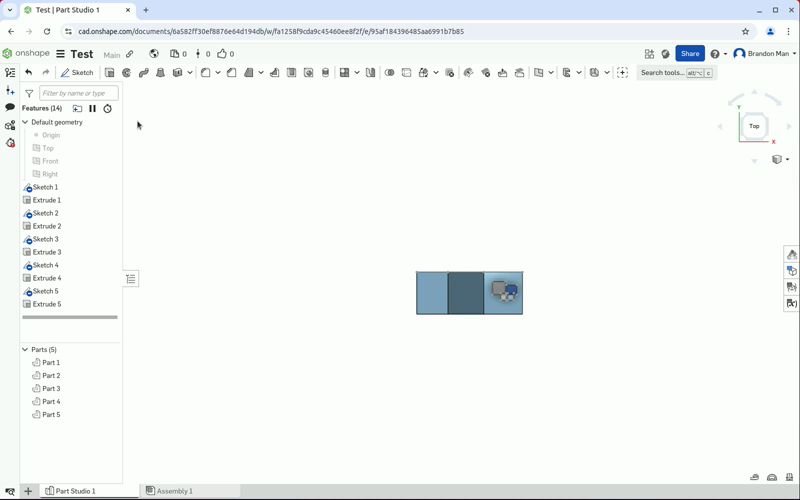
key(up, 3)
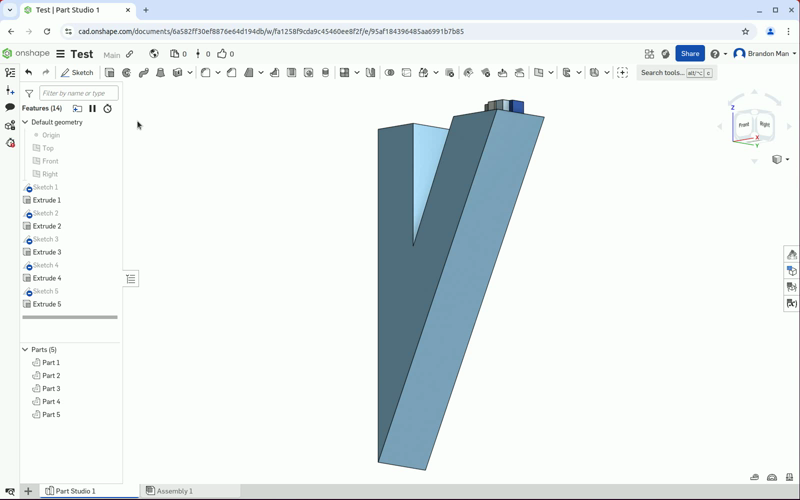
key(left, 3)
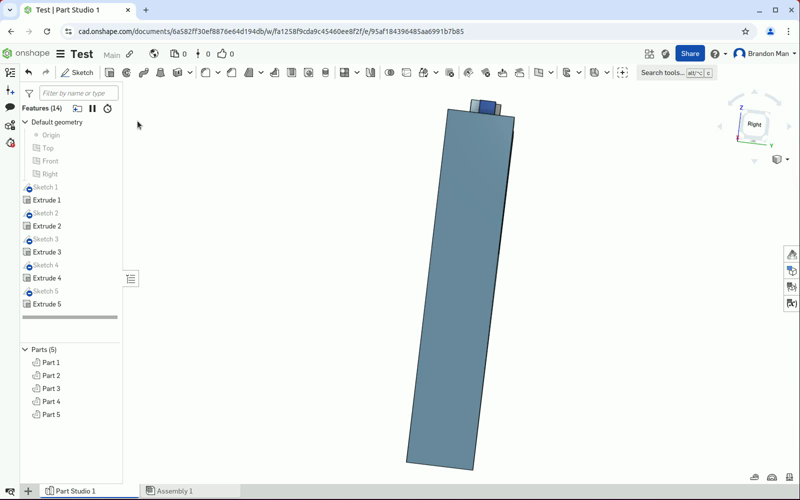
key(right, 3)
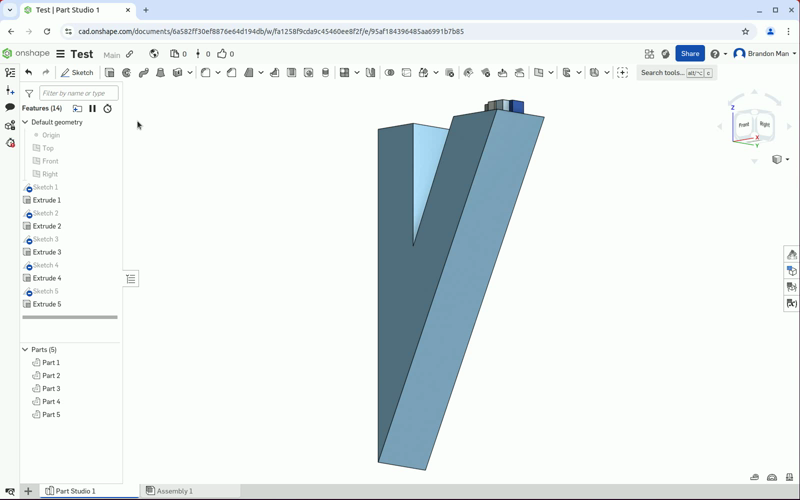
key(down, 3)
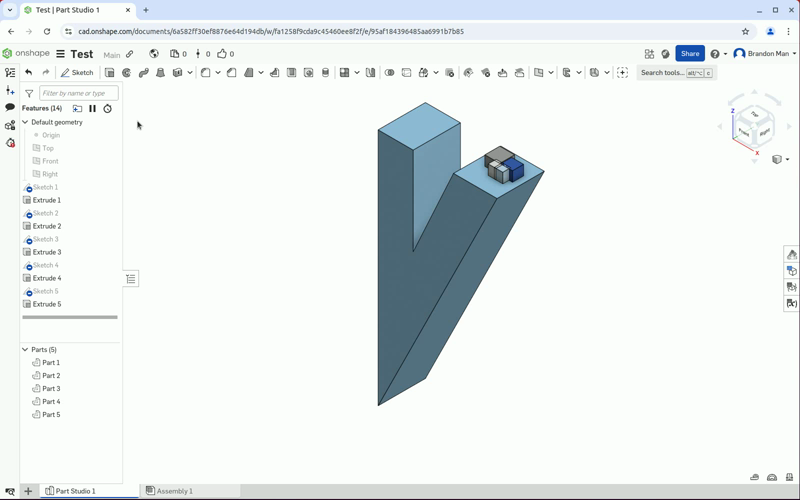
mouse_move(73, 189)
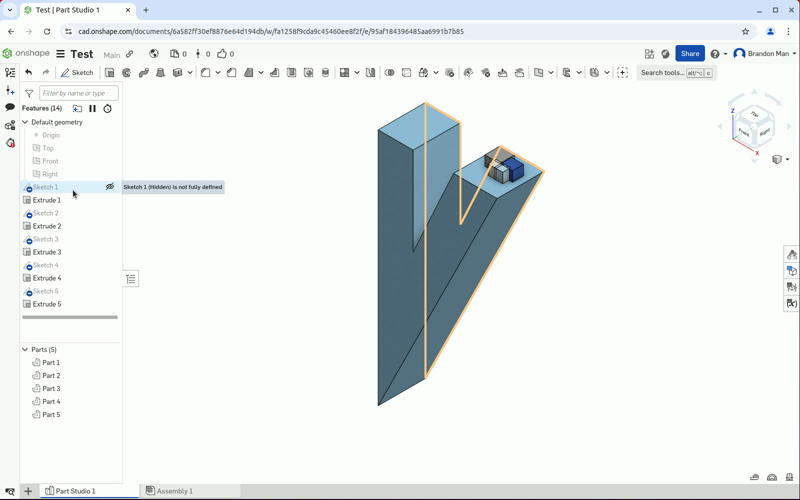
click(73, 189)